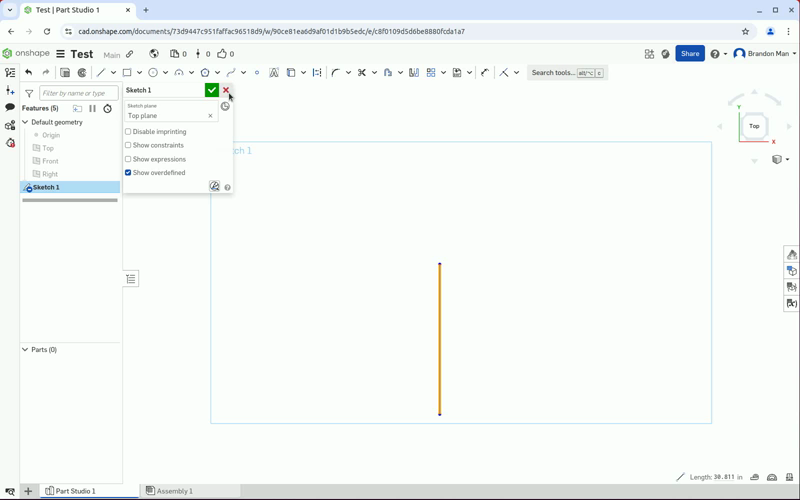
key(shift+h)
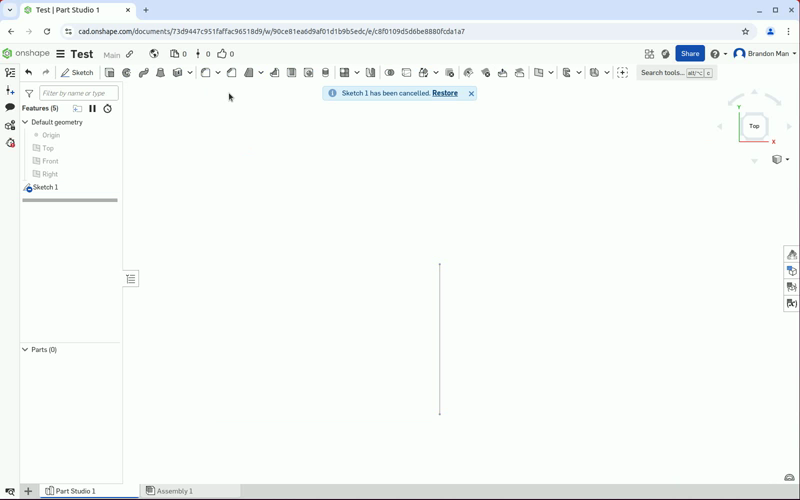
key(shift+s)
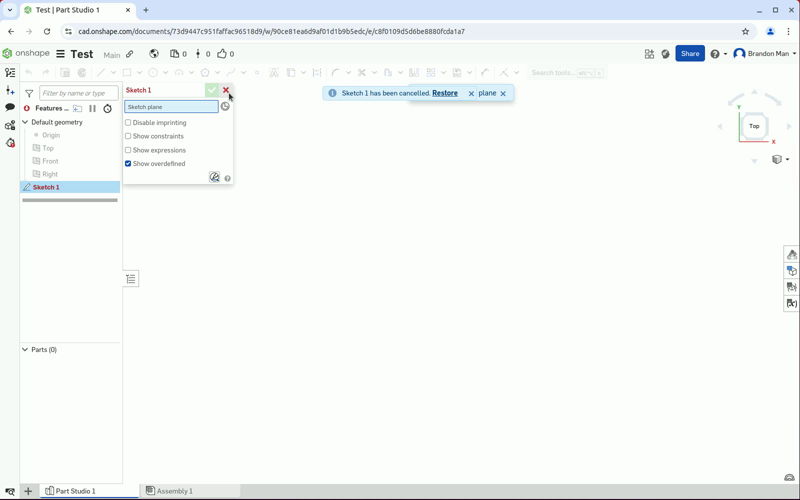
mouse_move(73, 150)
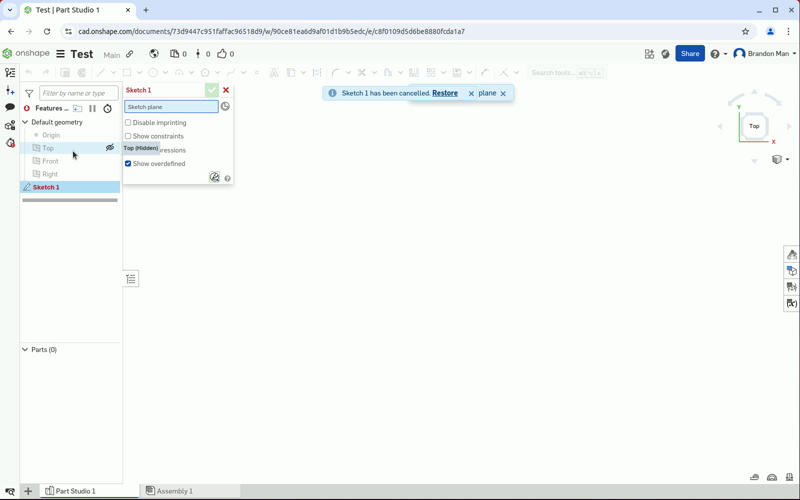
click(73, 150)
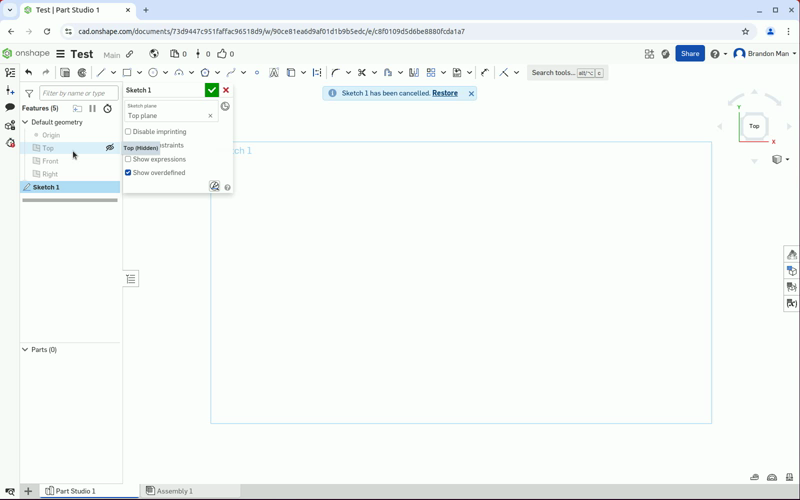
mouse_move(73, 352)
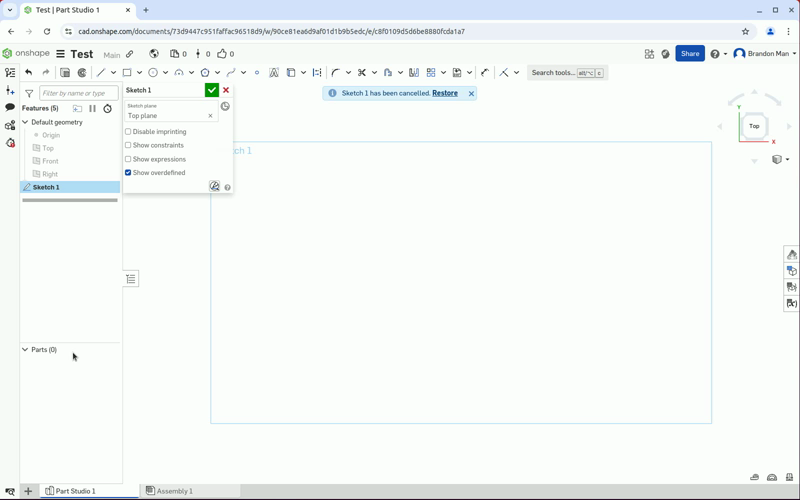
key(y)
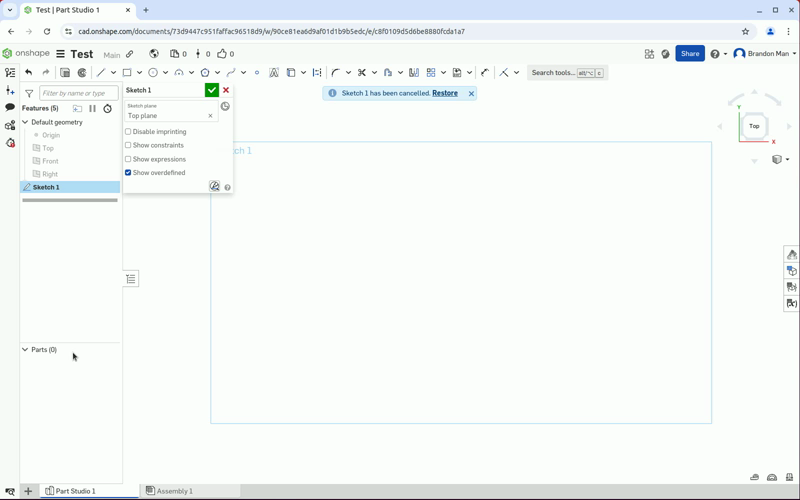
key(l)
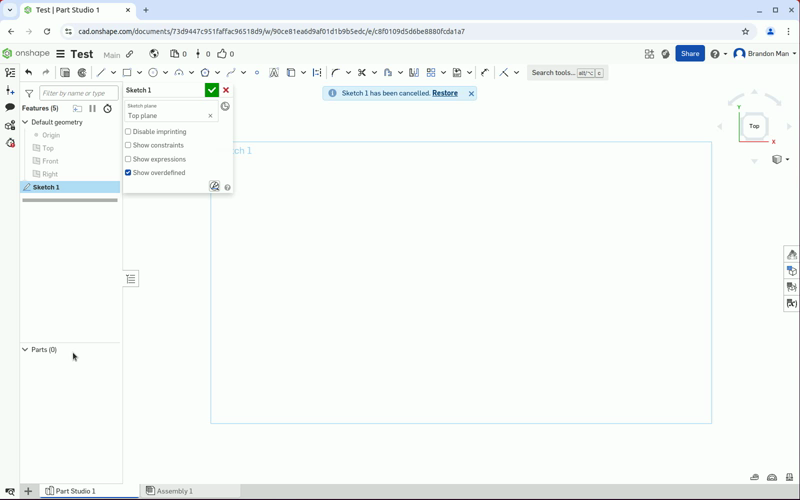
key_down(shift)
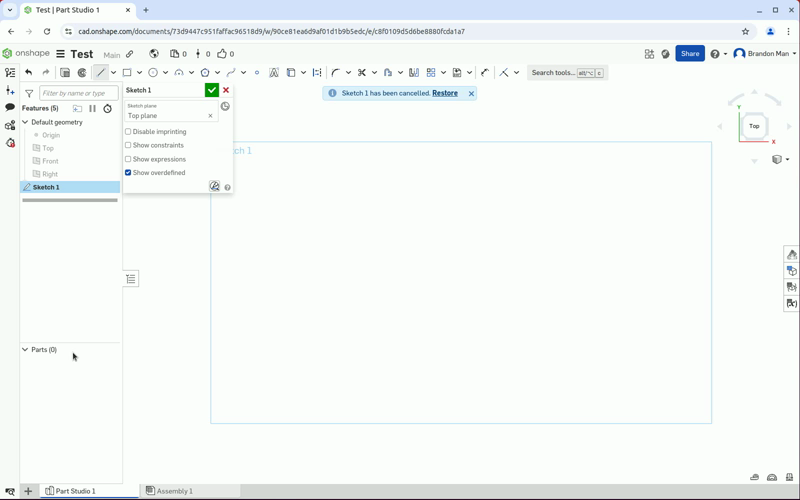
mouse_move(348, 303)
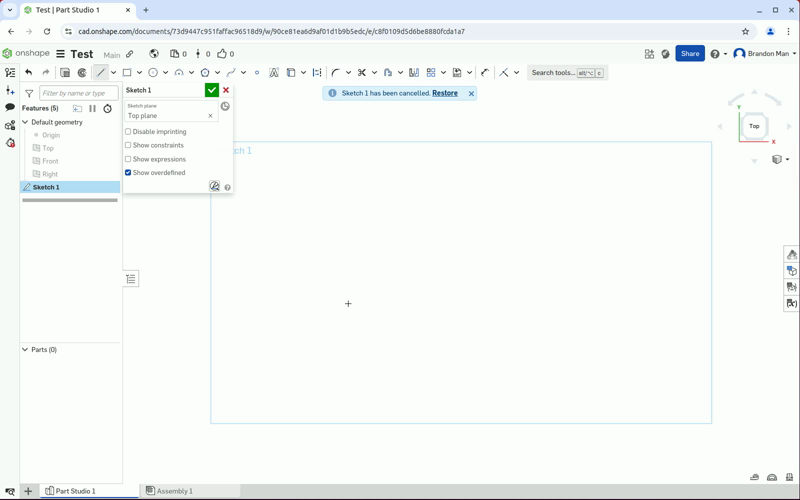
click(348, 303)
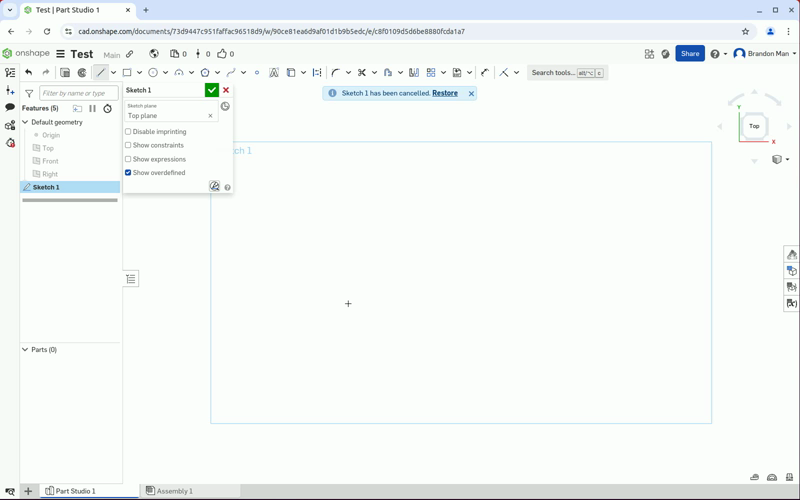
key_up(shift)
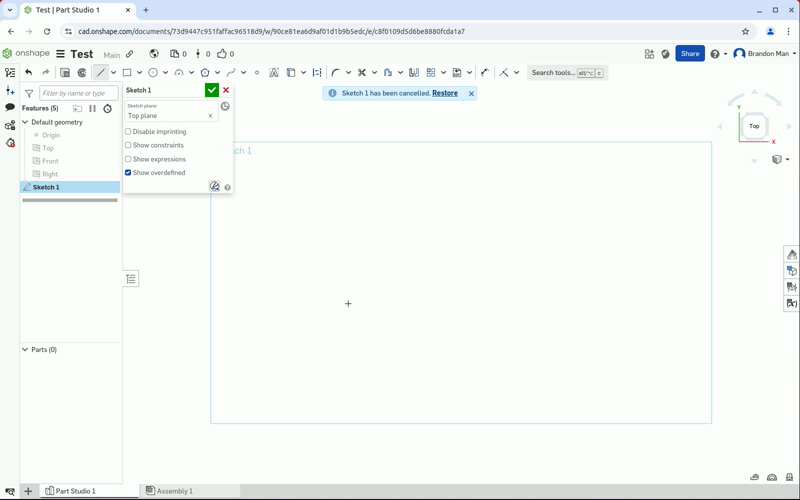
key_down(shift)
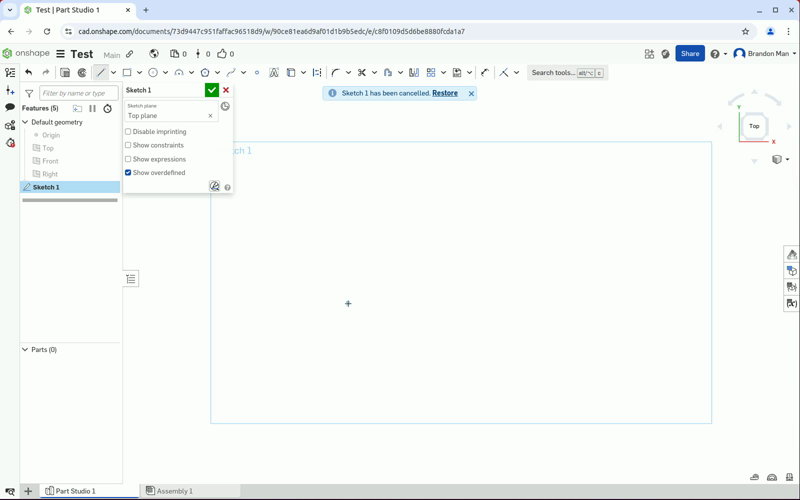
mouse_move(569, 303)
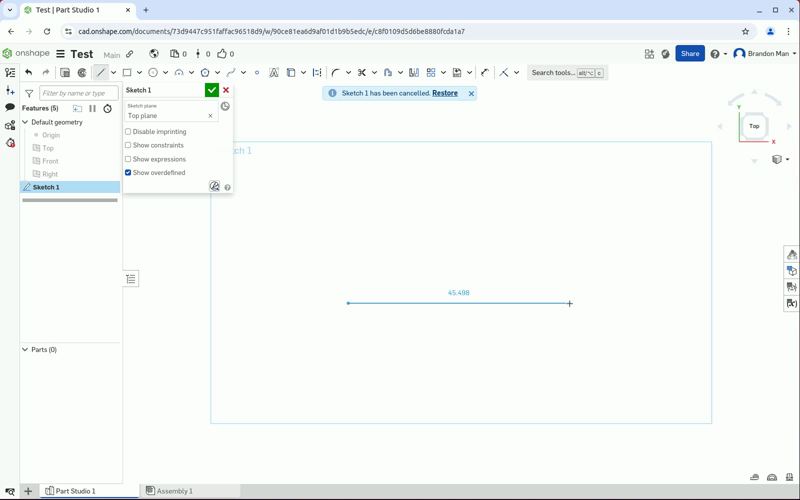
click(569, 303)
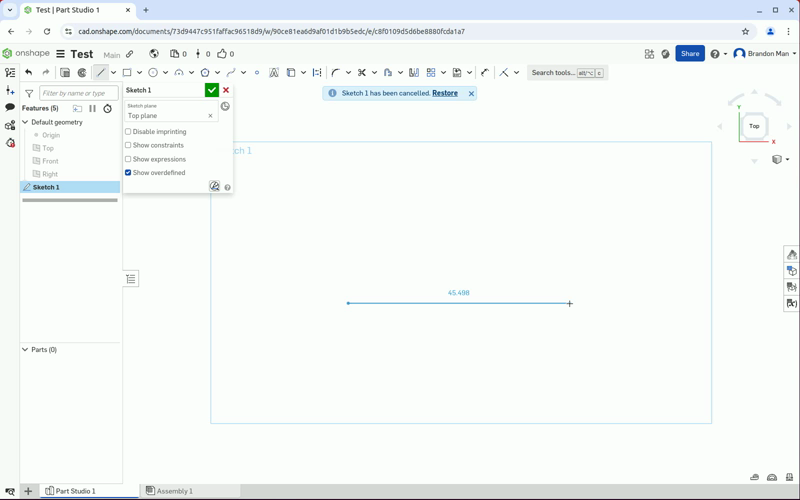
key_up(shift)
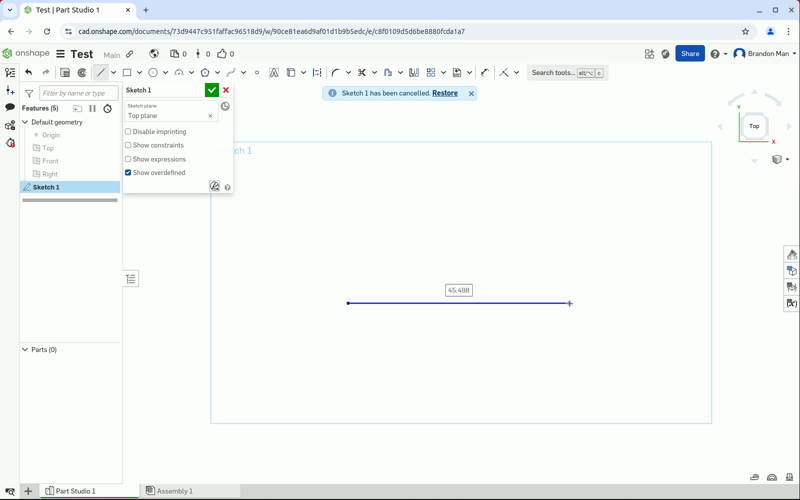
key_down(shift)
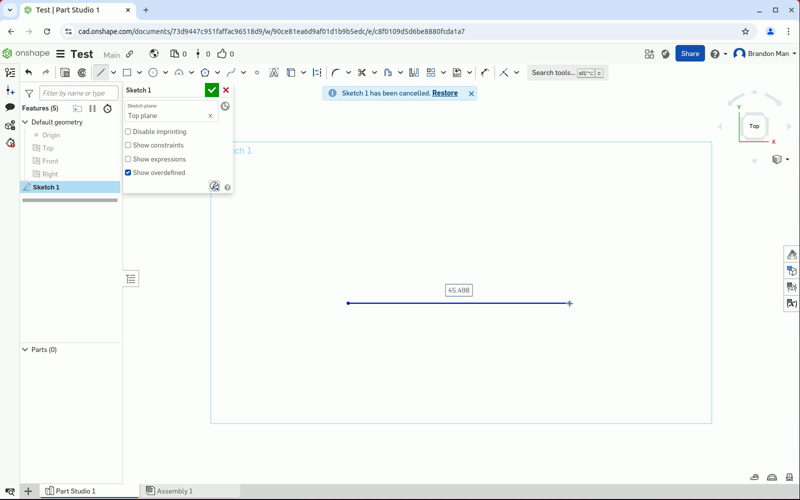
mouse_move(589, 303)
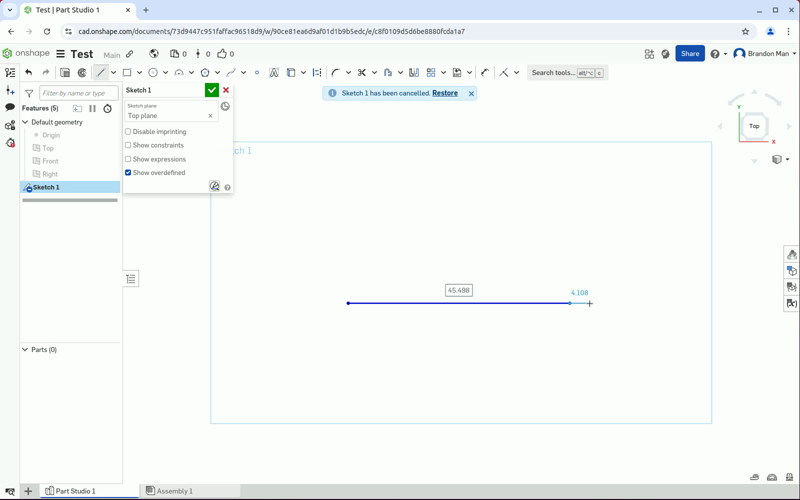
mouse_move(569, 265)
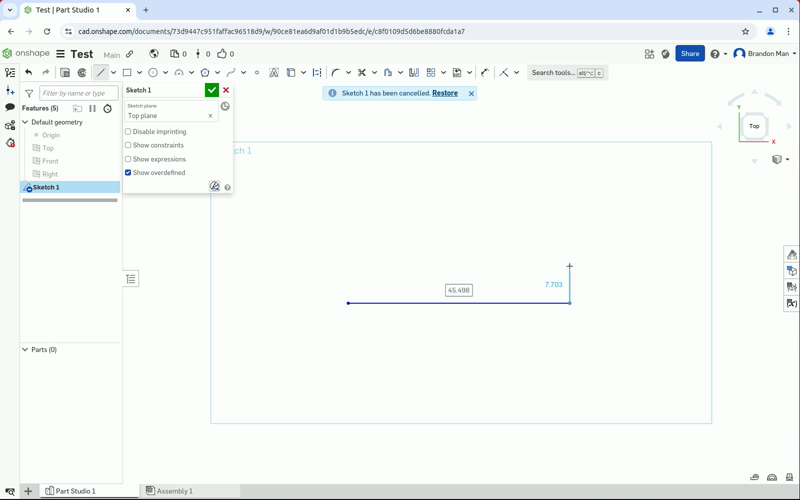
click(569, 265)
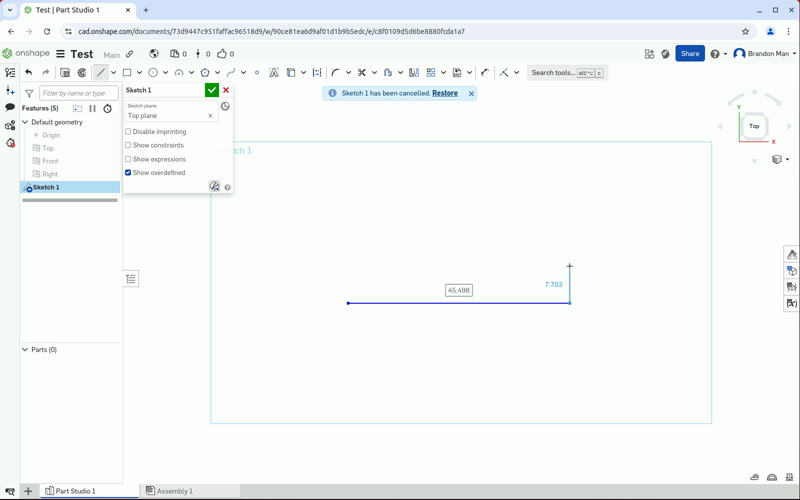
key_up(shift)
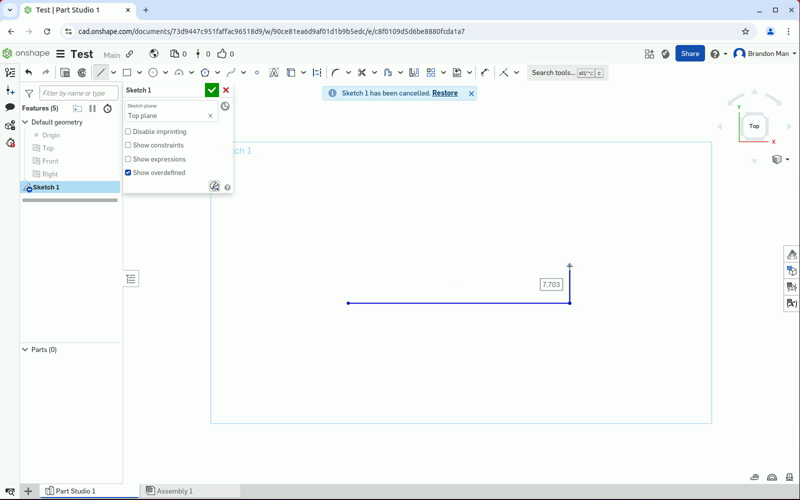
key_down(shift)
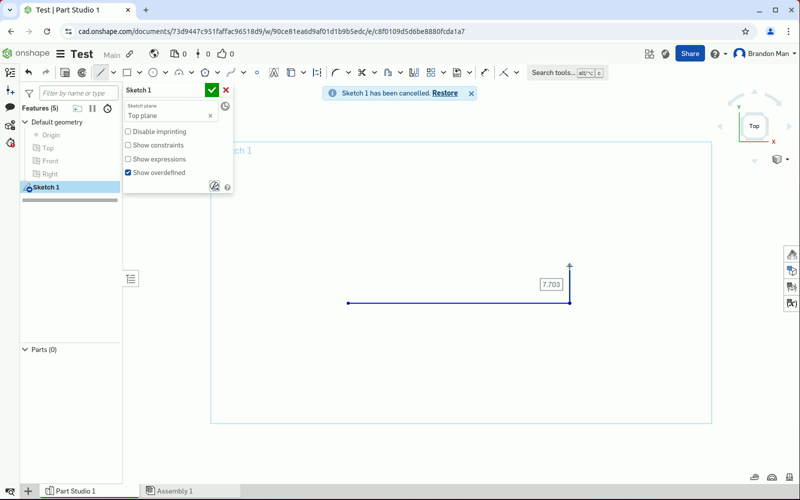
mouse_move(348, 265)
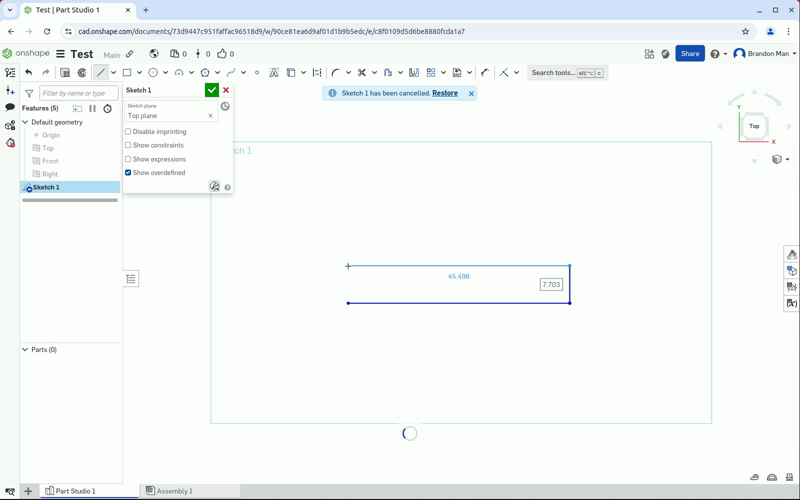
click(348, 265)
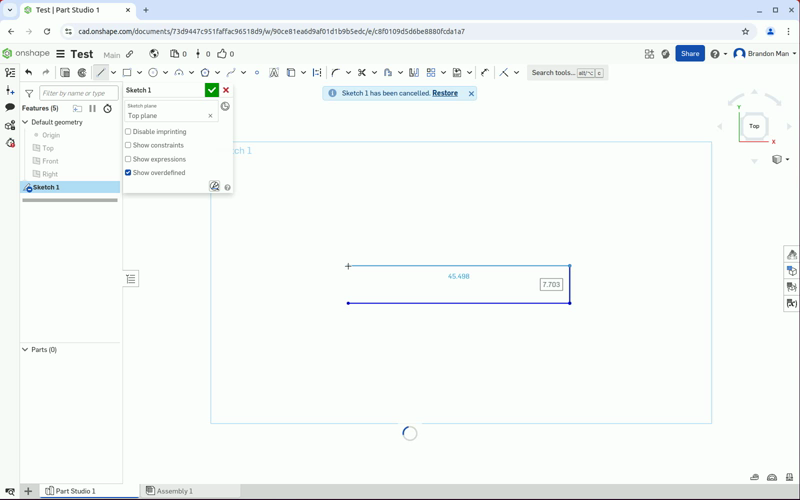
key_up(shift)
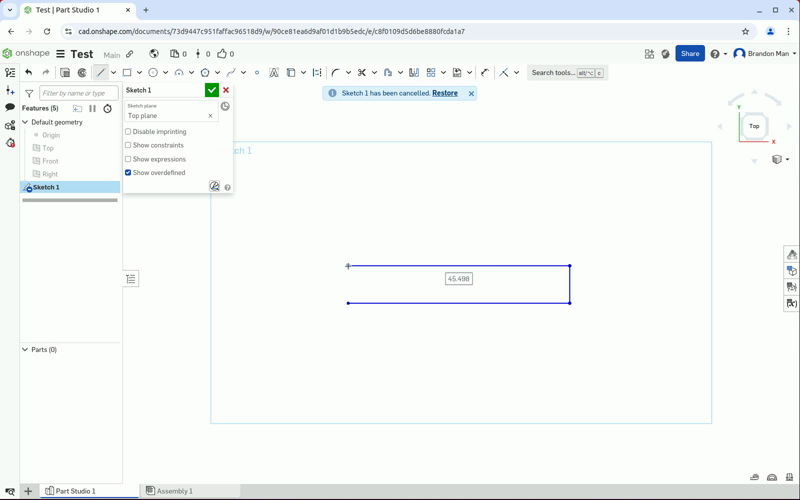
mouse_move(378, 265)
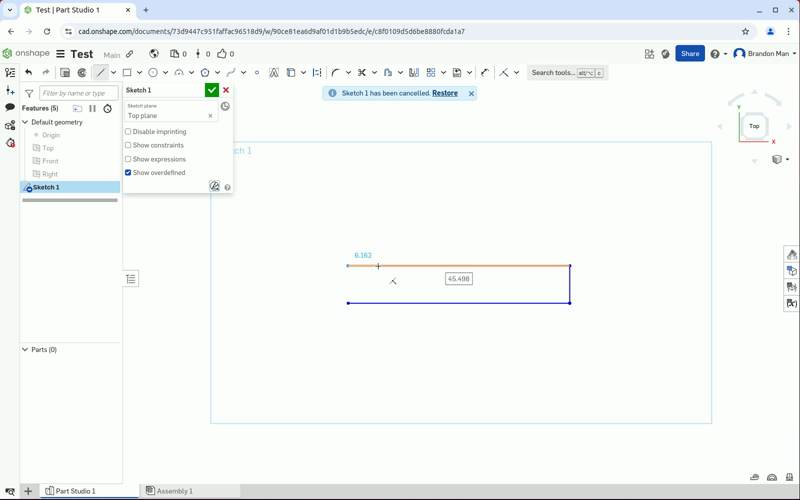
key_down(shift)
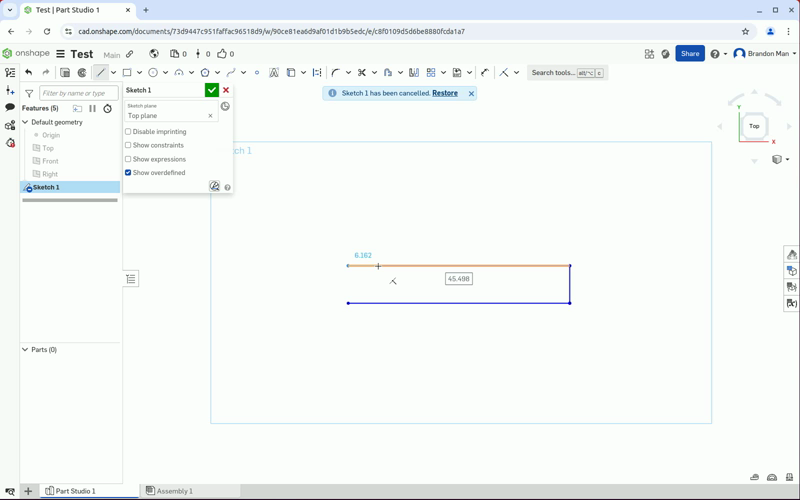
mouse_move(348, 303)
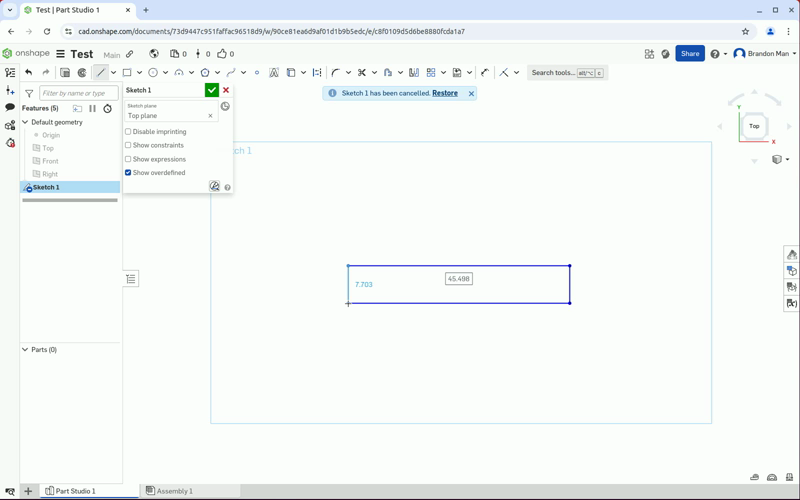
key_up(shift)
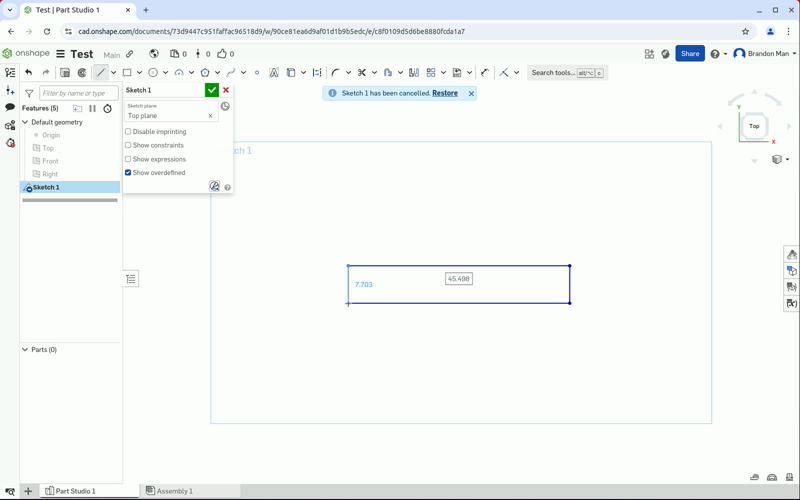
click(348, 303)
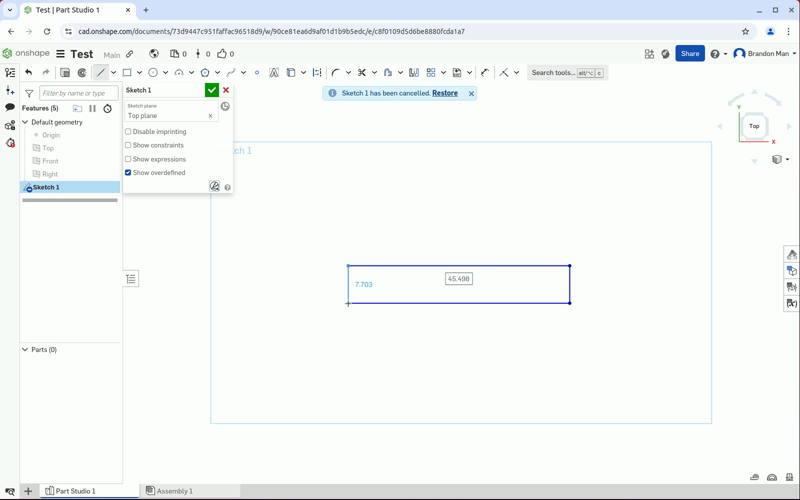
key(esc)
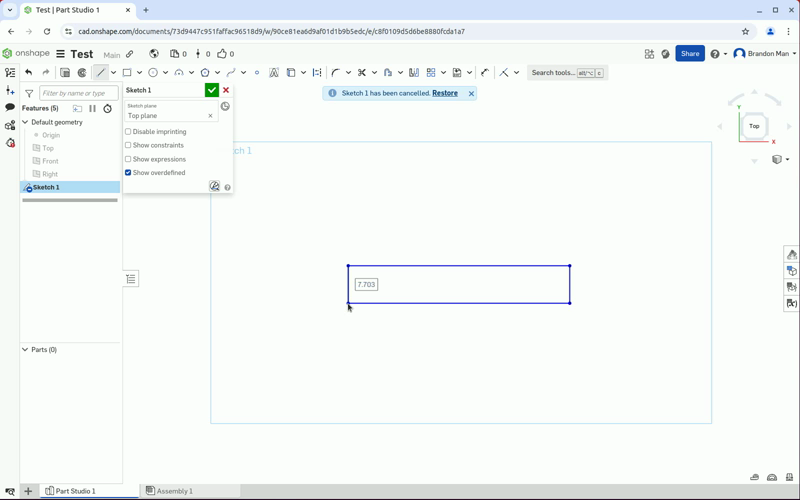
mouse_move(429, 272)
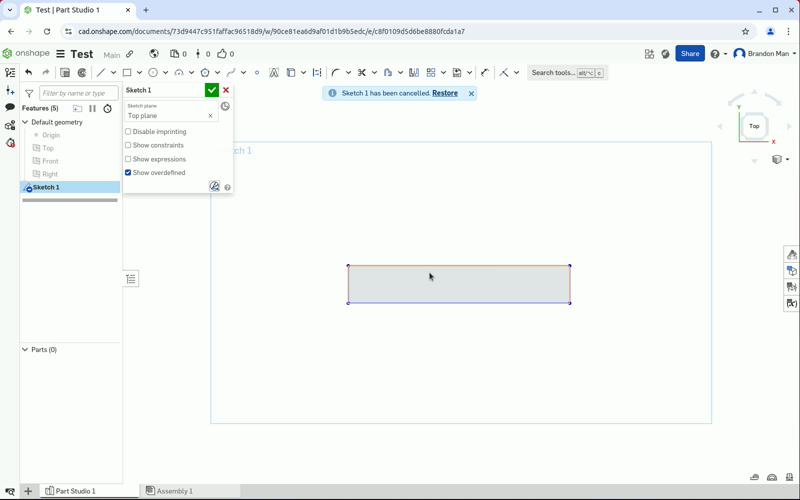
click(429, 272)
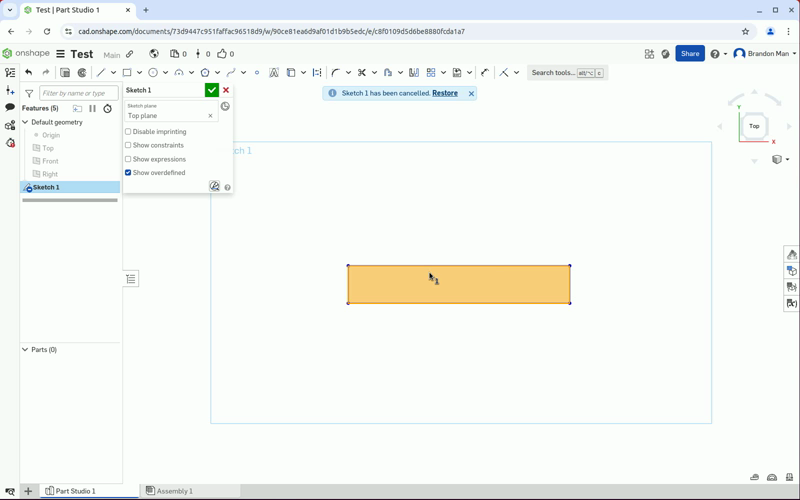
mouse_move(73, 352)
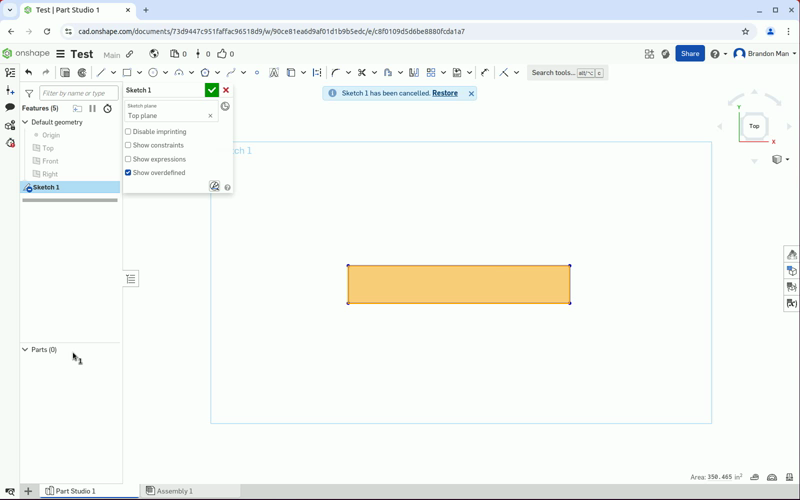
key(shift+y)
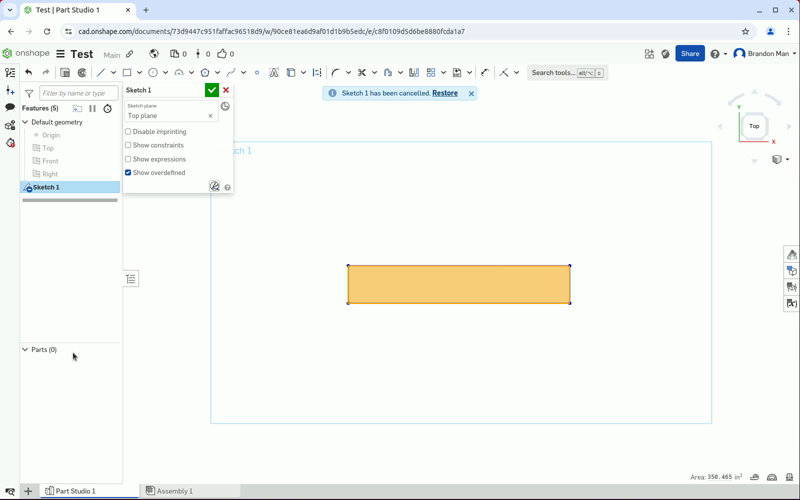
key(shift+e)
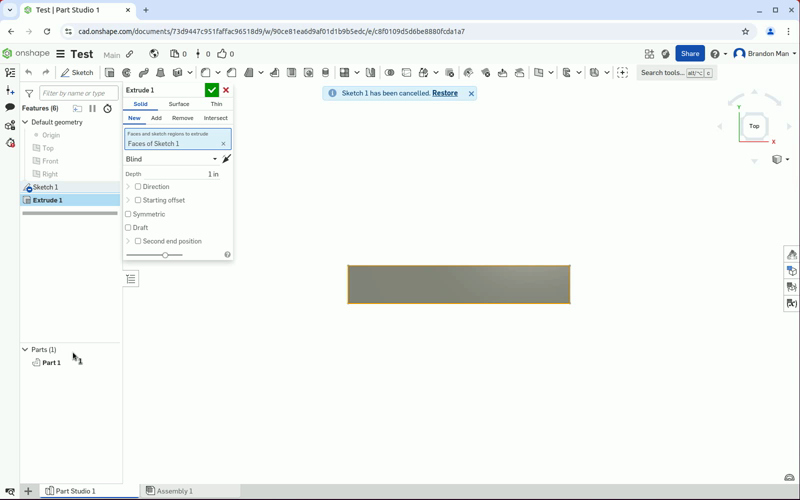
mouse_move(143, 106)
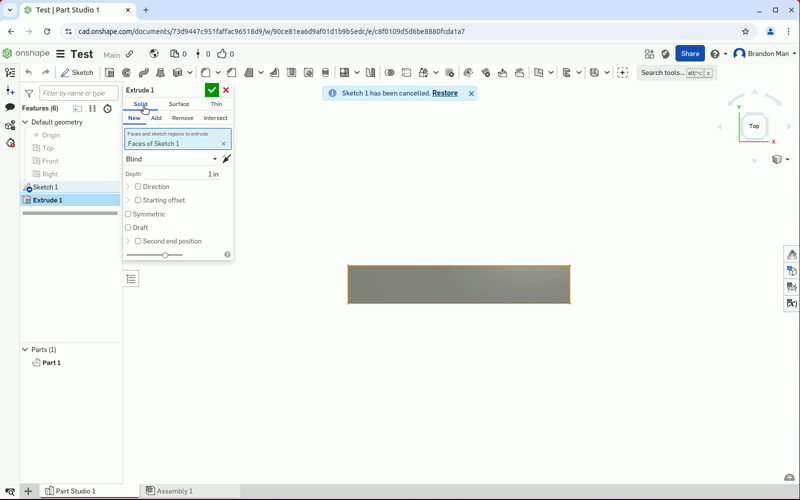
click(143, 106)
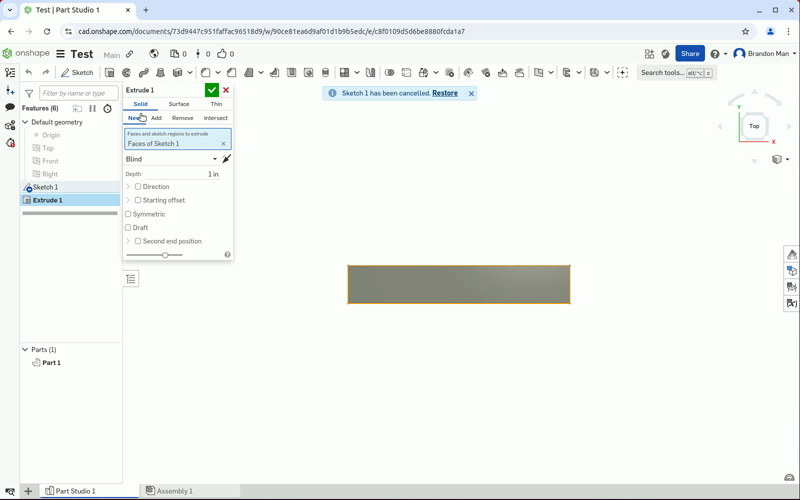
mouse_move(137, 120)
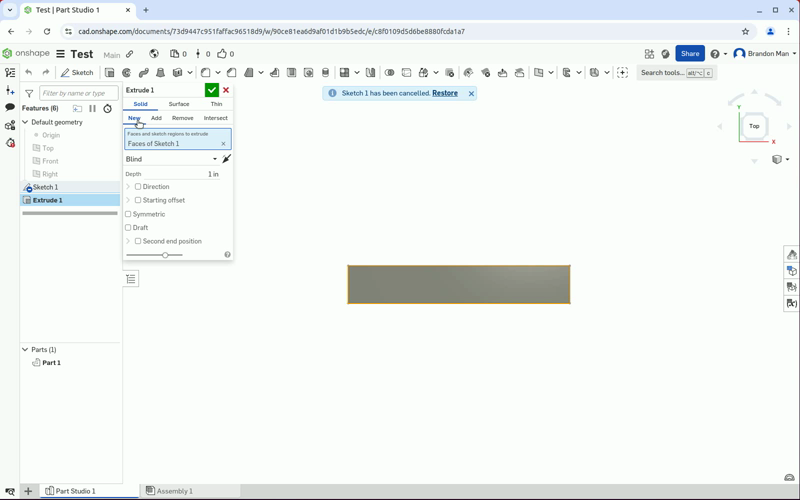
click(137, 120)
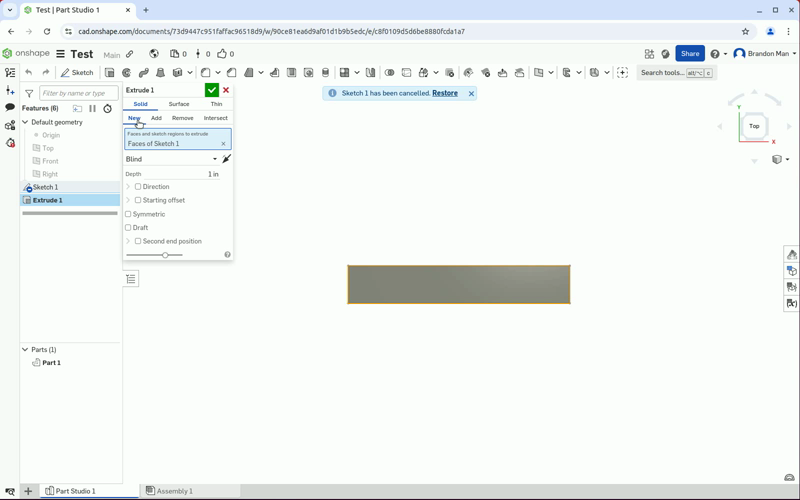
key(tab, 4)
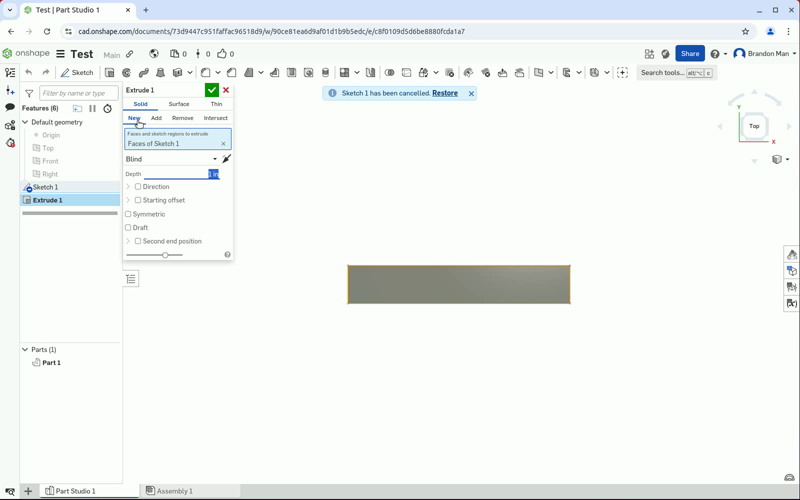
text(1.926)
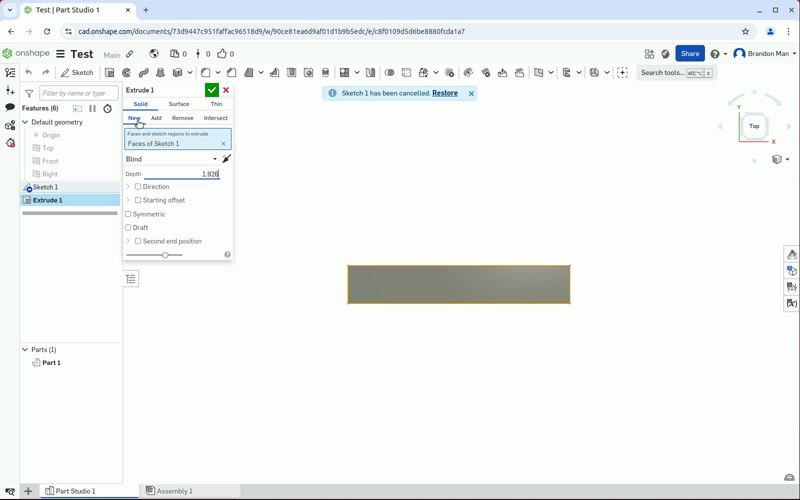
key(enter)
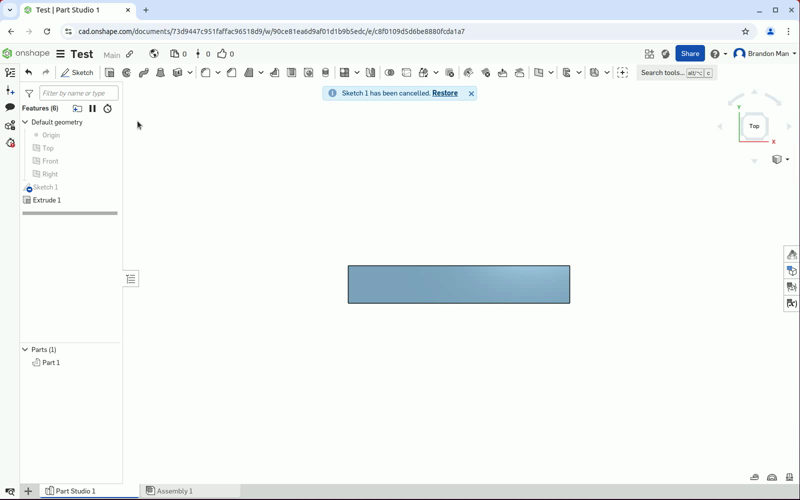
key(shift+h)
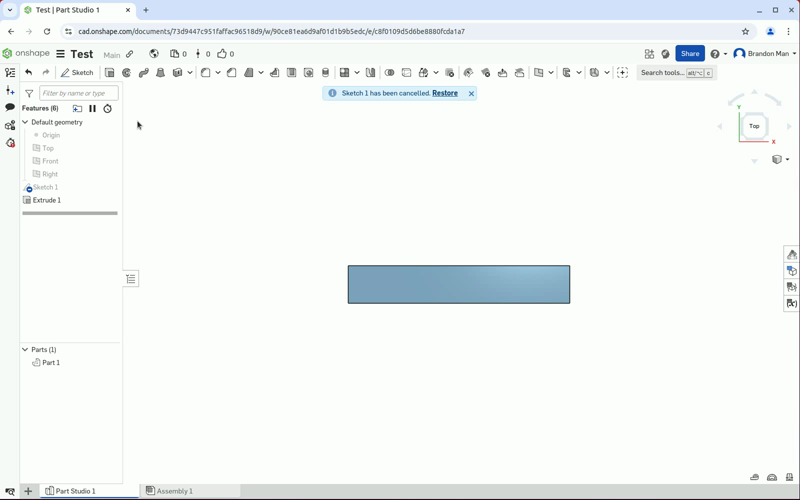
key(shift+h)
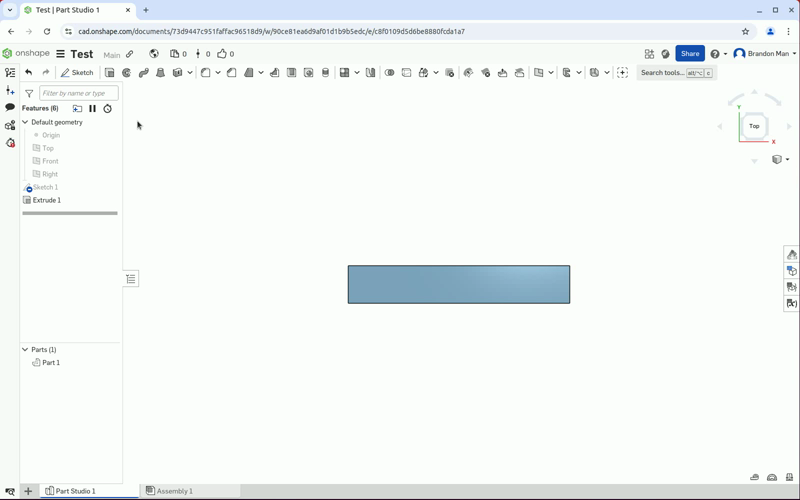
mouse_move(73, 189)
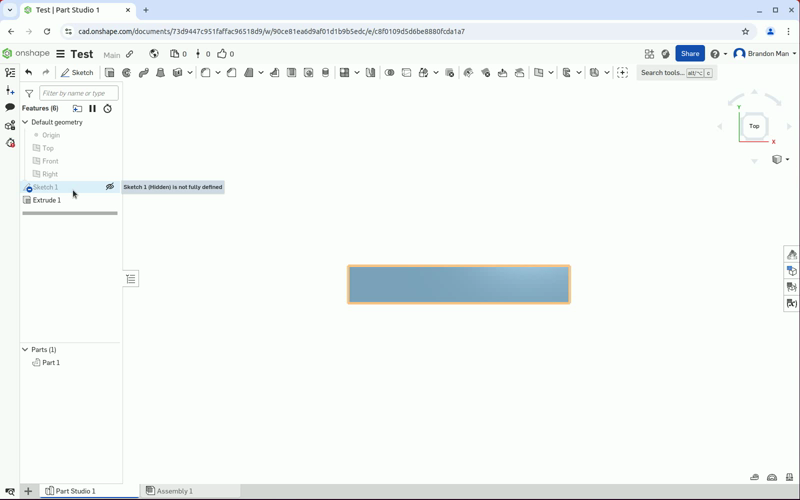
click(73, 189)
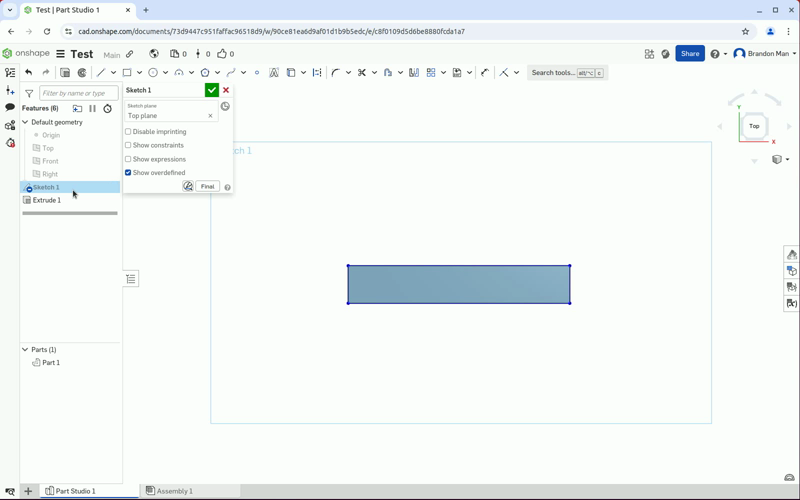
mouse_move(229, 92)
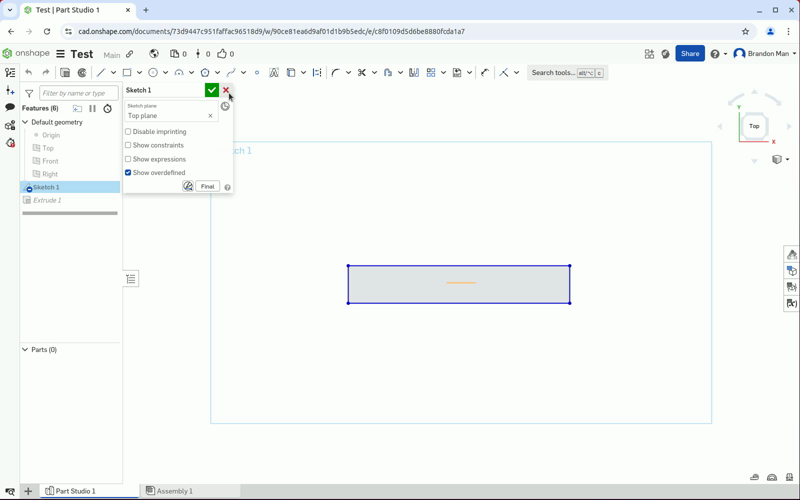
click(229, 92)
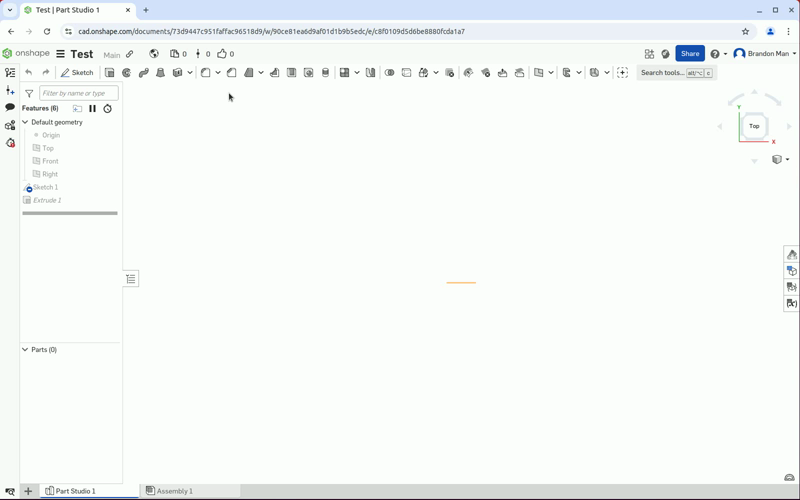
mouse_move(541, 75)
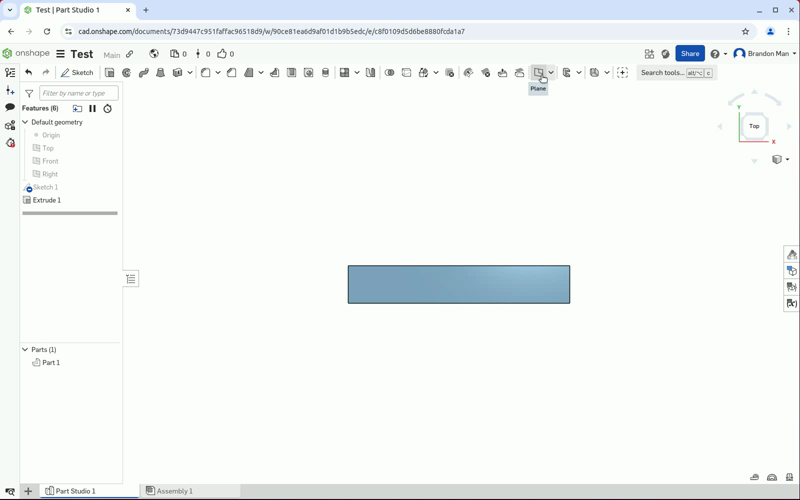
click(541, 75)
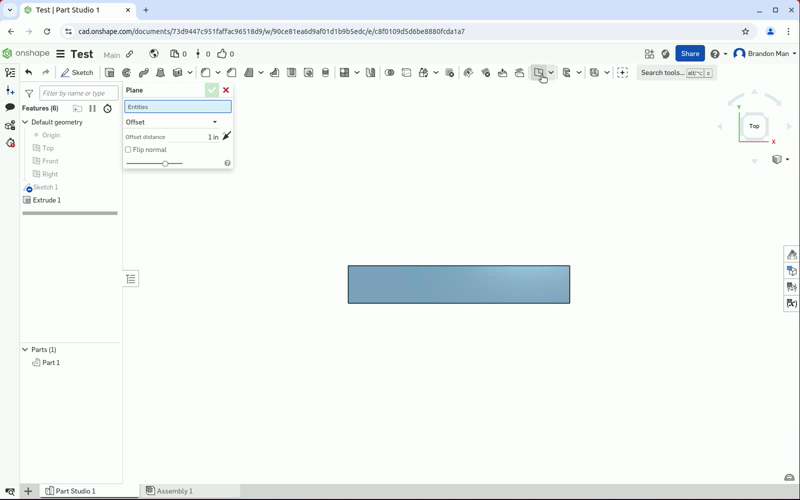
mouse_move(73, 150)
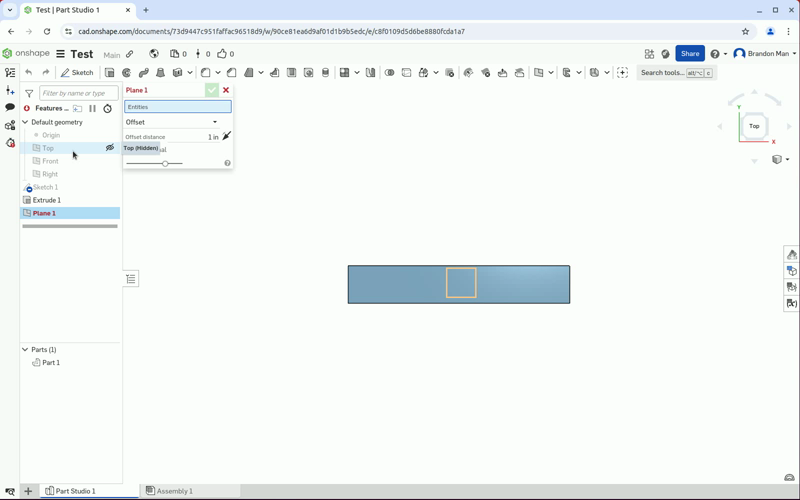
click(73, 150)
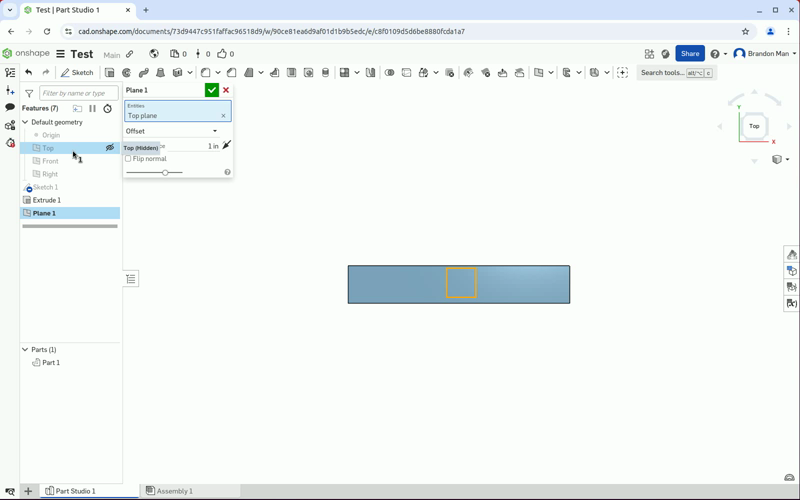
key(tab, 2)
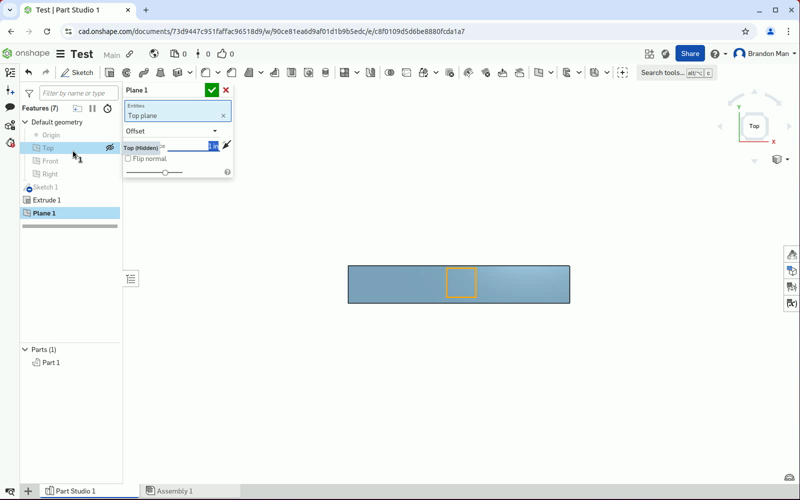
text(1.91)
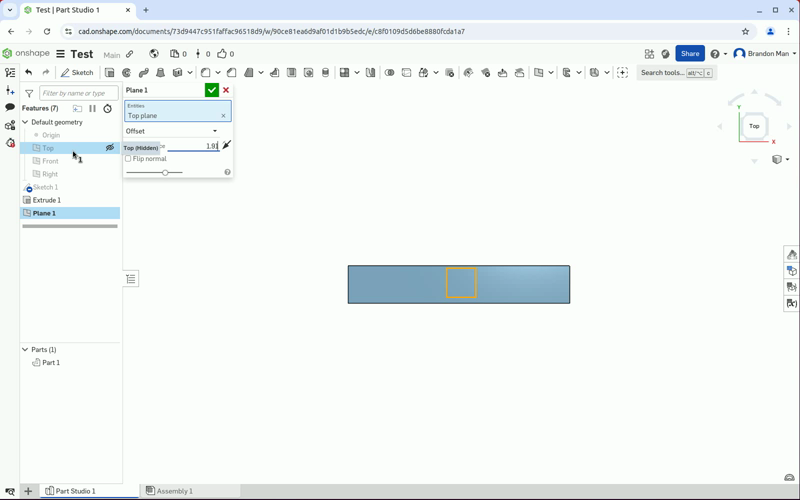
key(enter, 2)
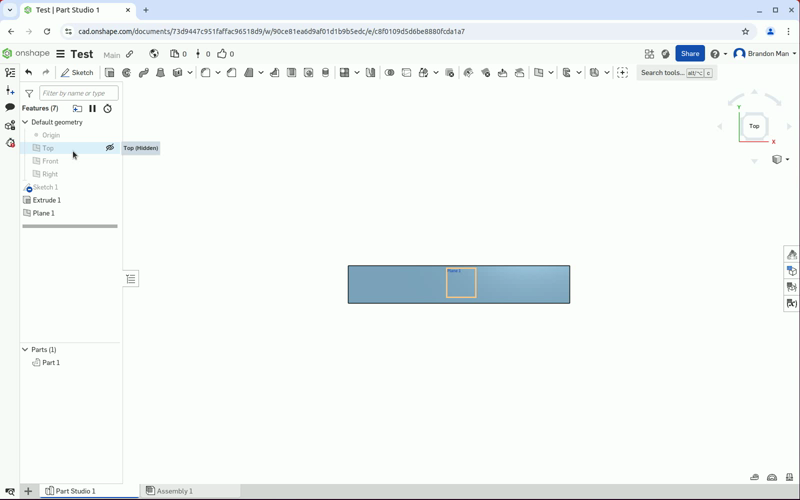
key(shift+s)
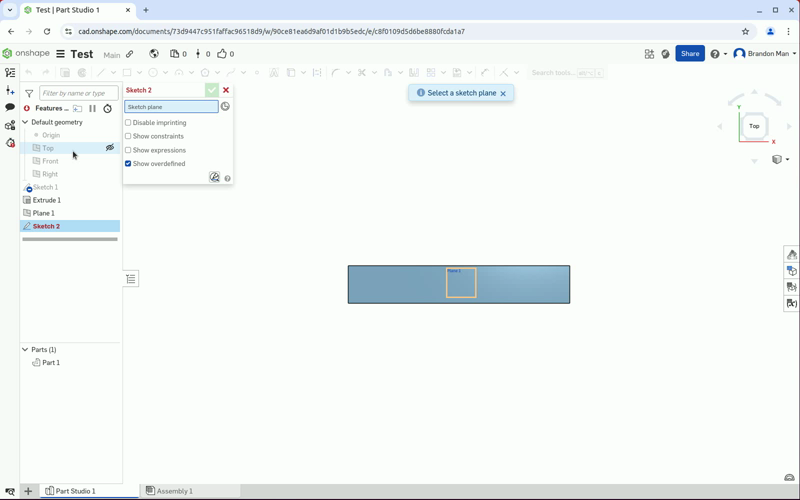
mouse_move(73, 215)
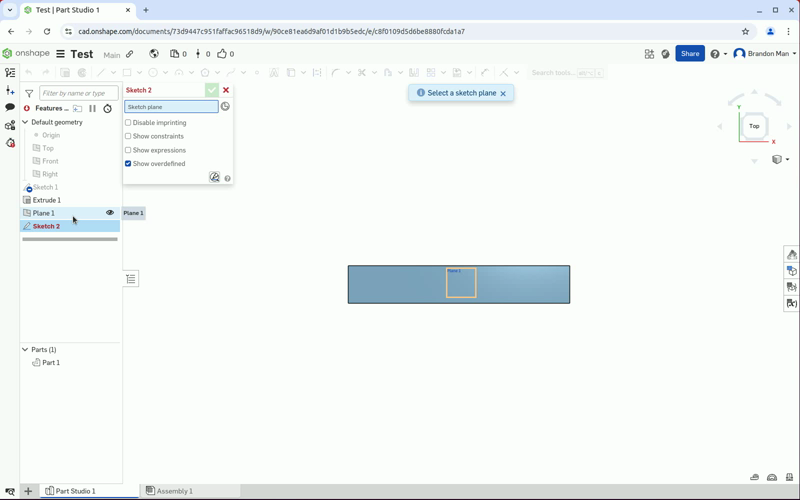
click(73, 215)
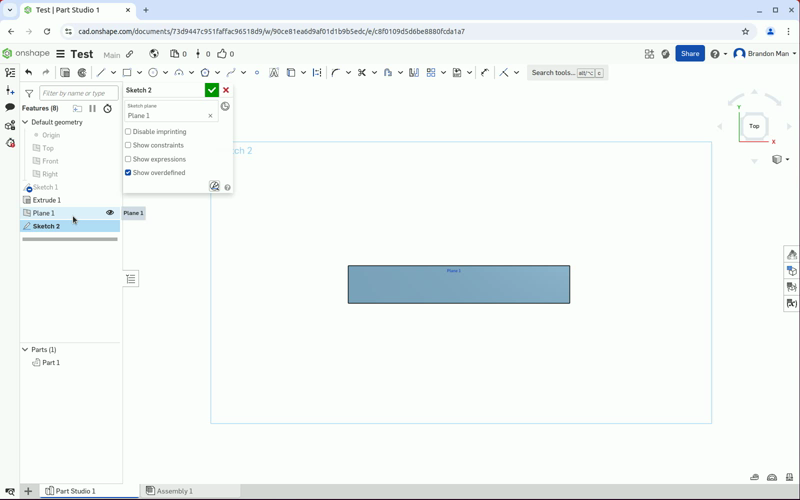
mouse_move(73, 352)
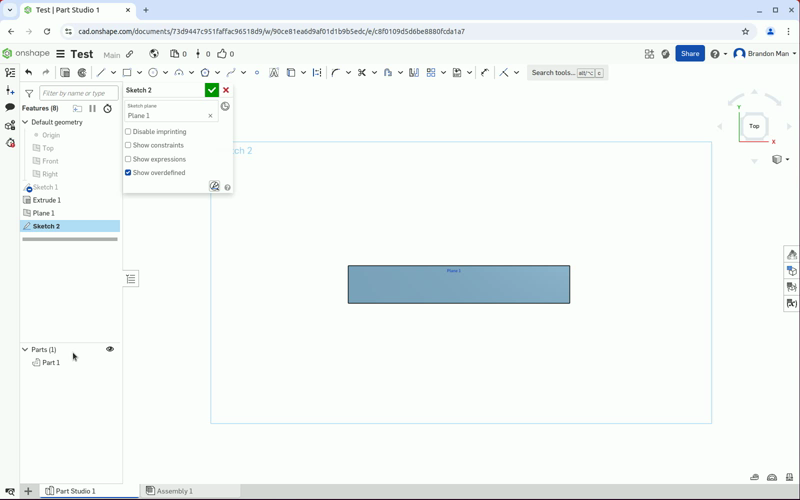
key(y)
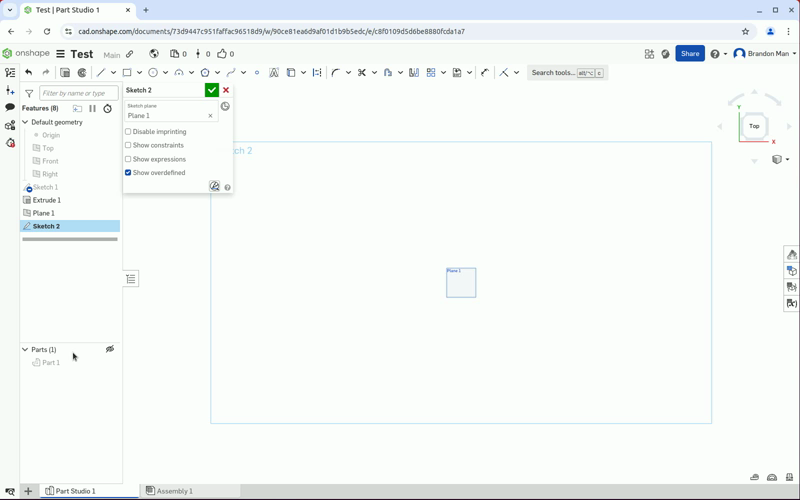
key(l)
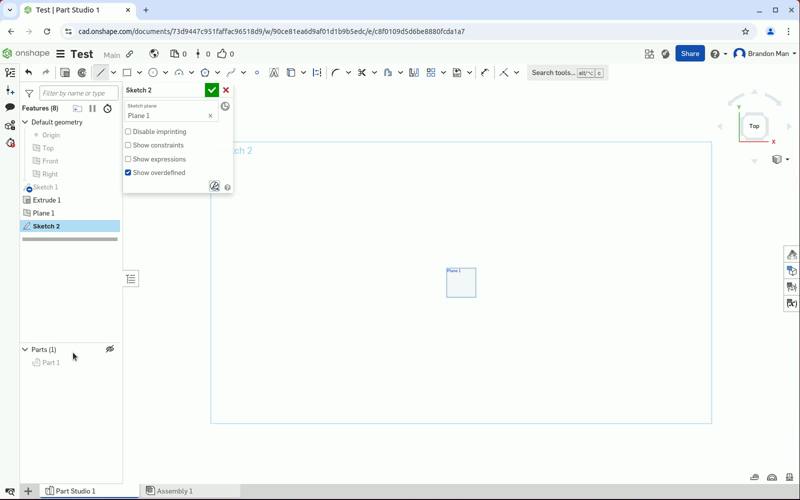
key_down(shift)
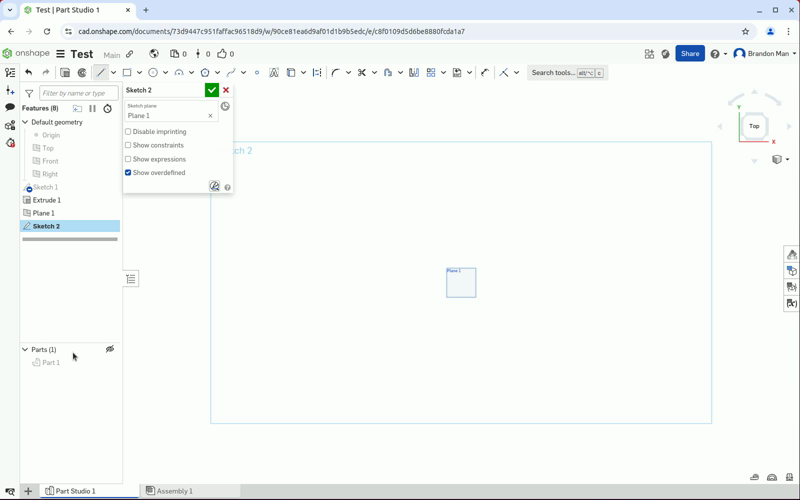
mouse_move(348, 276)
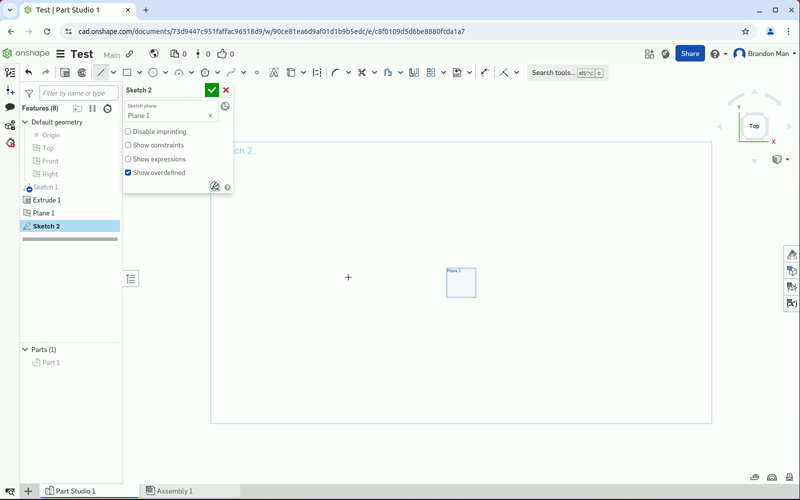
click(348, 276)
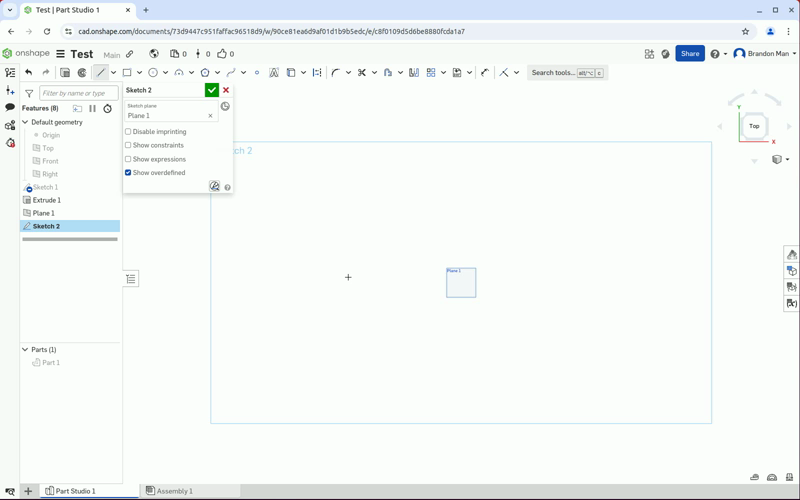
key_up(shift)
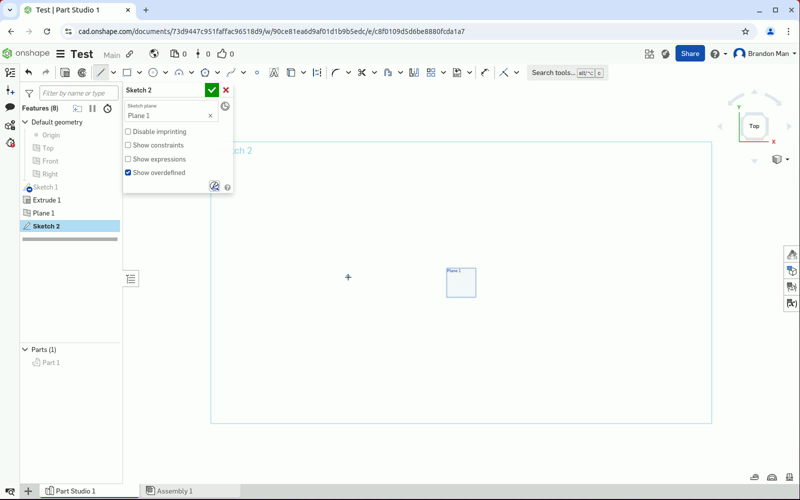
key_down(shift)
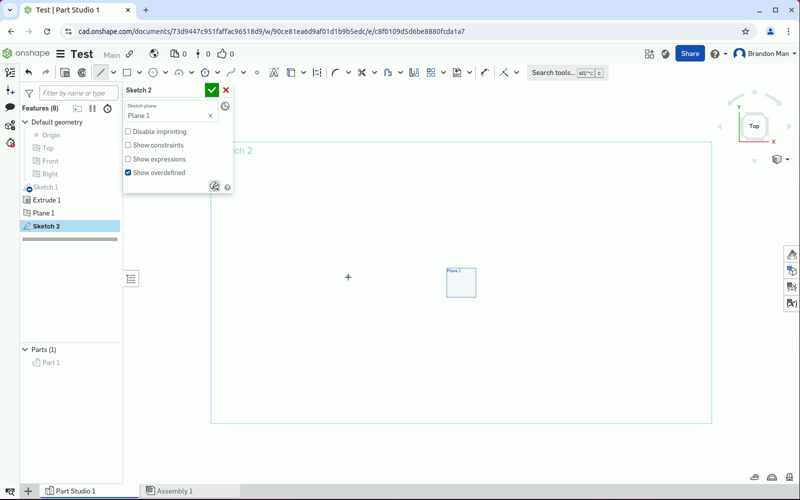
mouse_move(378, 276)
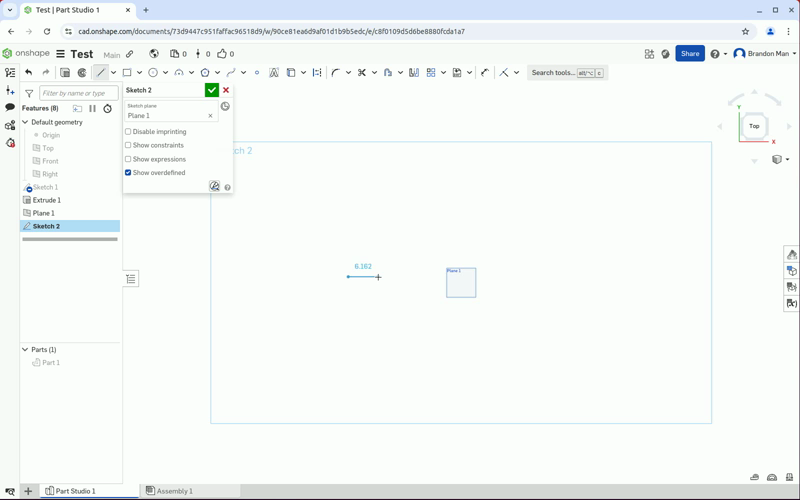
mouse_move(357, 276)
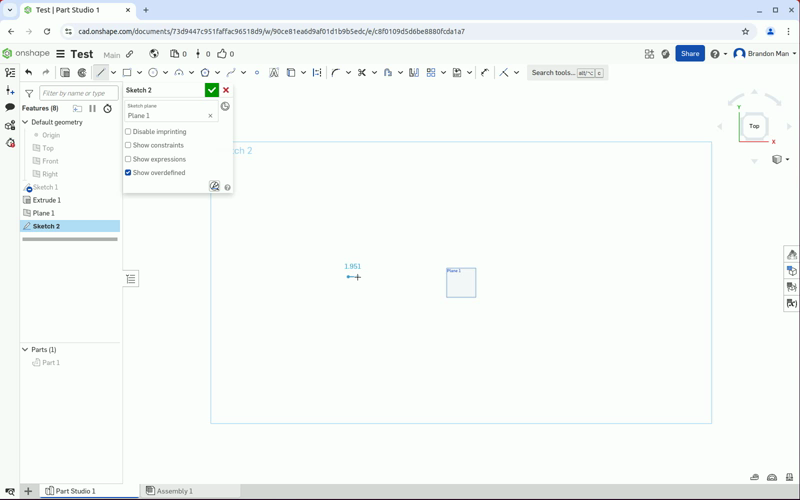
click(357, 276)
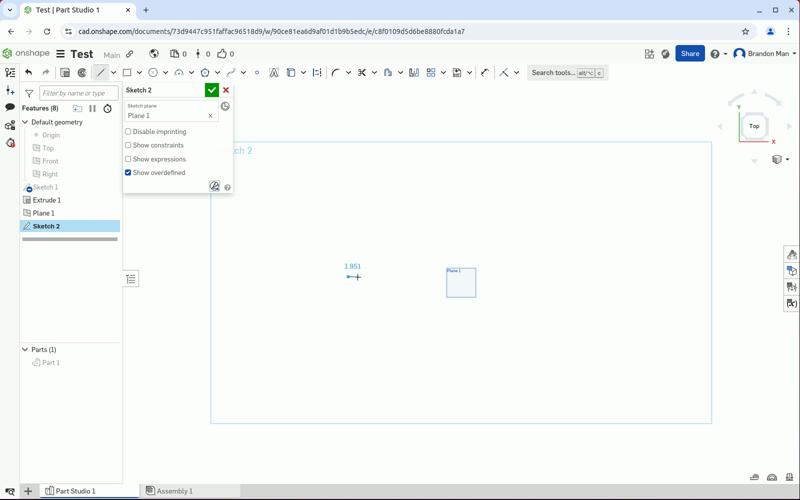
key_up(shift)
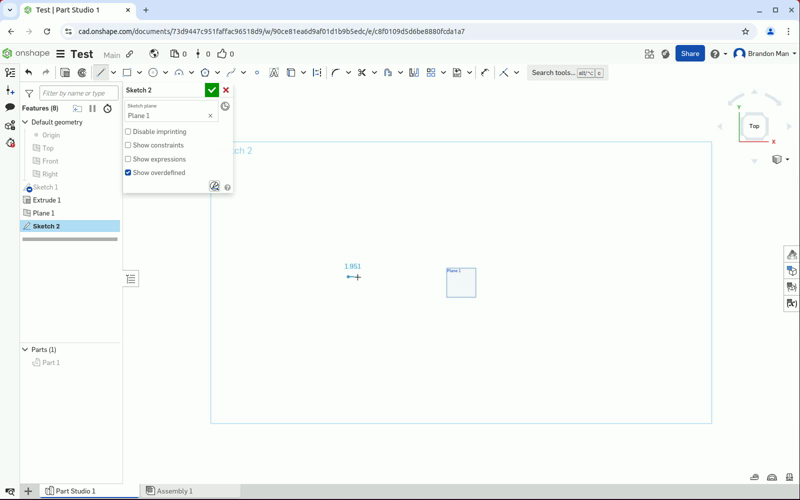
key_down(shift)
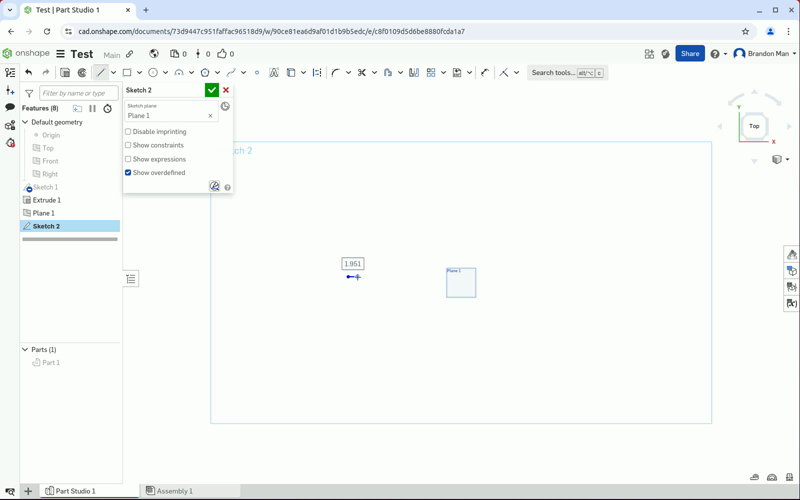
mouse_move(387, 276)
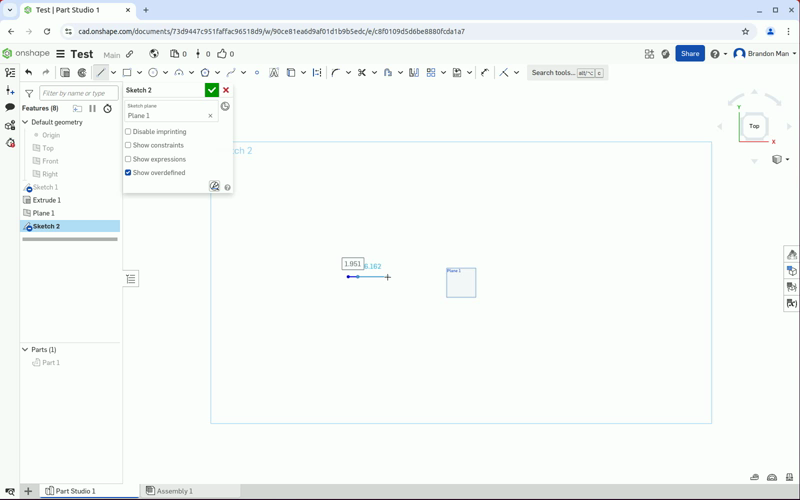
mouse_move(357, 265)
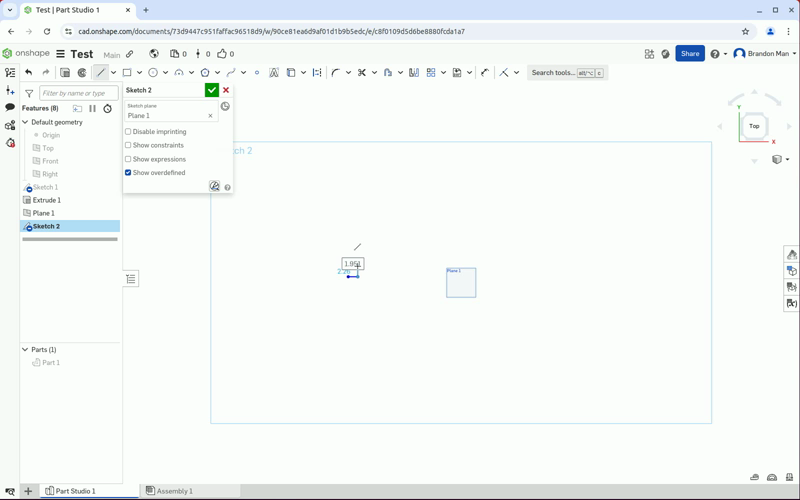
click(357, 265)
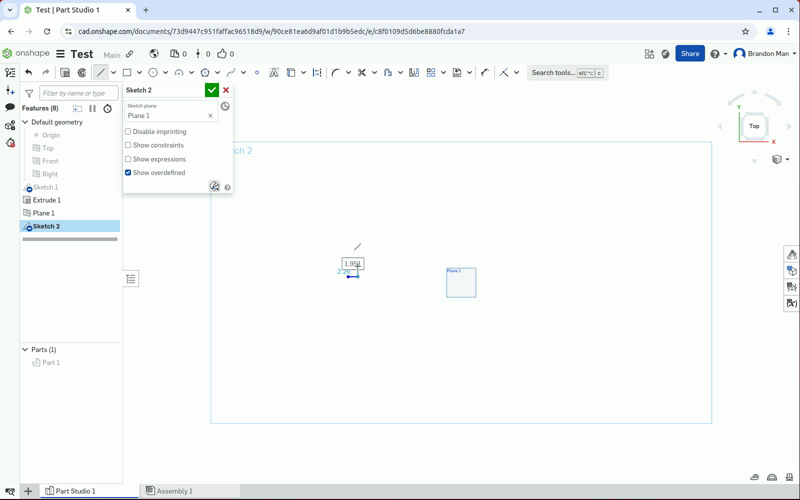
key_up(shift)
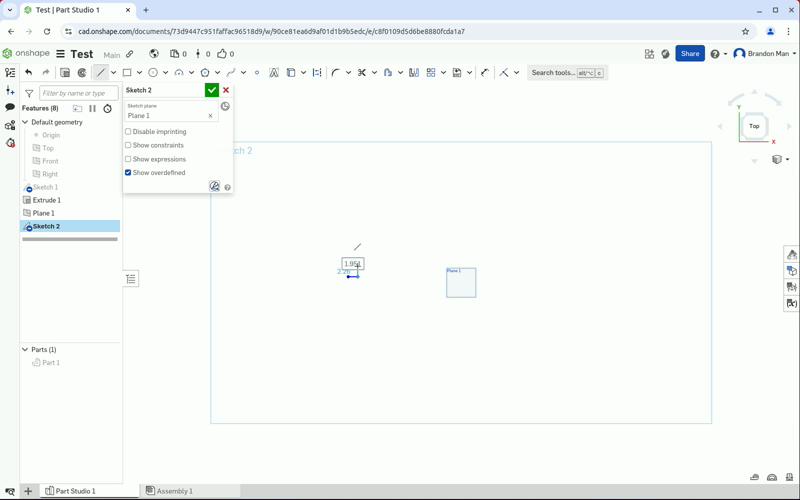
key_down(shift)
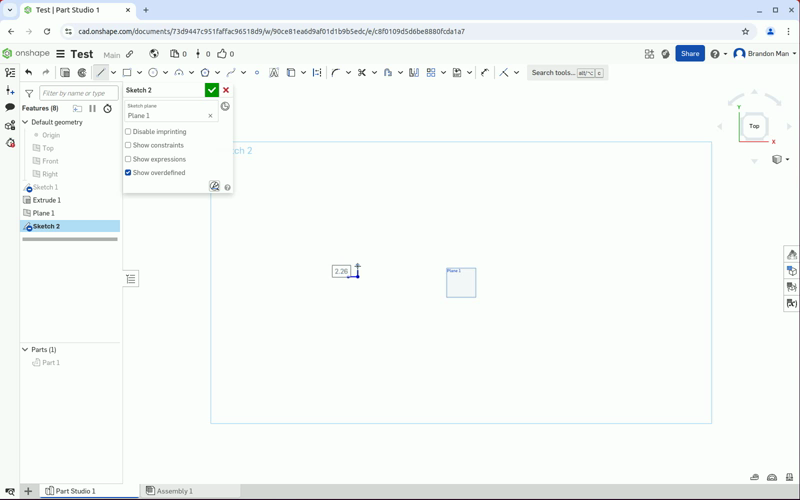
mouse_move(387, 265)
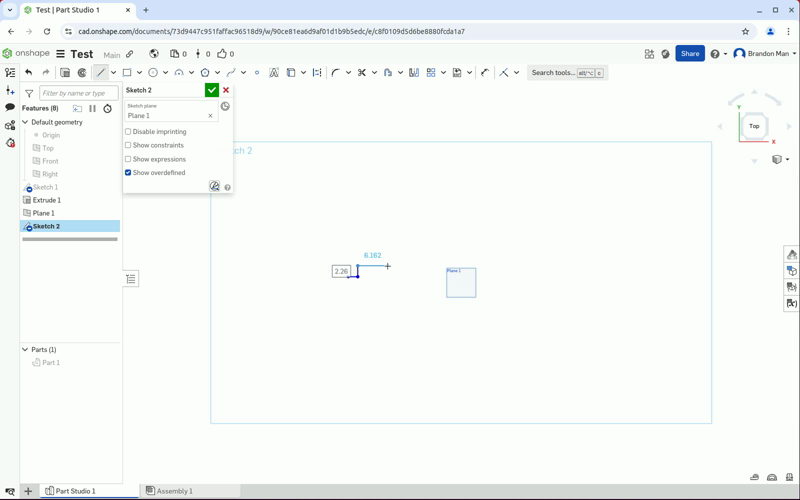
mouse_move(348, 265)
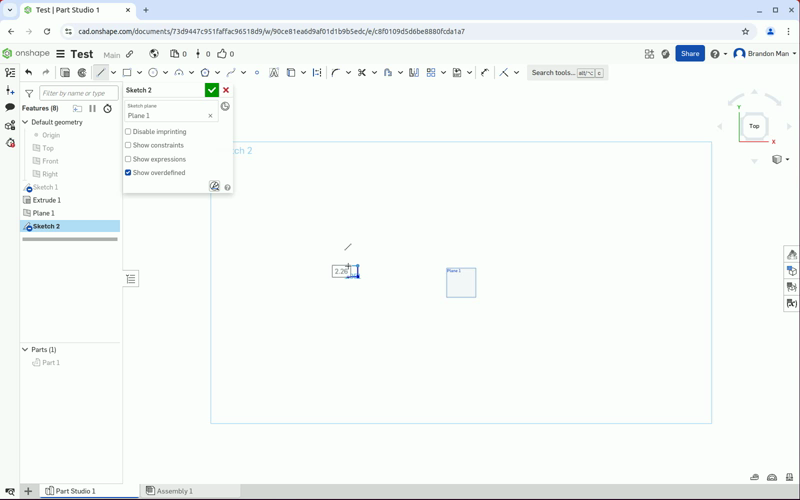
click(348, 265)
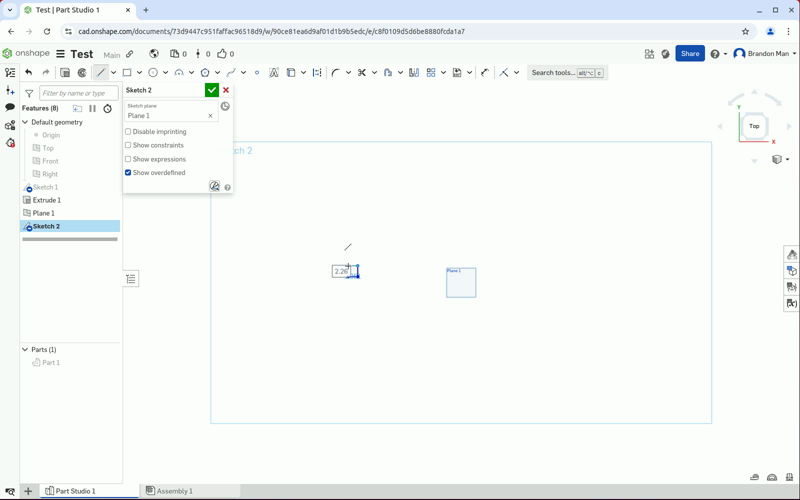
key_up(shift)
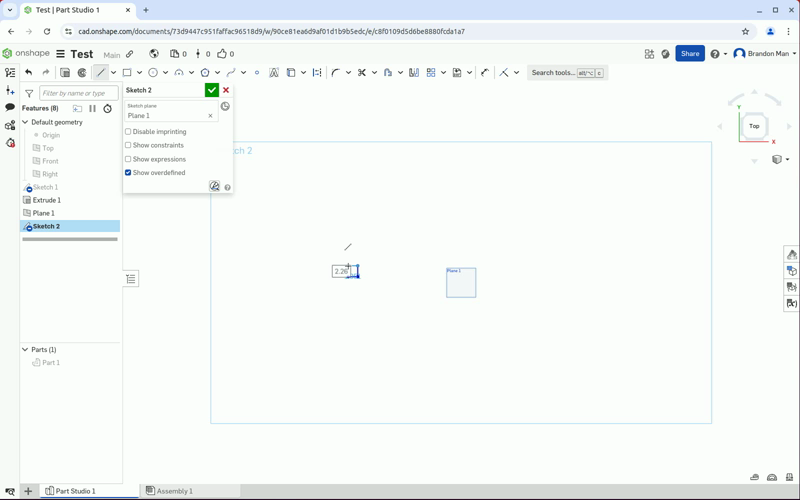
mouse_move(378, 265)
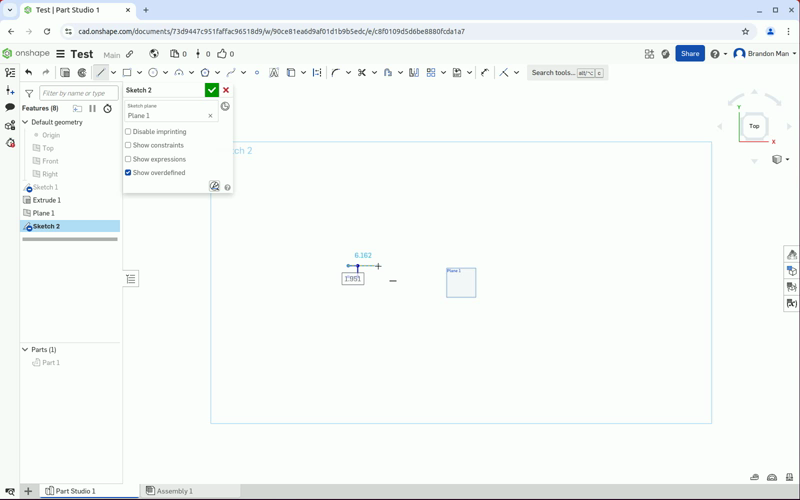
key_down(shift)
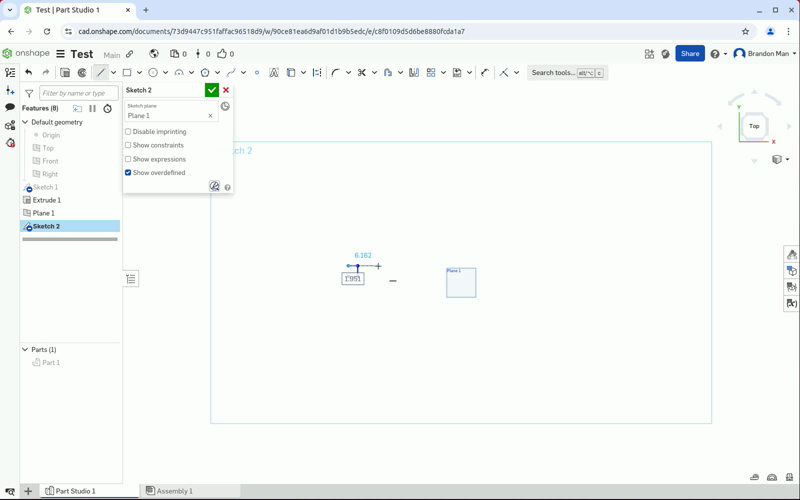
mouse_move(348, 276)
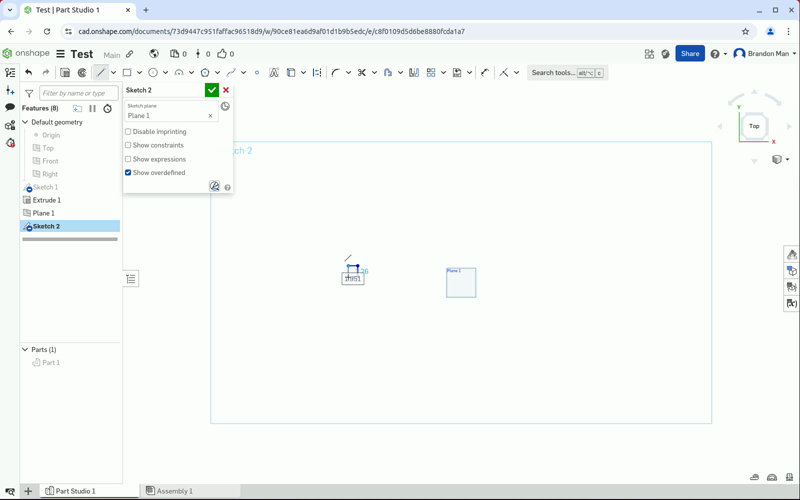
key_up(shift)
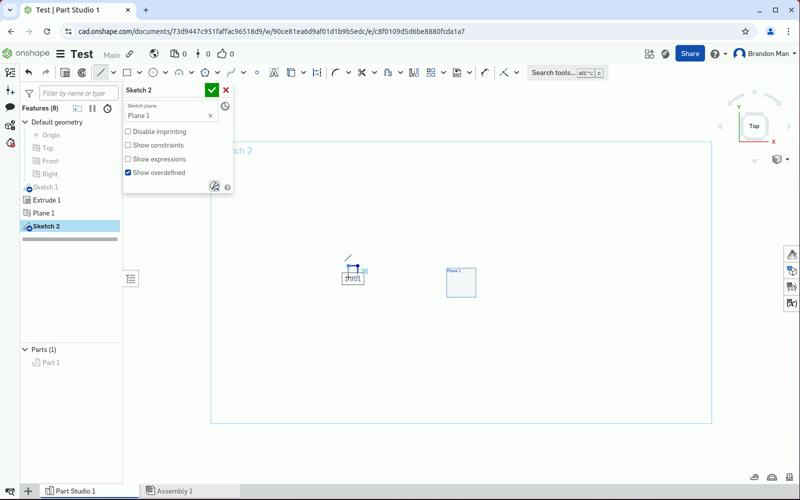
click(348, 276)
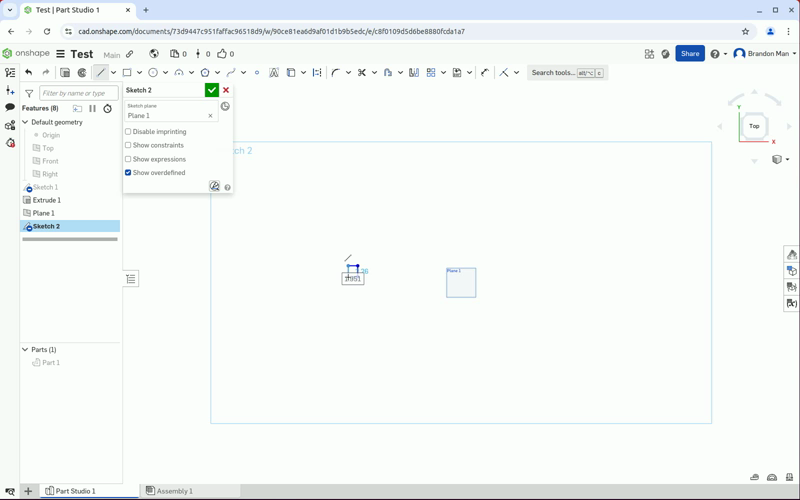
key(esc)
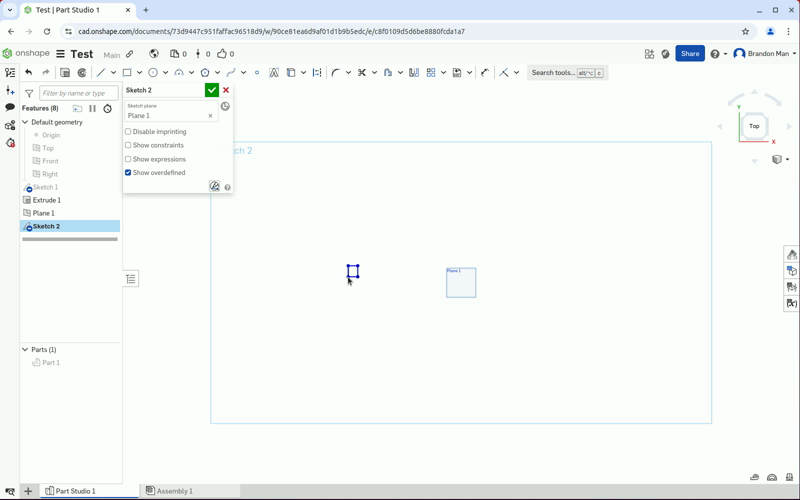
mouse_move(352, 275)
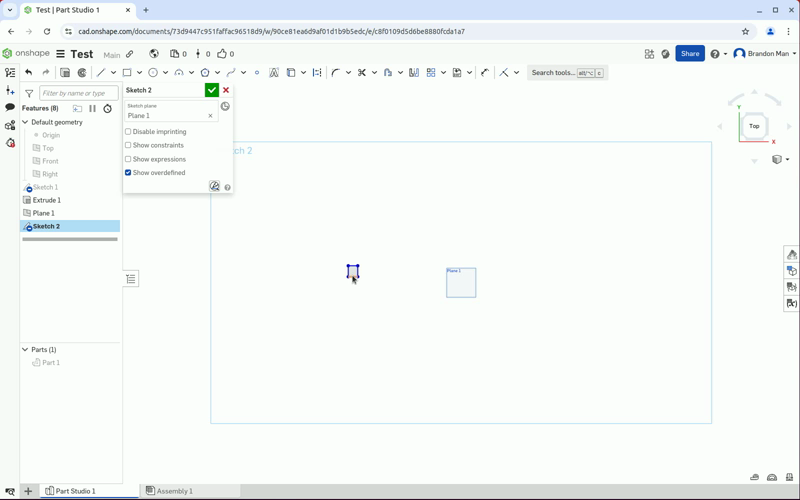
scroll(6)
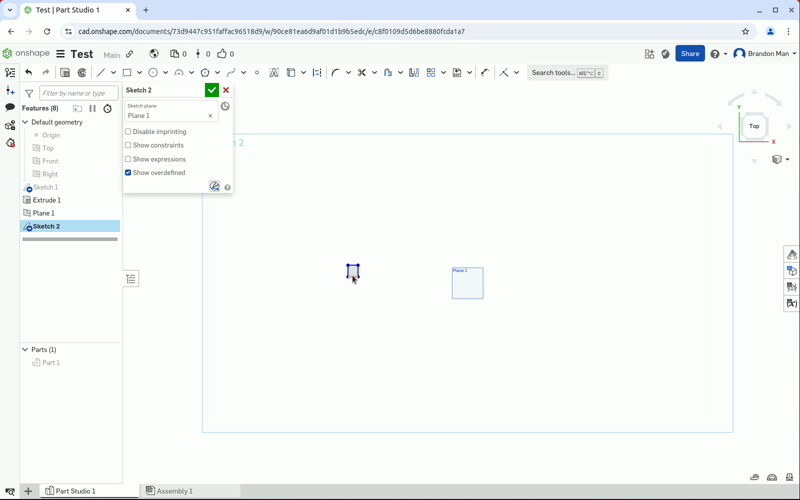
scroll(6)
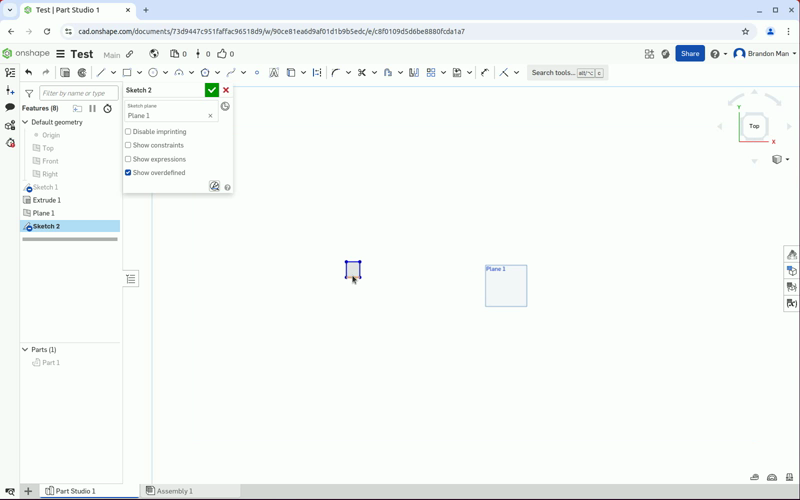
scroll(6)
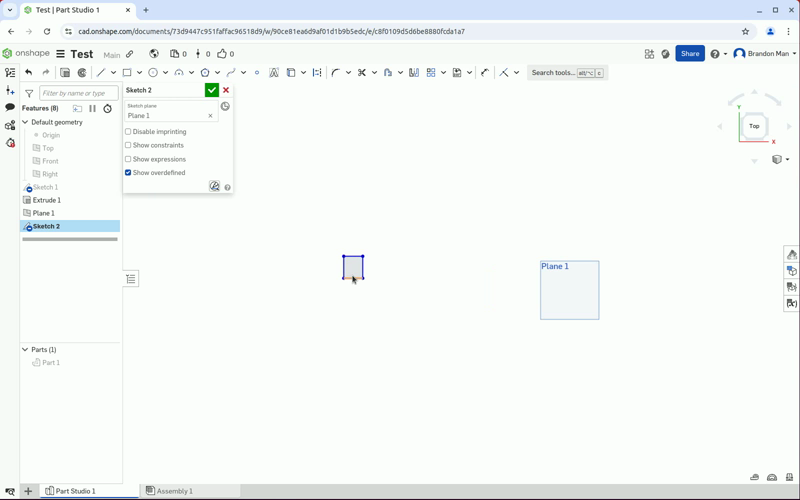
scroll(6)
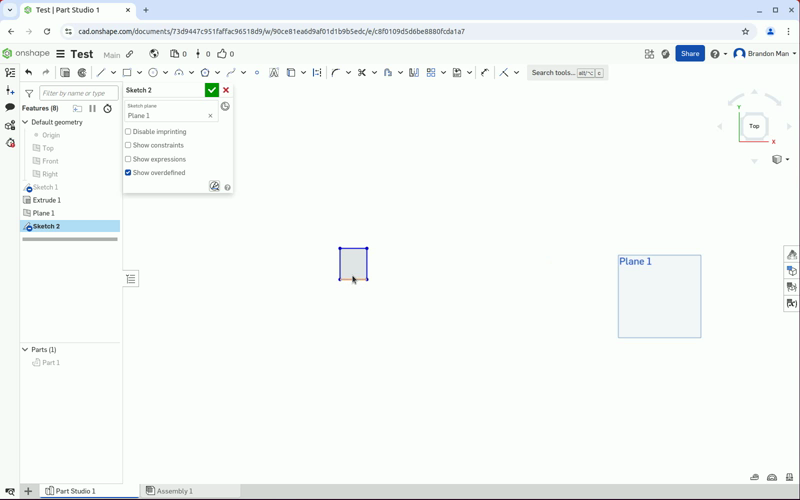
scroll(6)
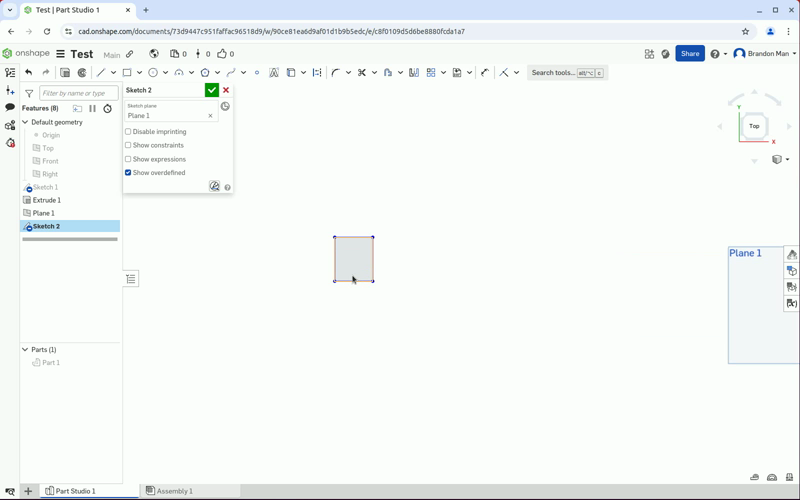
scroll(6)
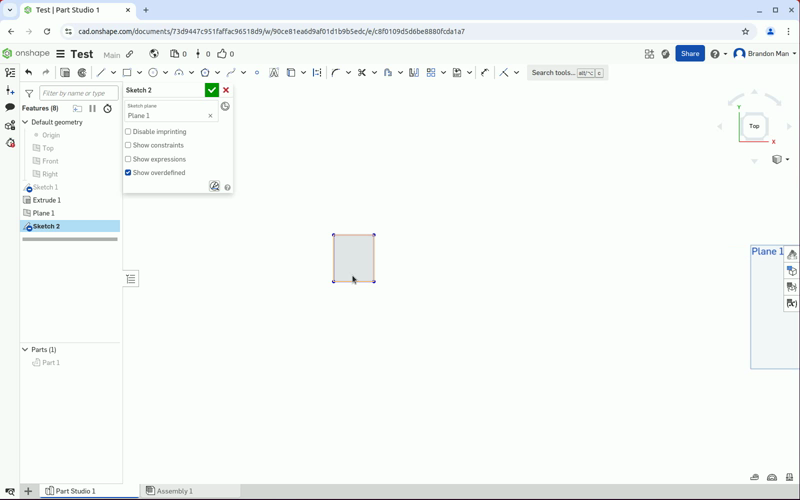
scroll(6)
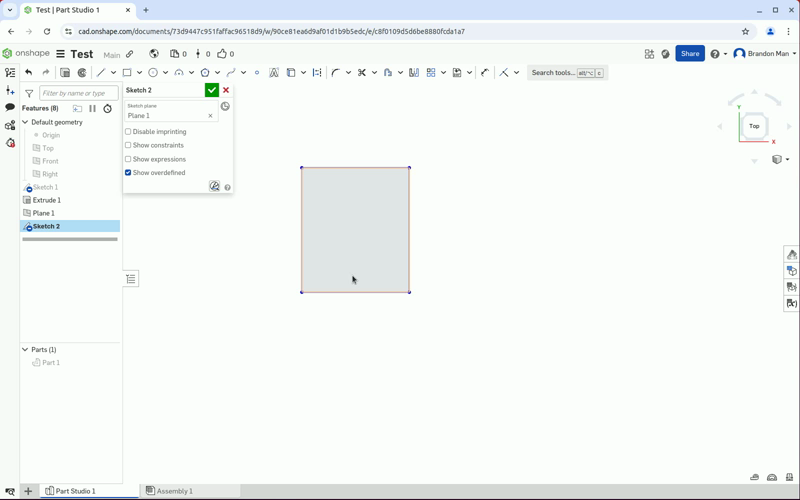
click(352, 275)
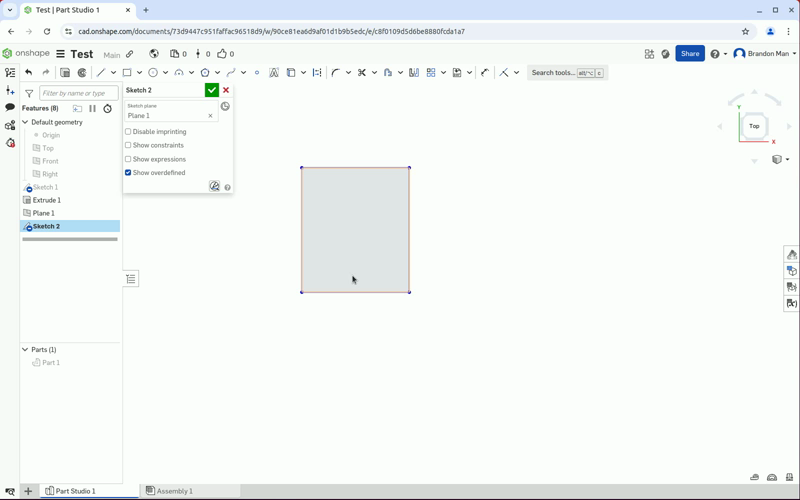
scroll(-6)
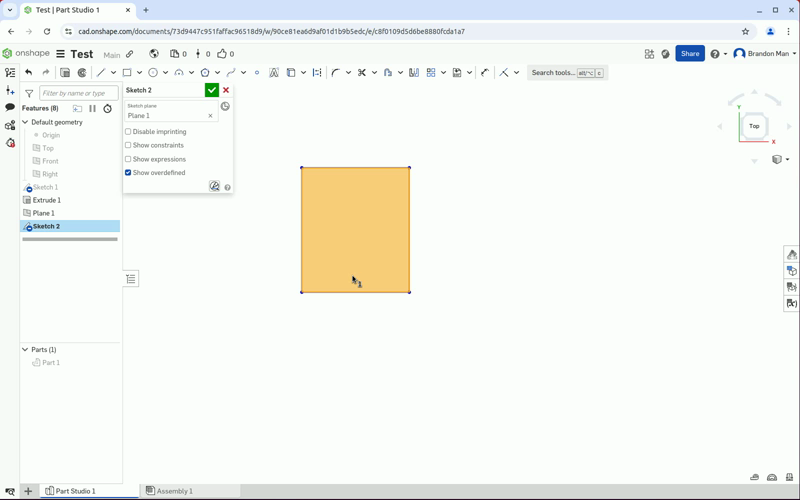
scroll(-6)
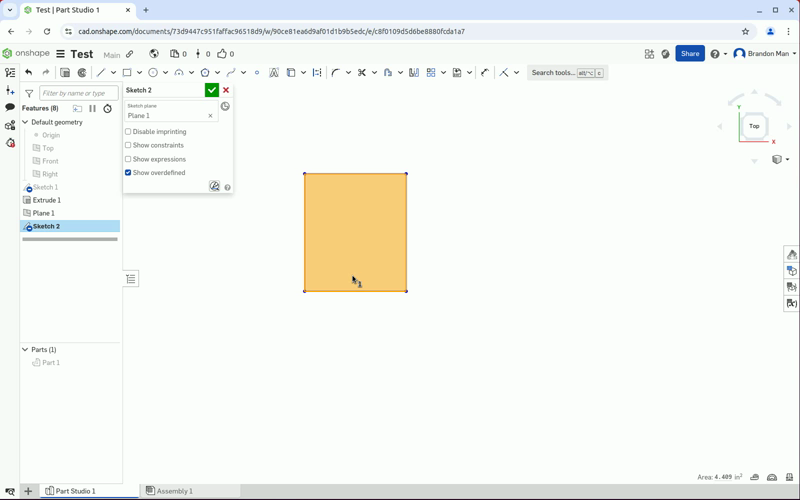
scroll(-6)
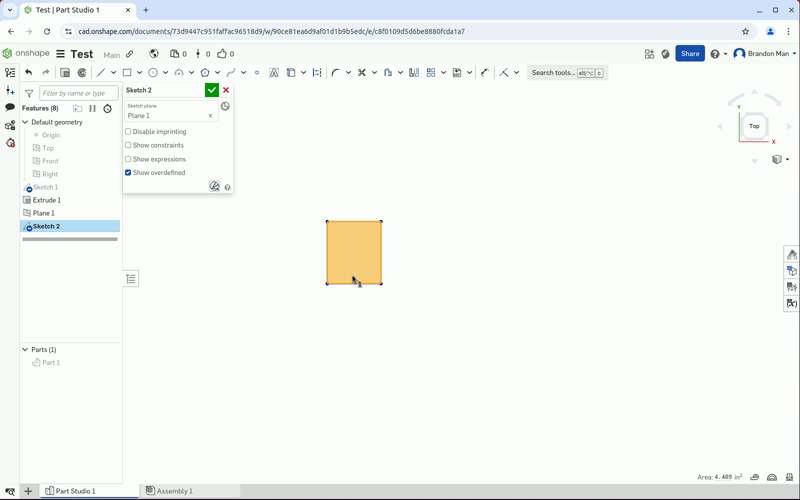
scroll(-6)
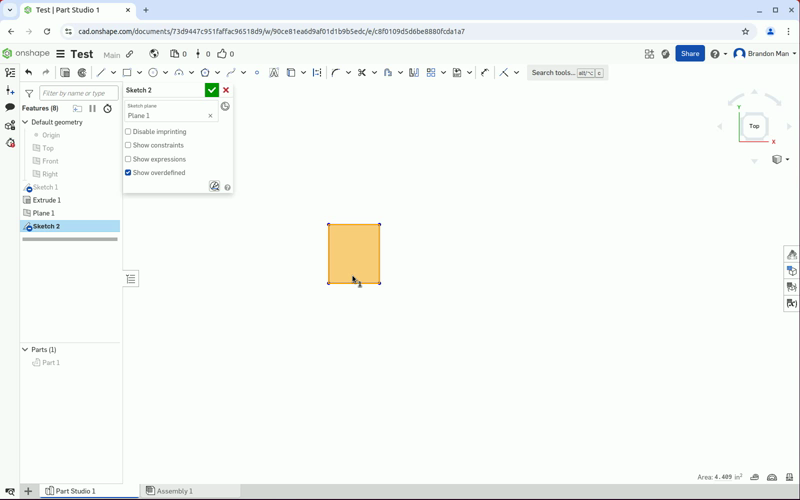
scroll(-6)
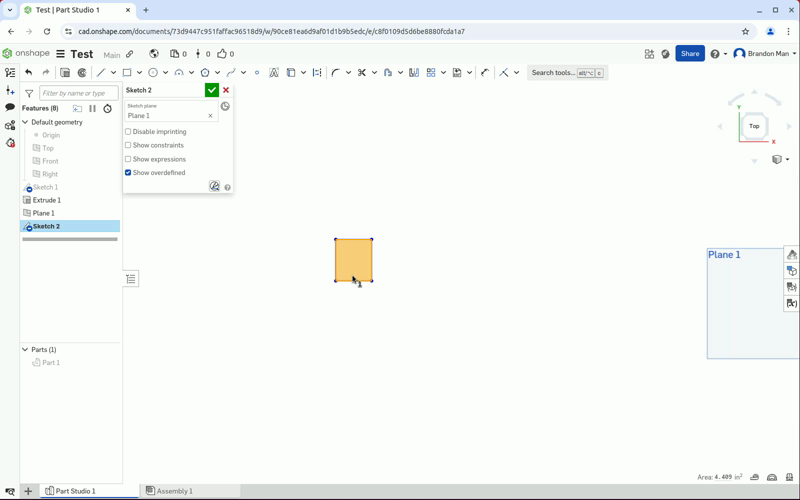
scroll(-6)
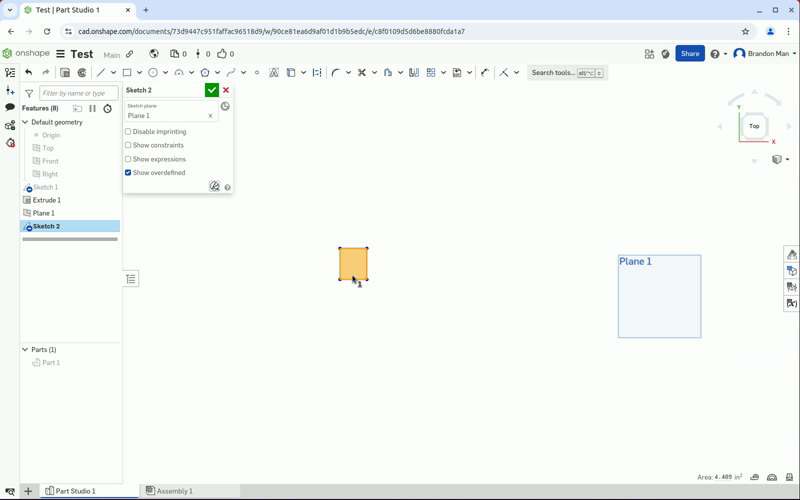
scroll(-6)
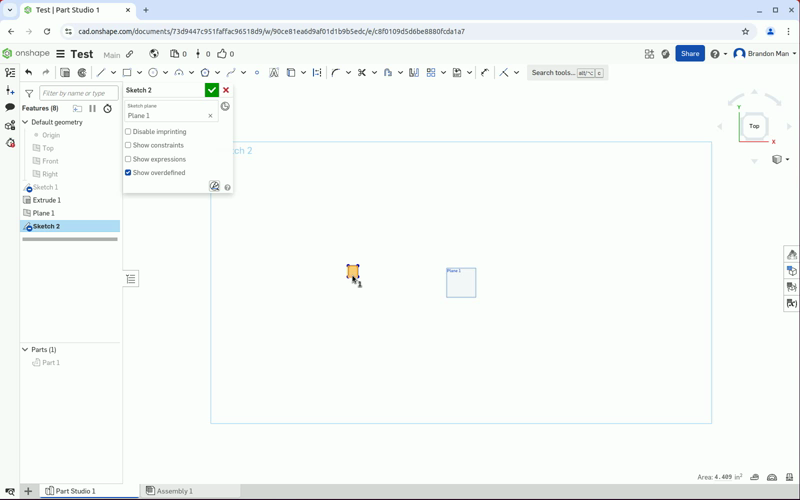
mouse_move(73, 352)
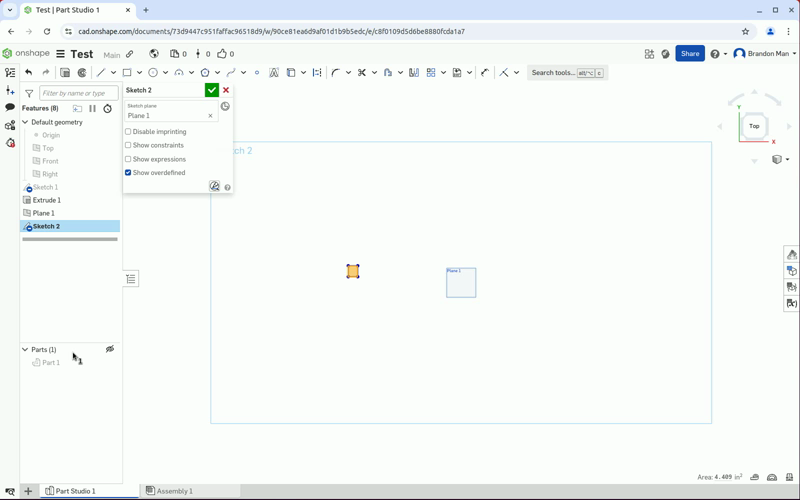
key(shift+y)
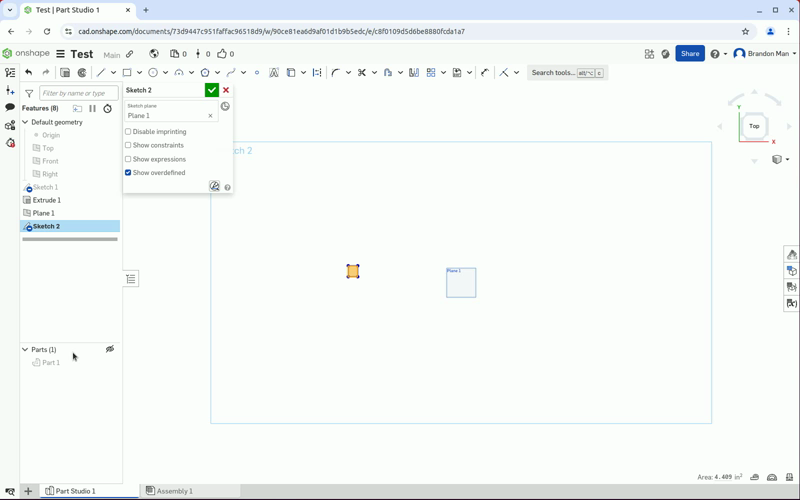
key(shift+e)
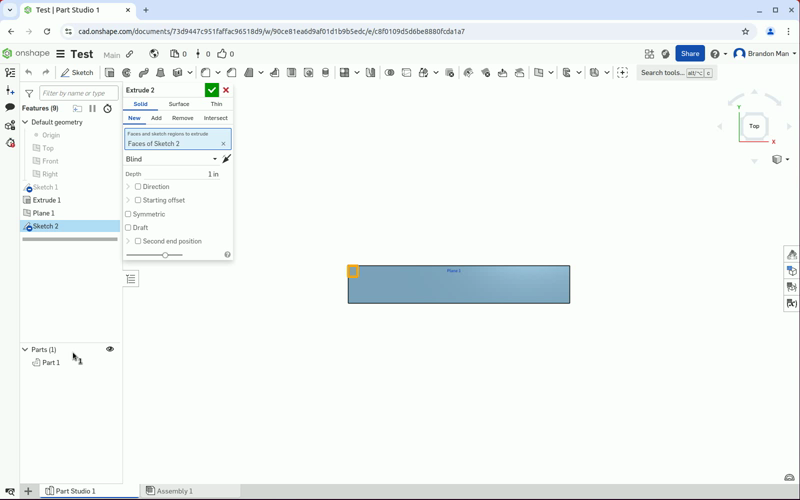
mouse_move(143, 106)
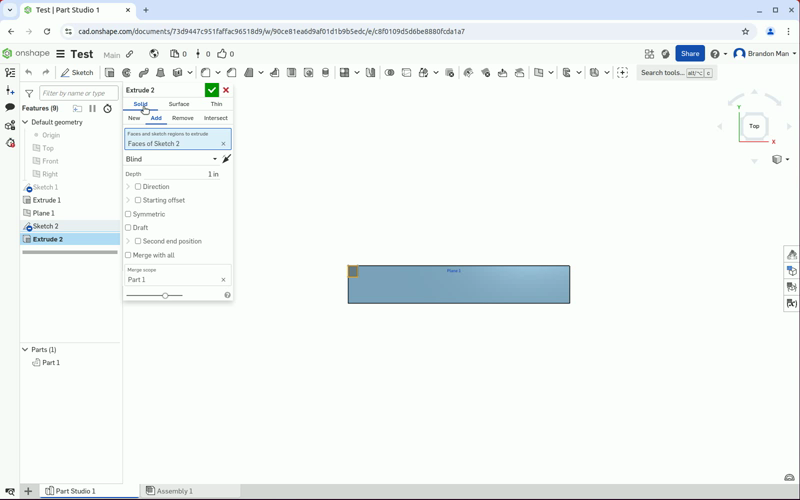
click(143, 106)
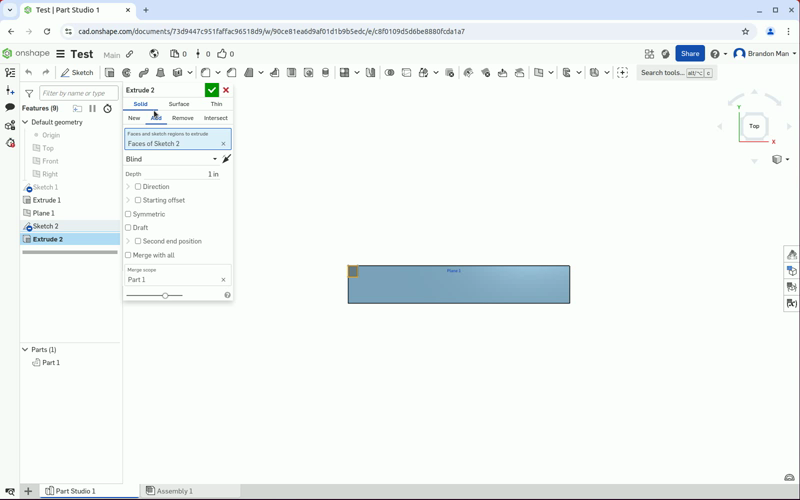
mouse_move(186, 120)
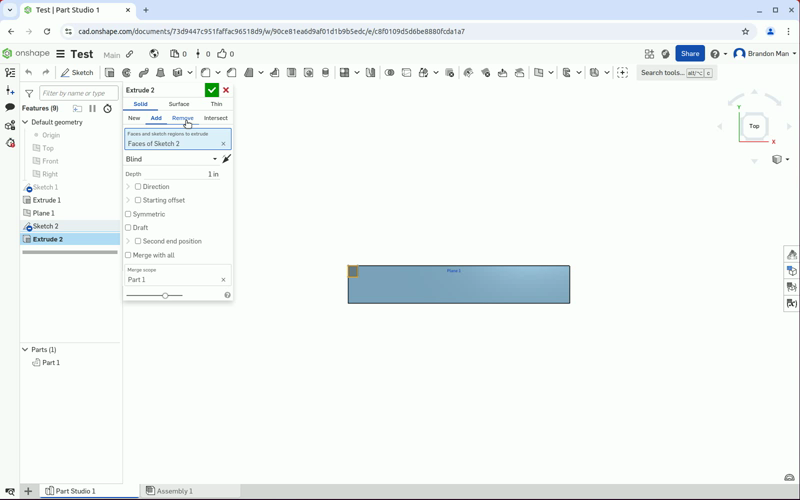
click(186, 120)
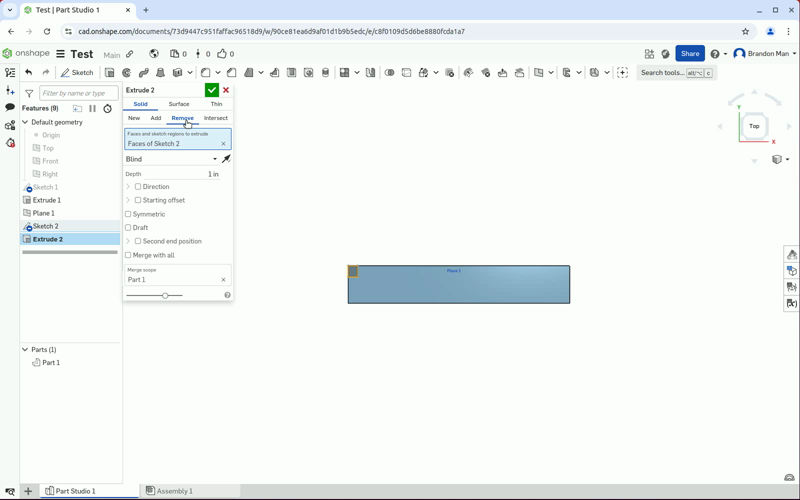
key(tab, 4)
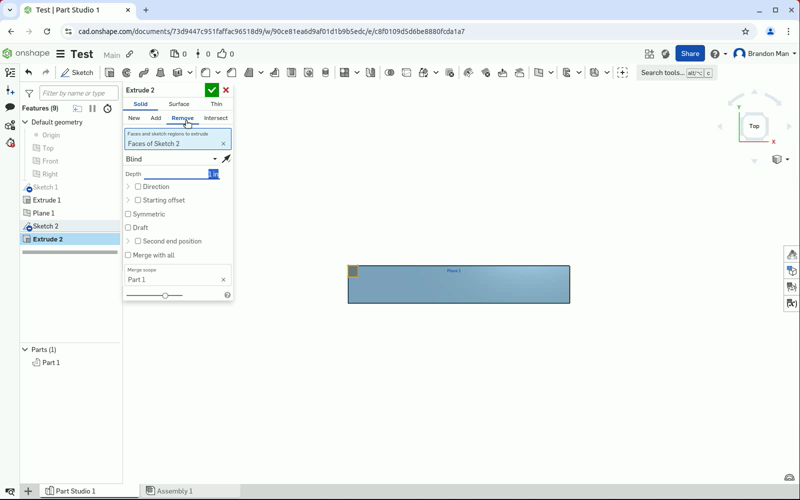
text(-3.852)
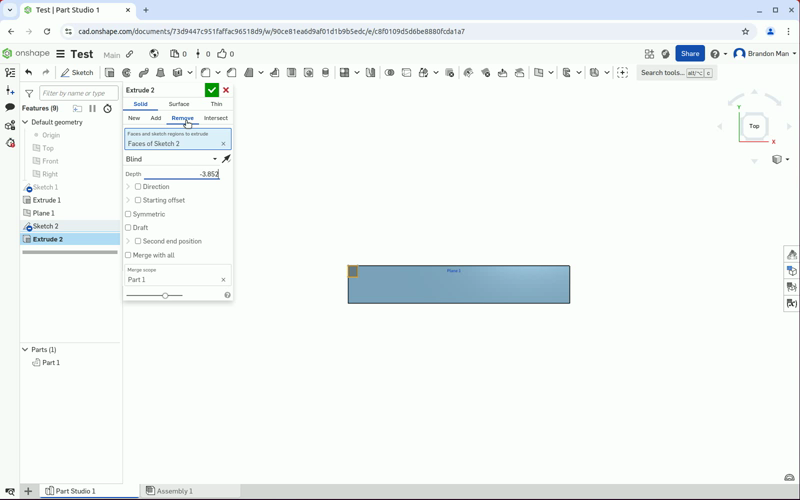
key(tab, 3)
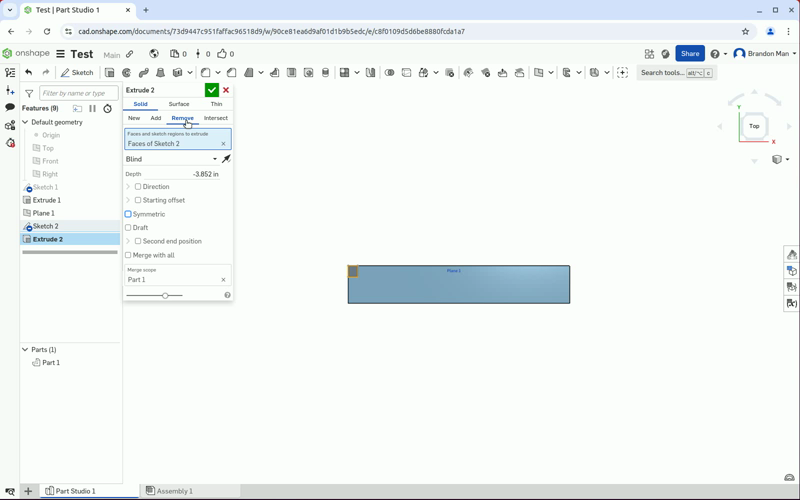
key(space)
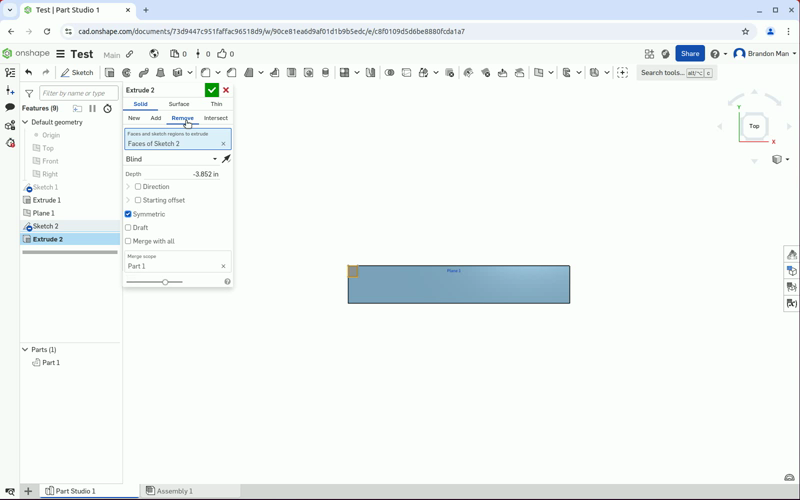
key(tab, 2)
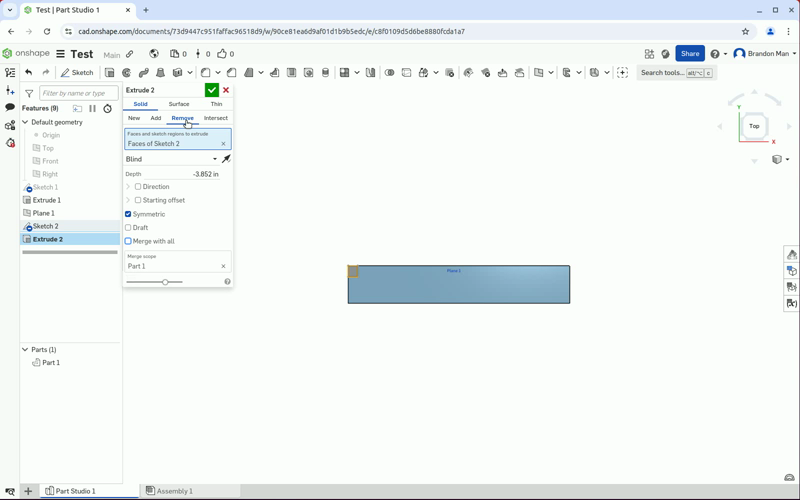
key(space)
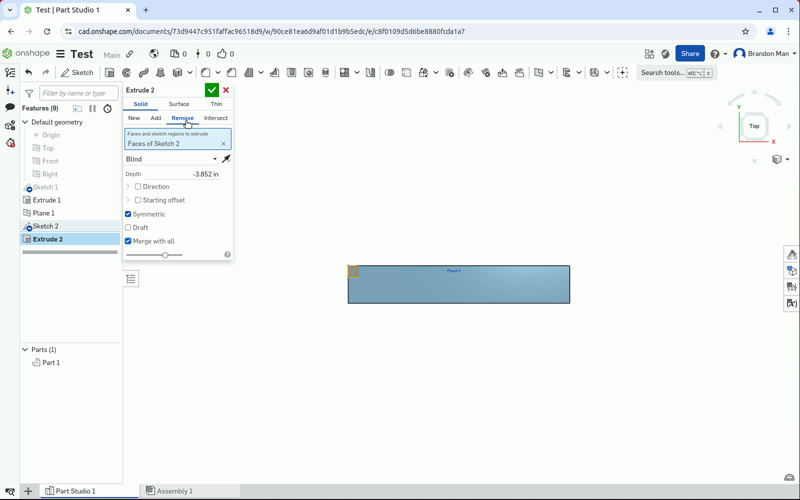
key(enter)
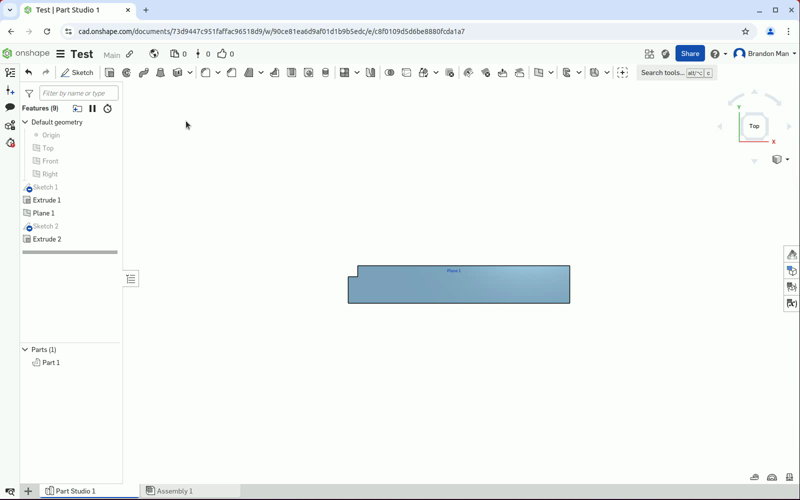
key(shift+h)
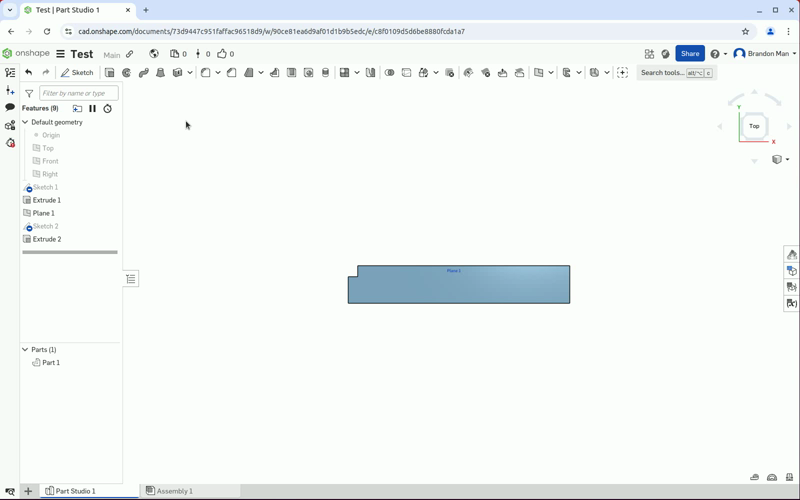
key(shift+h)
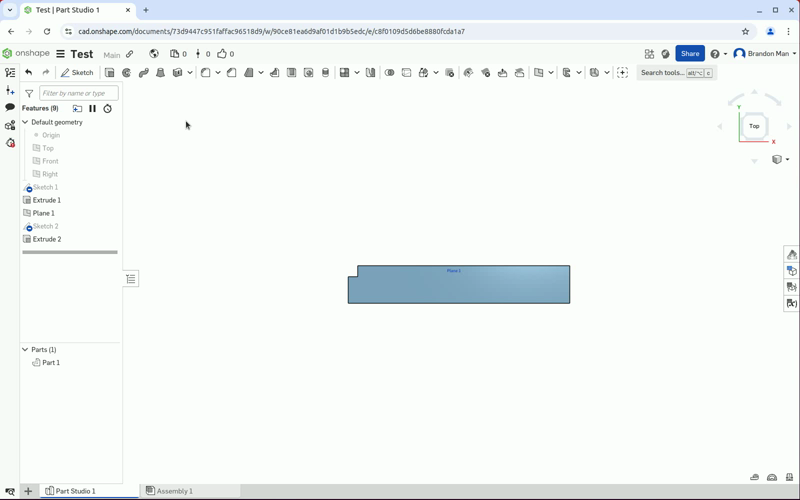
mouse_move(73, 189)
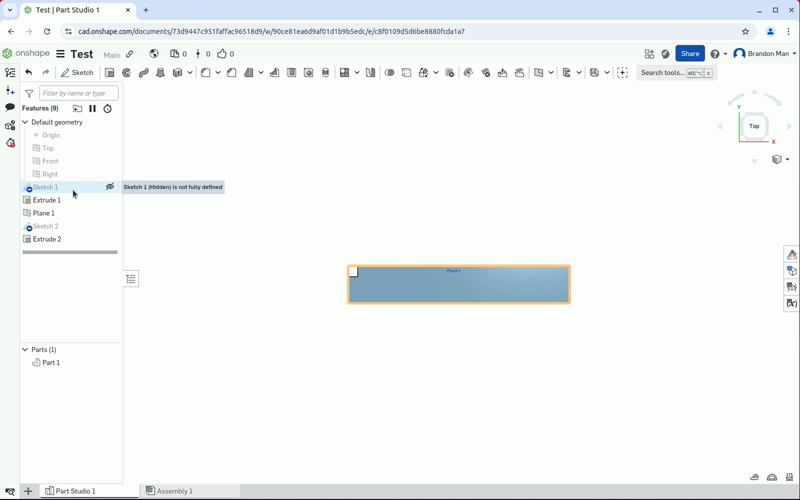
click(73, 189)
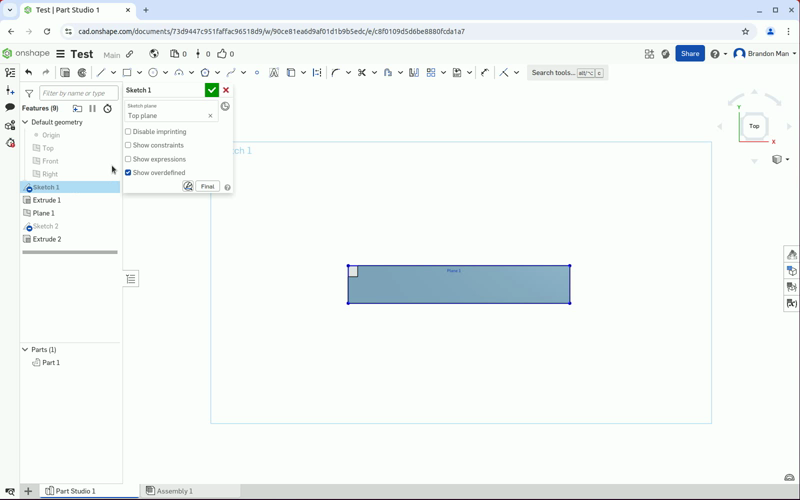
mouse_move(229, 92)
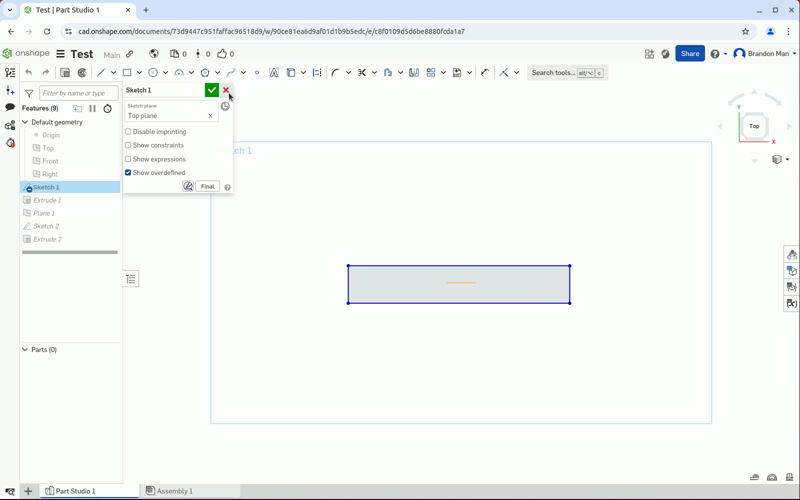
click(229, 92)
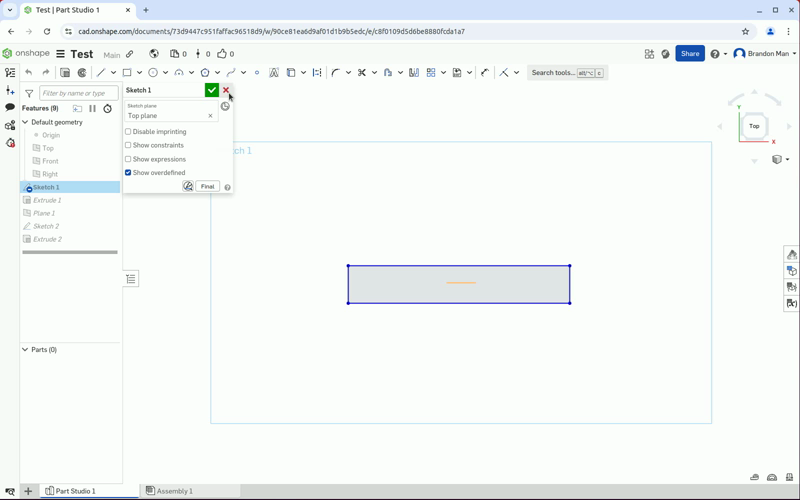
key(shift+s)
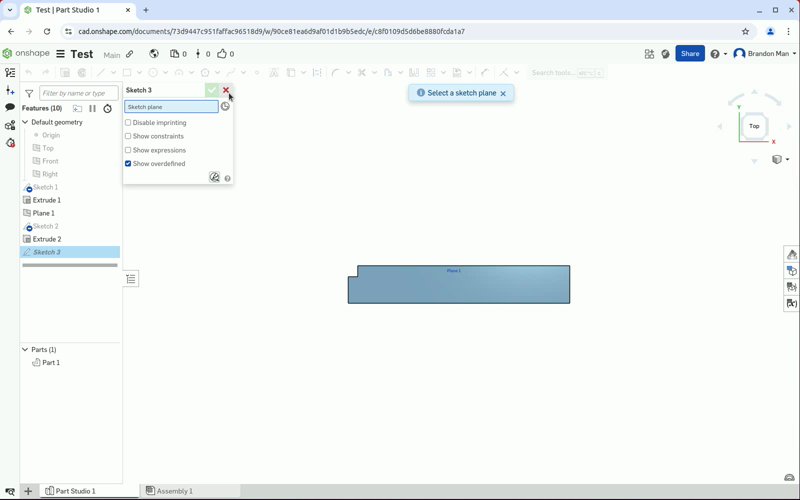
mouse_move(73, 215)
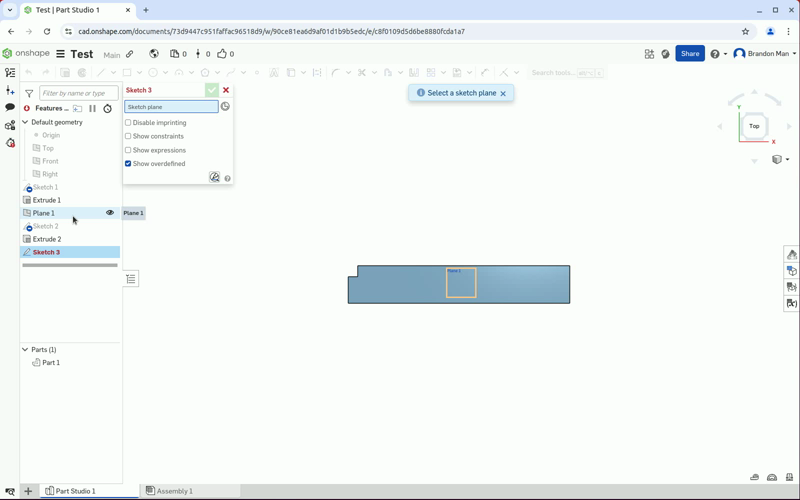
click(73, 215)
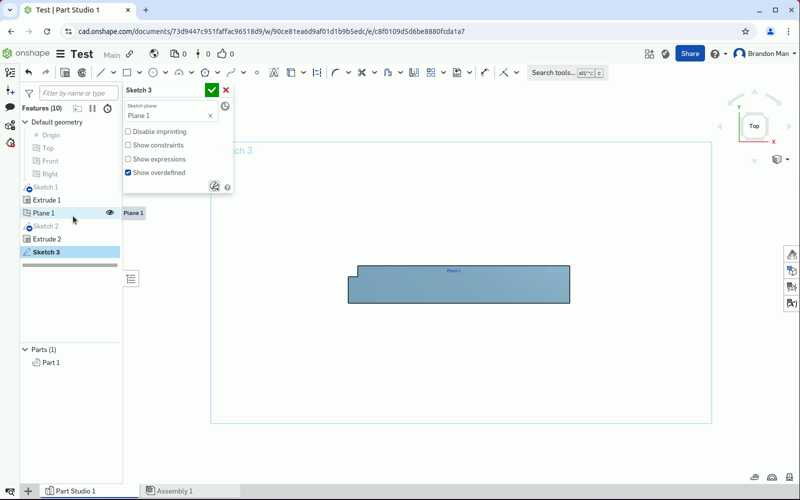
mouse_move(73, 352)
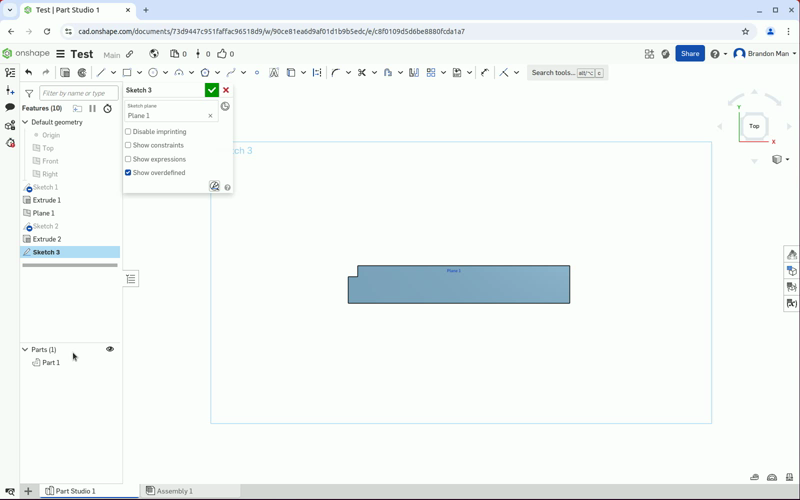
key(y)
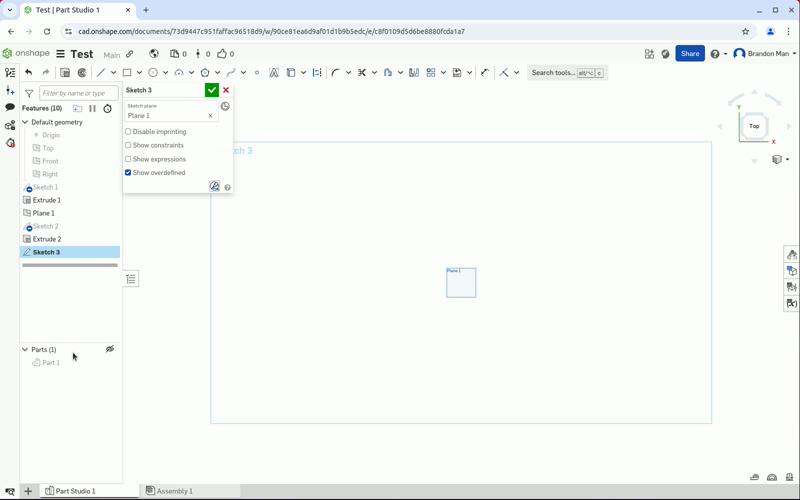
key(l)
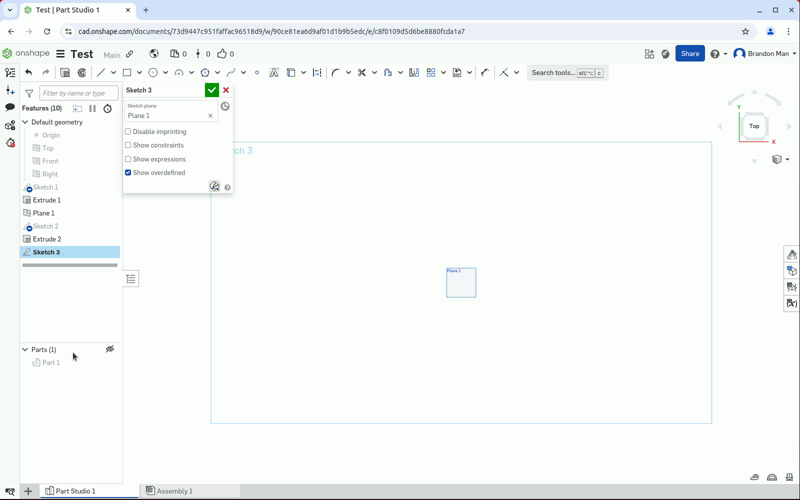
key_down(shift)
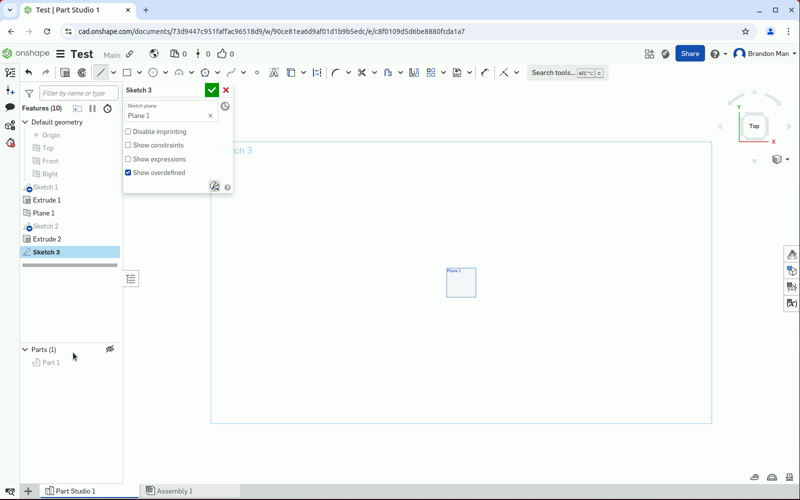
mouse_move(348, 303)
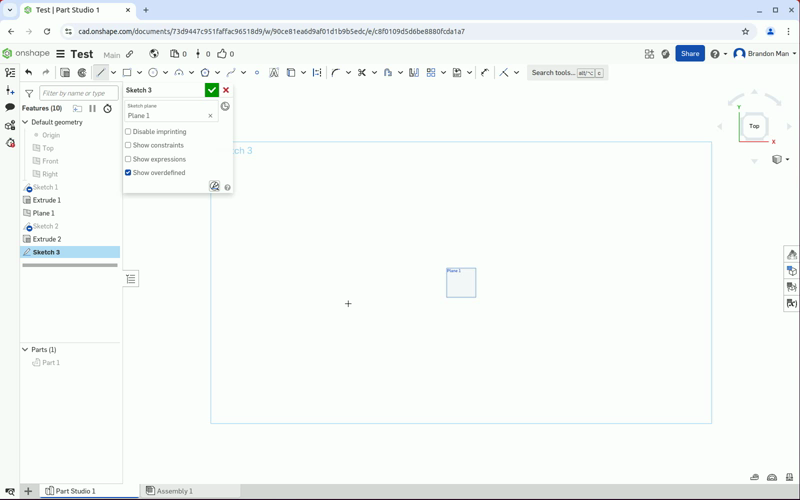
click(348, 303)
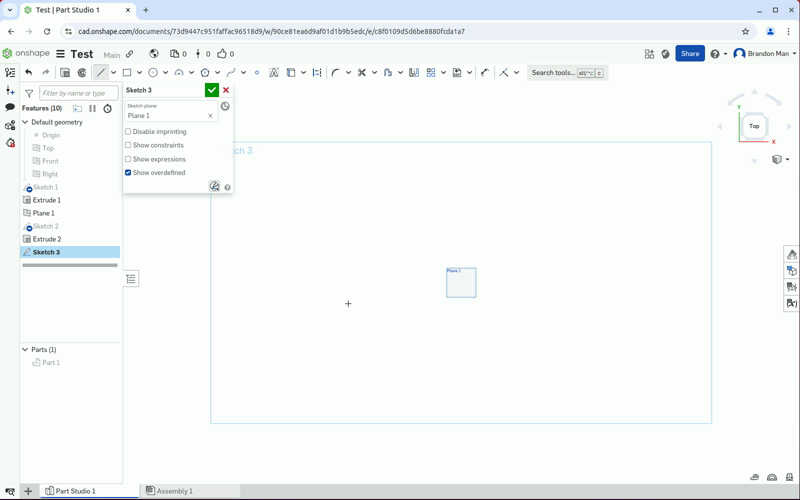
key_up(shift)
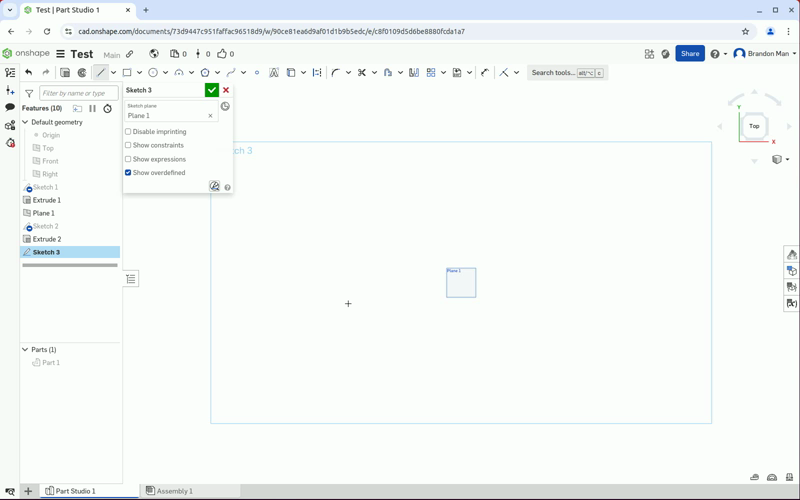
key_down(shift)
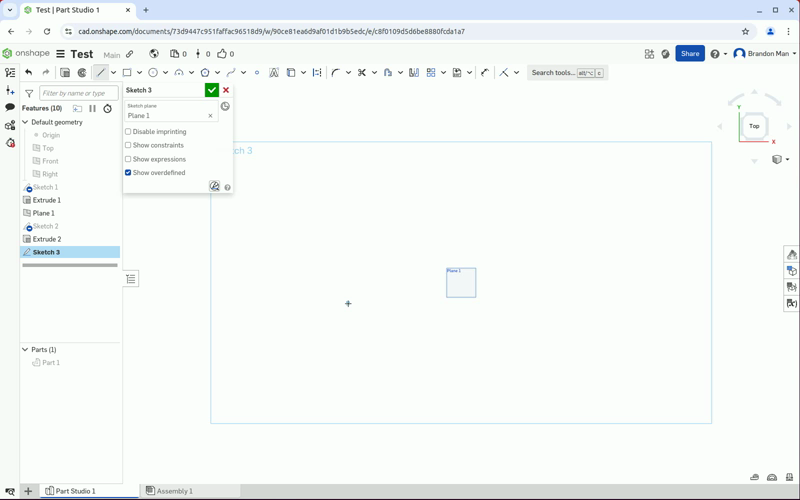
mouse_move(378, 303)
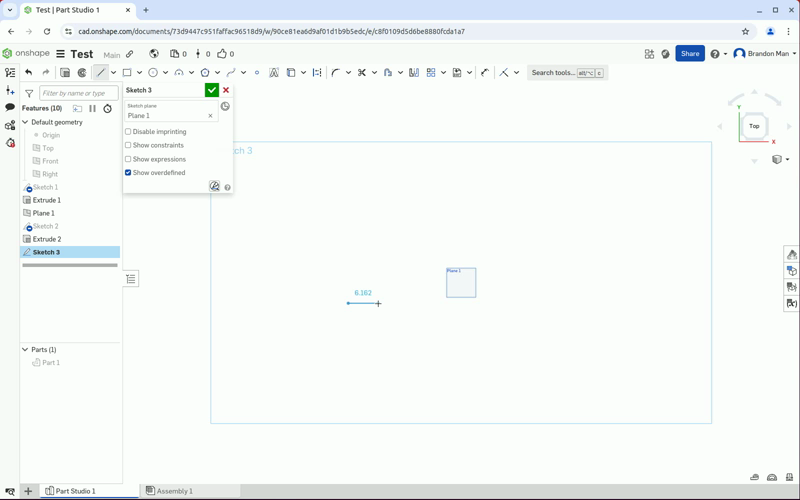
mouse_move(357, 303)
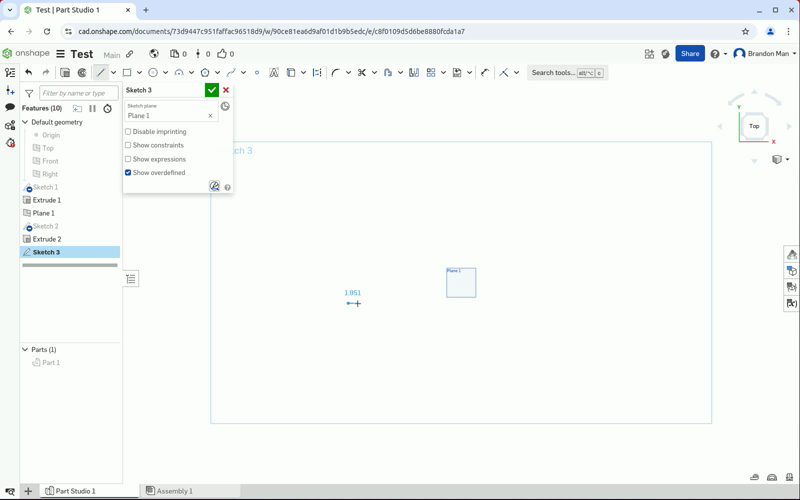
click(357, 303)
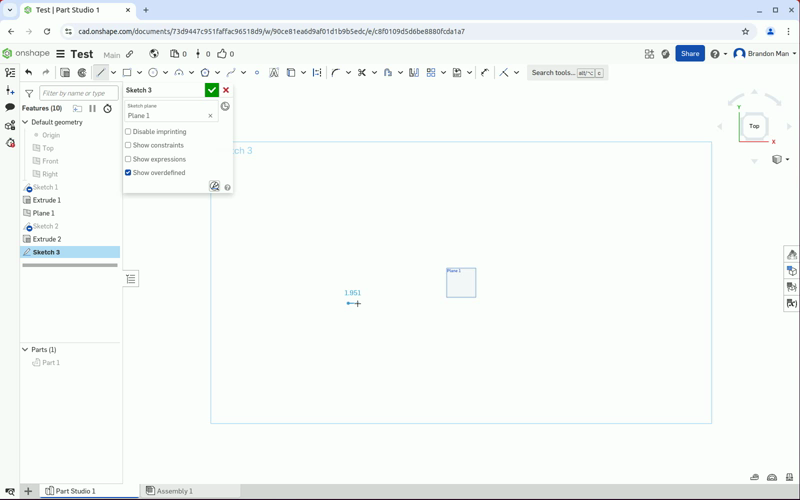
key_up(shift)
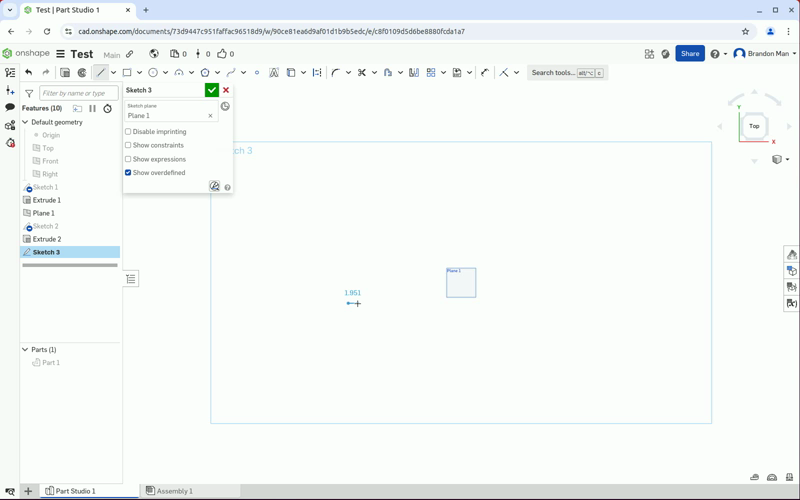
key_down(shift)
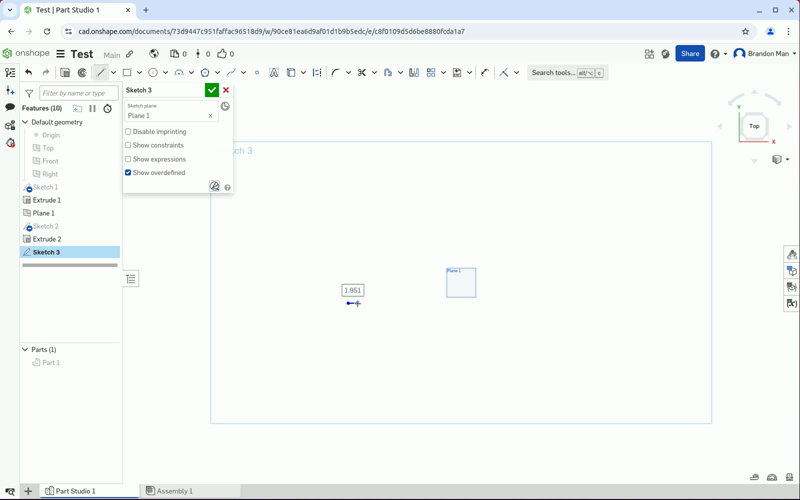
mouse_move(387, 303)
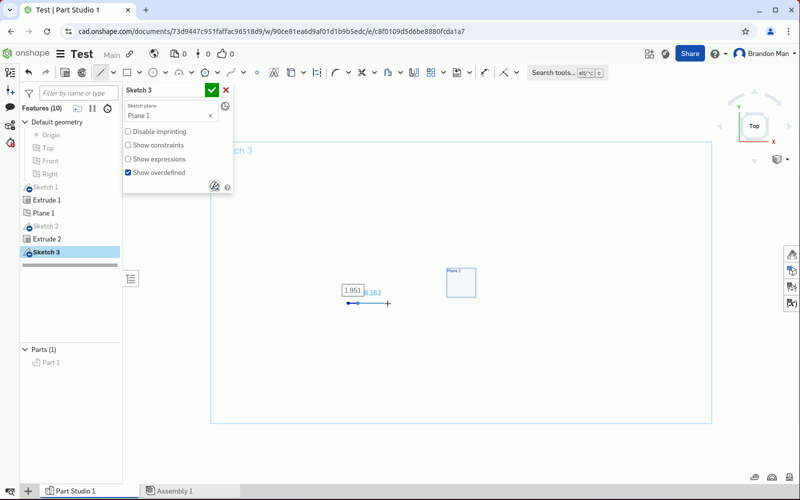
mouse_move(357, 291)
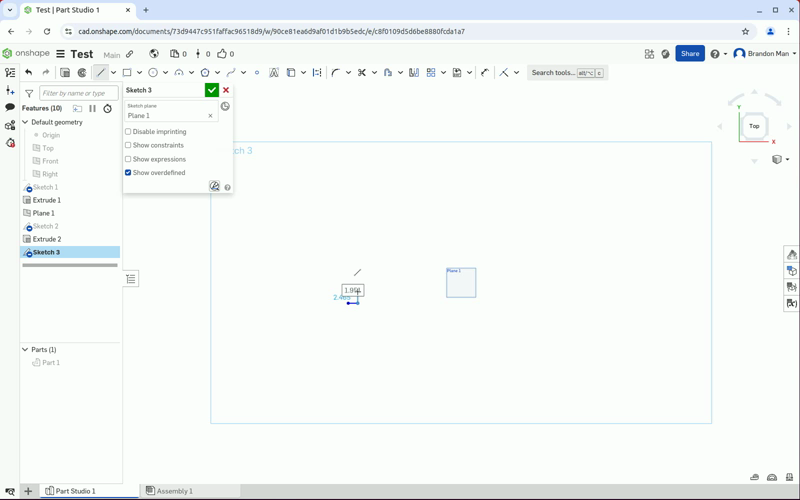
click(357, 291)
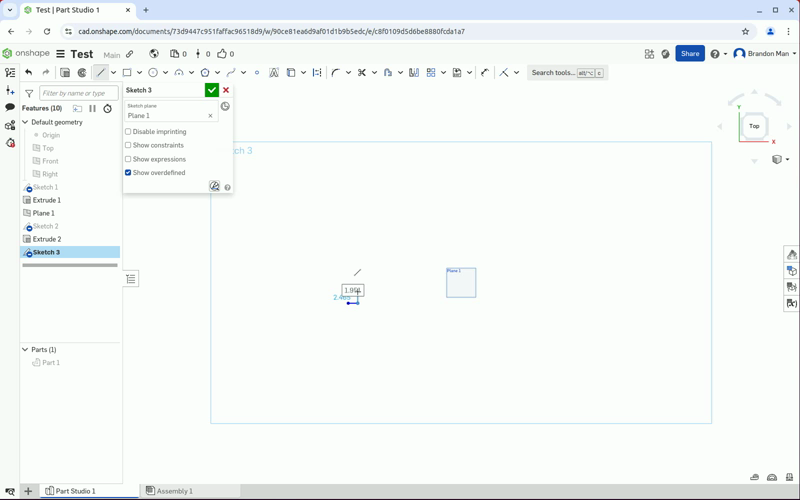
key_up(shift)
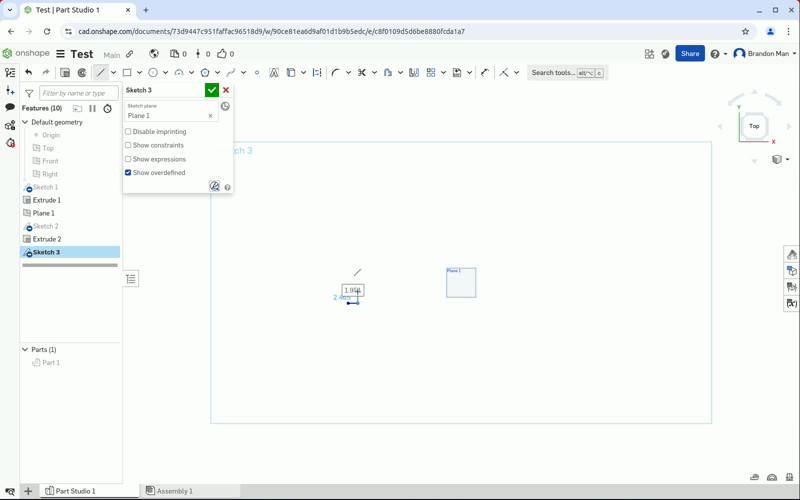
key_down(shift)
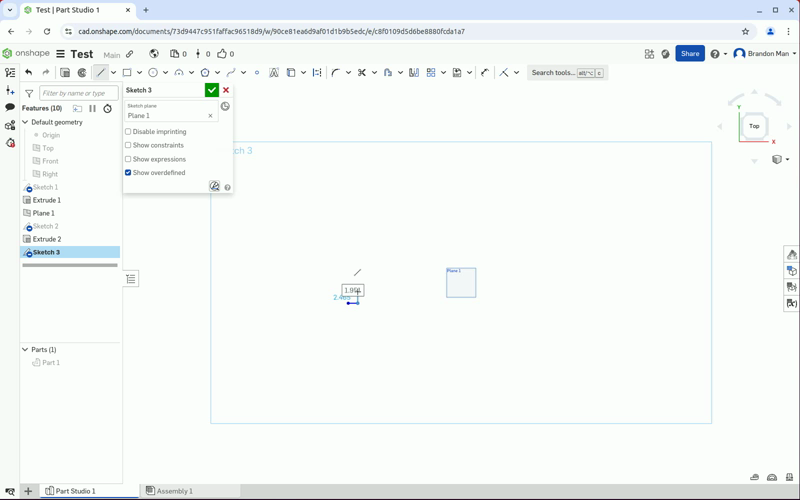
mouse_move(387, 291)
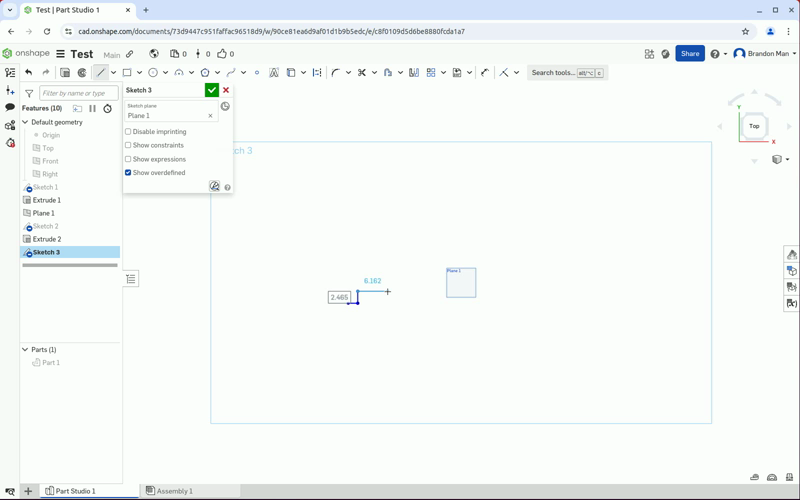
mouse_move(348, 291)
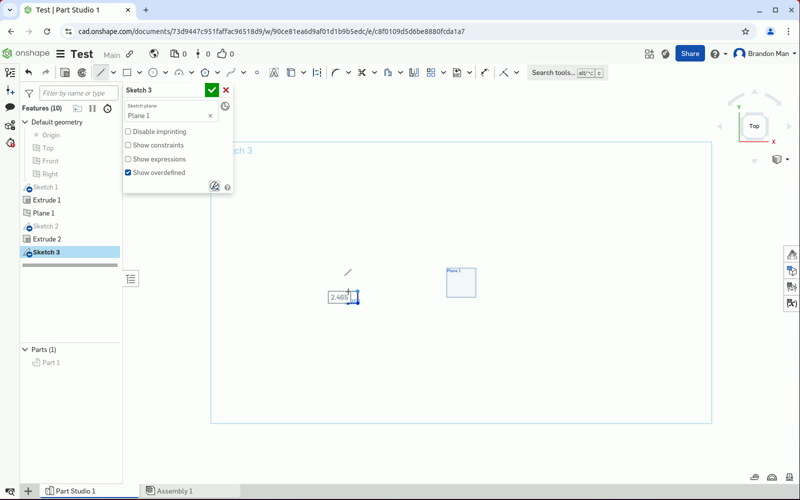
click(348, 291)
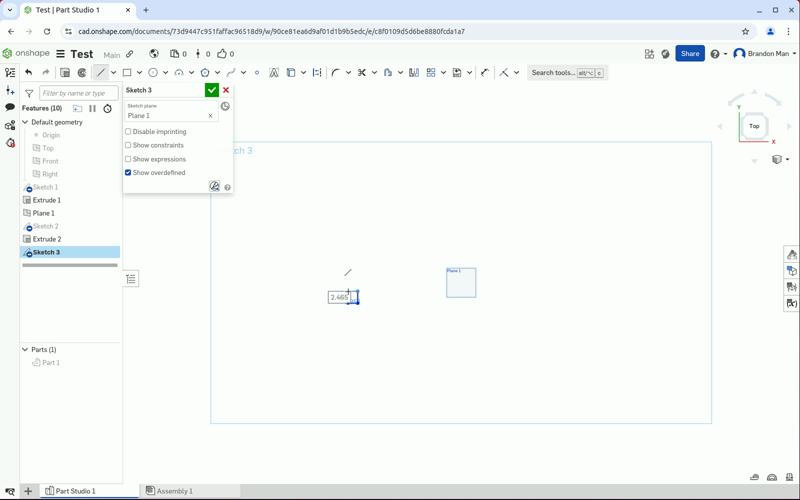
key_up(shift)
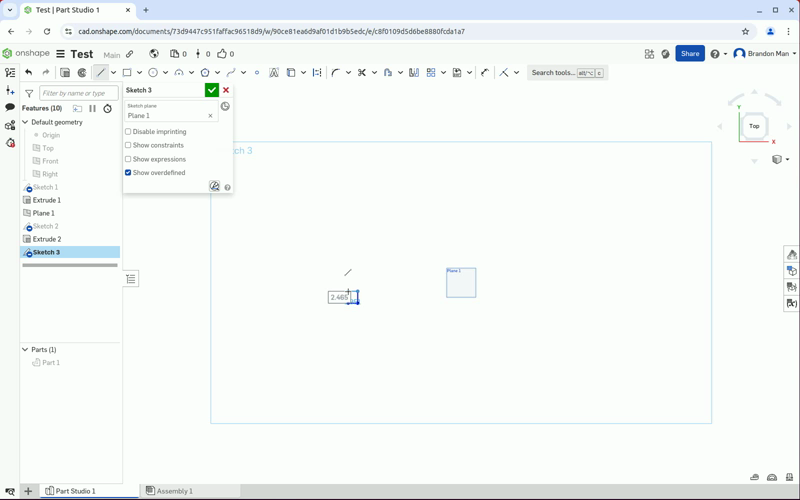
mouse_move(378, 291)
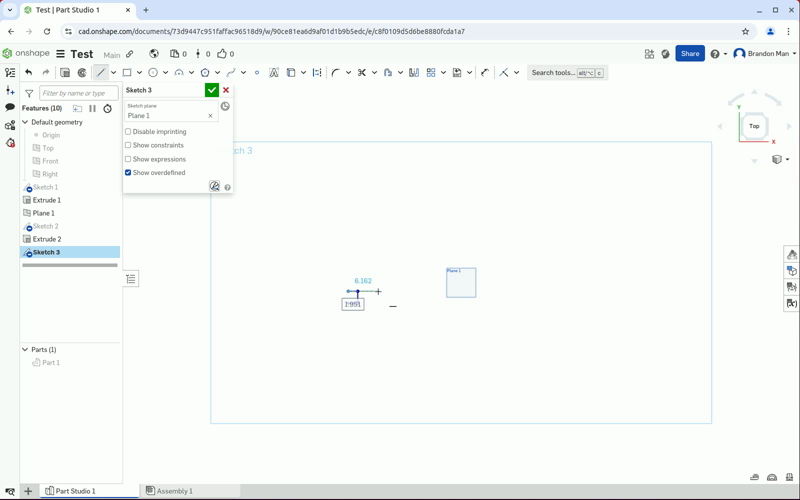
key_down(shift)
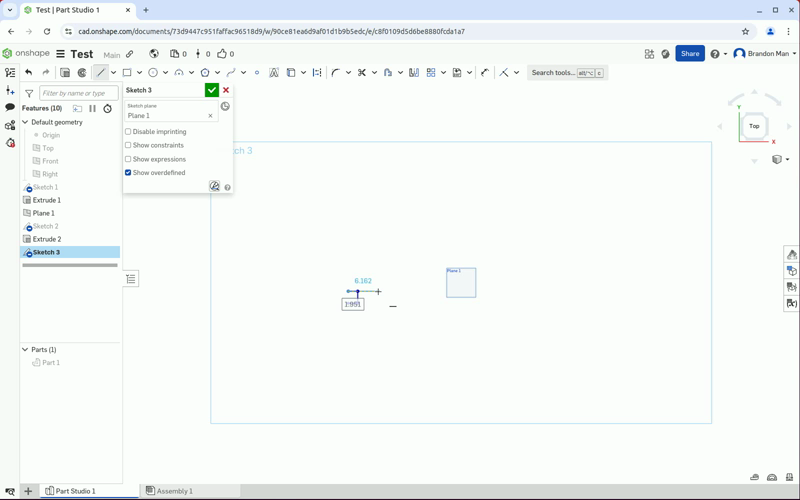
mouse_move(348, 303)
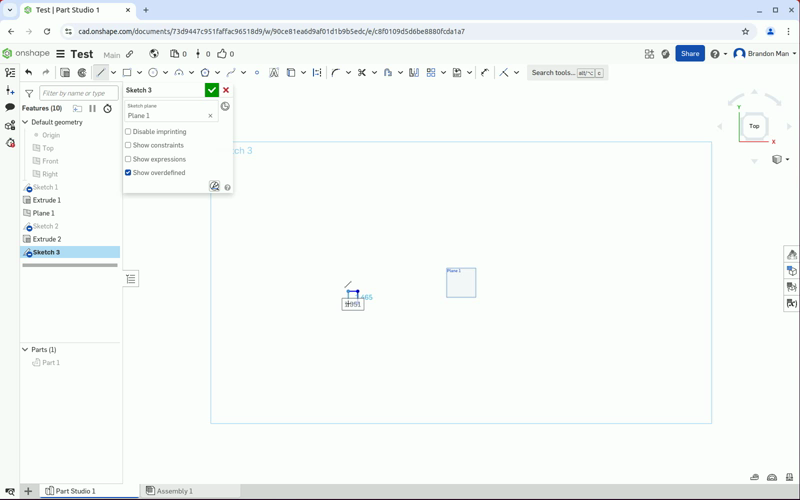
key_up(shift)
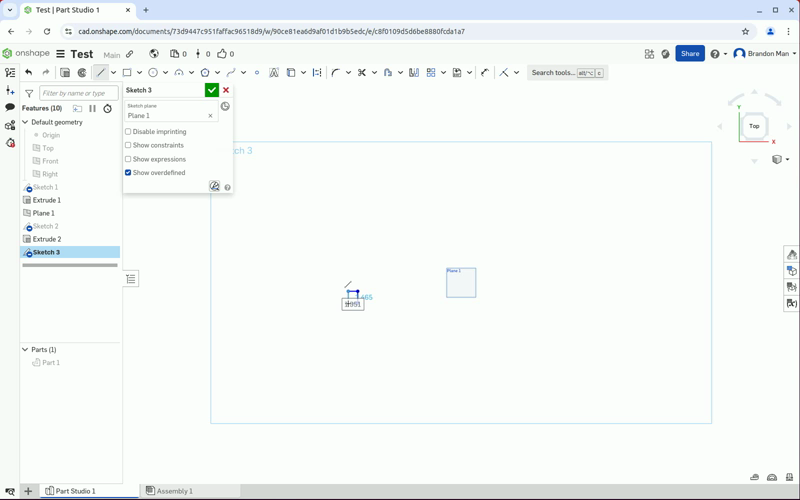
click(348, 303)
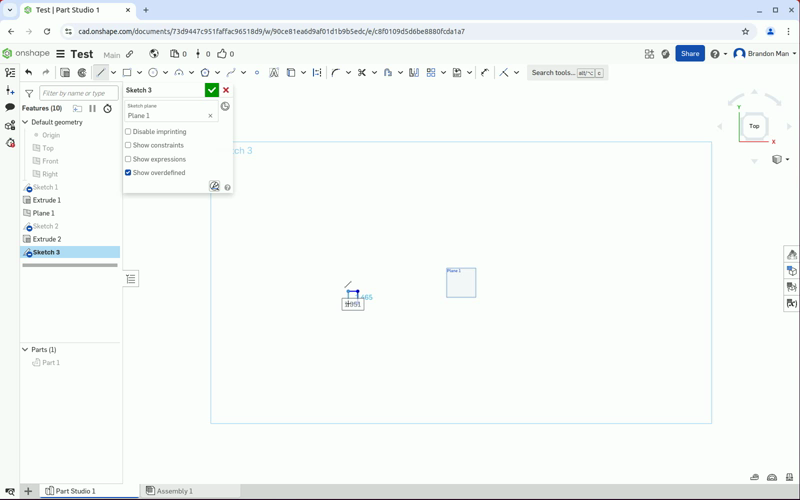
key(esc)
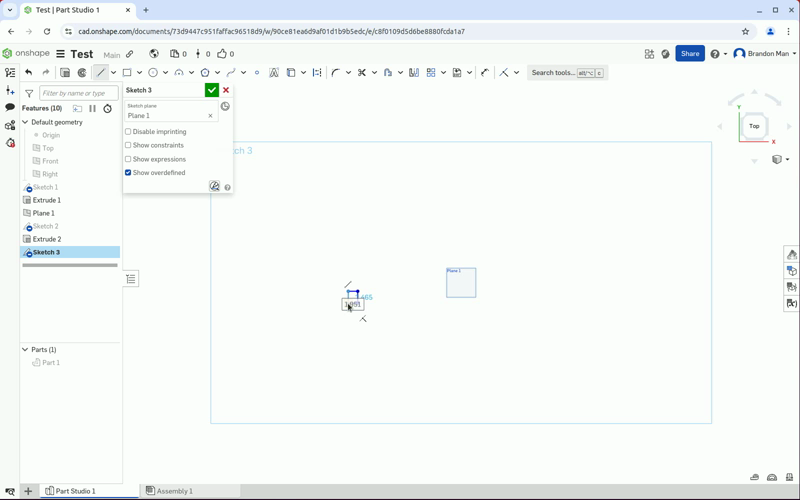
mouse_move(356, 293)
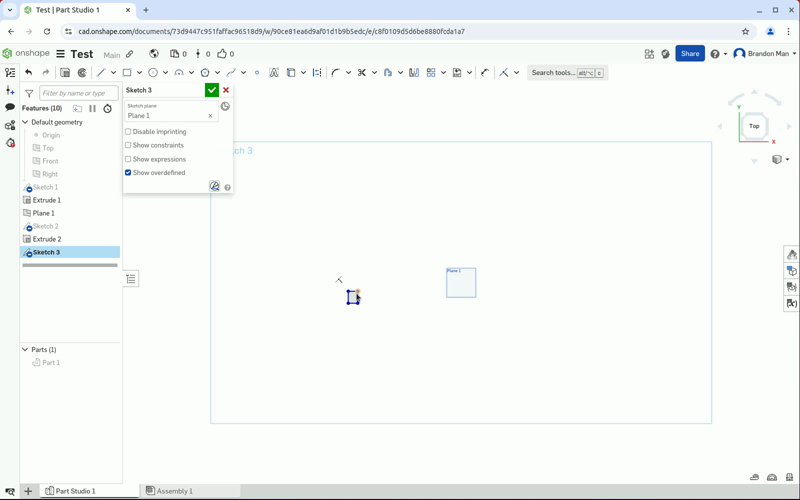
scroll(6)
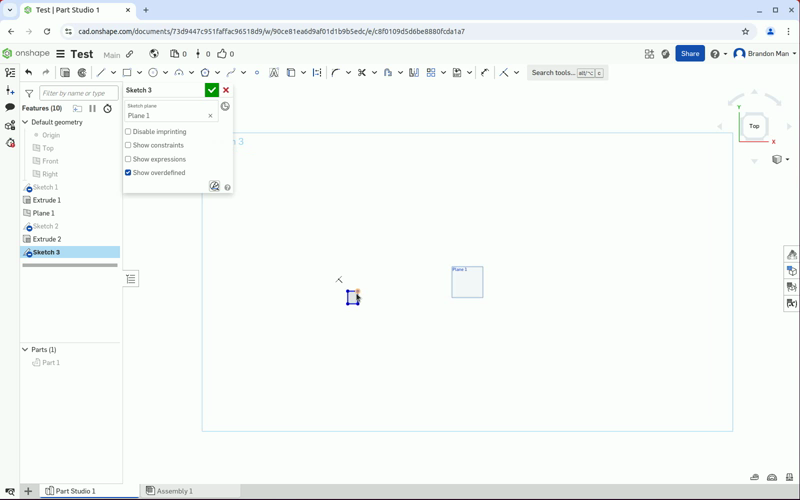
scroll(6)
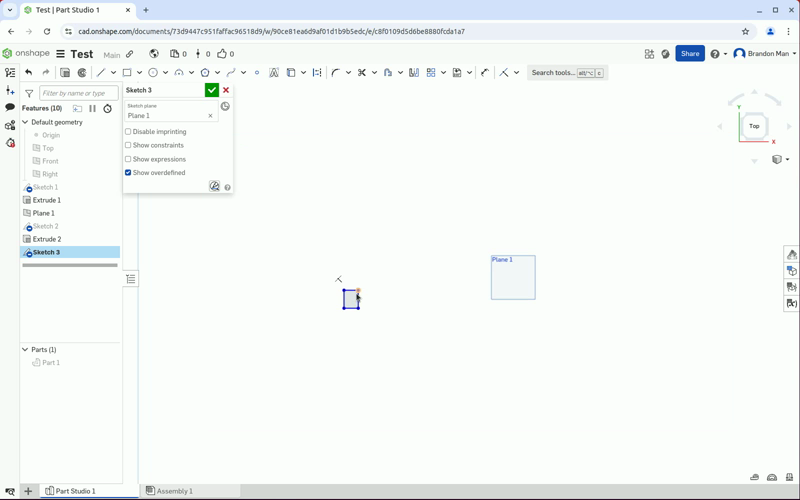
scroll(6)
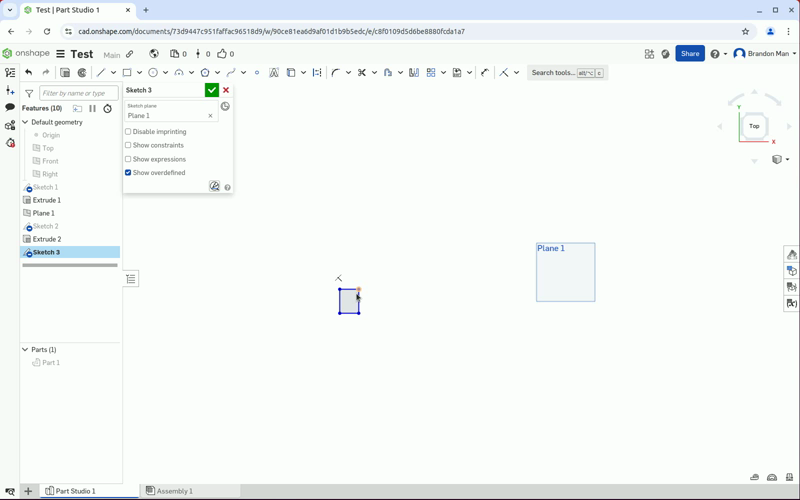
scroll(6)
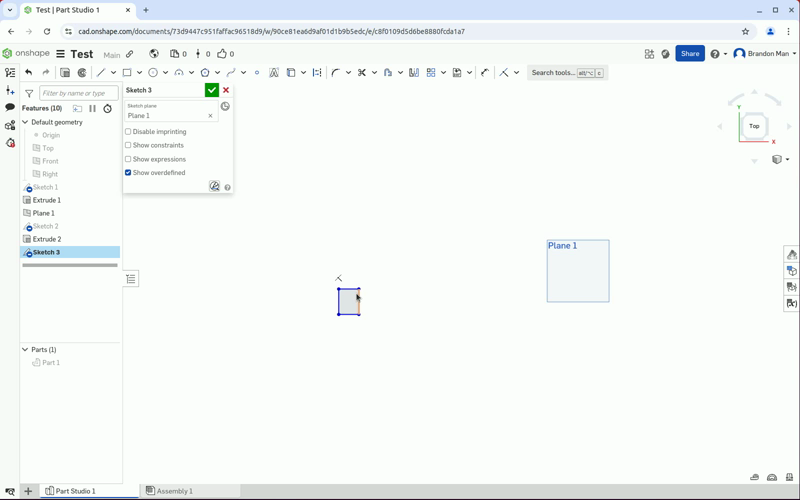
scroll(6)
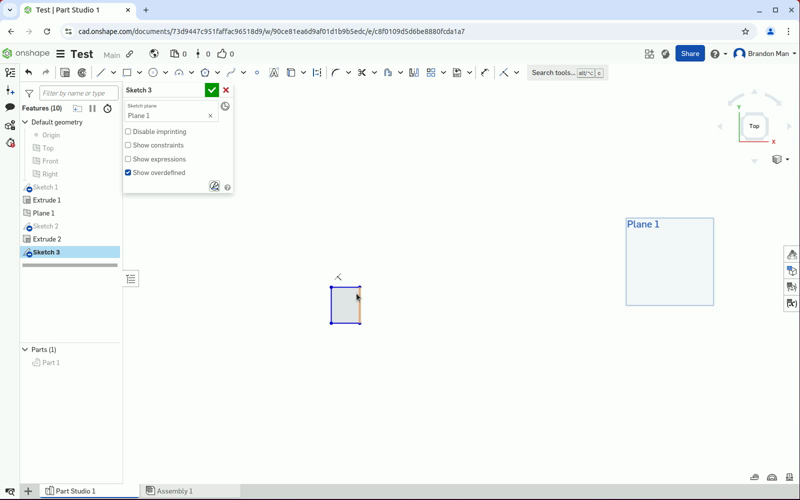
scroll(6)
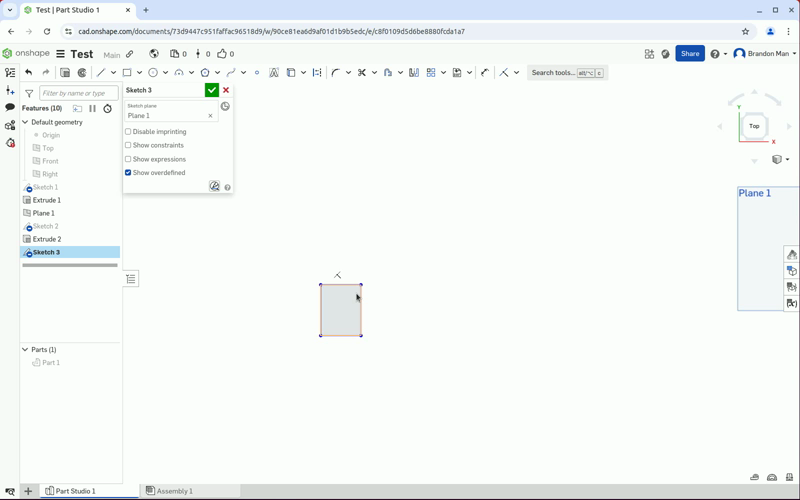
scroll(6)
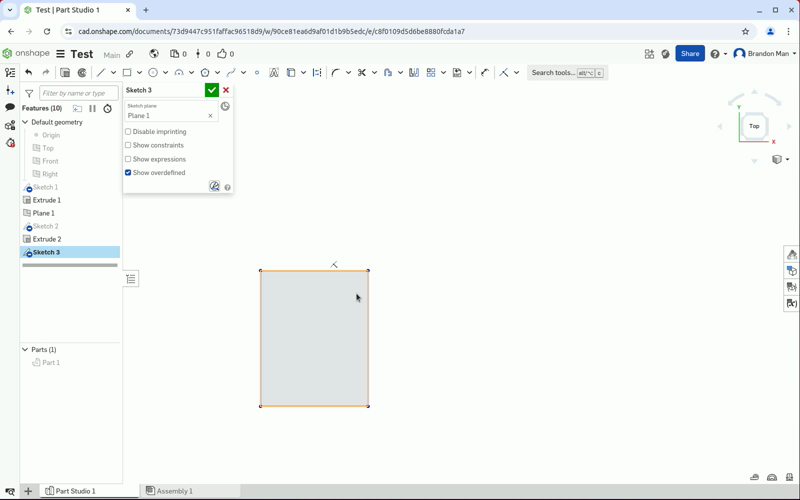
click(356, 293)
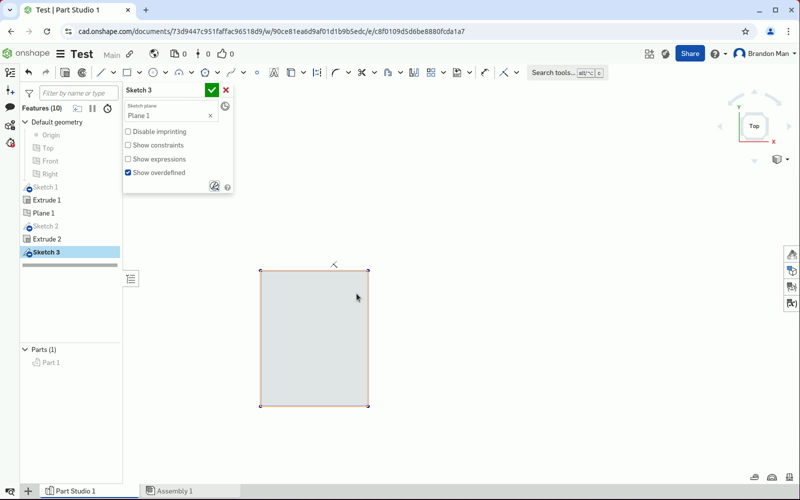
scroll(-6)
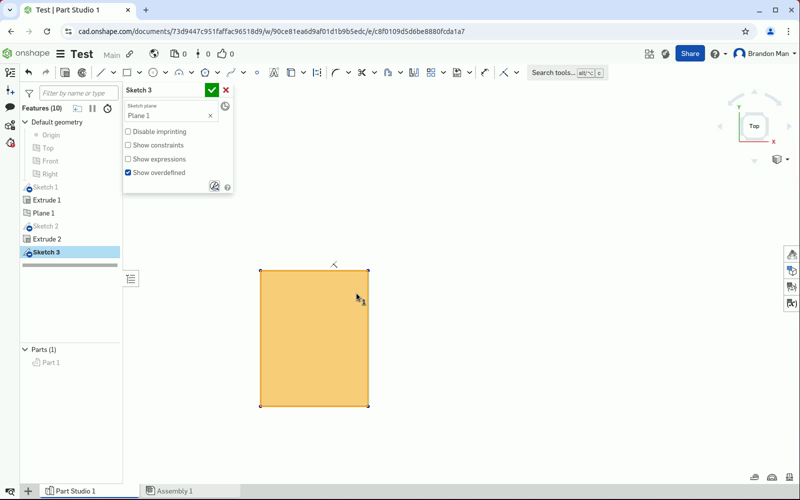
scroll(-6)
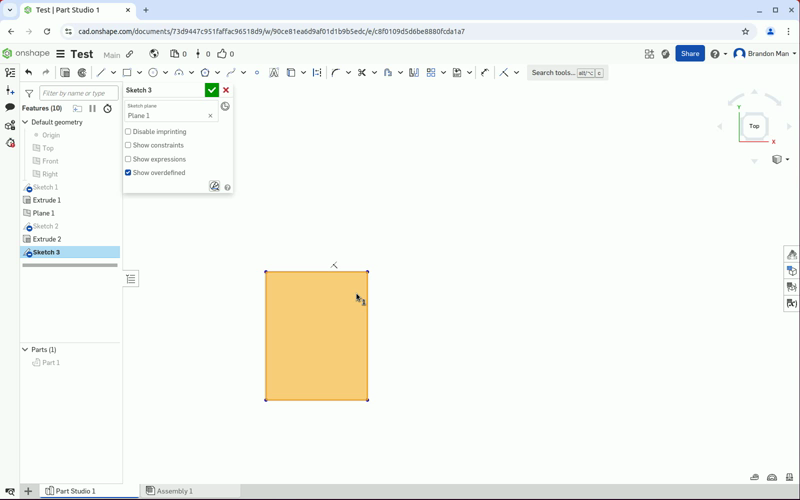
scroll(-6)
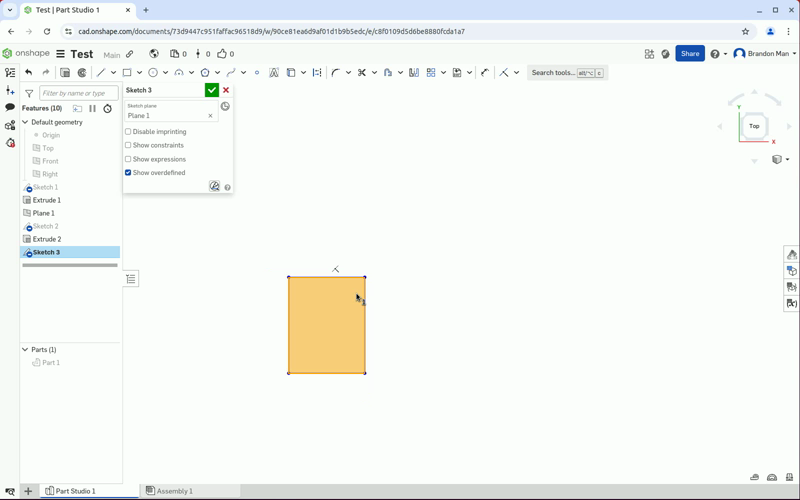
scroll(-6)
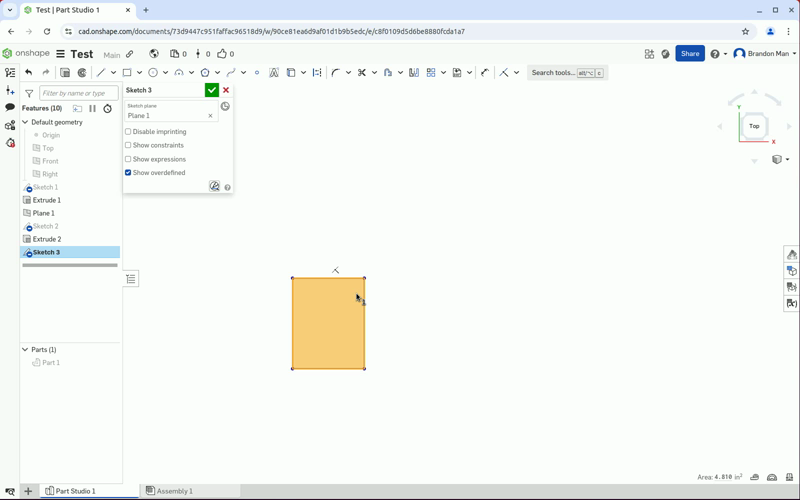
scroll(-6)
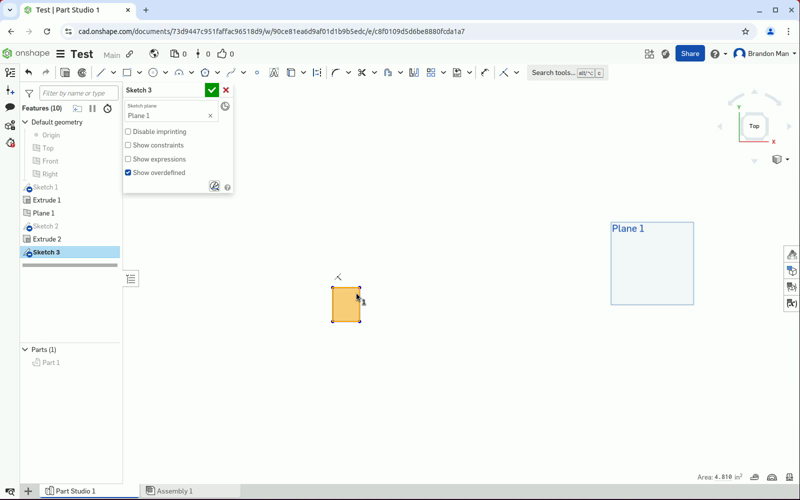
scroll(-6)
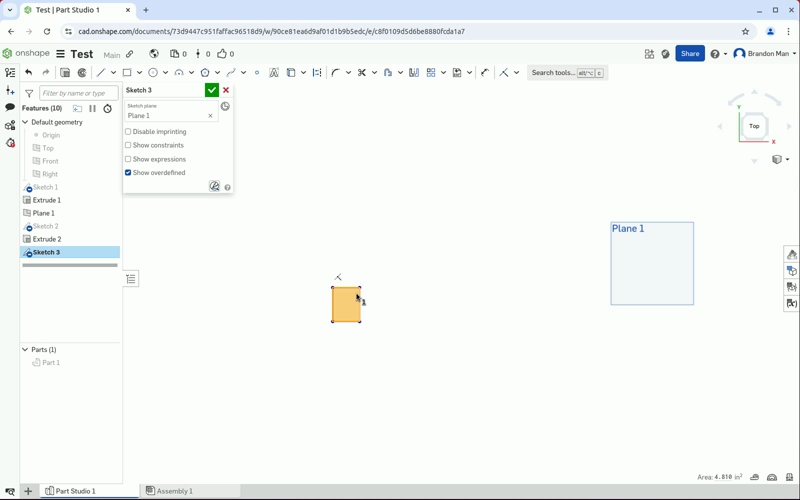
scroll(-6)
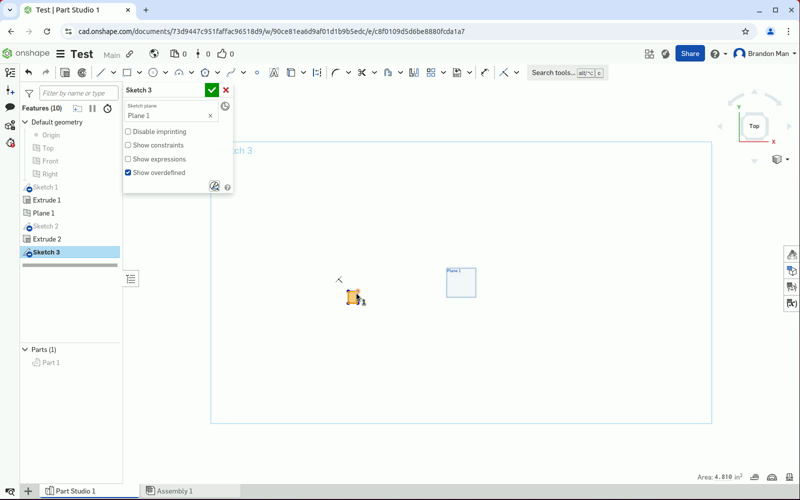
mouse_move(73, 352)
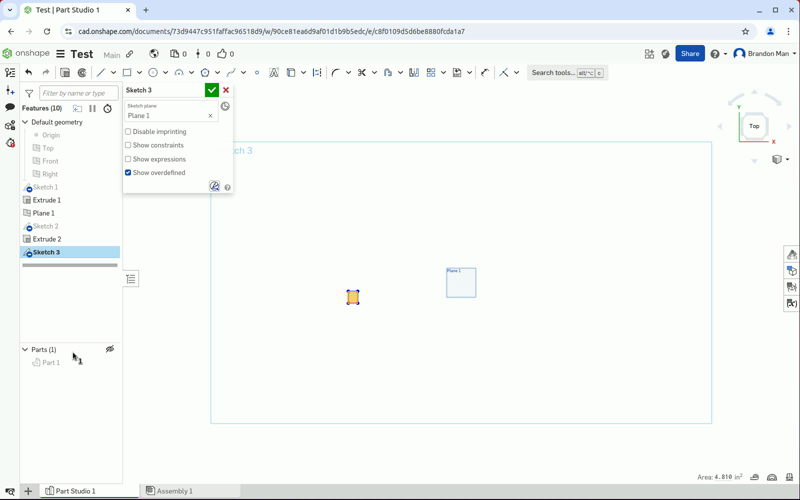
key(shift+y)
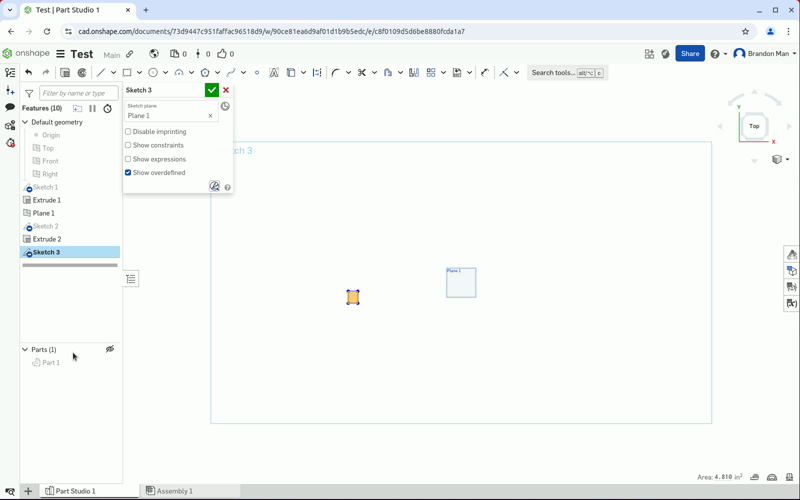
key(shift+e)
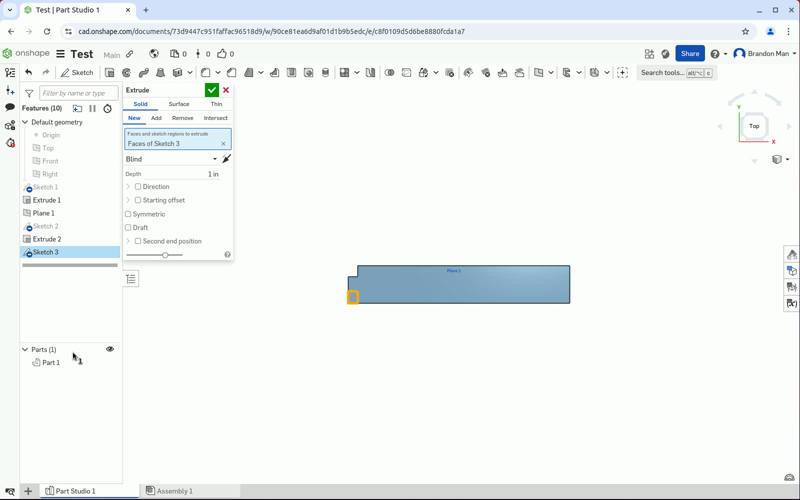
mouse_move(143, 106)
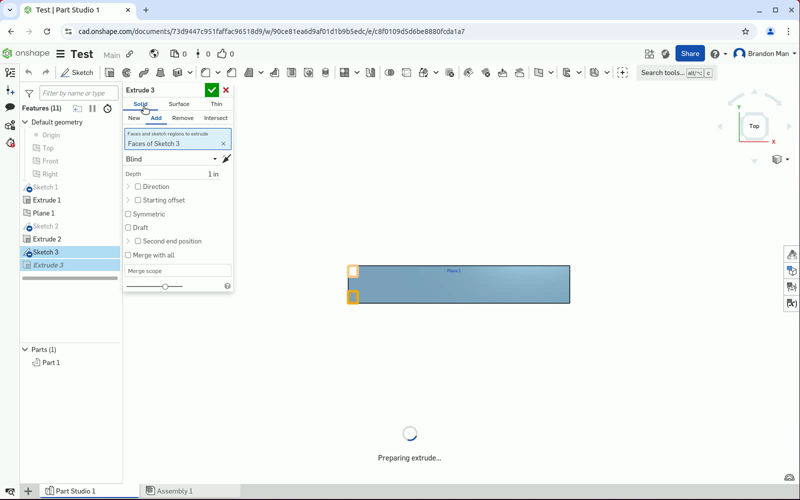
click(143, 106)
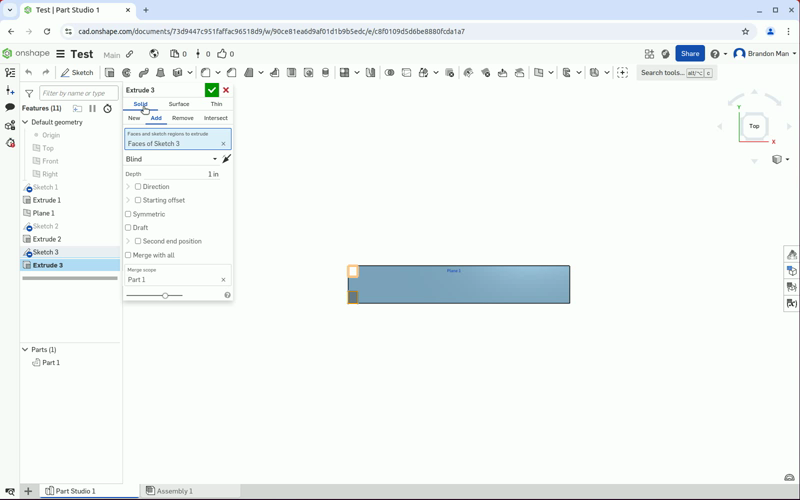
mouse_move(186, 120)
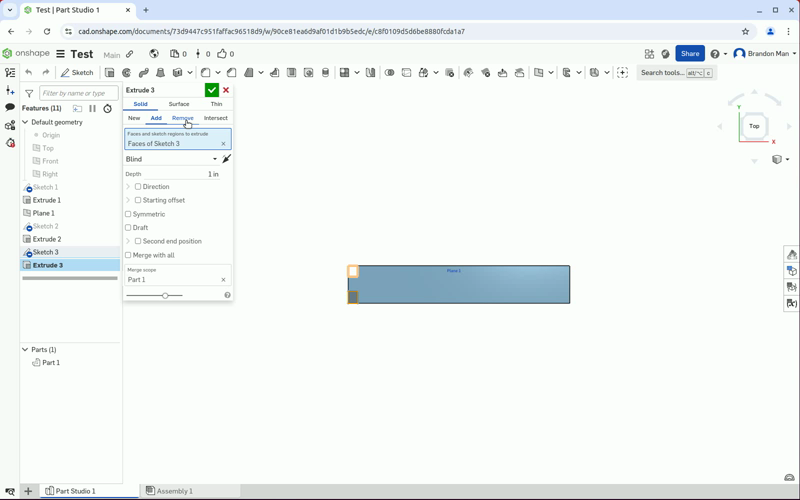
click(186, 120)
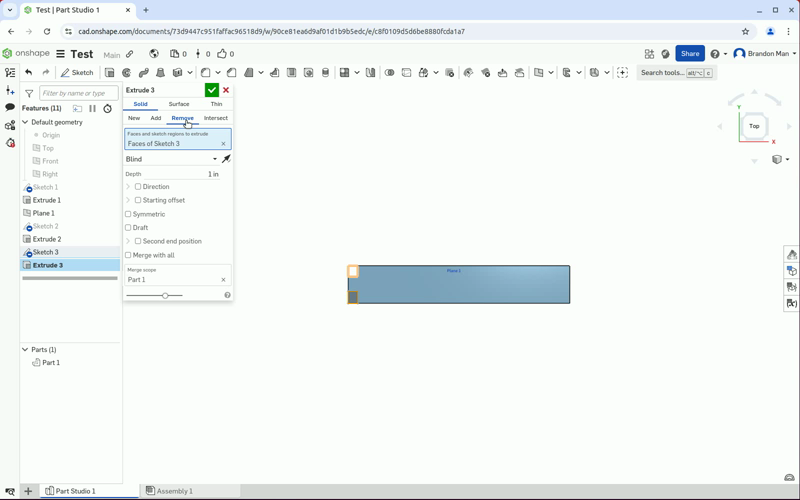
key(tab, 4)
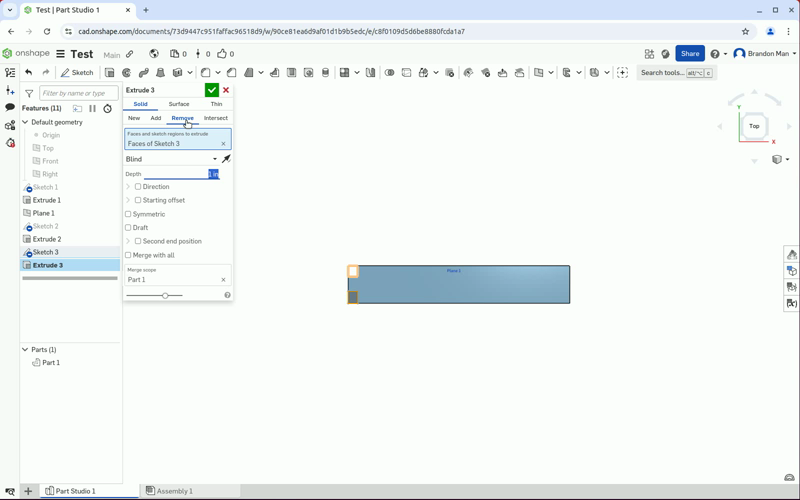
text(-3.852)
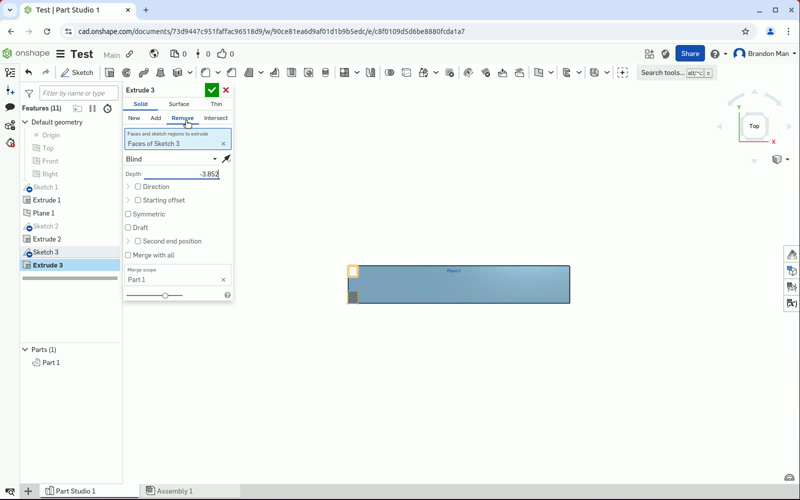
key(tab, 3)
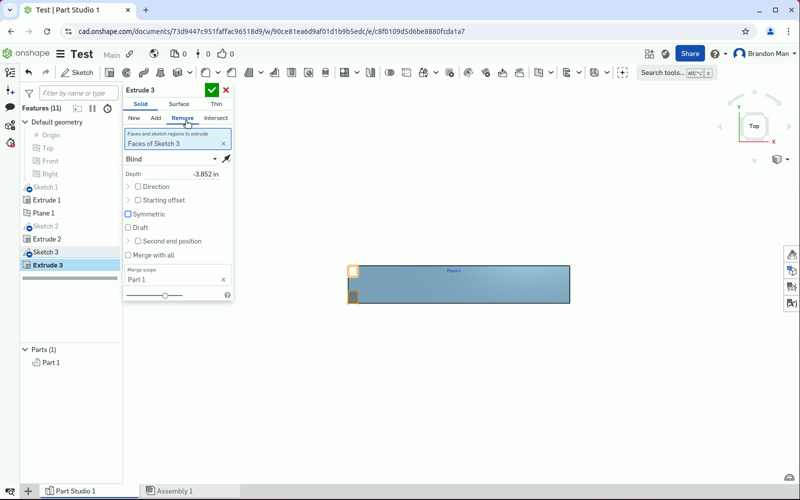
key(space)
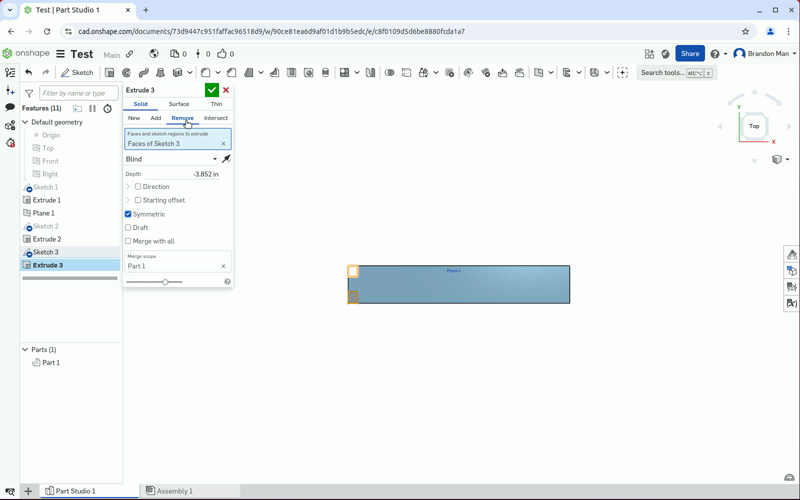
key(tab, 2)
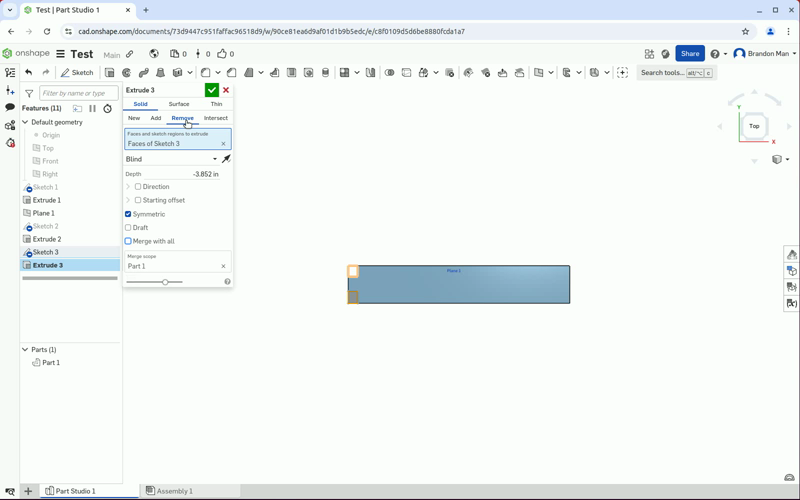
key(space)
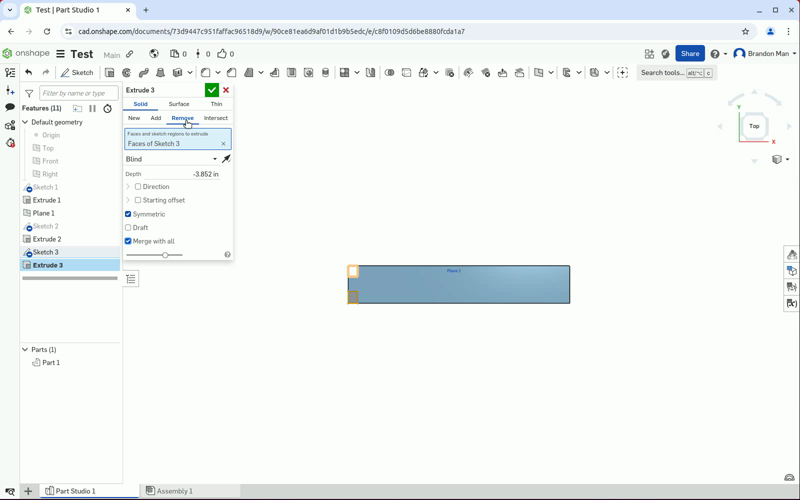
key(enter)
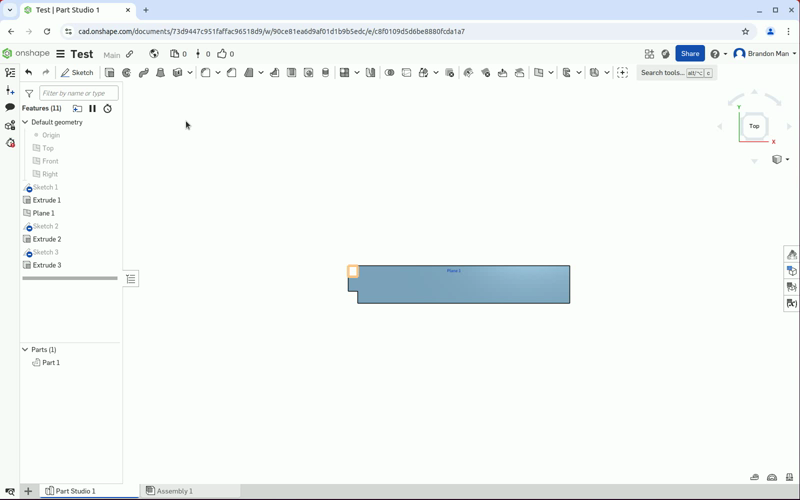
key(shift+h)
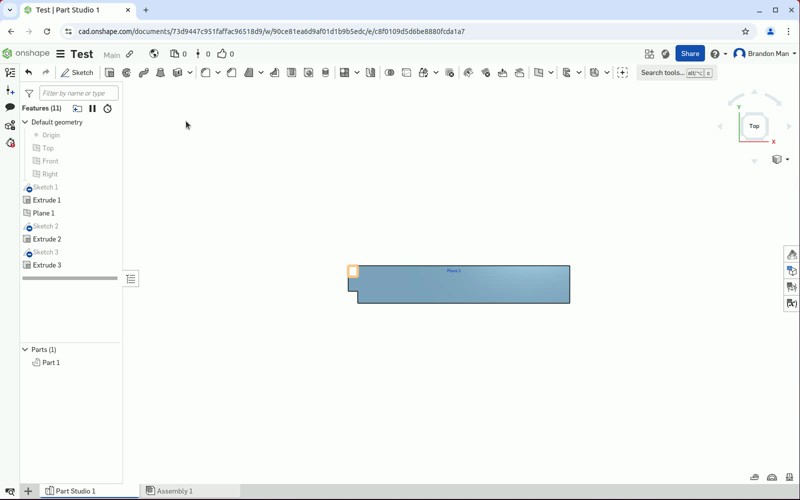
key(shift+h)
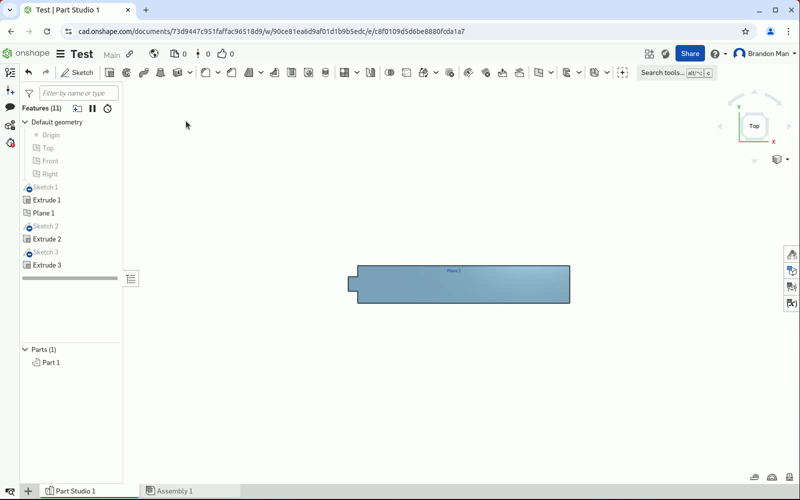
mouse_move(73, 189)
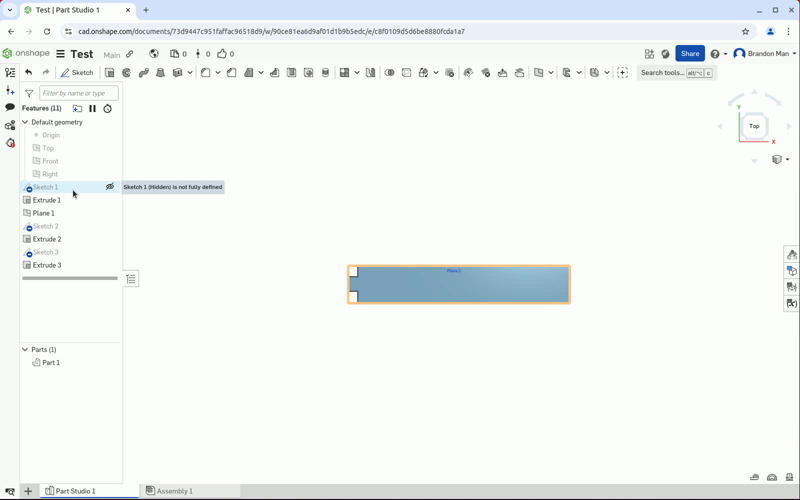
click(73, 189)
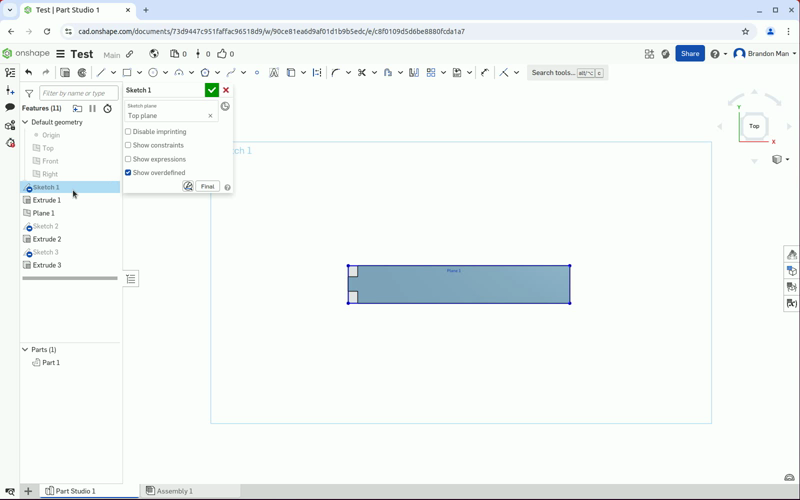
mouse_move(229, 92)
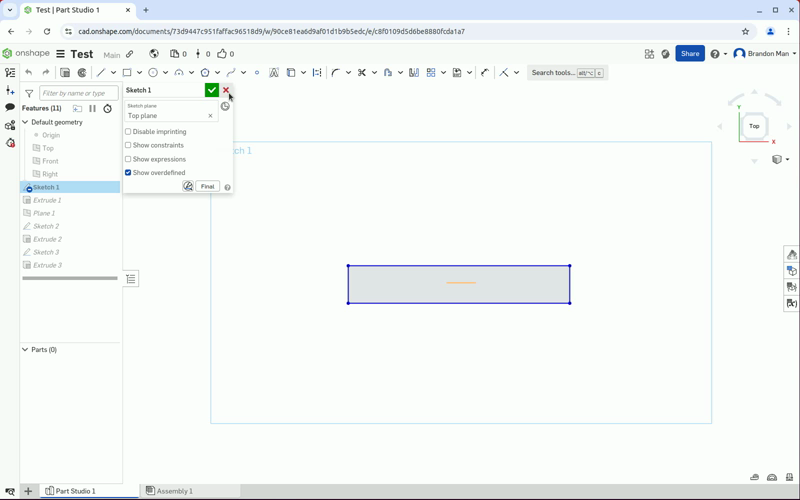
click(229, 92)
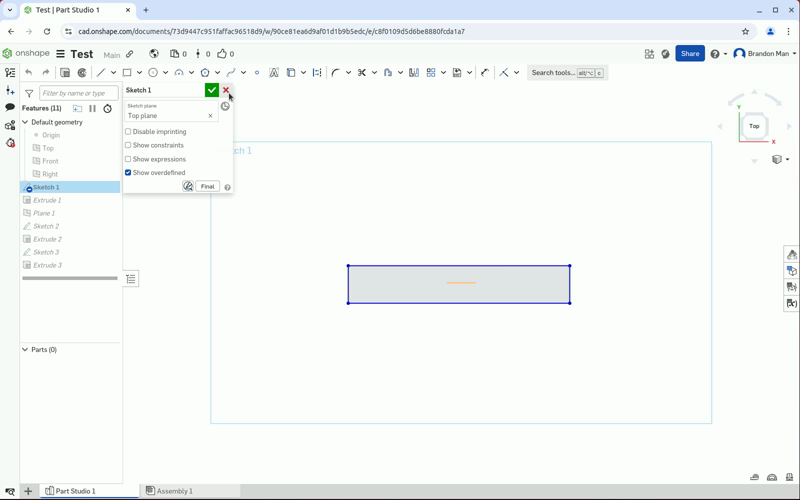
key(shift+s)
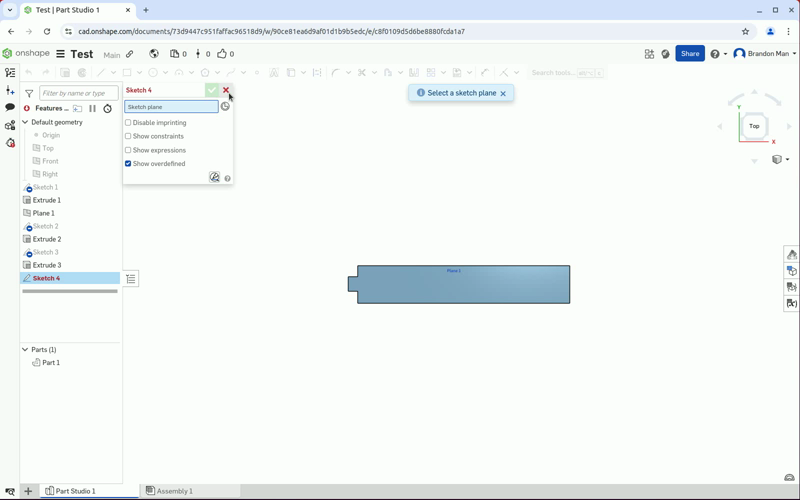
mouse_move(73, 215)
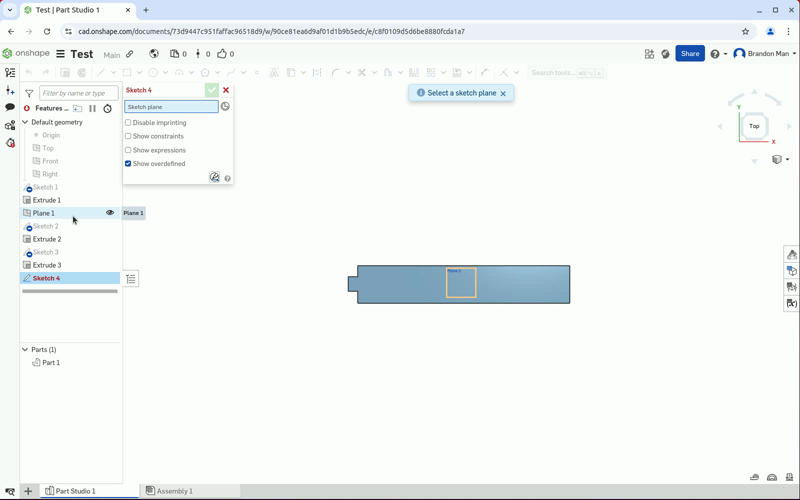
click(73, 215)
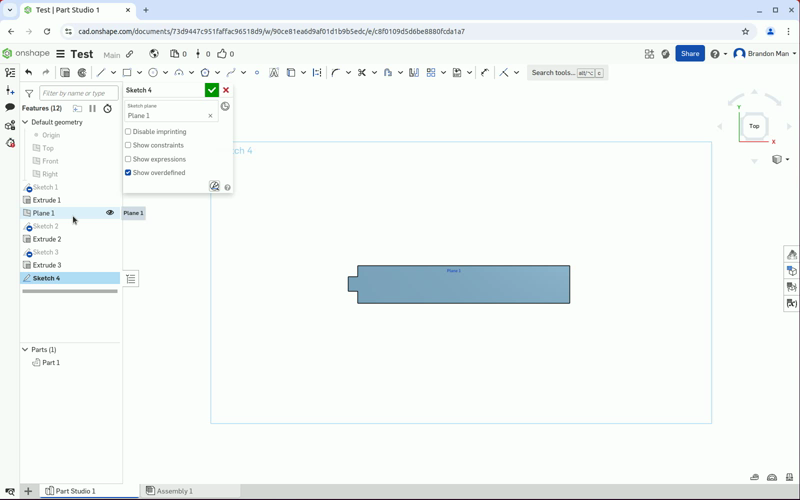
mouse_move(73, 352)
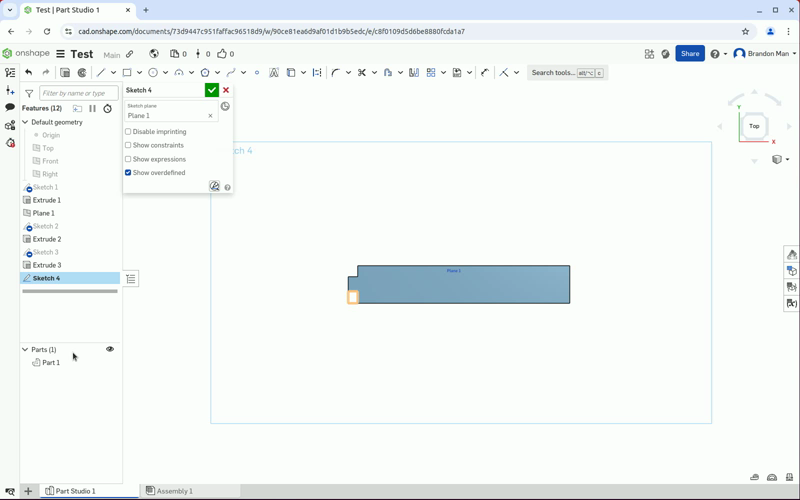
key(y)
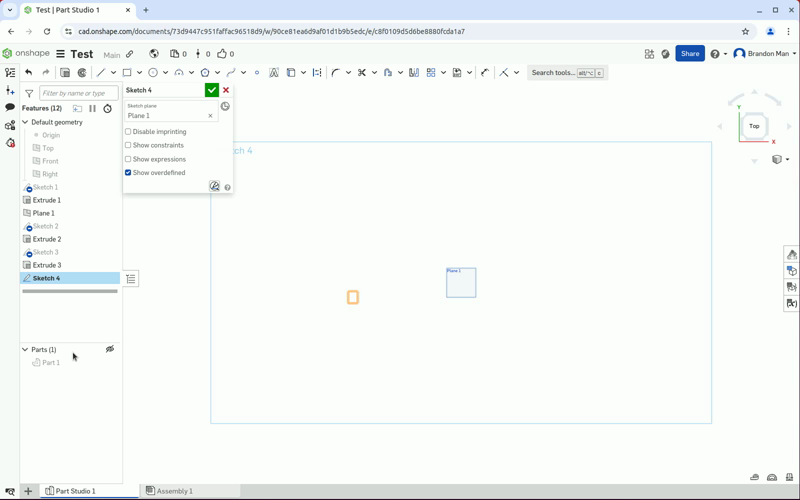
key(c)
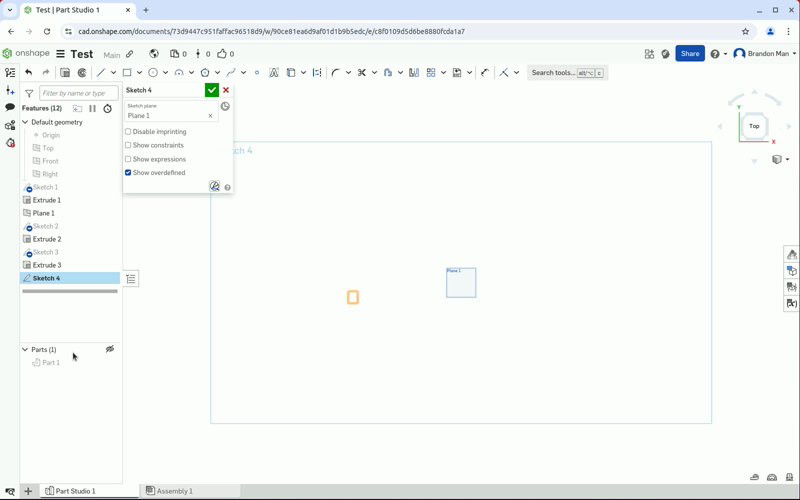
key_down(shift)
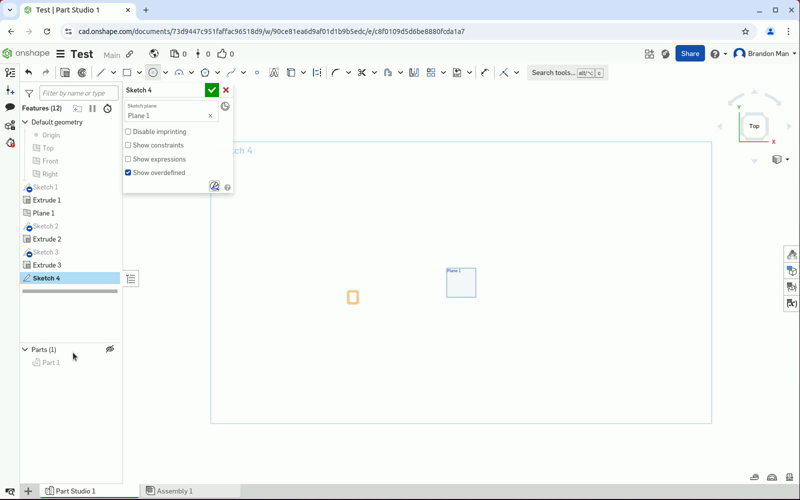
mouse_move(436, 295)
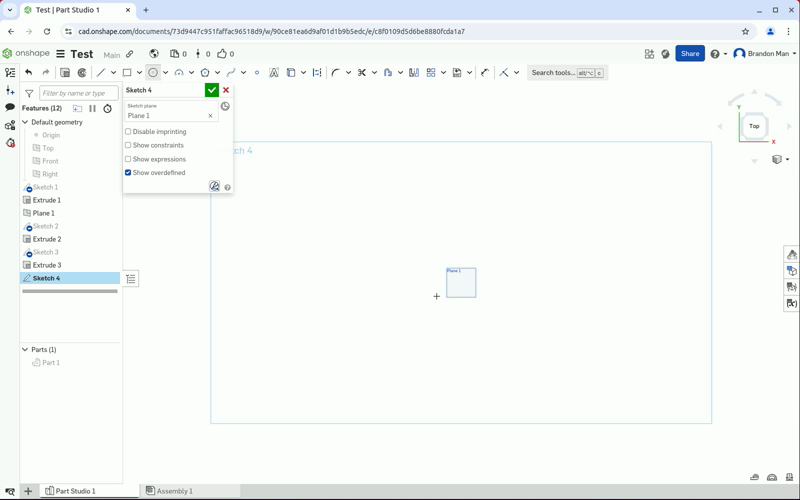
click(436, 295)
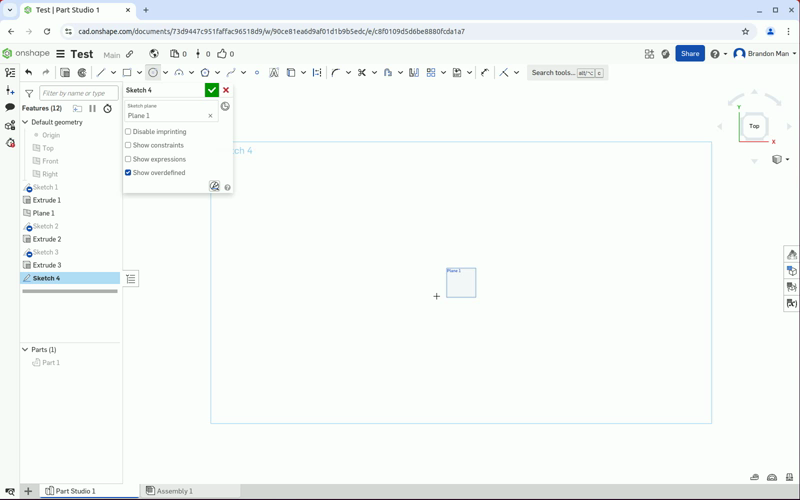
key_up(shift)
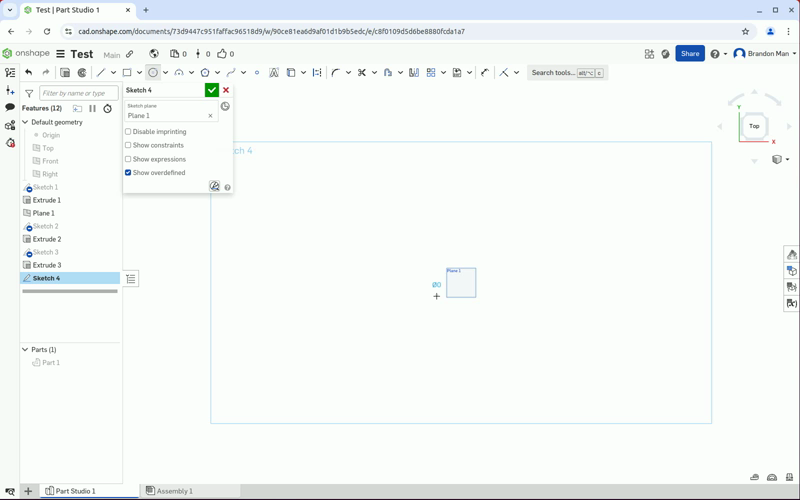
mouse_move(439, 295)
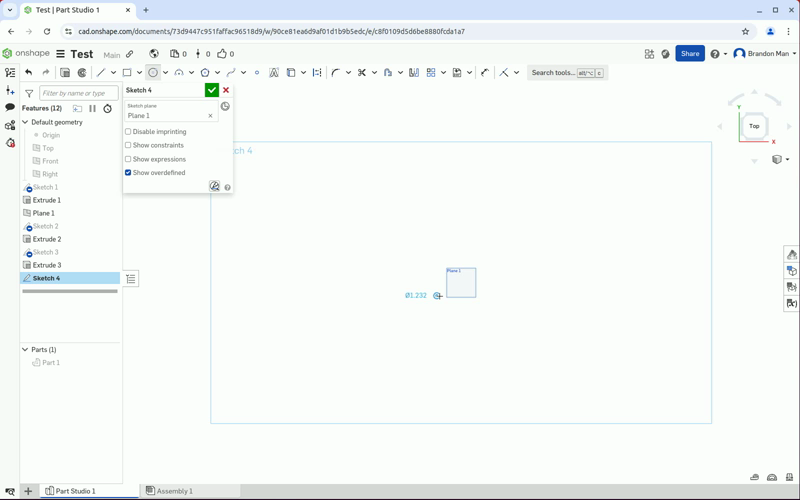
click(439, 295)
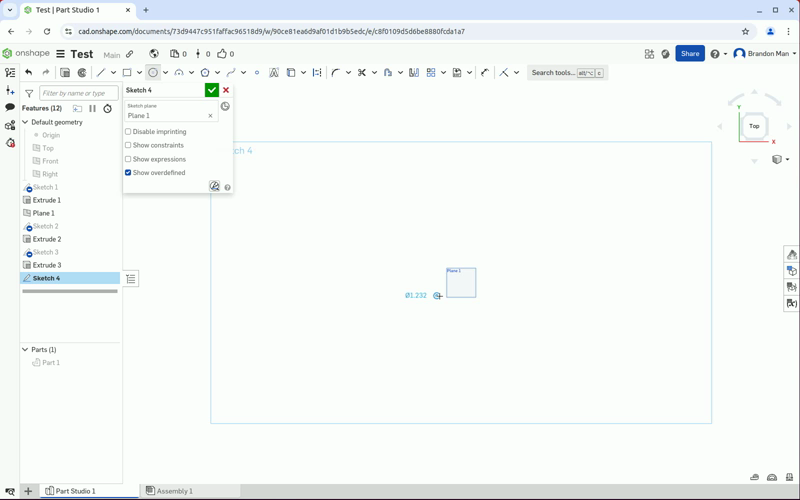
key(esc)
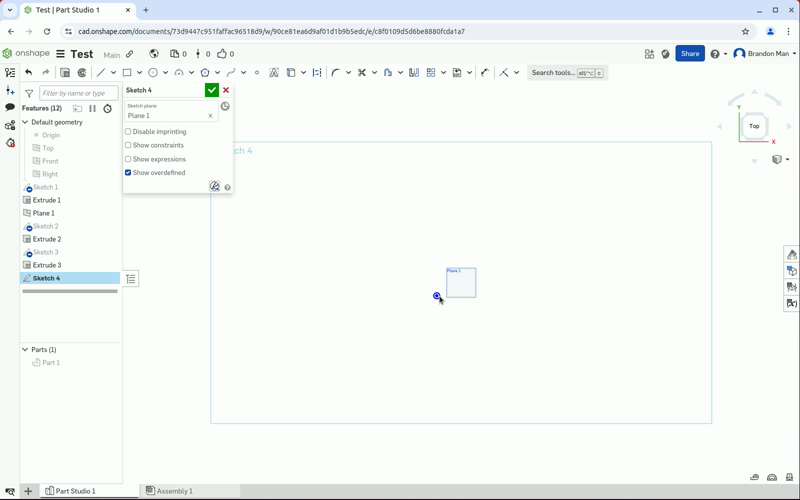
mouse_move(438, 296)
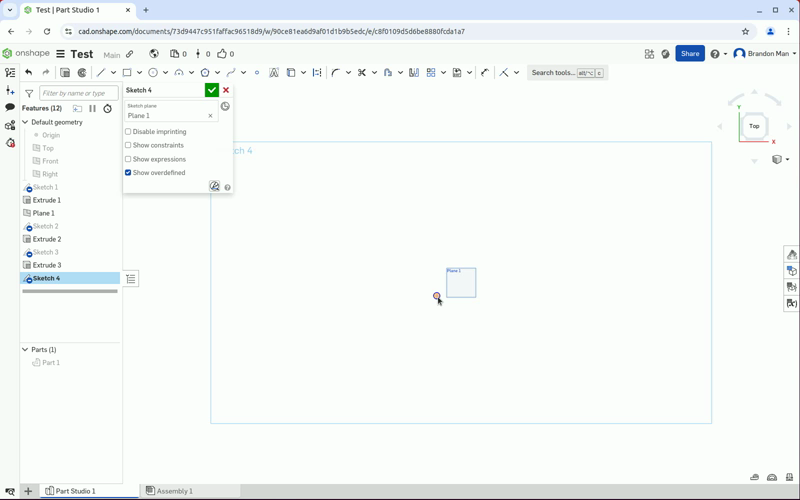
scroll(6)
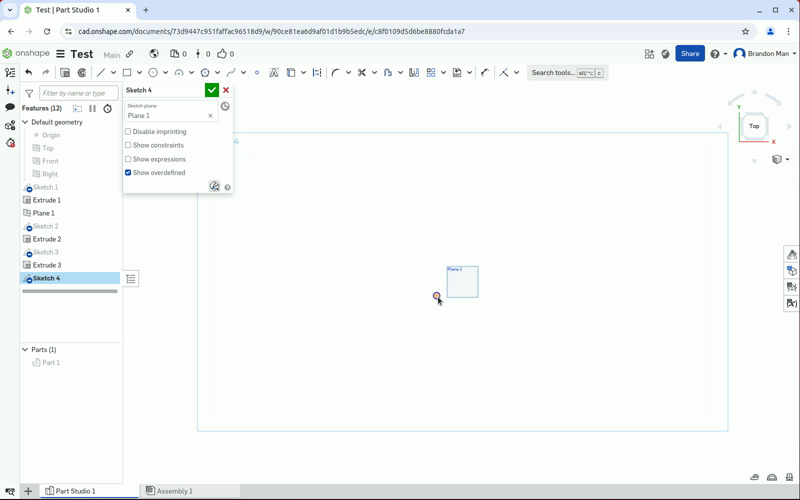
scroll(6)
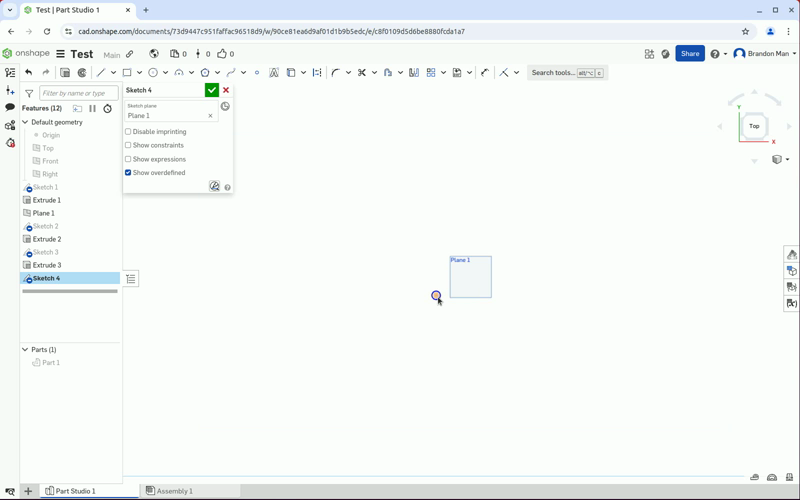
scroll(6)
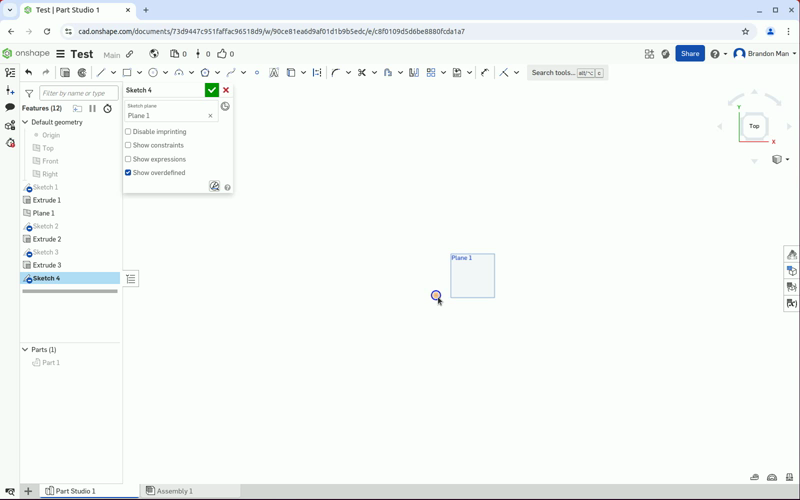
scroll(6)
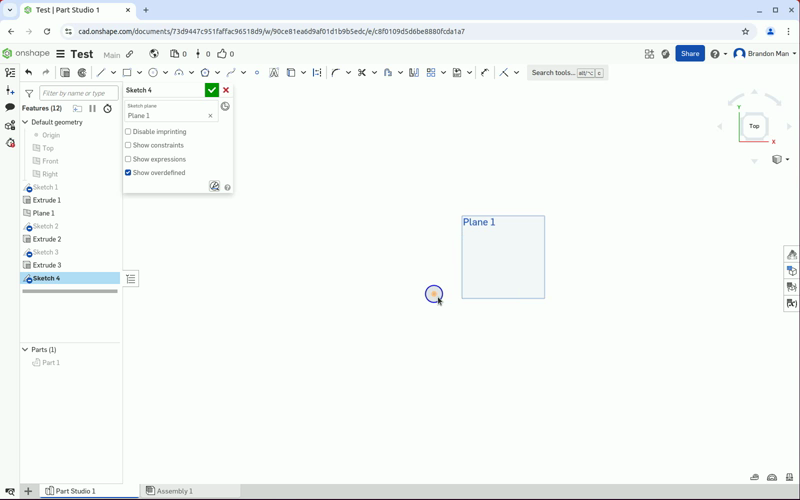
scroll(6)
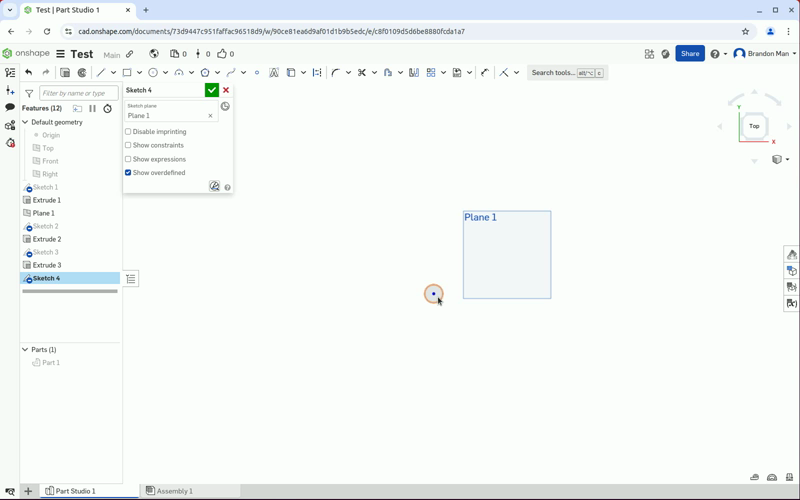
scroll(6)
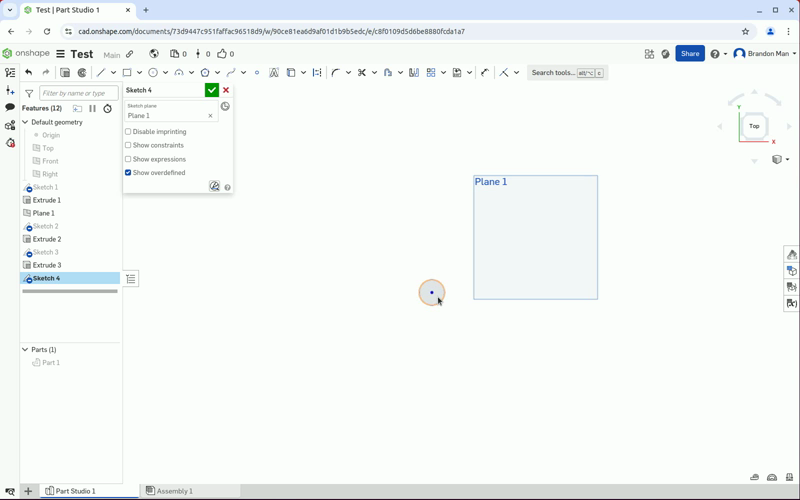
scroll(6)
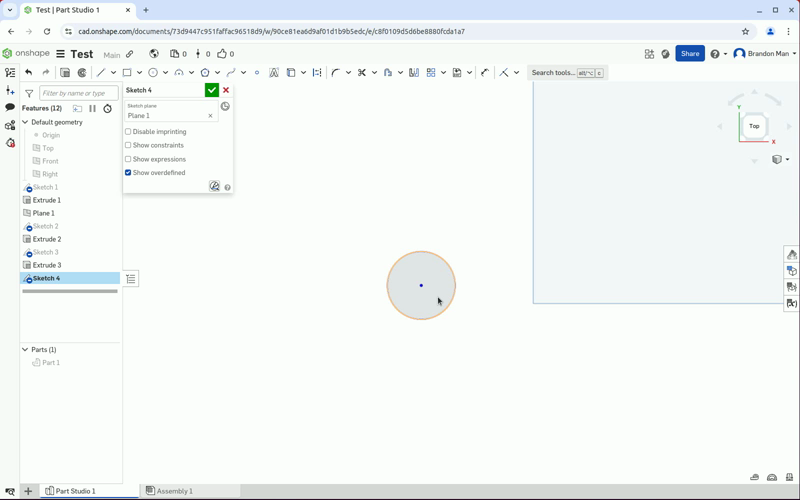
click(438, 296)
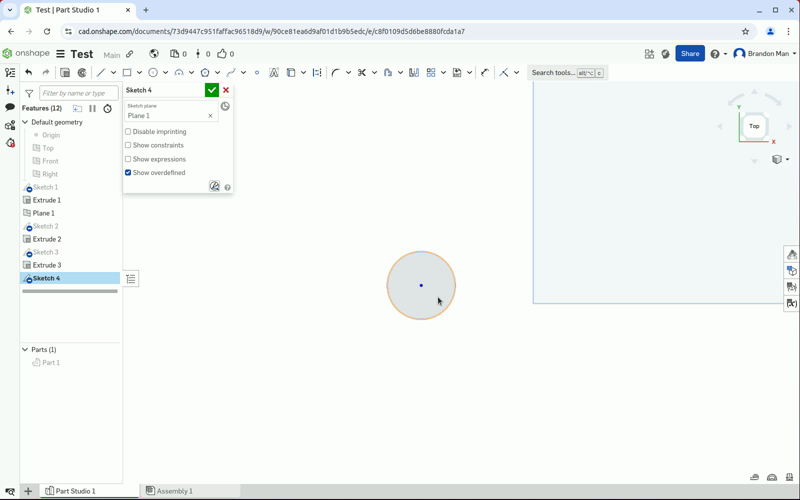
scroll(-6)
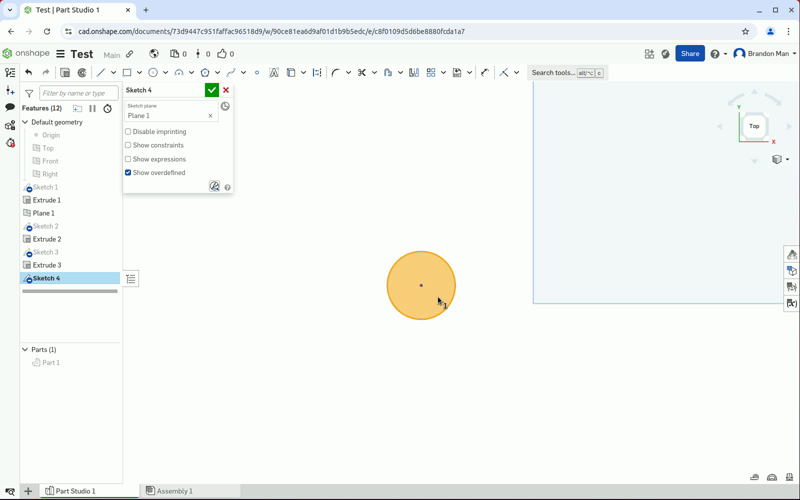
scroll(-6)
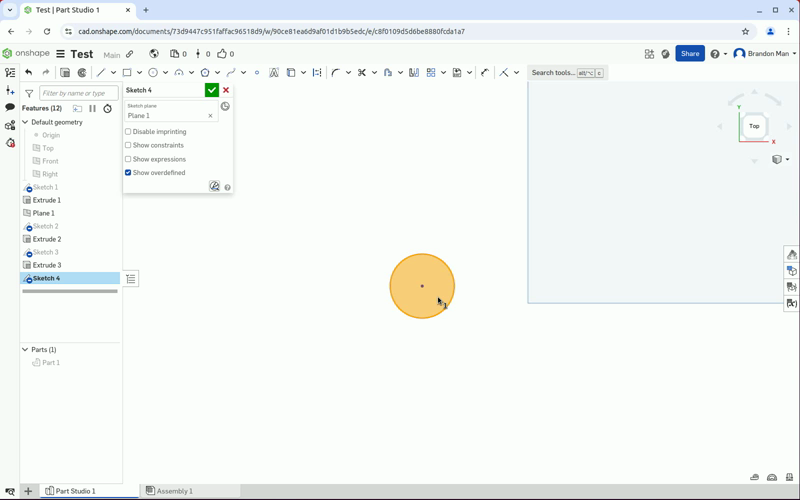
scroll(-6)
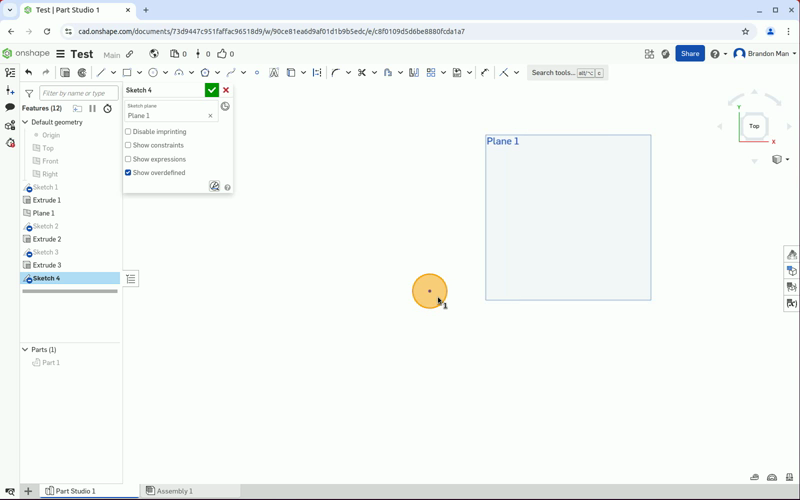
scroll(-6)
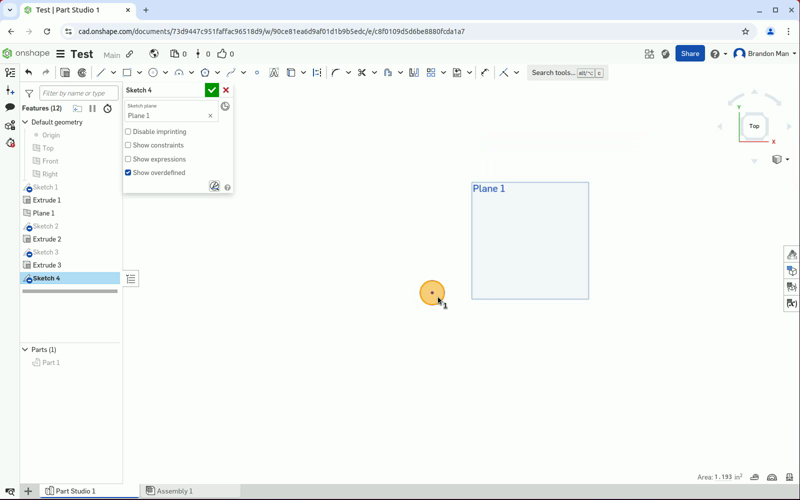
scroll(-6)
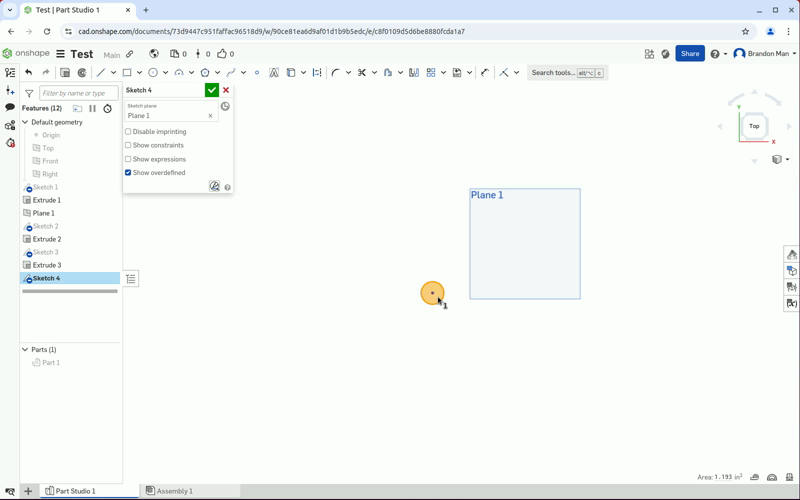
scroll(-6)
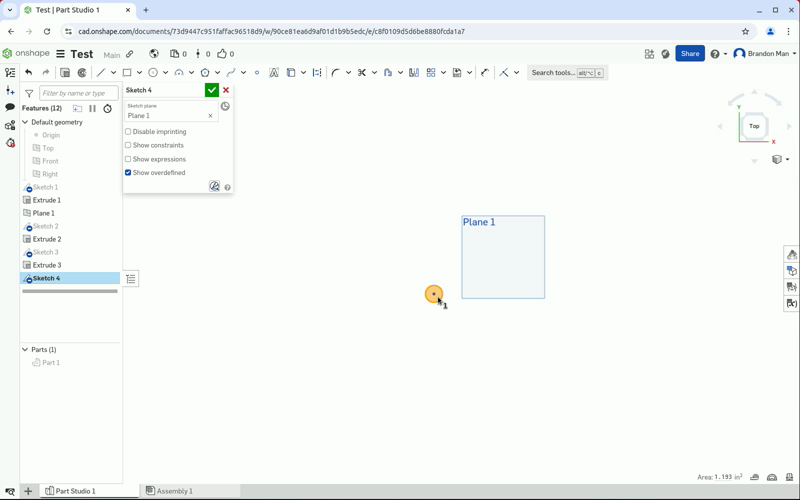
scroll(-6)
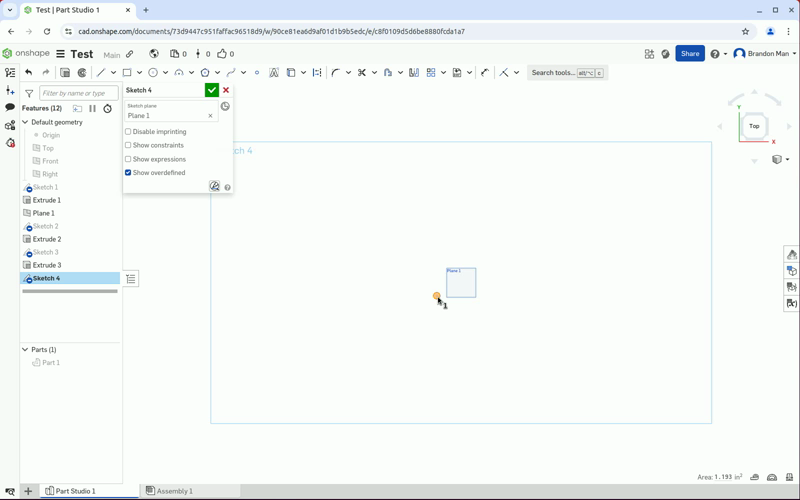
mouse_move(73, 352)
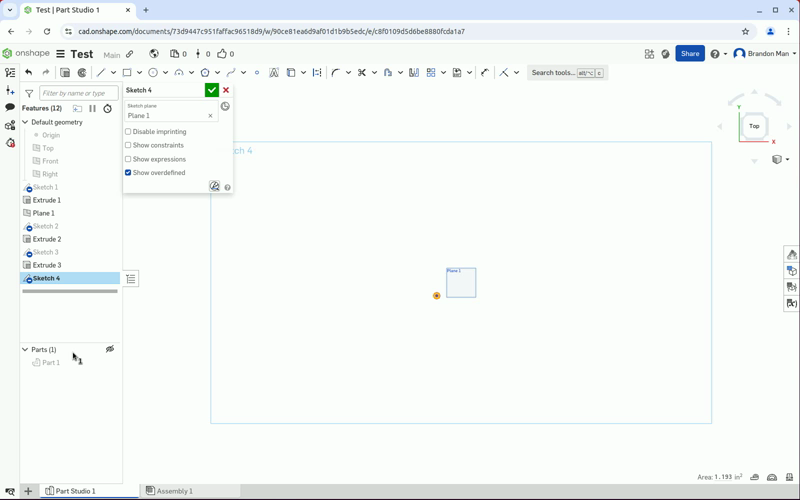
key(shift+y)
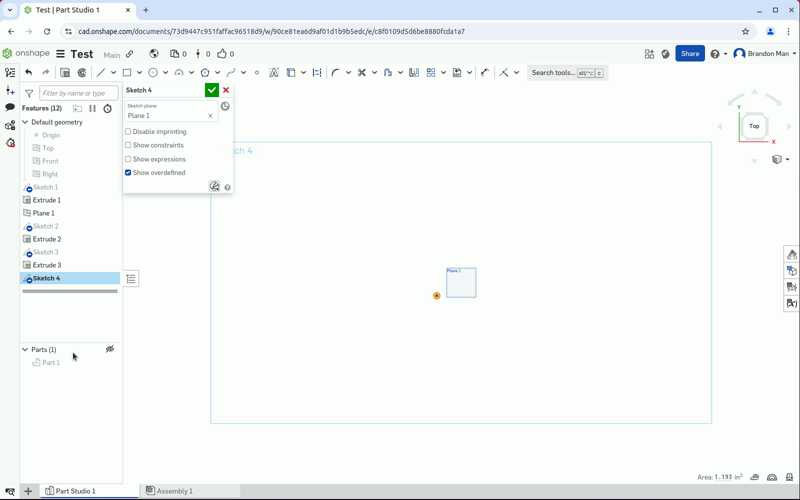
key(shift+e)
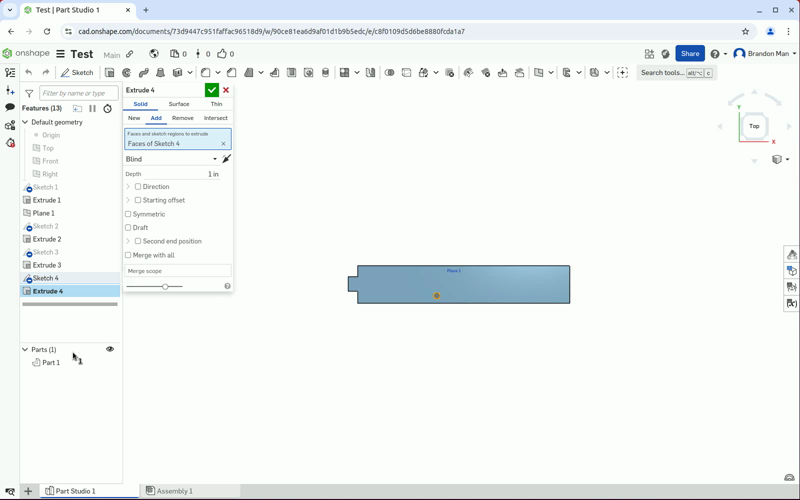
mouse_move(143, 106)
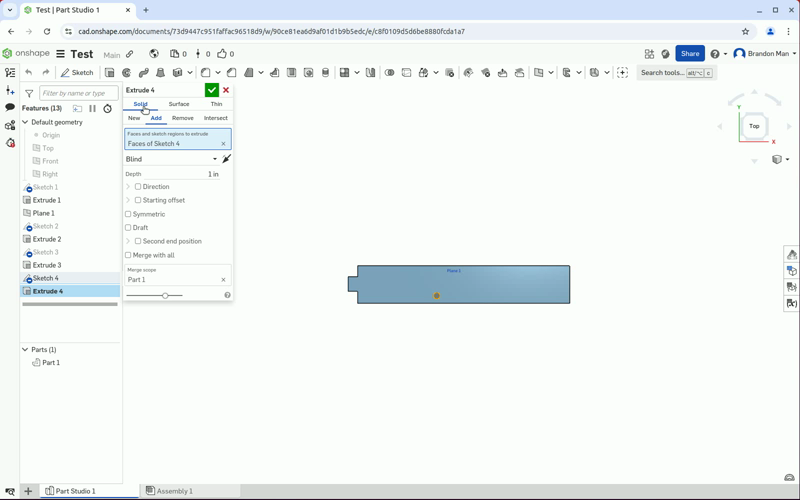
click(143, 106)
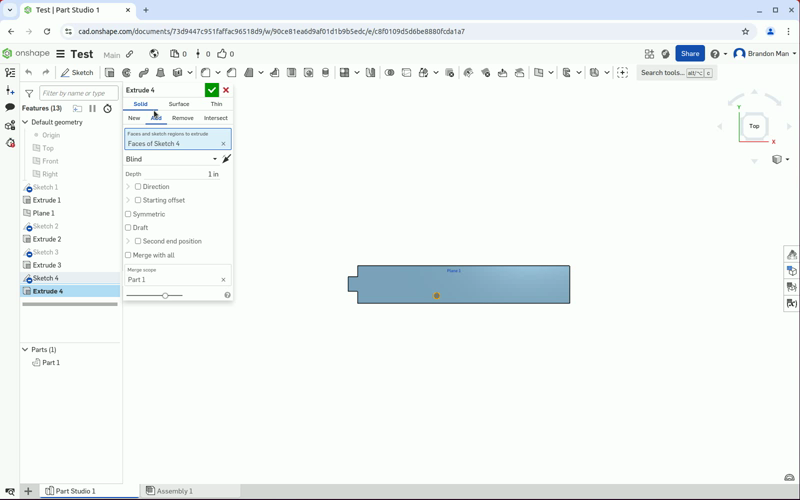
mouse_move(186, 120)
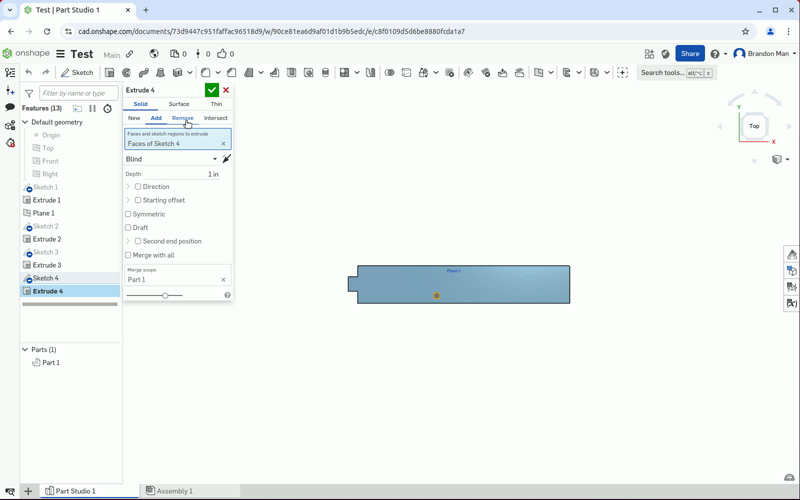
click(186, 120)
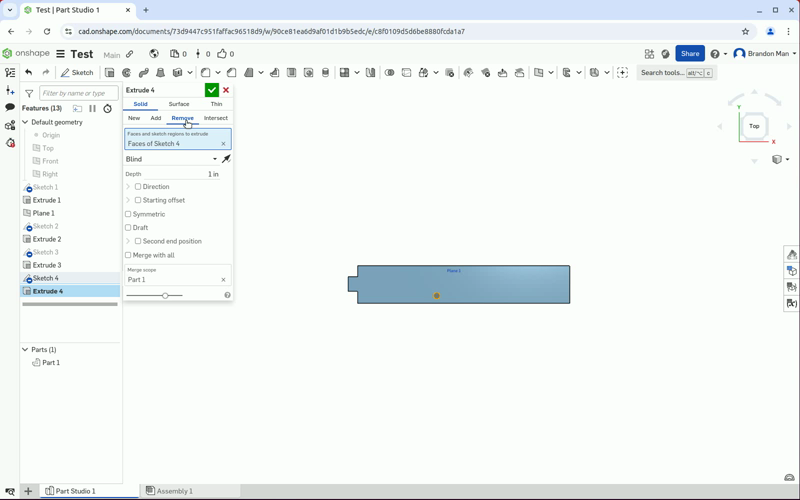
key(tab, 4)
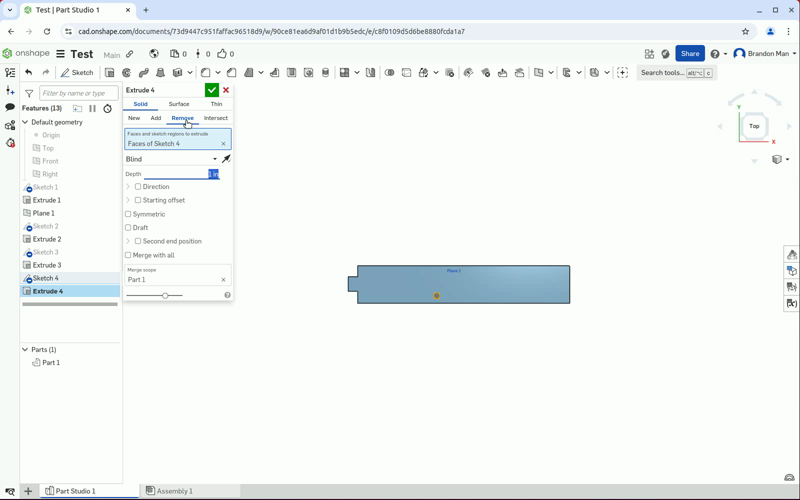
text(1.204)
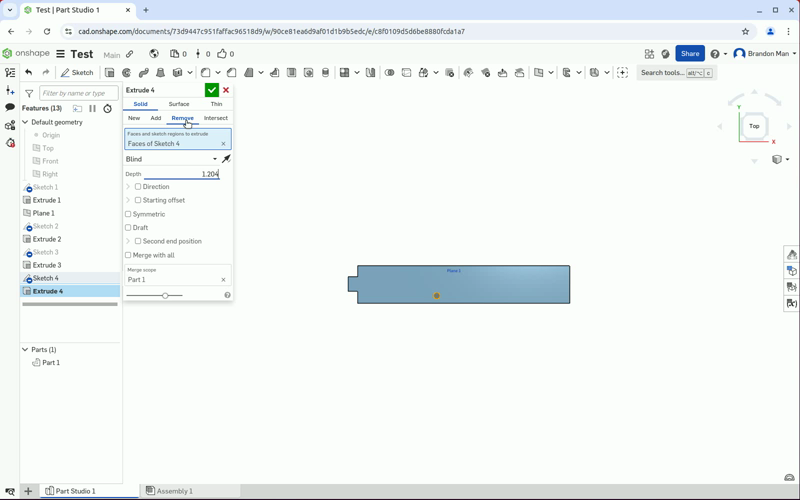
key(tab, 6)
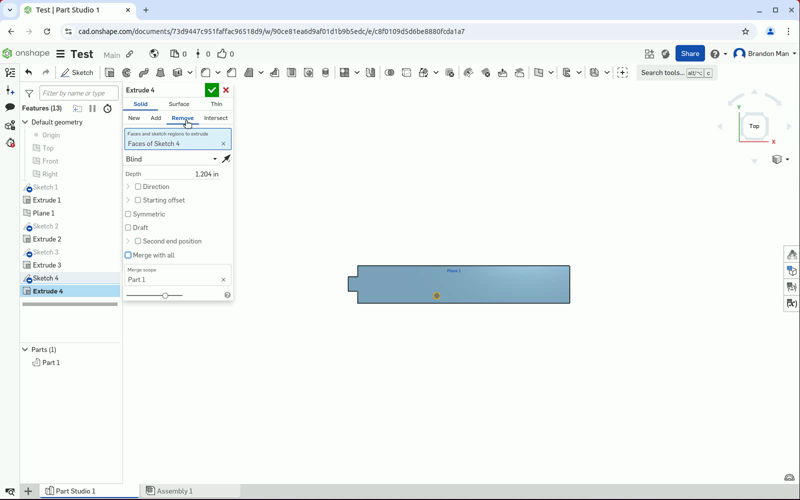
key(space)
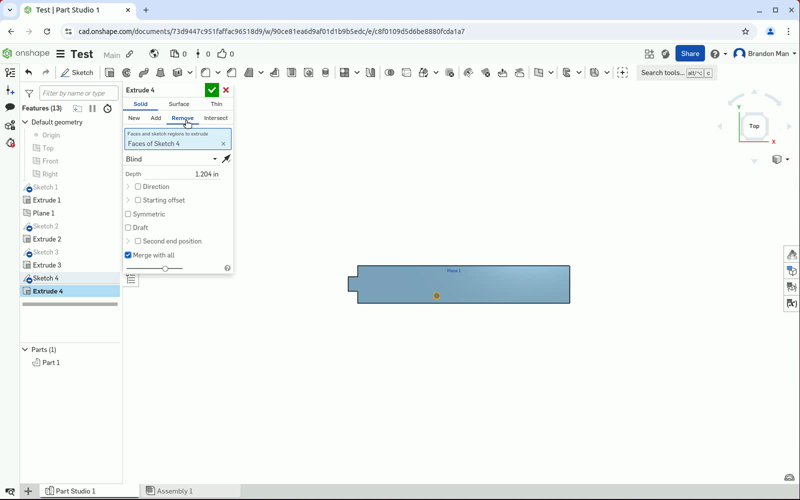
key(enter)
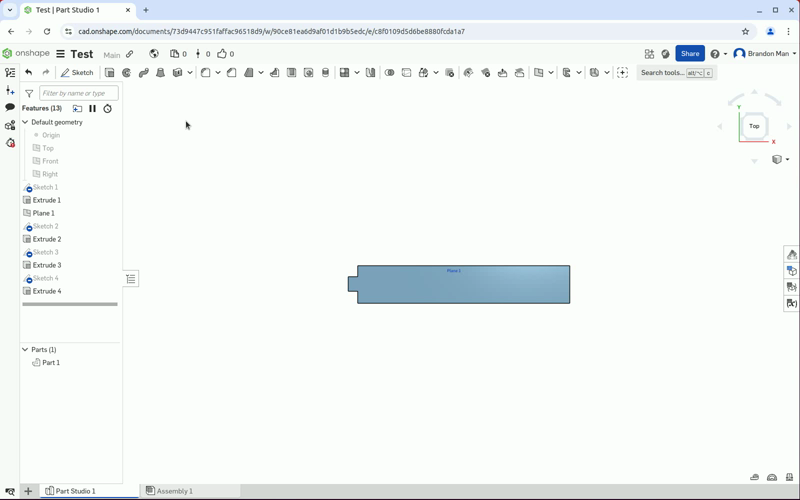
key(shift+h)
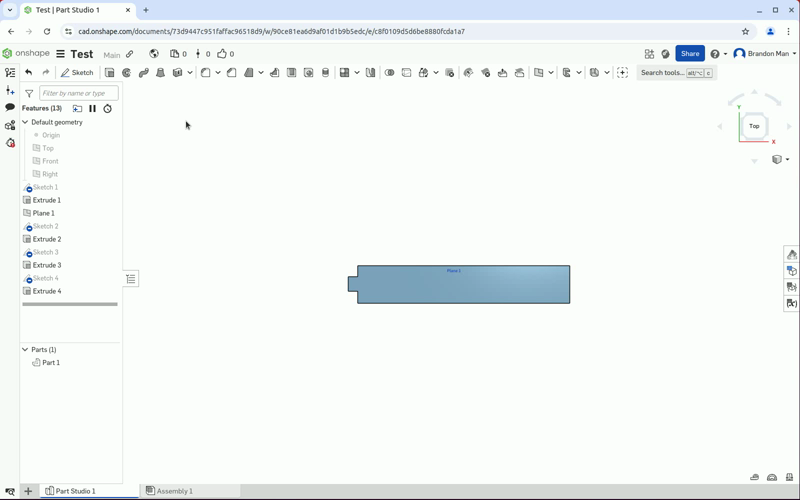
key(shift+h)
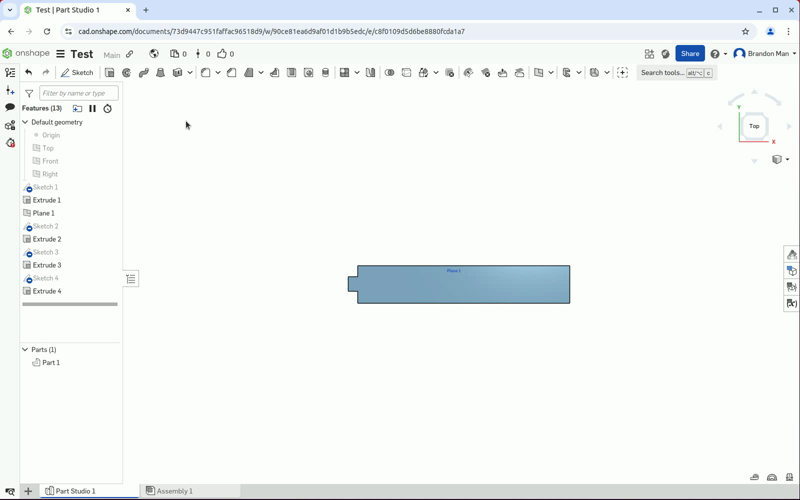
mouse_move(73, 189)
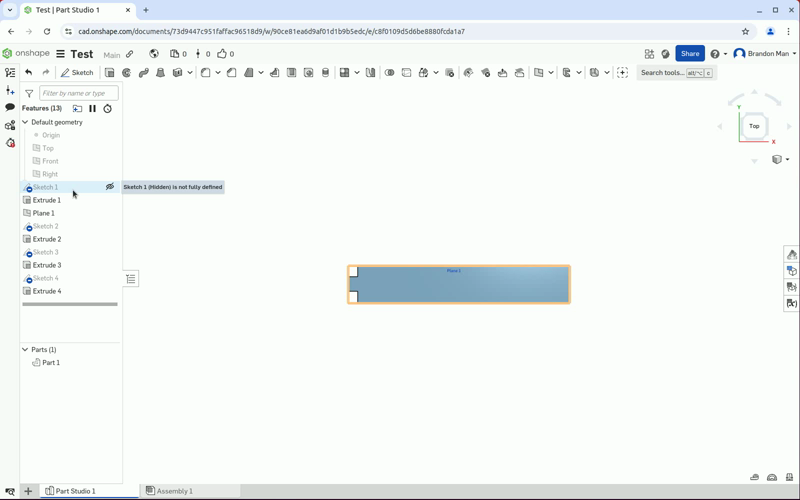
click(73, 189)
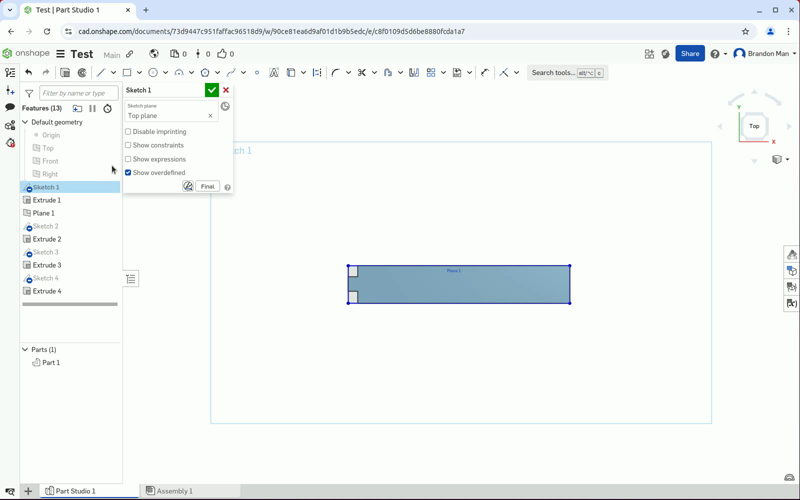
mouse_move(229, 92)
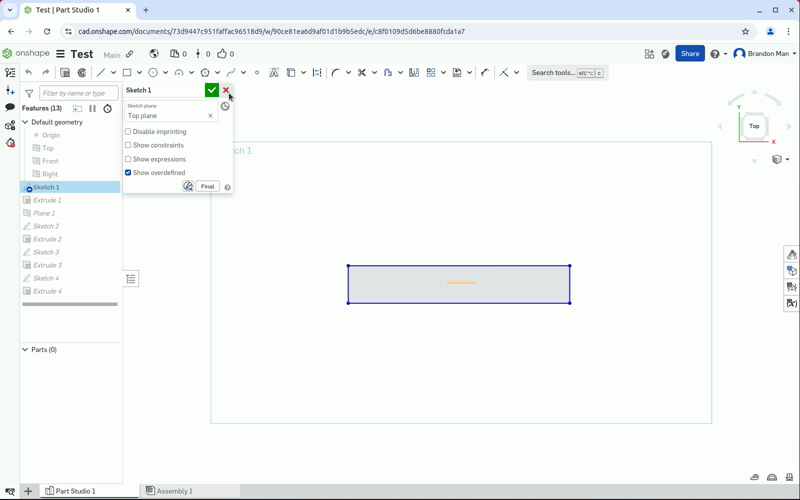
click(229, 92)
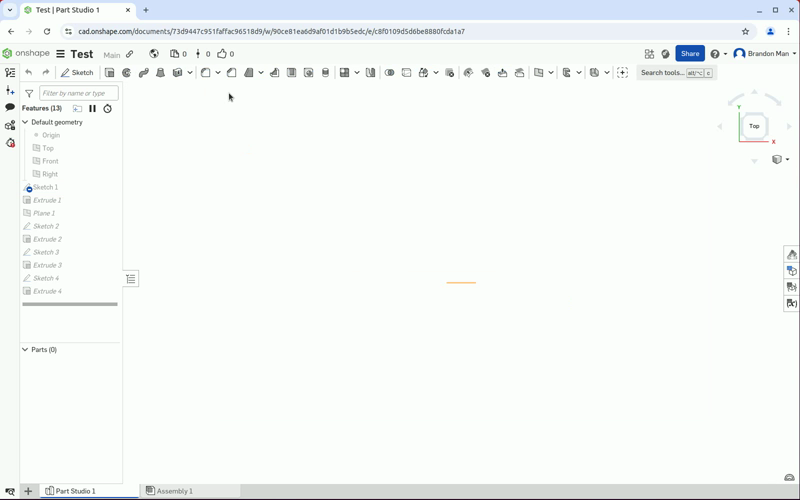
key(shift+s)
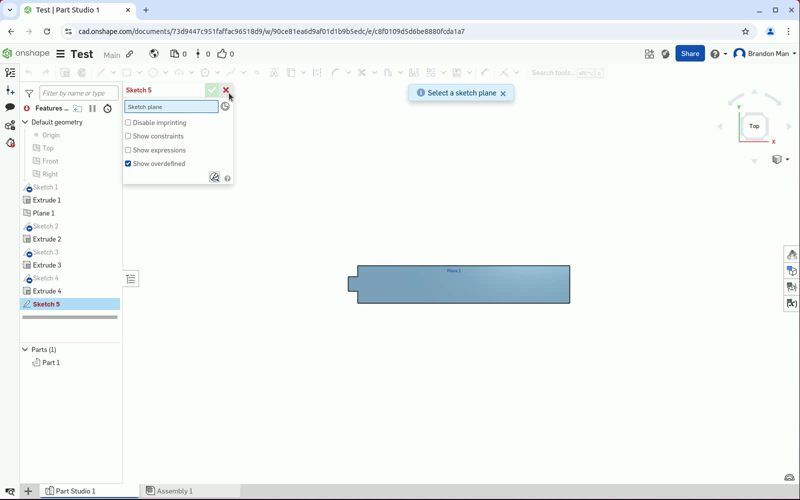
mouse_move(73, 215)
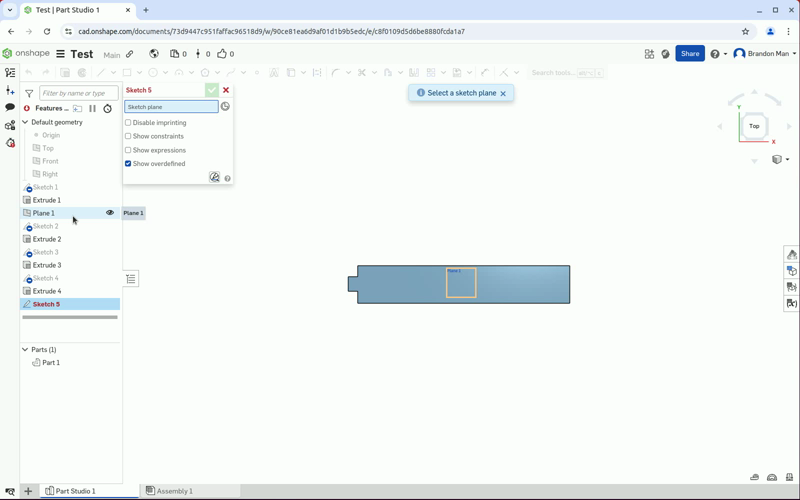
click(73, 215)
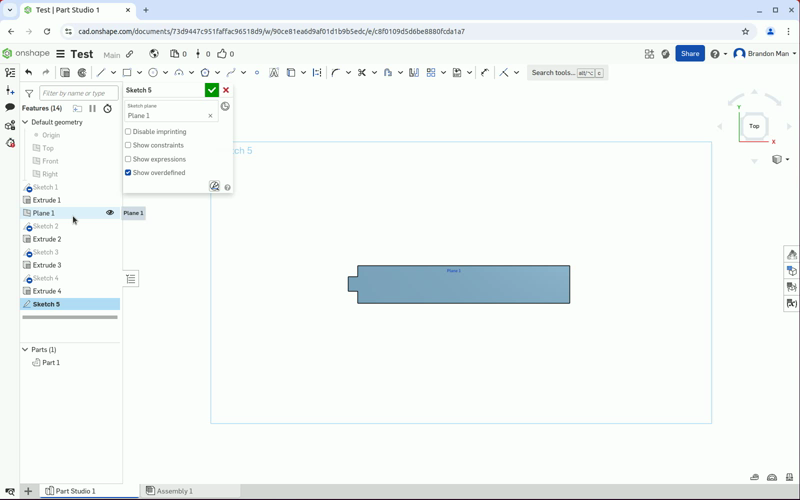
mouse_move(73, 352)
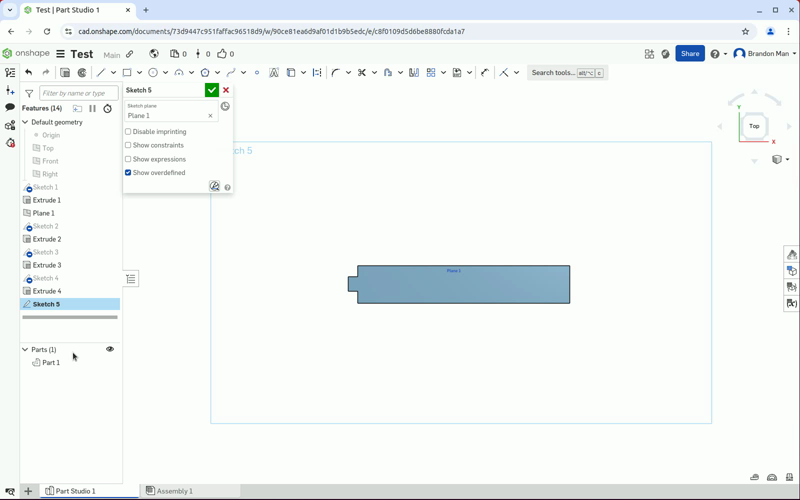
key(y)
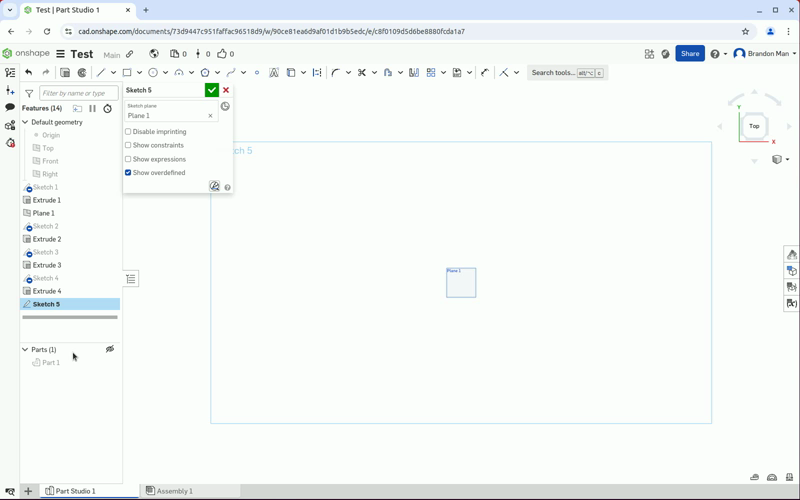
key(c)
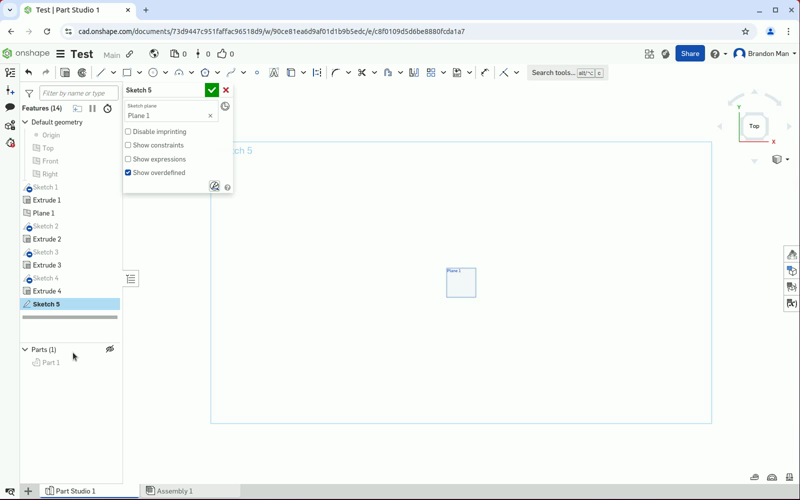
key_down(shift)
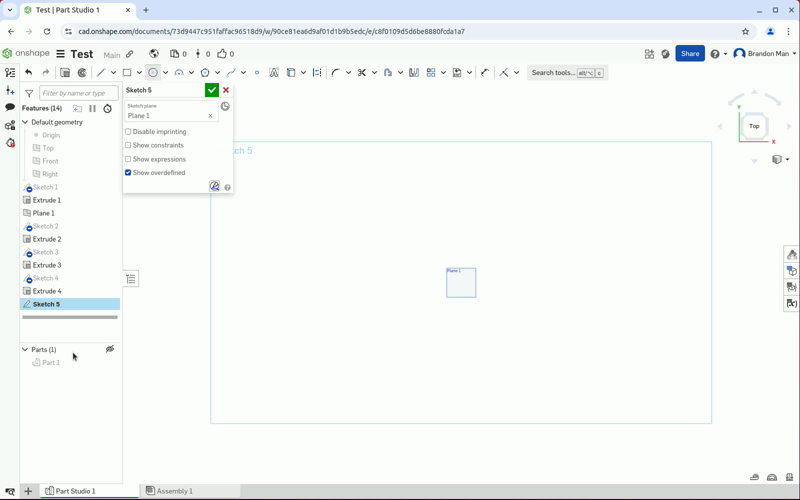
mouse_move(519, 273)
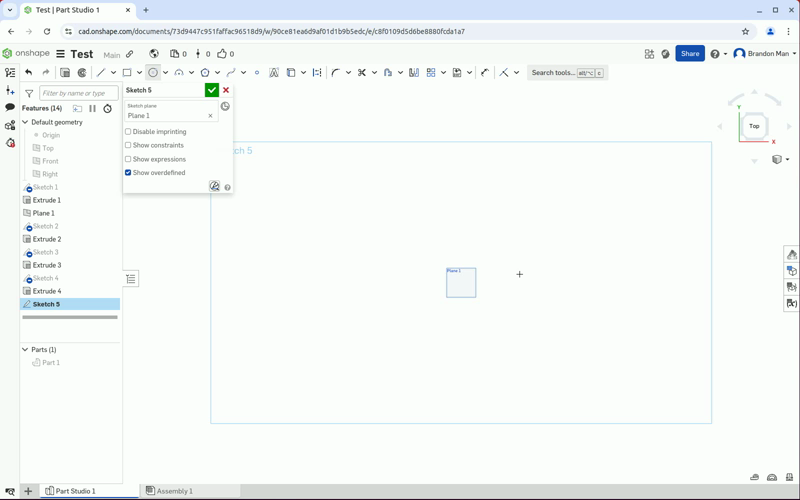
click(519, 273)
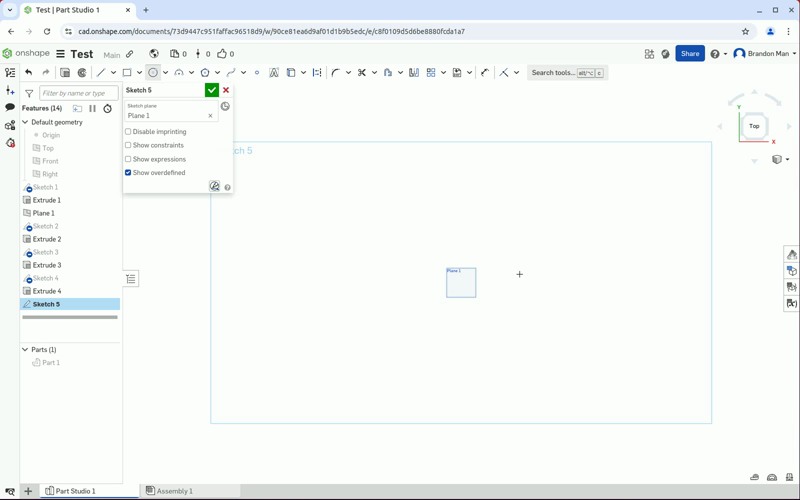
key_up(shift)
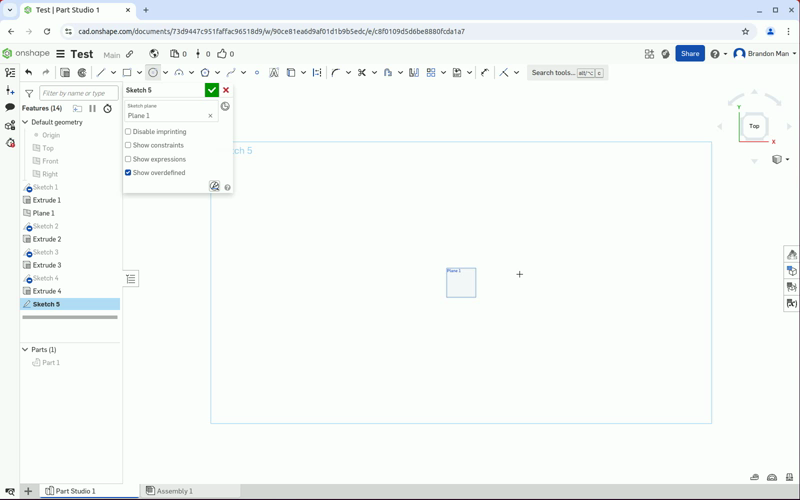
mouse_move(522, 273)
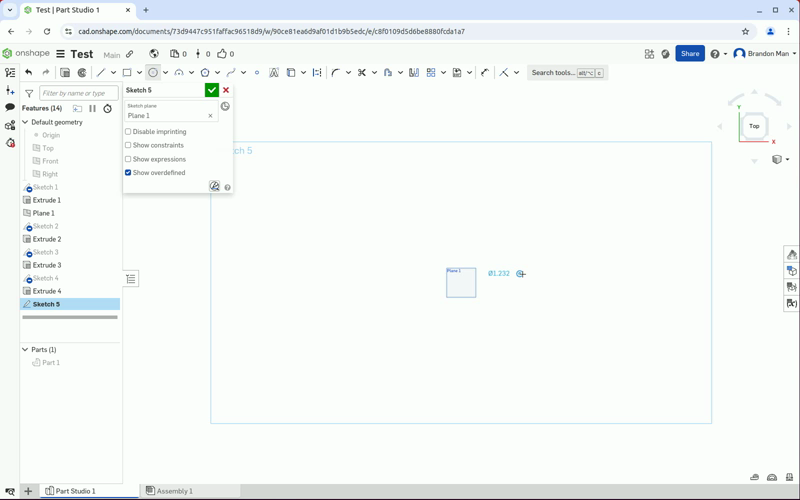
click(522, 273)
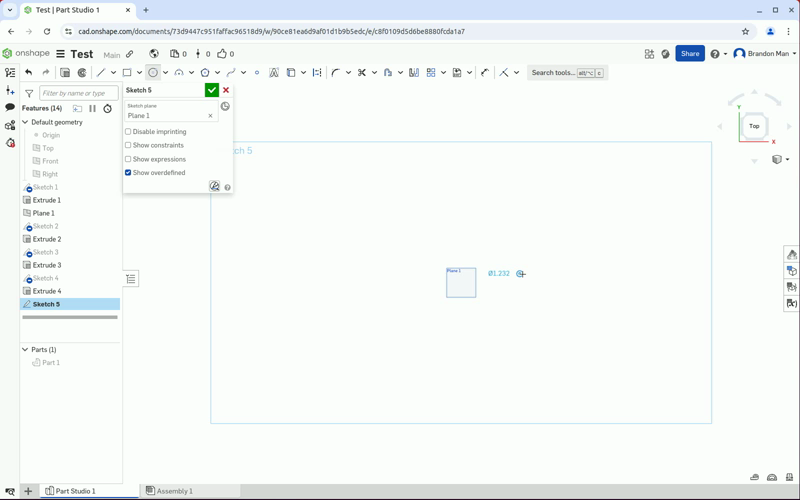
key(esc)
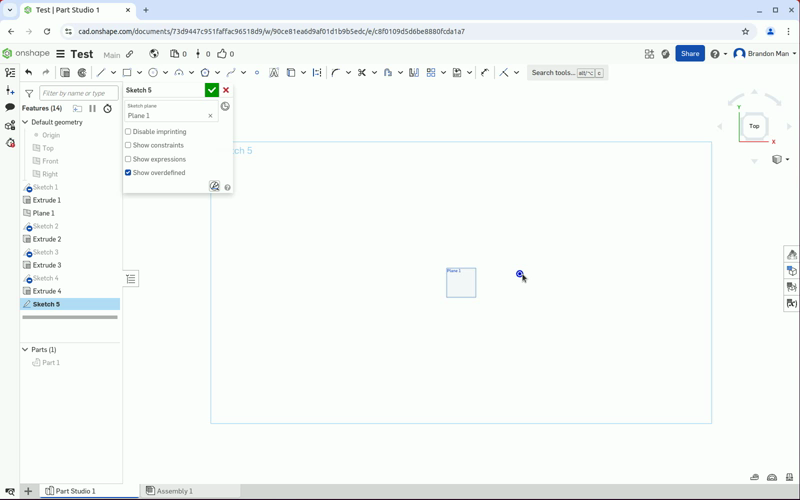
mouse_move(517, 274)
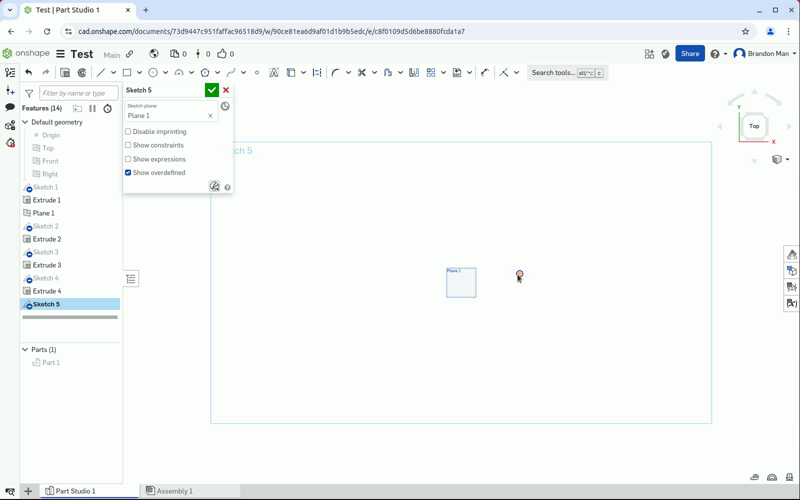
scroll(6)
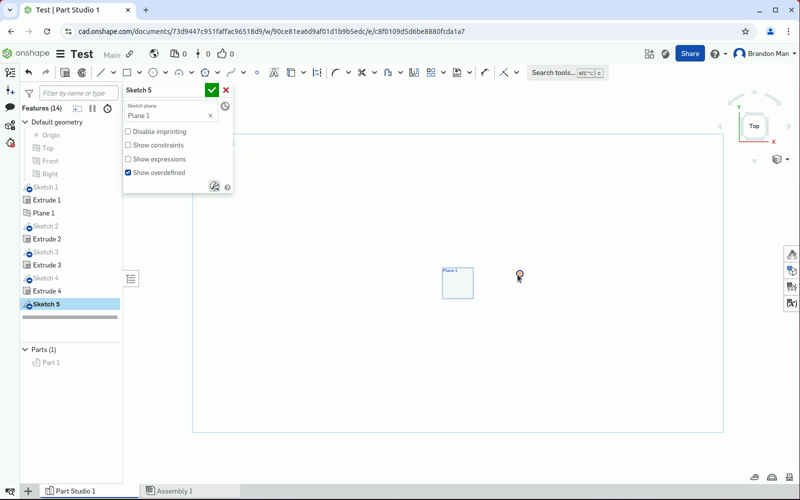
scroll(6)
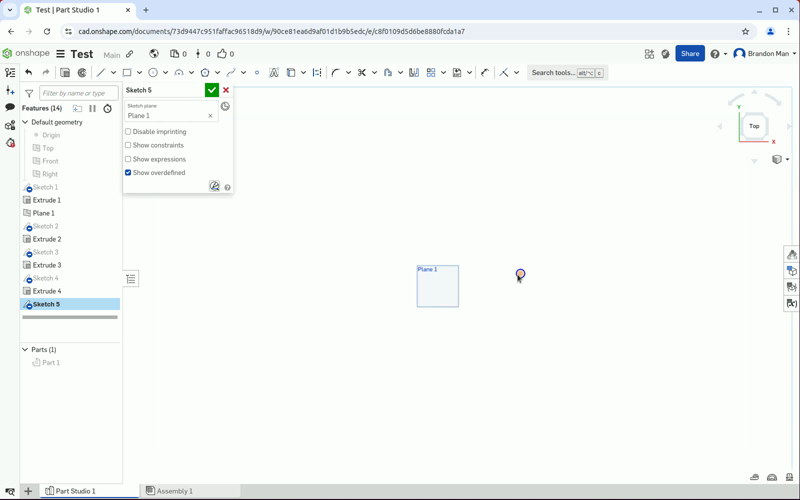
scroll(6)
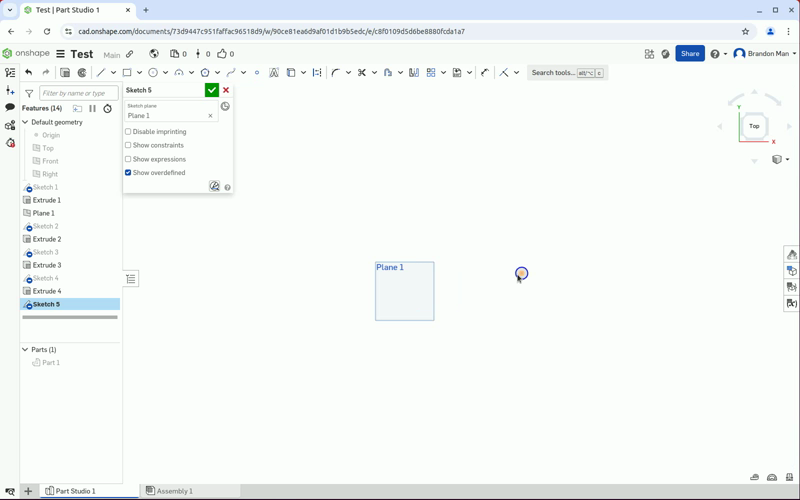
scroll(6)
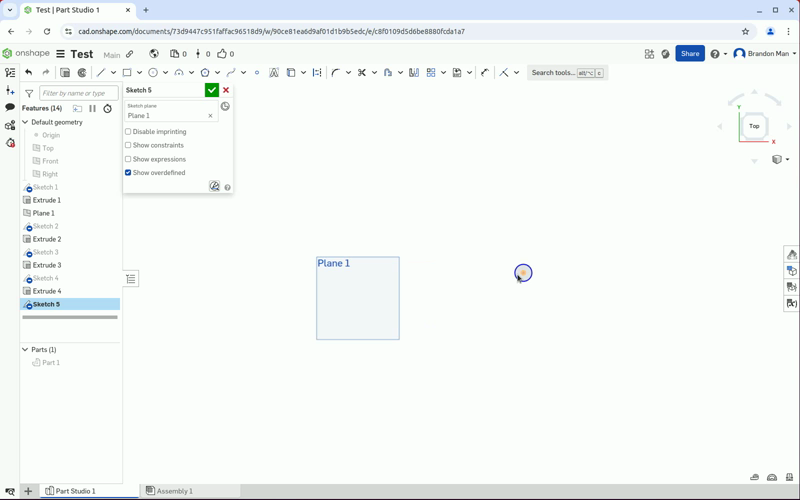
scroll(6)
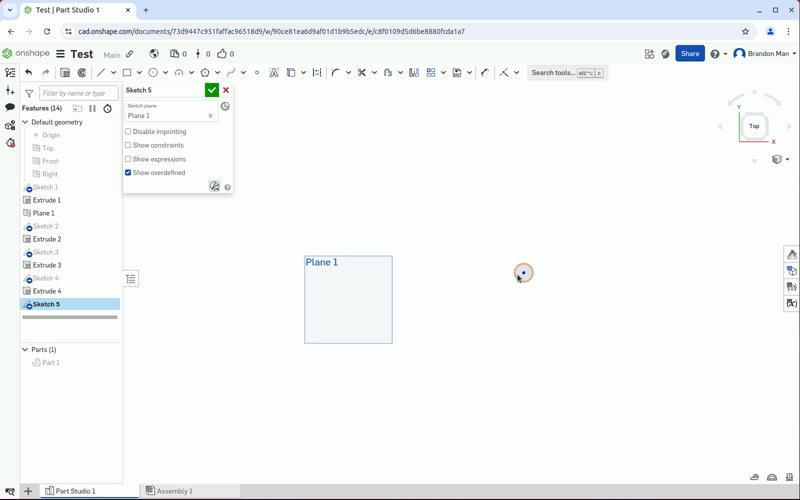
scroll(6)
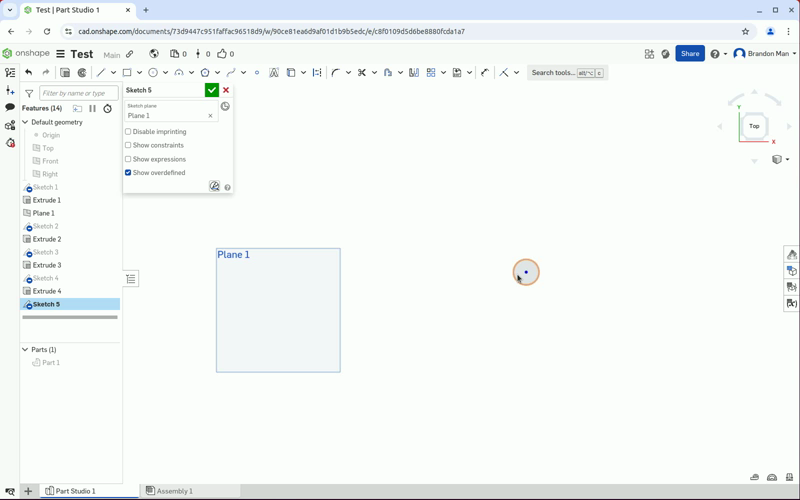
scroll(6)
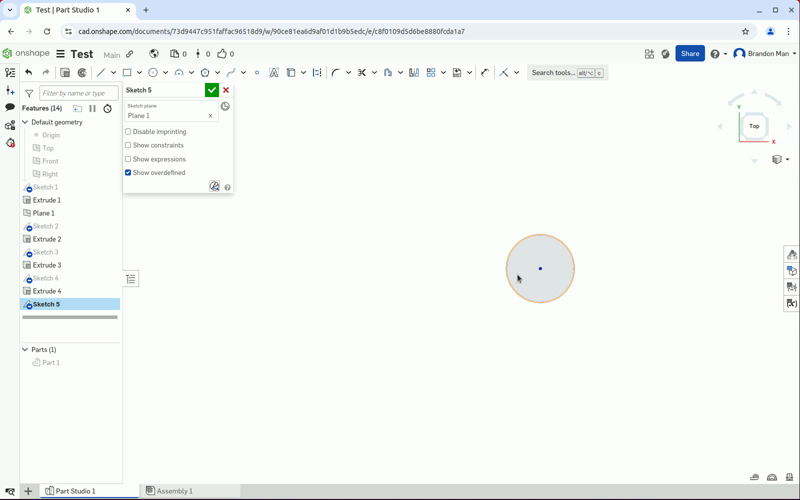
click(517, 274)
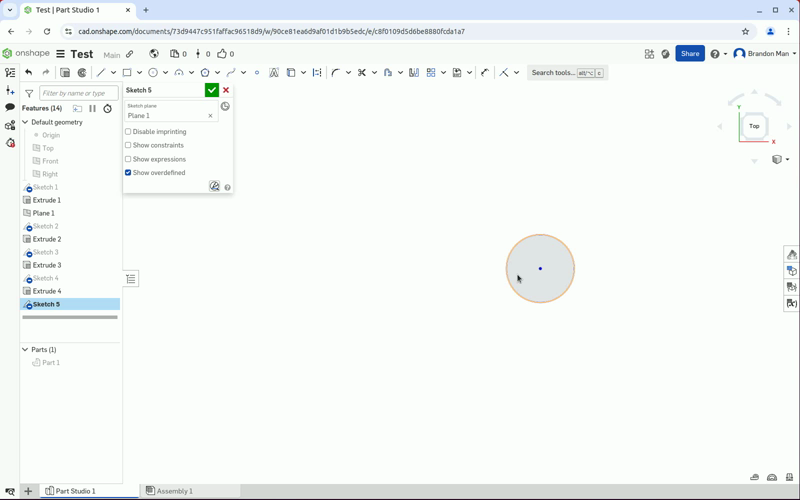
scroll(-6)
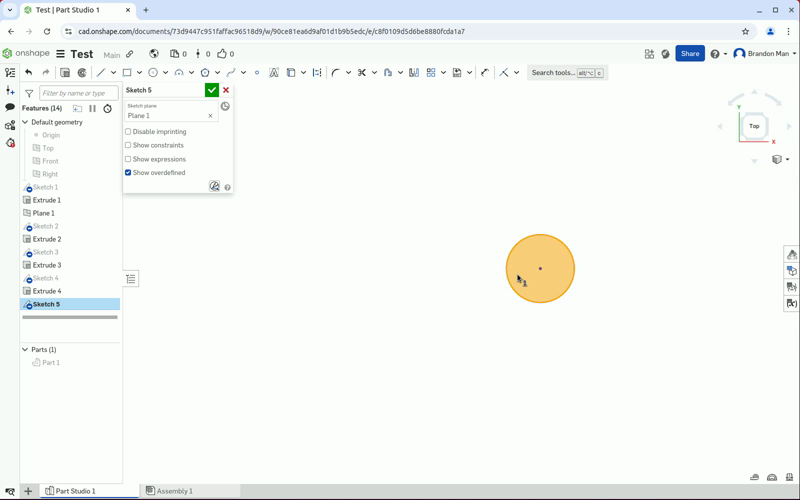
scroll(-6)
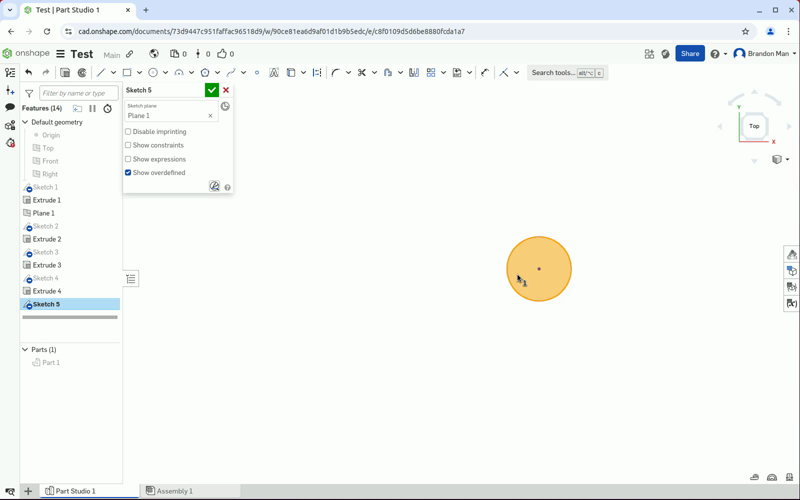
scroll(-6)
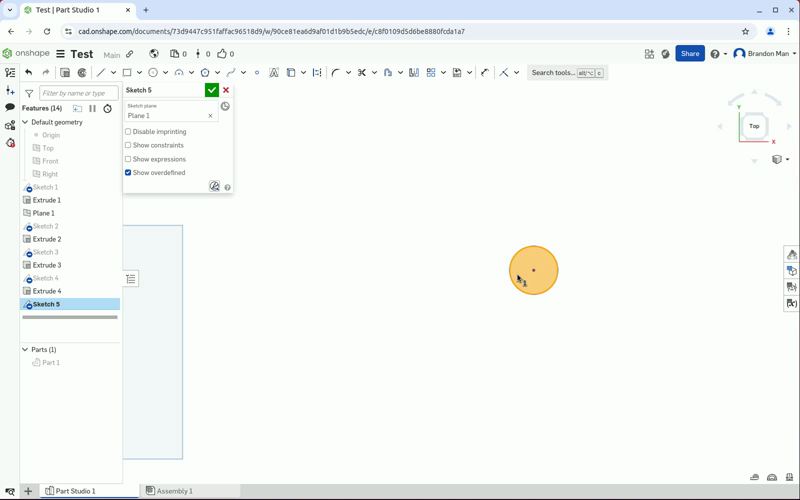
scroll(-6)
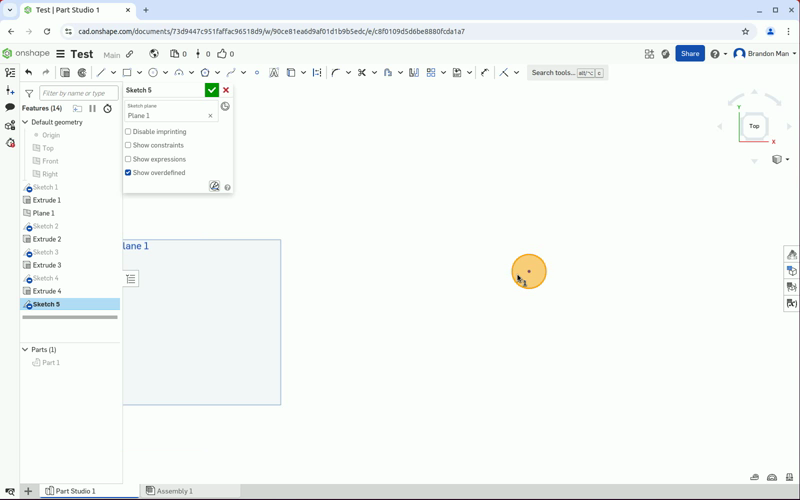
scroll(-6)
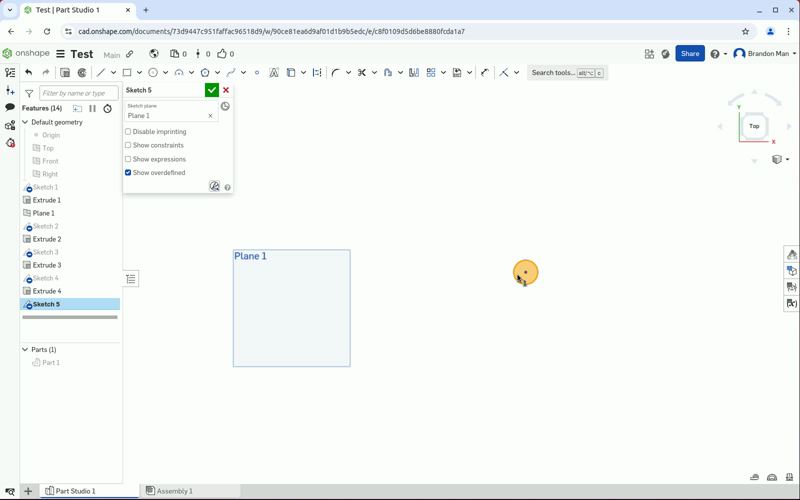
scroll(-6)
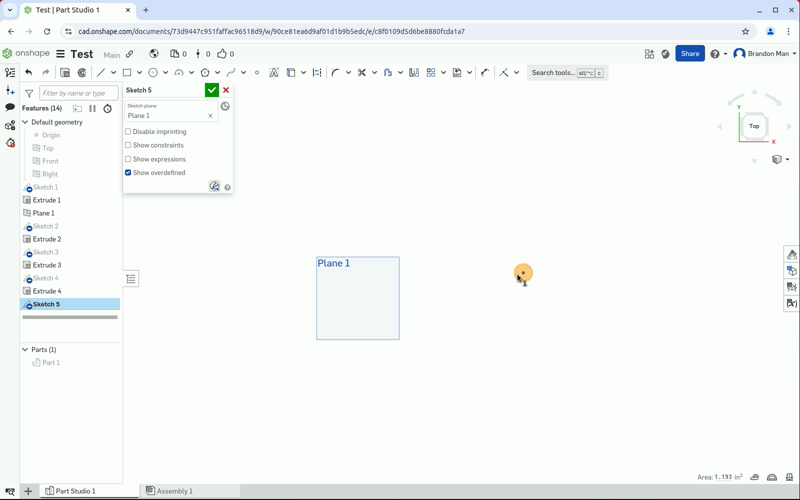
scroll(-6)
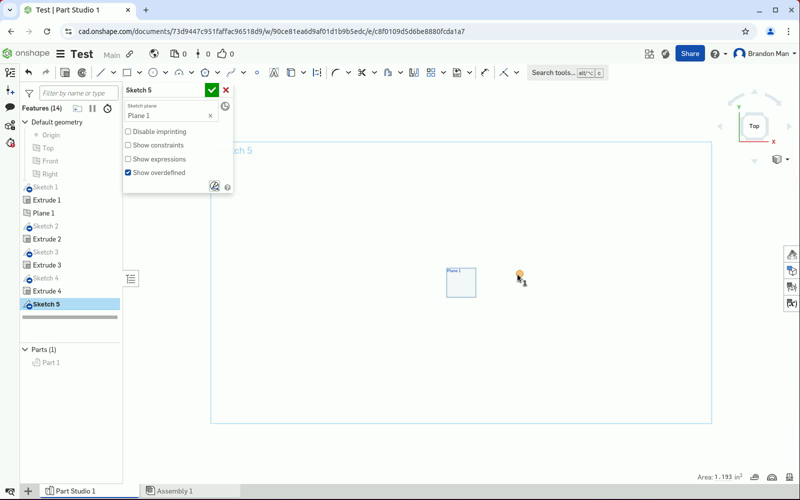
mouse_move(73, 352)
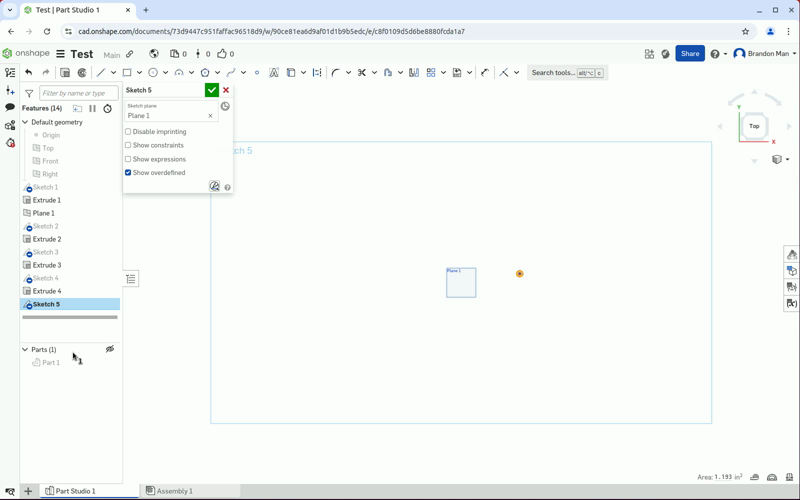
key(shift+y)
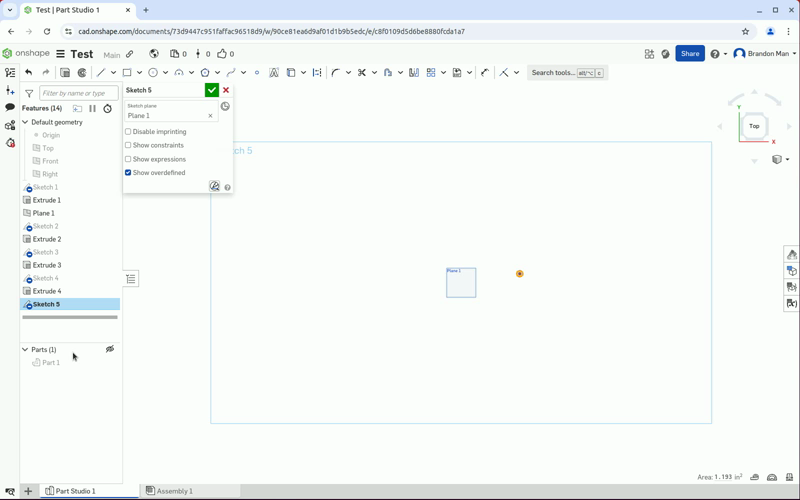
key(shift+e)
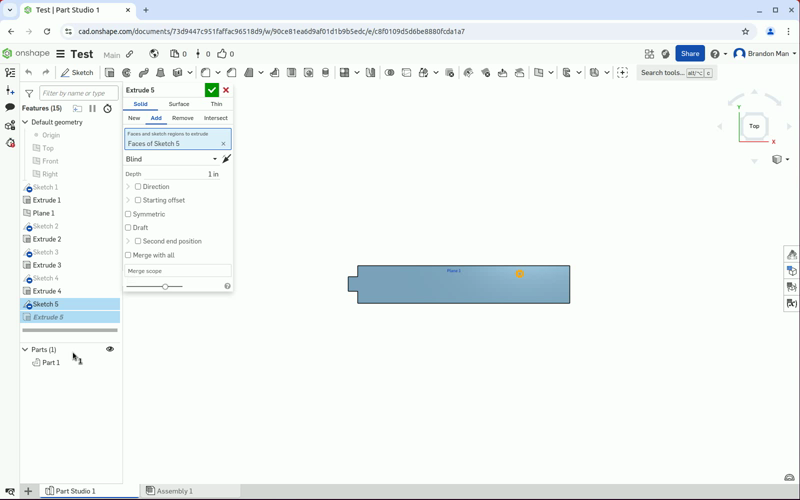
mouse_move(143, 106)
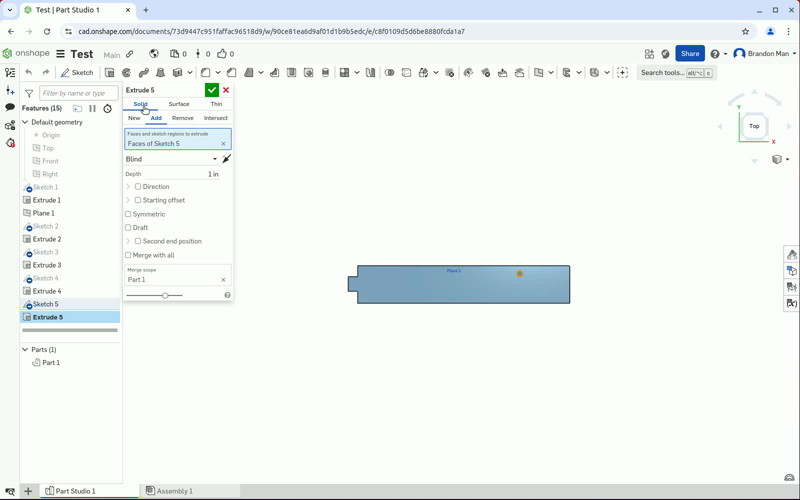
click(143, 106)
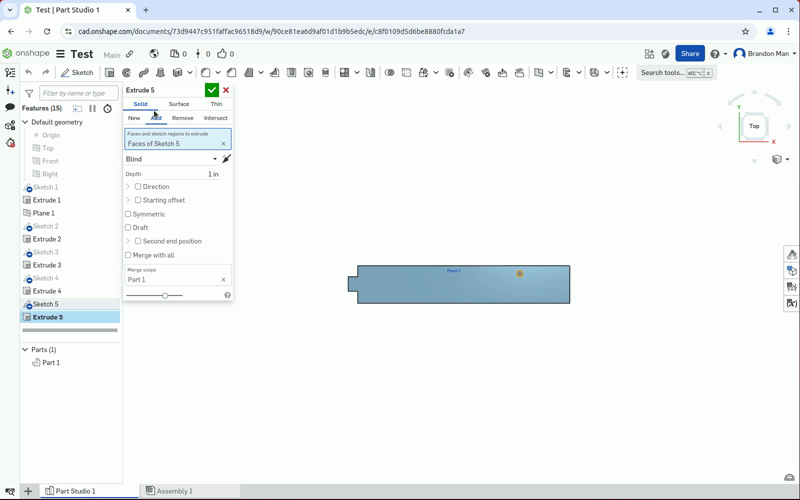
mouse_move(186, 120)
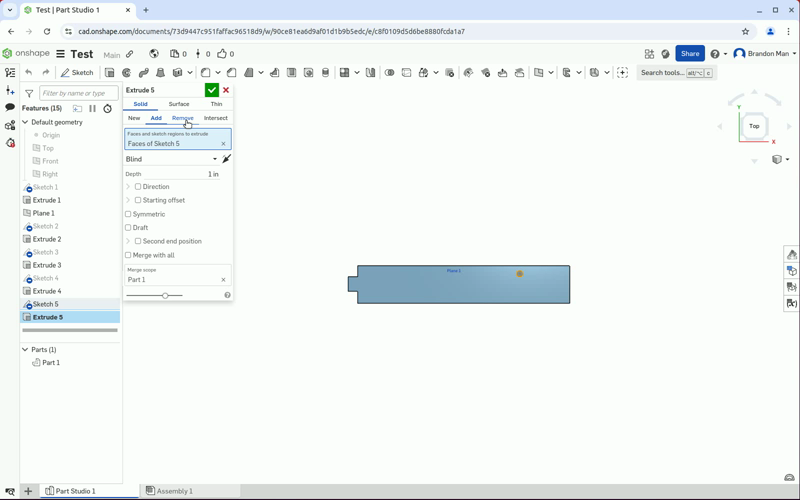
click(186, 120)
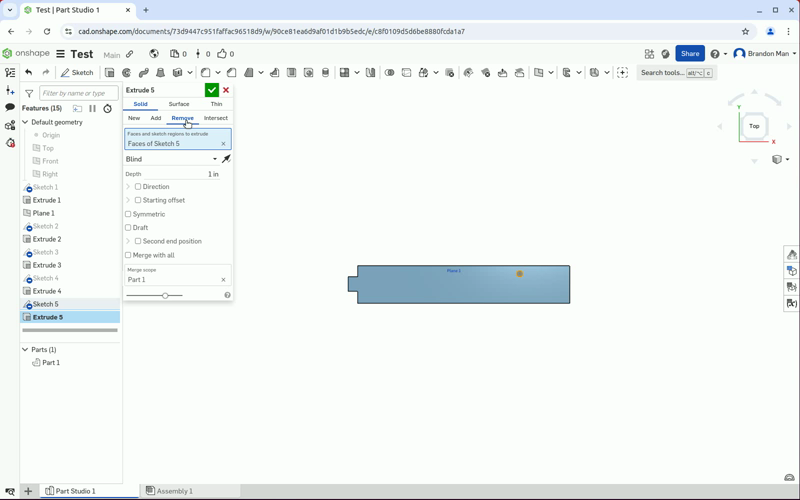
key(tab, 4)
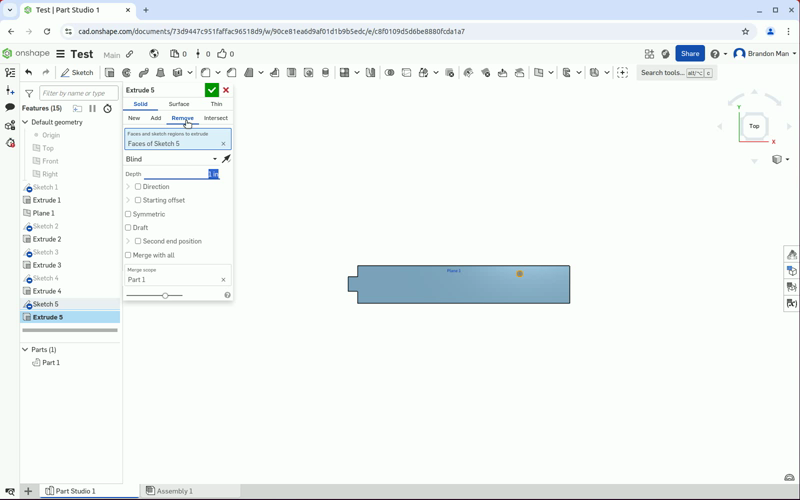
text(1.204)
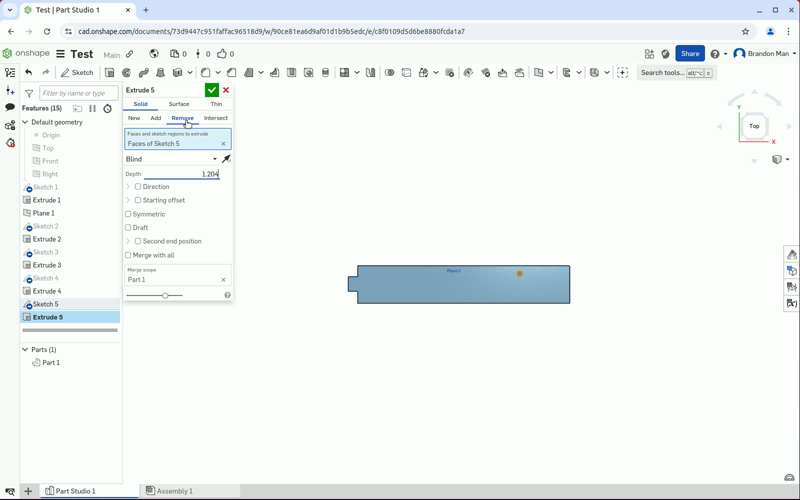
key(tab, 6)
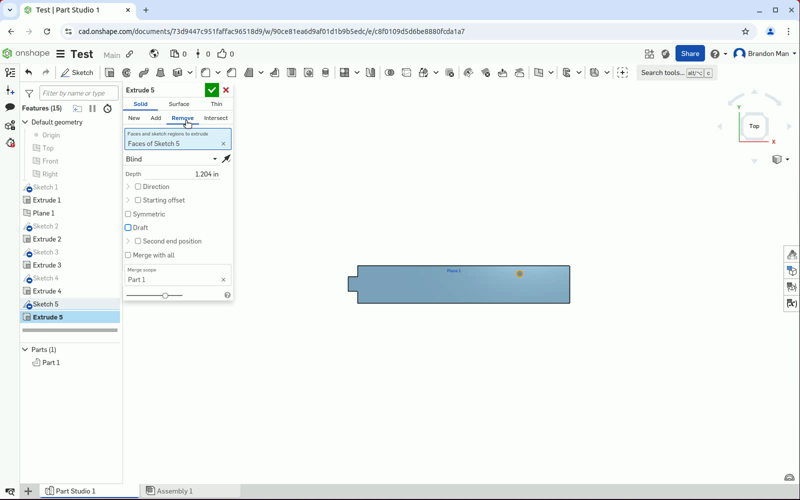
key(space)
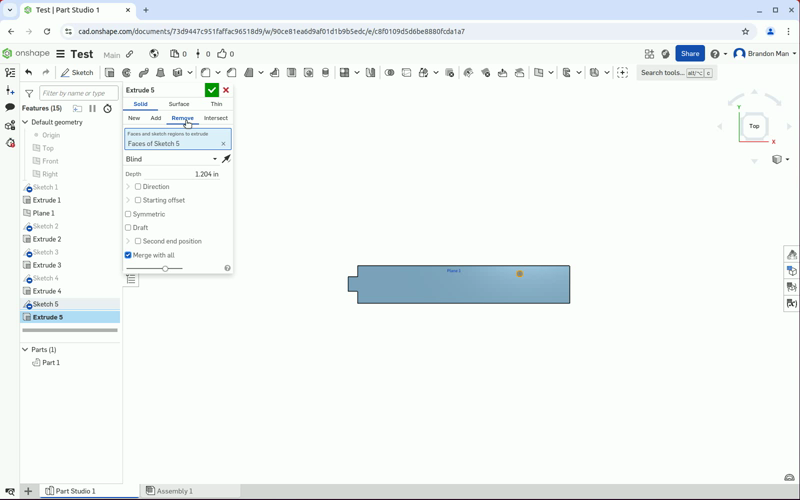
key(enter)
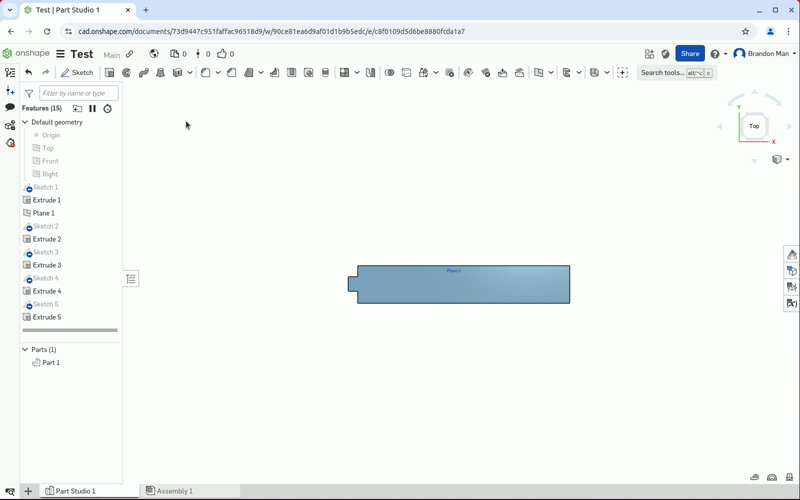
key(shift+h)
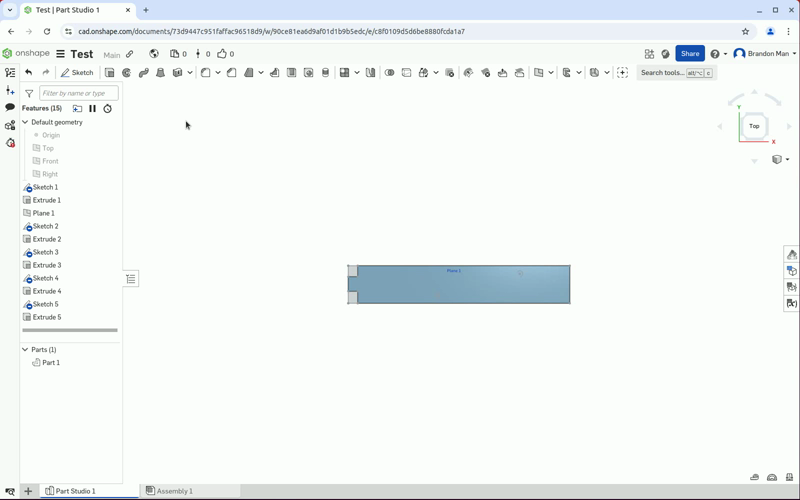
key(shift+h)
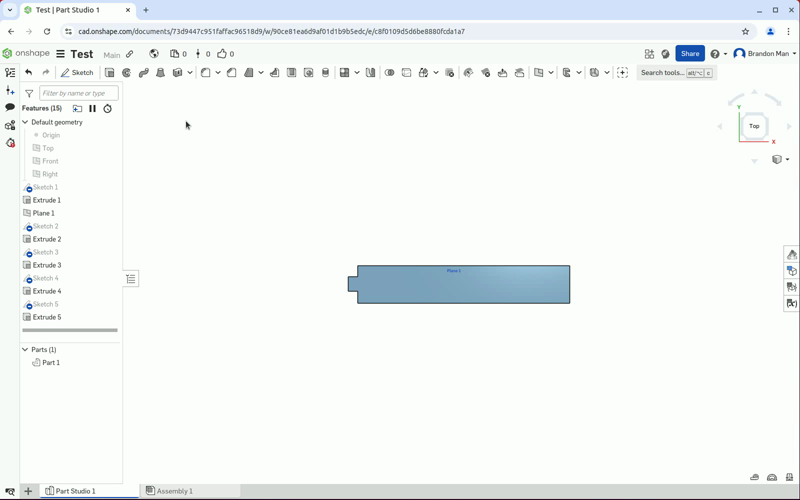
mouse_move(73, 189)
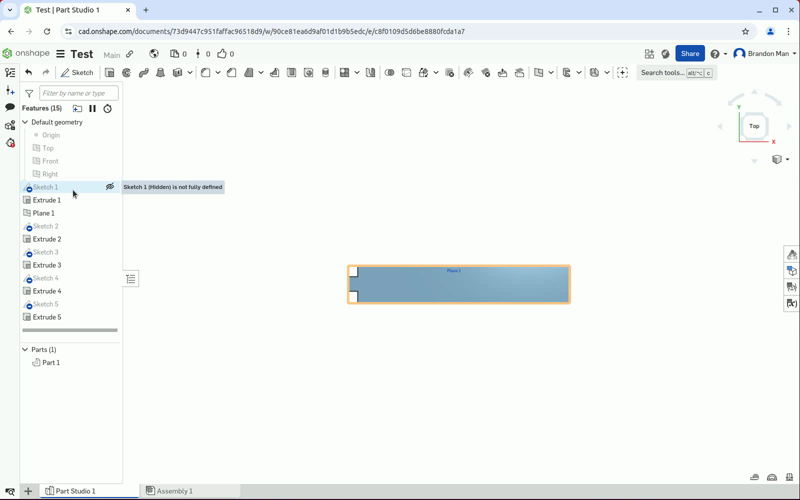
click(73, 189)
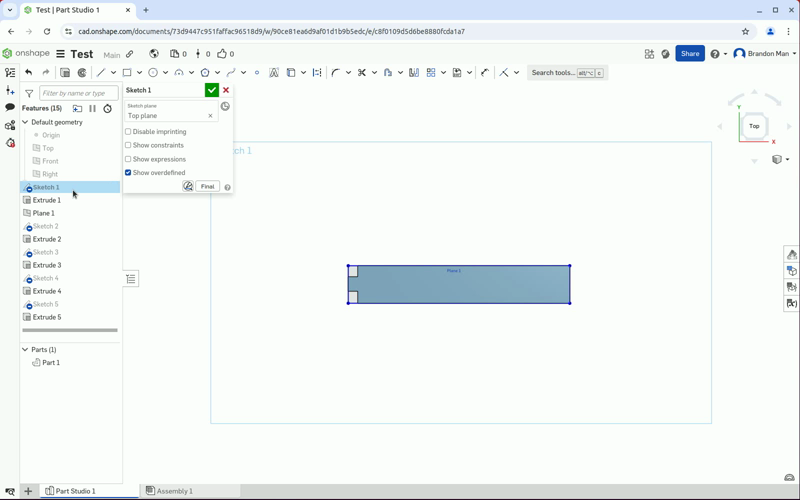
mouse_move(229, 92)
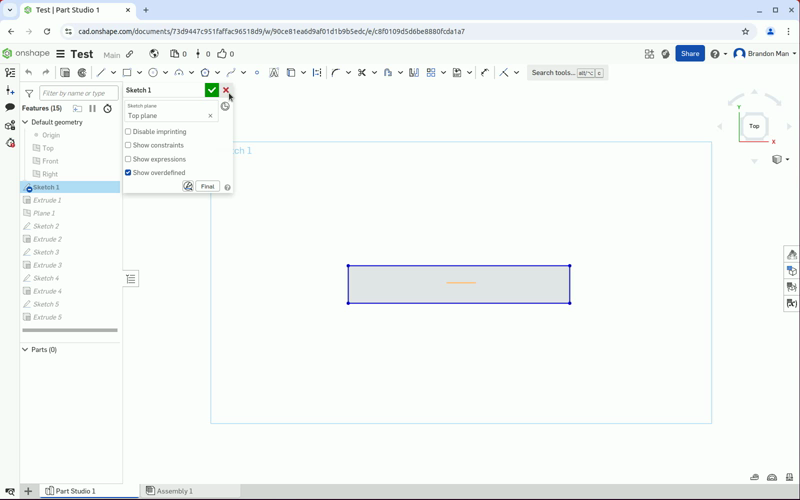
click(229, 92)
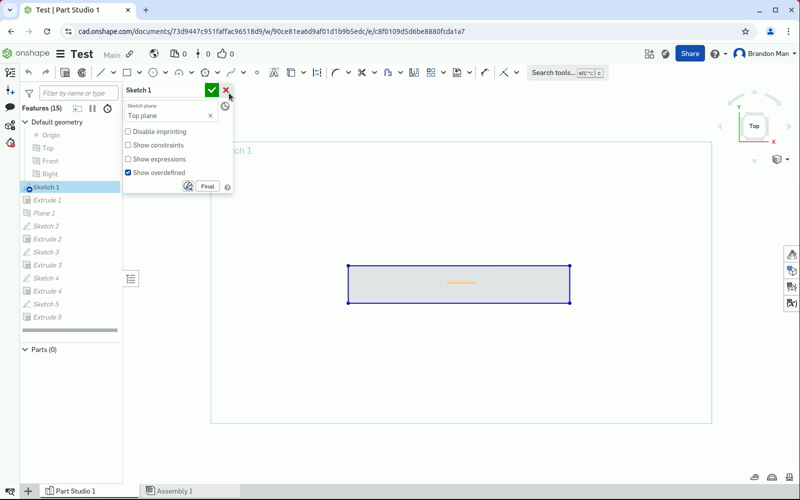
key(shift+s)
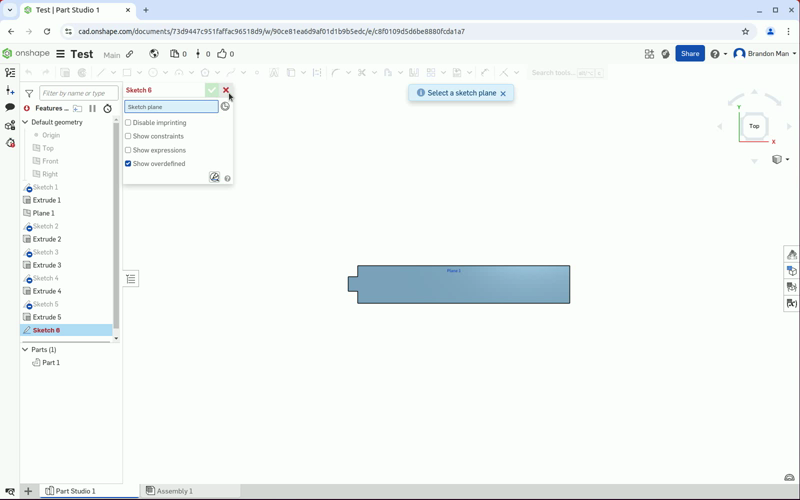
mouse_move(69, 215)
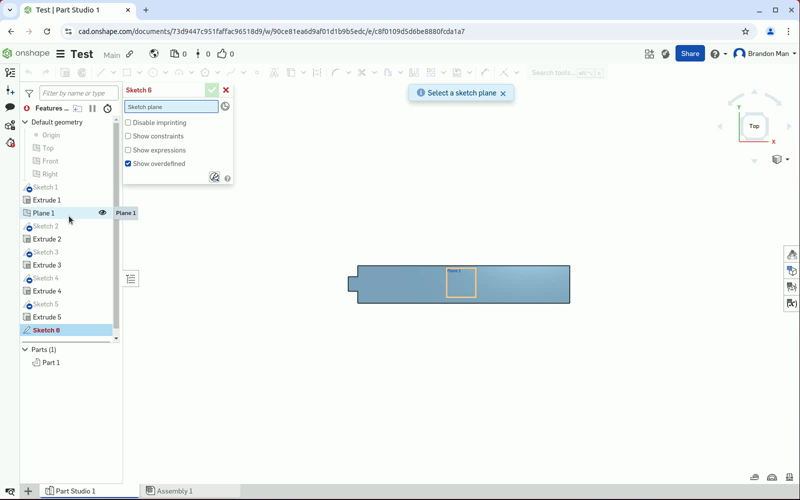
click(69, 215)
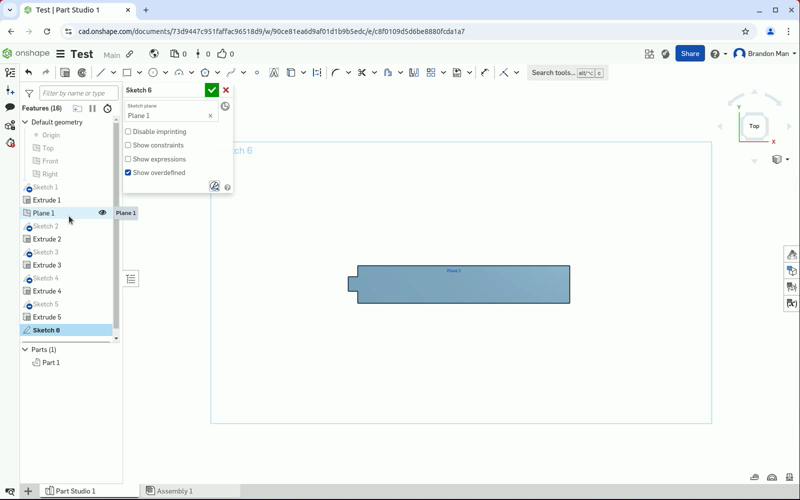
mouse_move(73, 352)
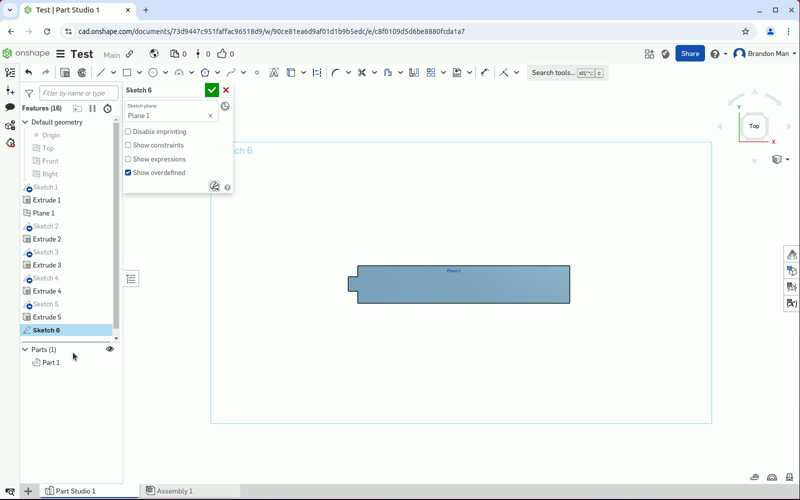
key(y)
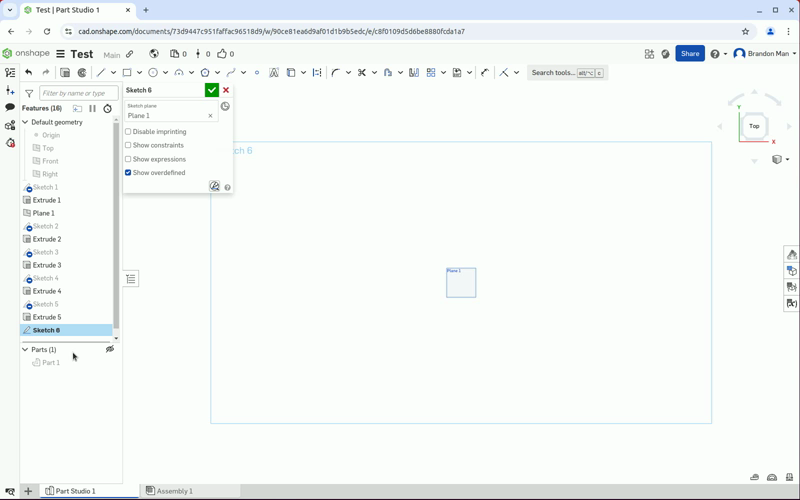
key(c)
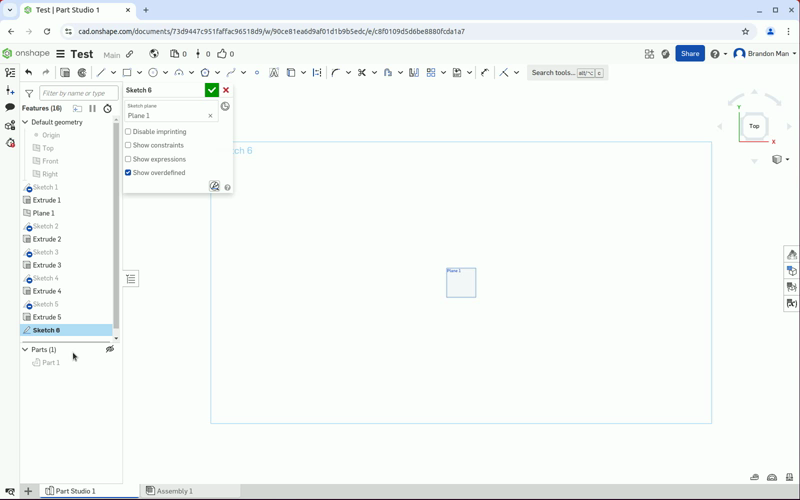
key_down(shift)
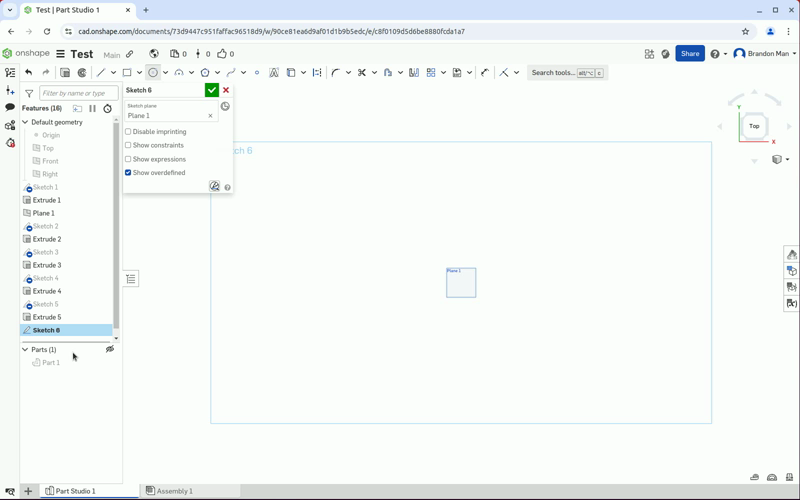
mouse_move(519, 295)
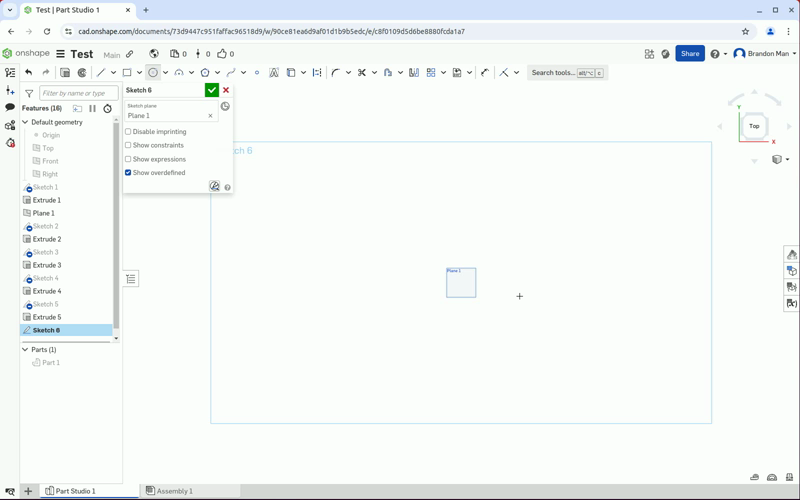
click(519, 295)
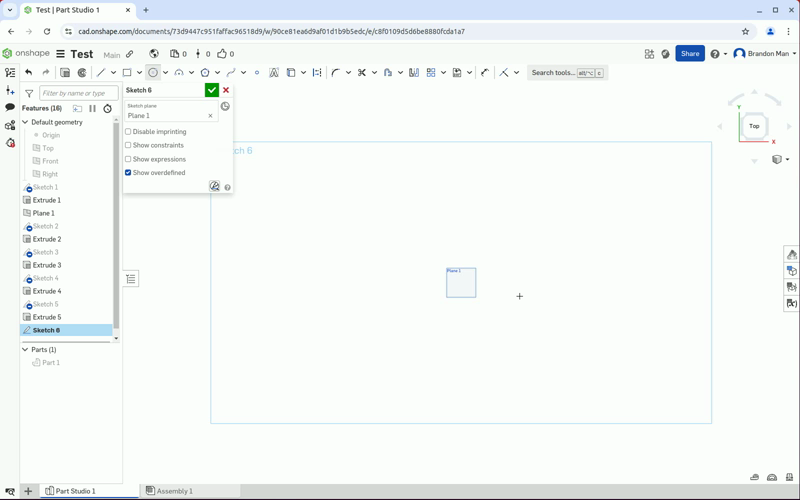
key_up(shift)
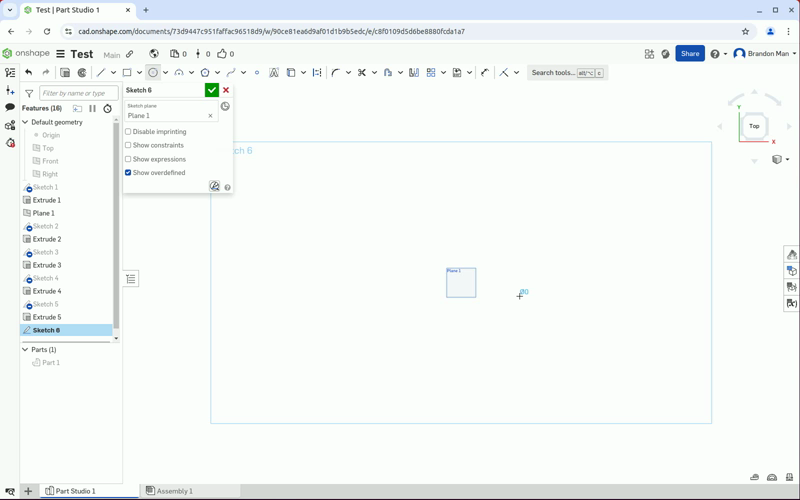
mouse_move(522, 295)
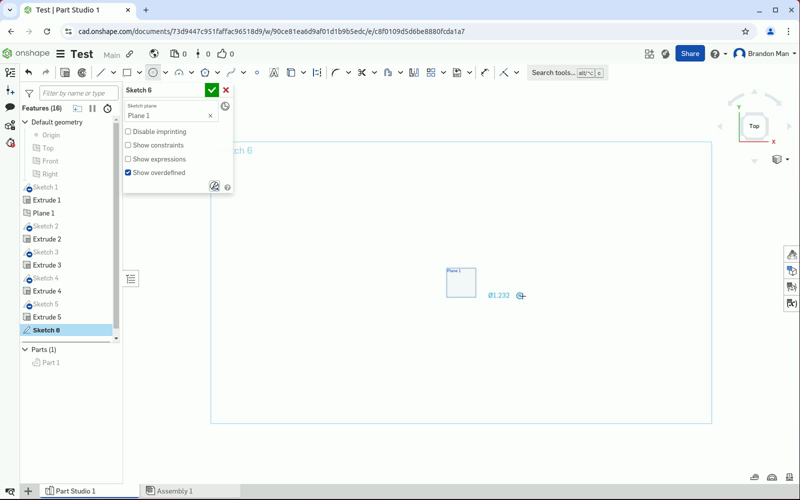
click(522, 295)
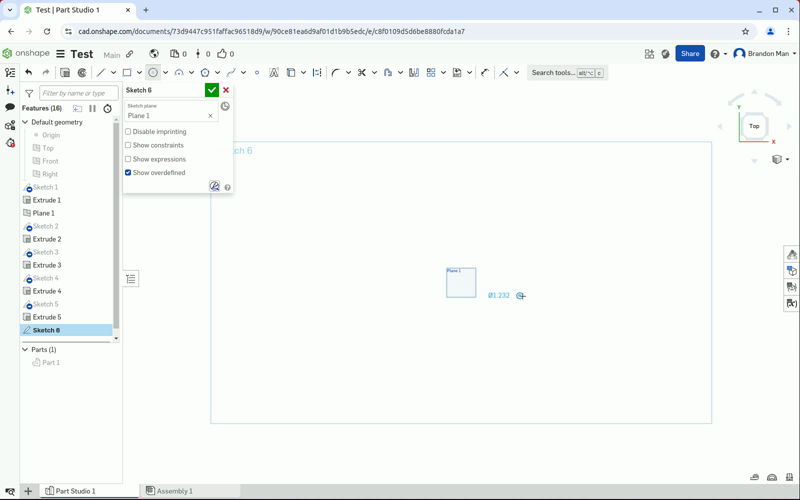
key(esc)
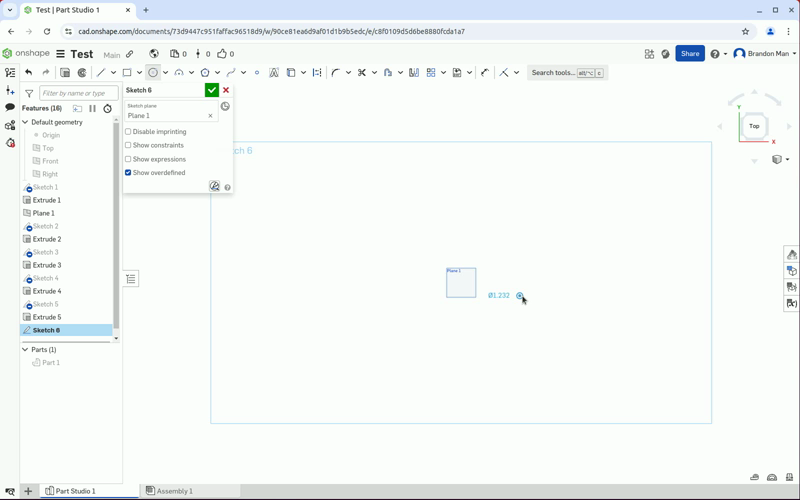
mouse_move(519, 294)
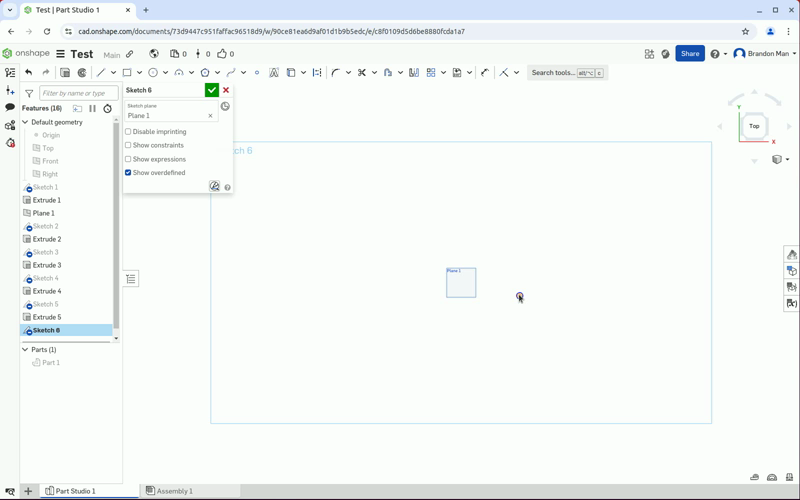
scroll(6)
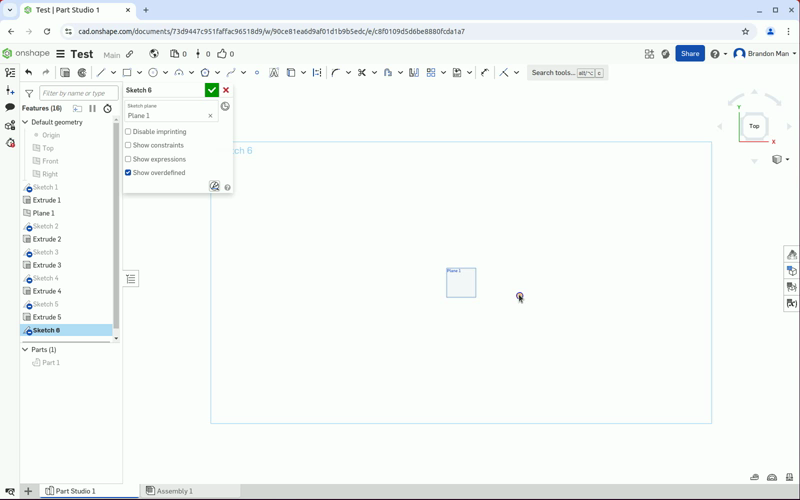
scroll(6)
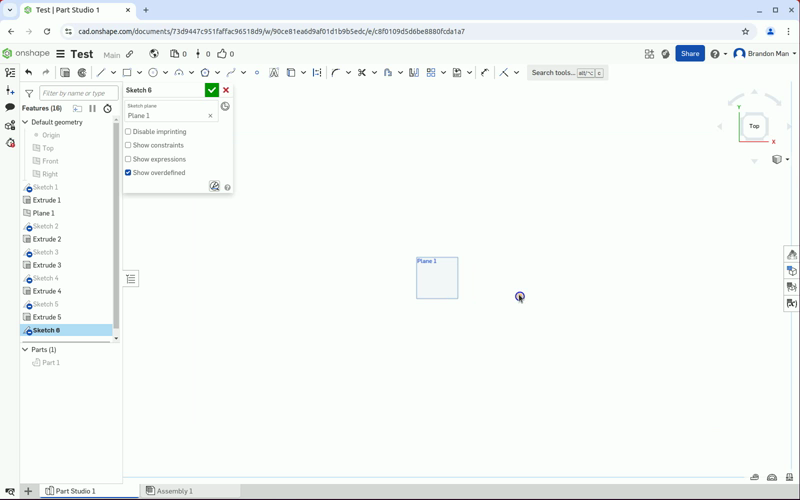
scroll(6)
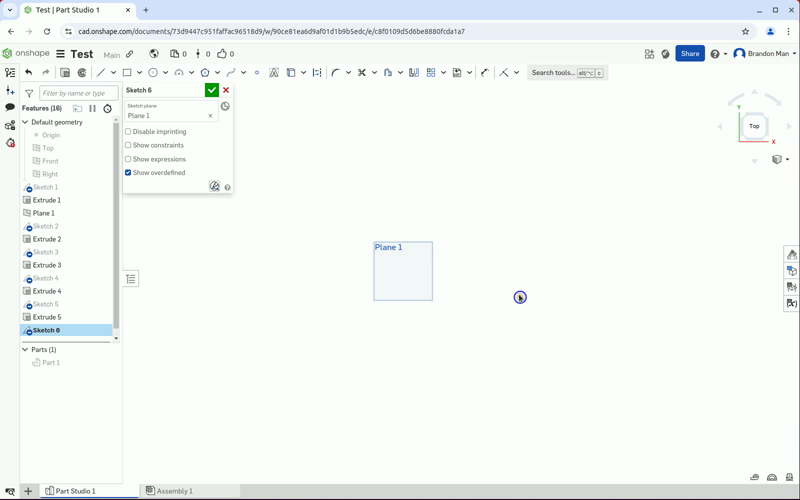
scroll(6)
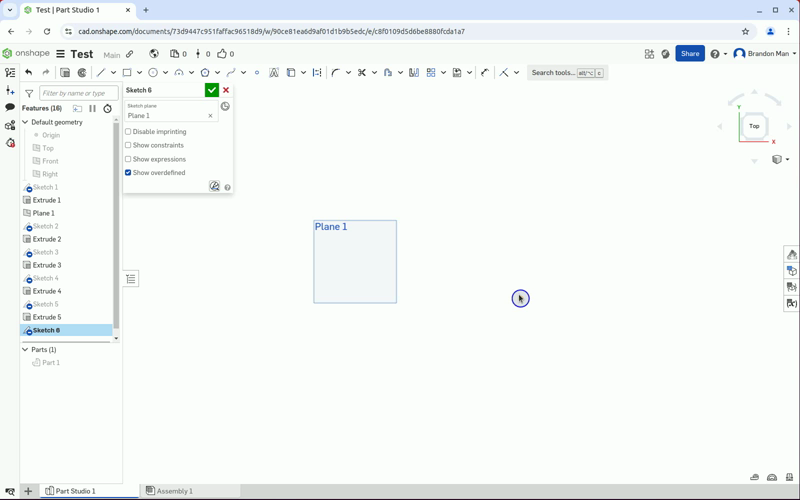
scroll(6)
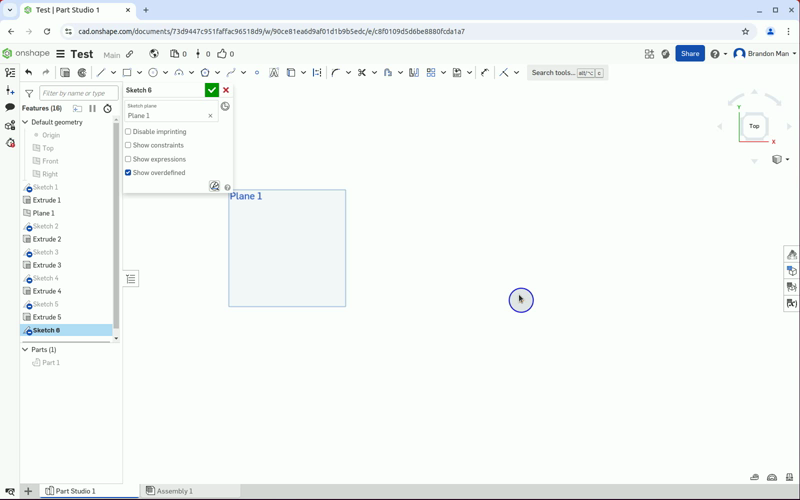
scroll(6)
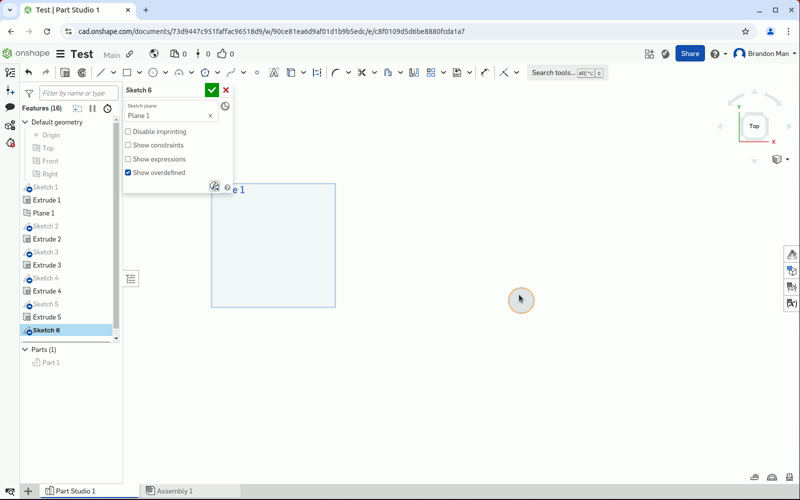
scroll(6)
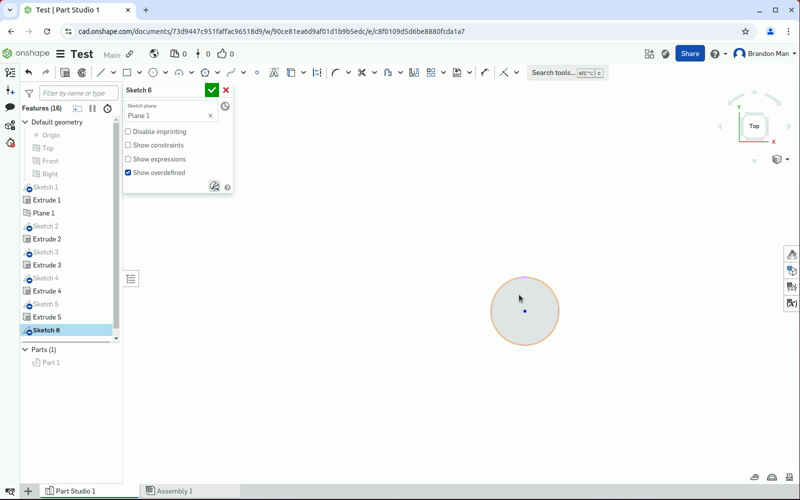
click(519, 294)
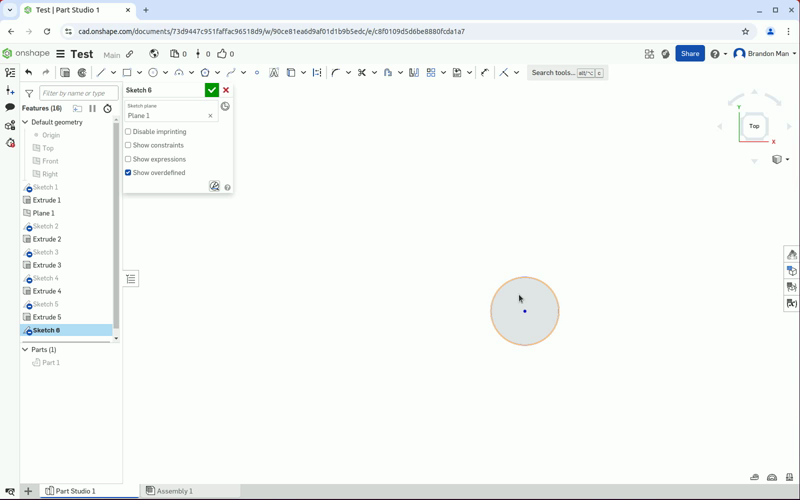
scroll(-6)
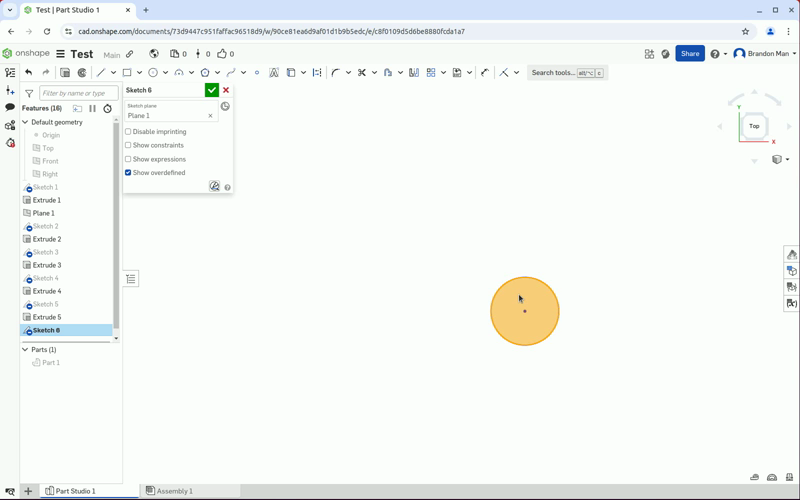
scroll(-6)
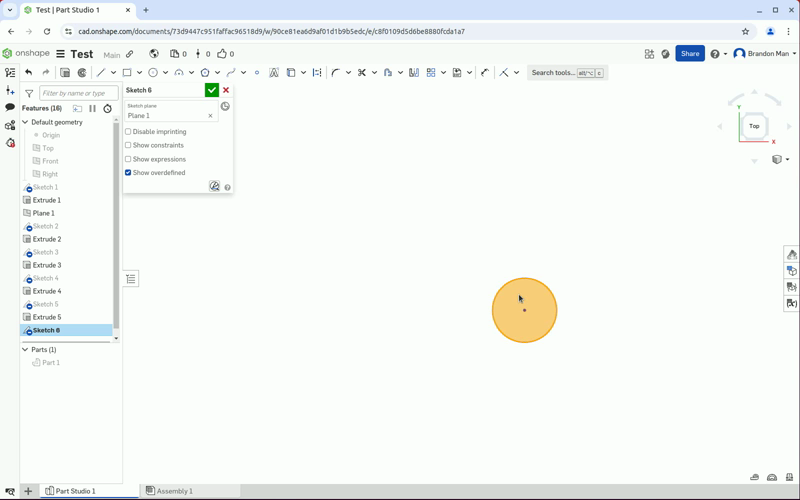
scroll(-6)
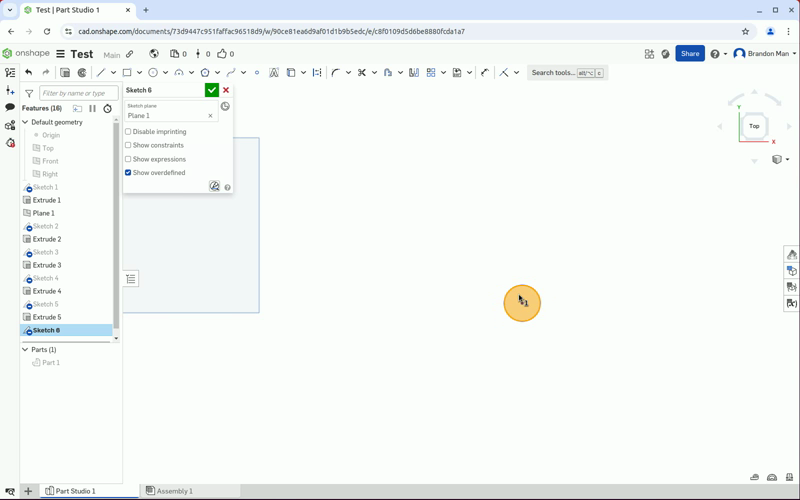
scroll(-6)
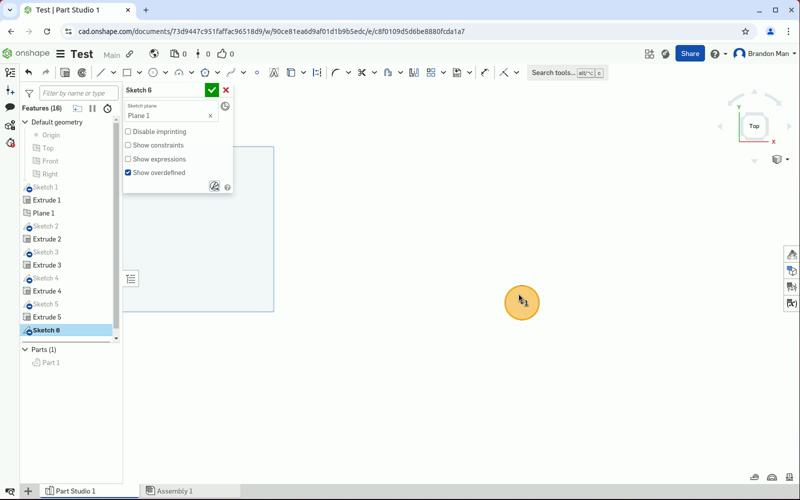
scroll(-6)
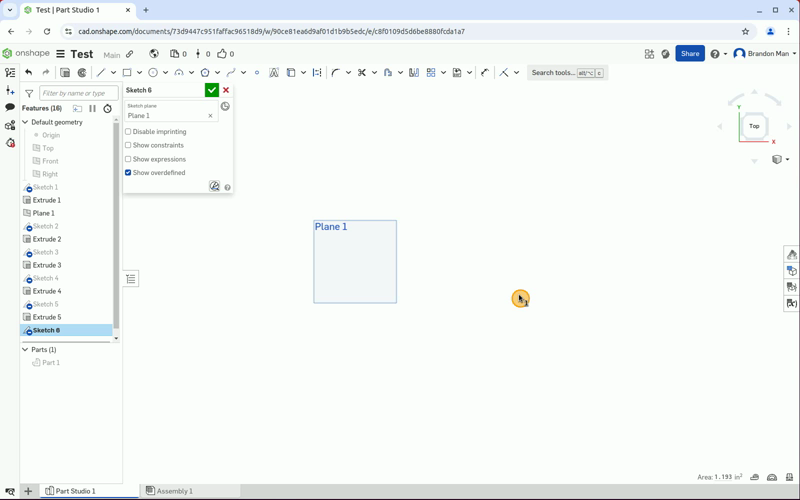
scroll(-6)
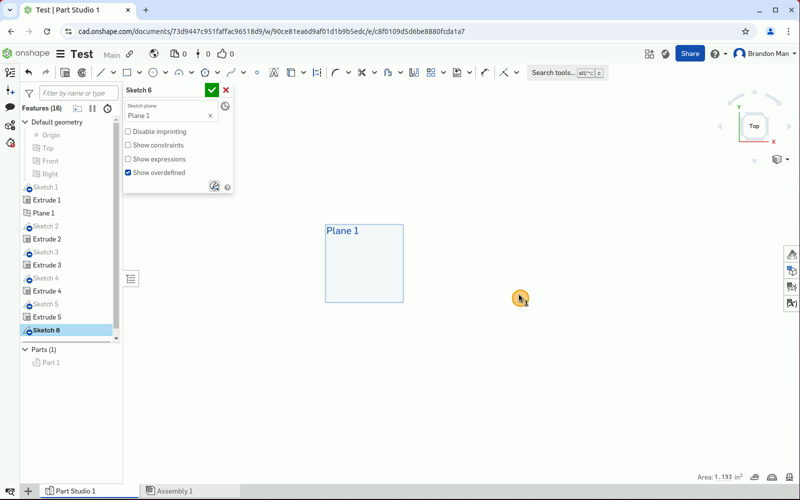
scroll(-6)
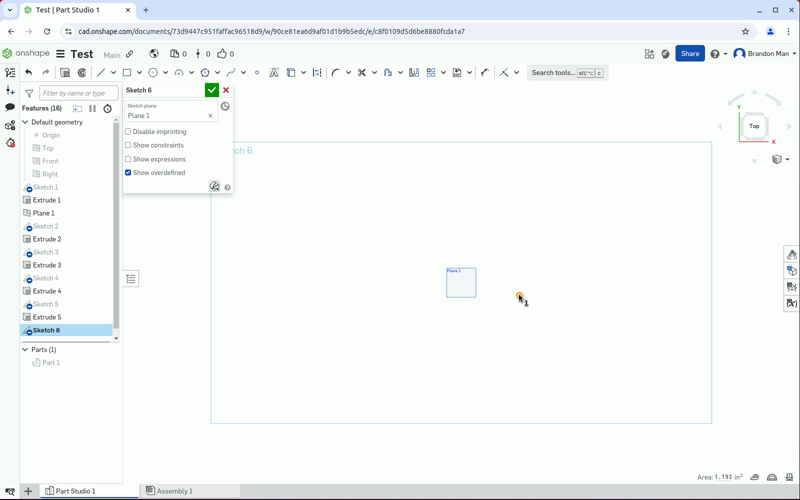
mouse_move(73, 352)
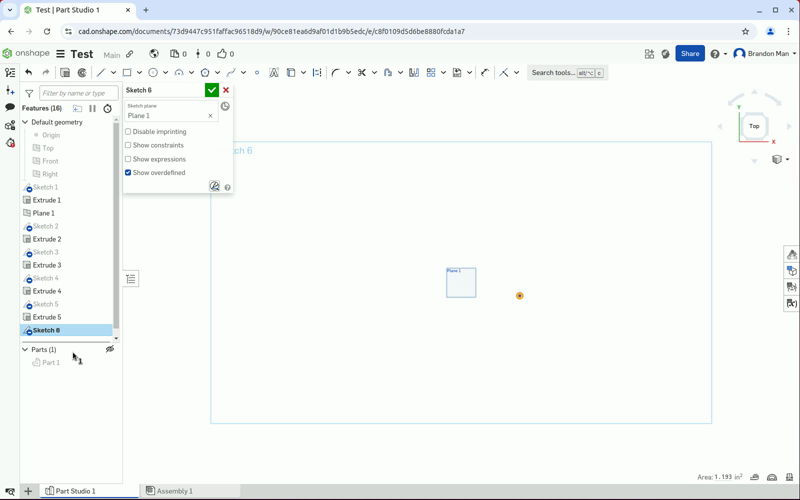
key(shift+y)
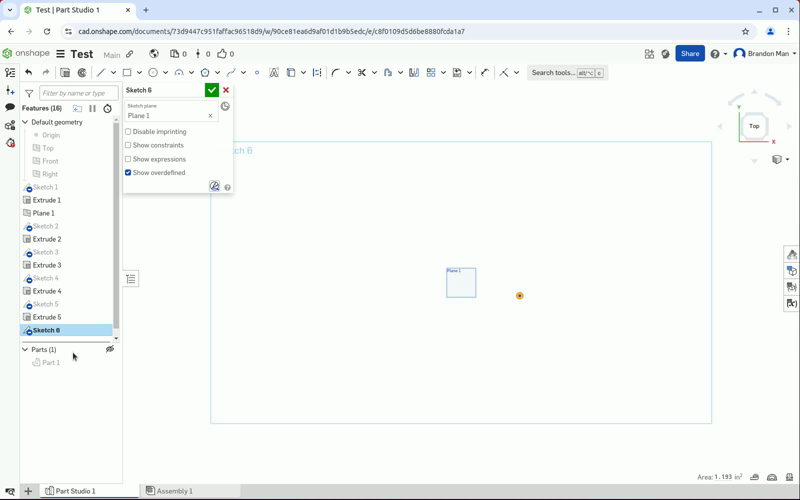
key(shift+e)
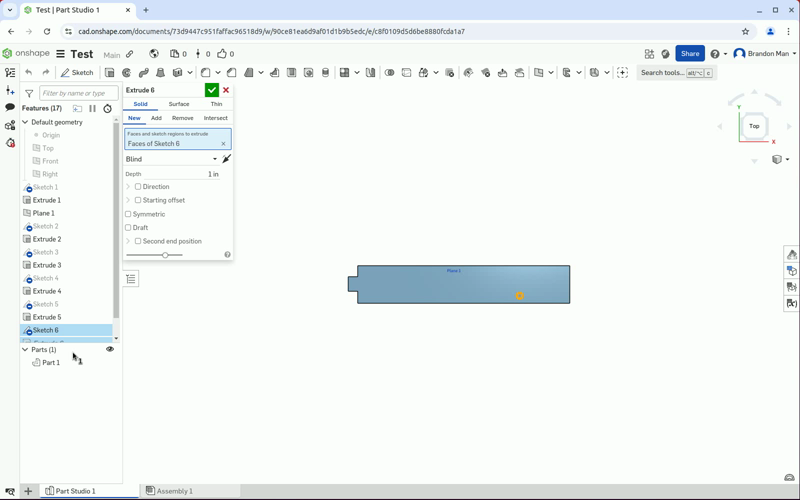
mouse_move(143, 106)
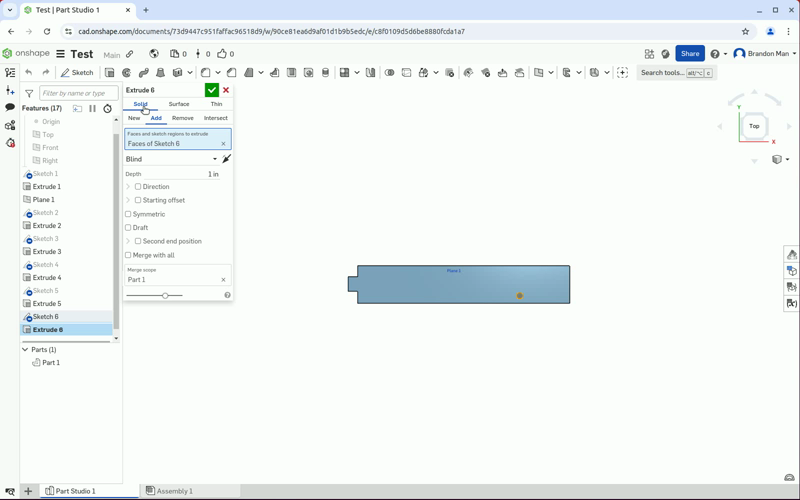
click(143, 106)
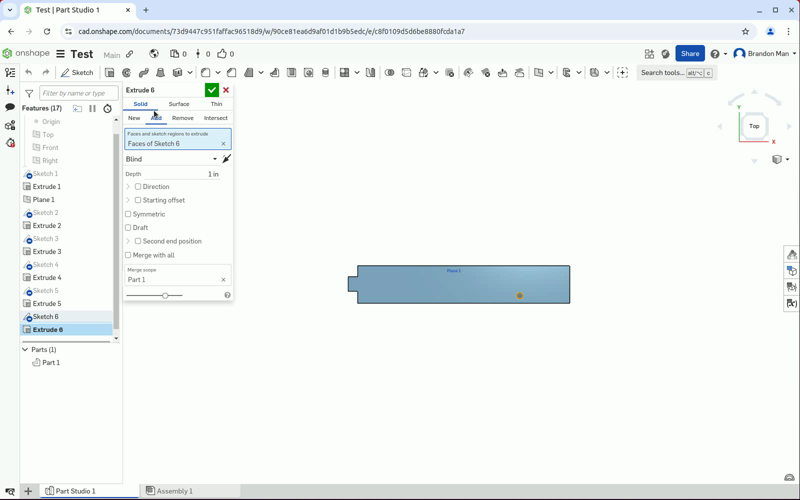
mouse_move(186, 120)
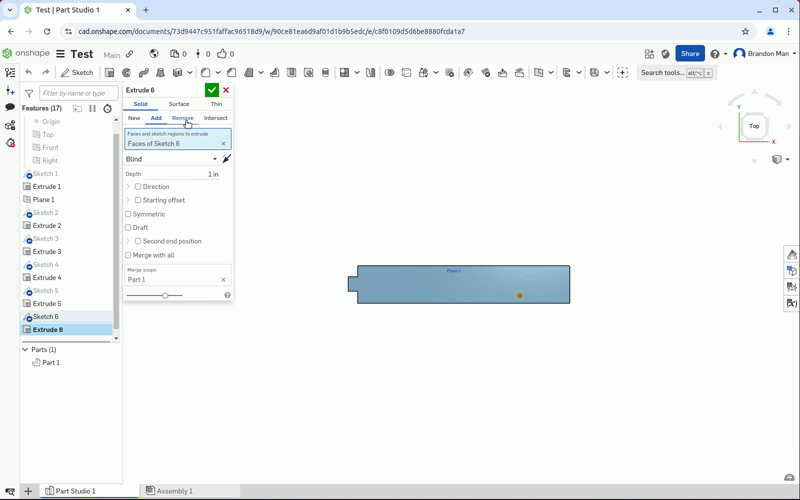
click(186, 120)
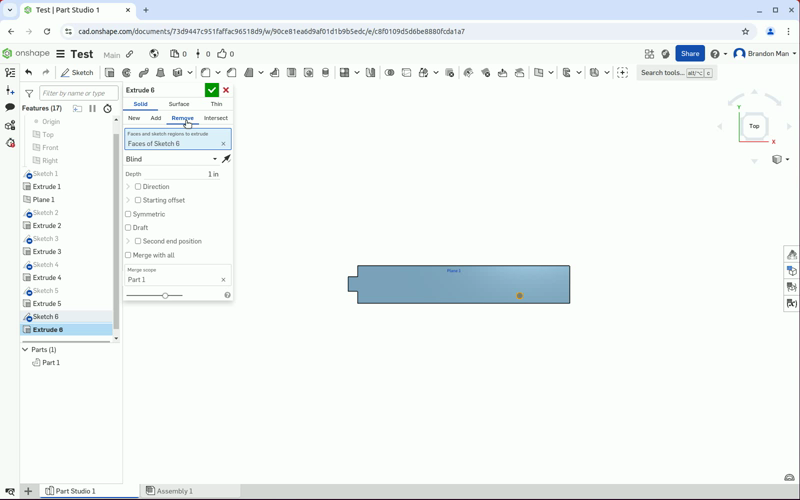
key(tab, 4)
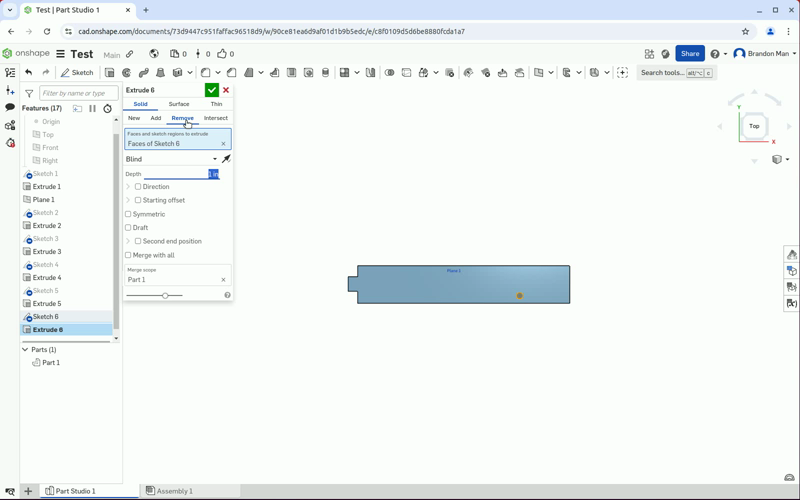
text(1.204)
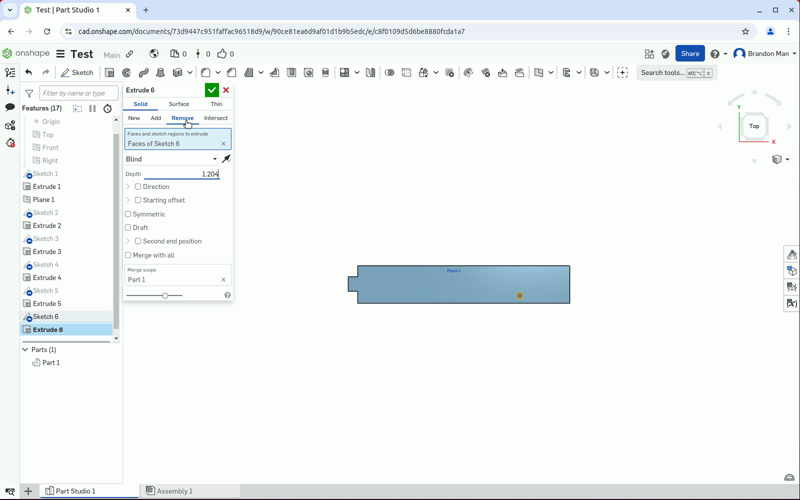
key(tab, 6)
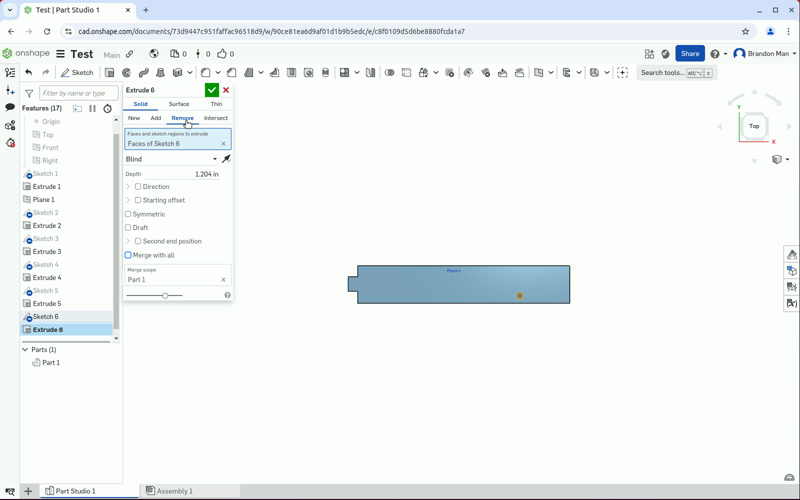
key(space)
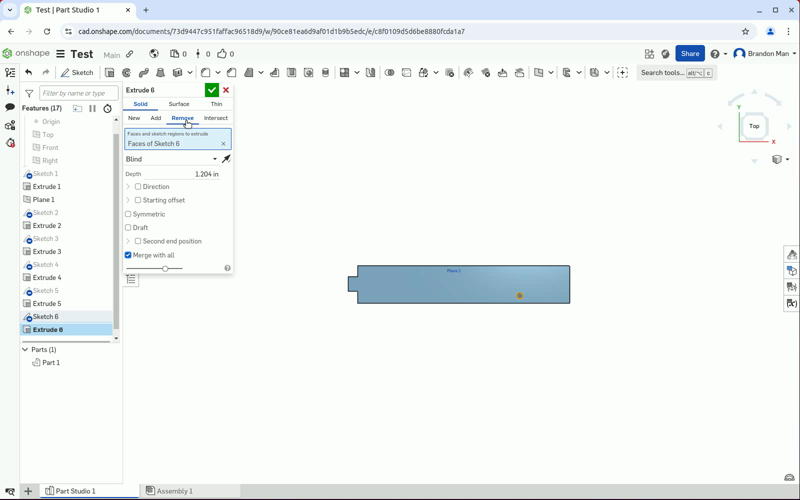
key(enter)
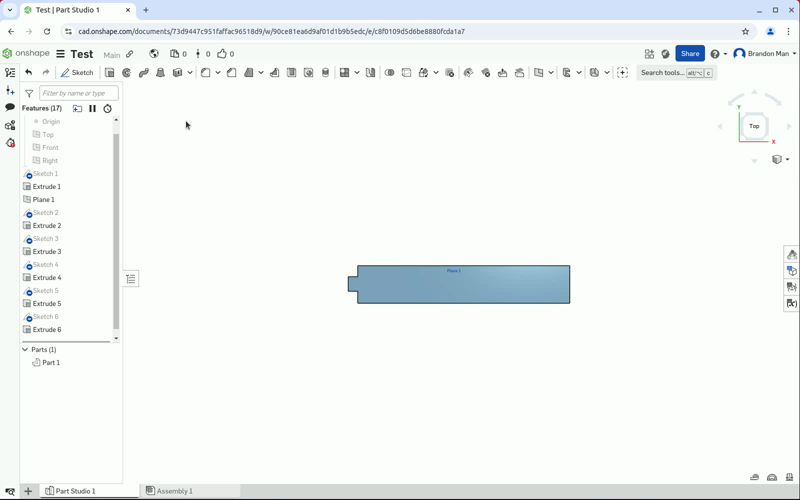
key(shift+h)
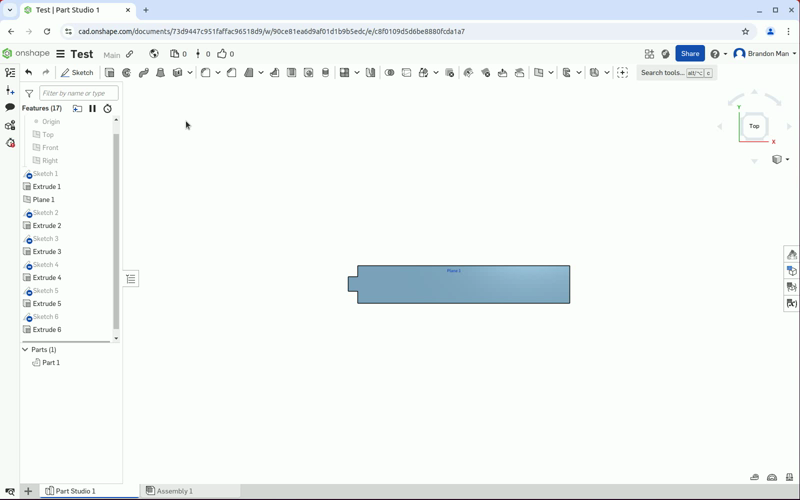
key(shift+h)
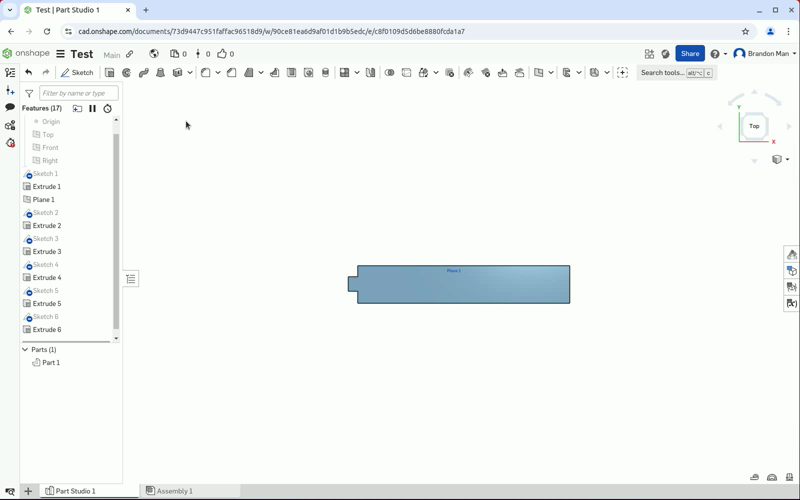
mouse_move(69, 176)
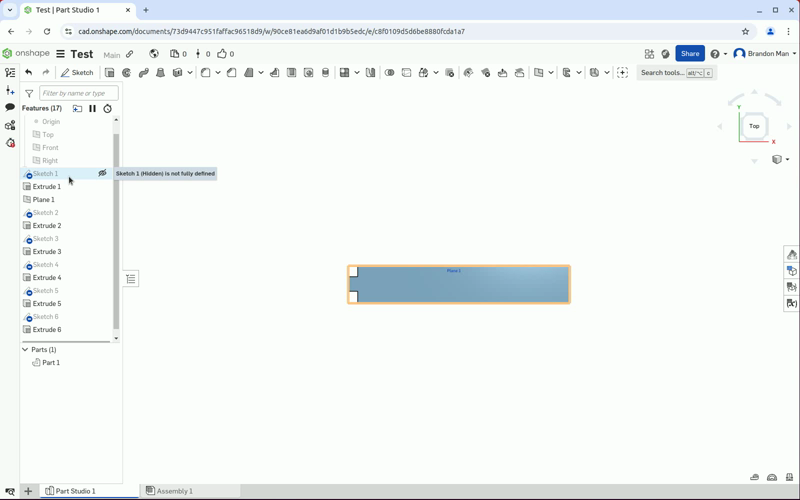
click(69, 176)
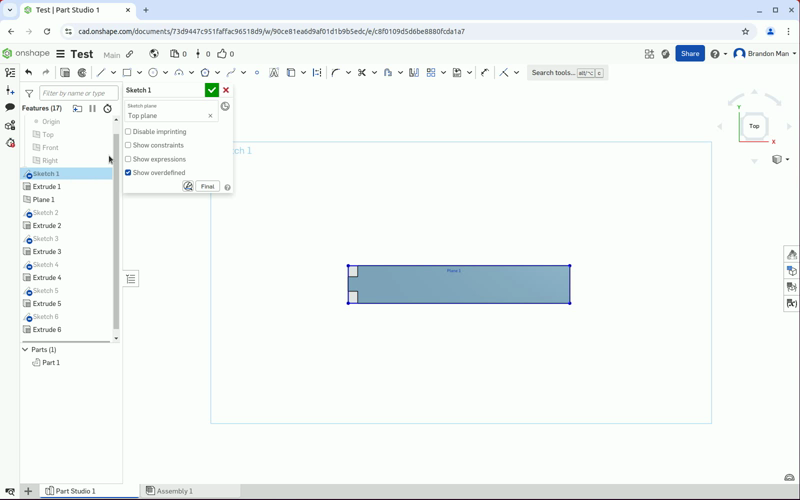
mouse_move(229, 92)
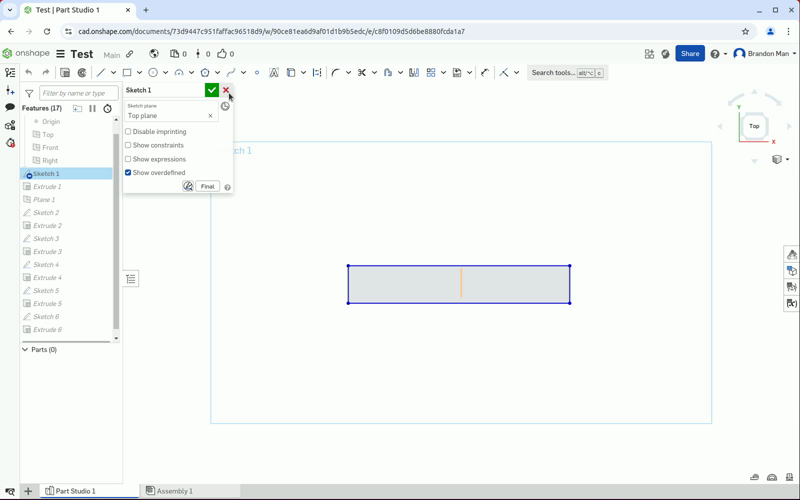
click(229, 92)
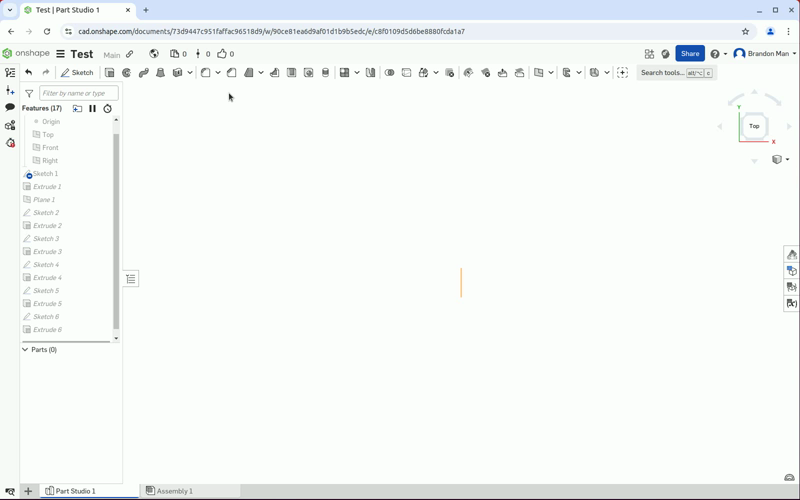
key(shift+s)
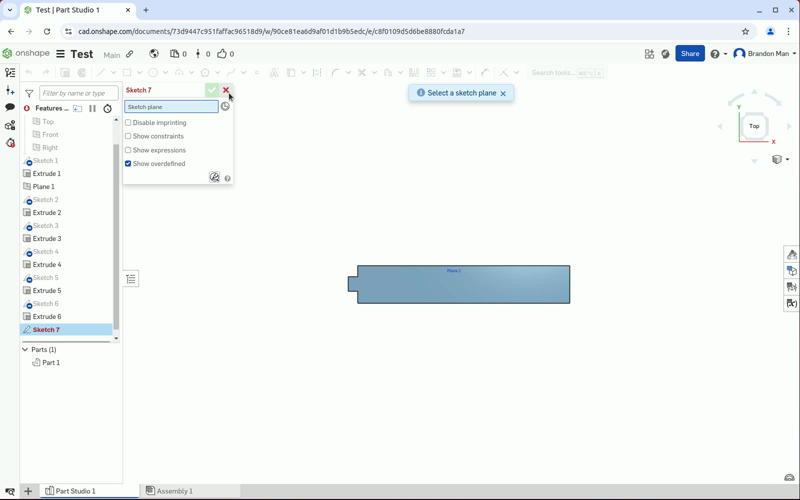
mouse_move(69, 189)
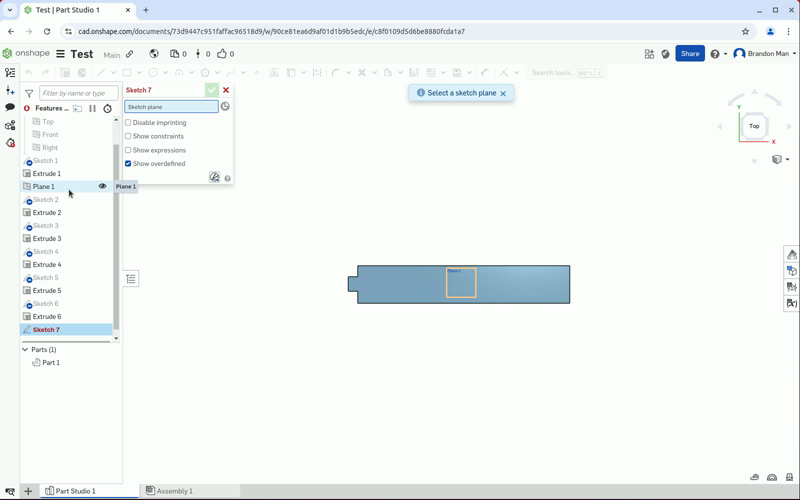
click(69, 189)
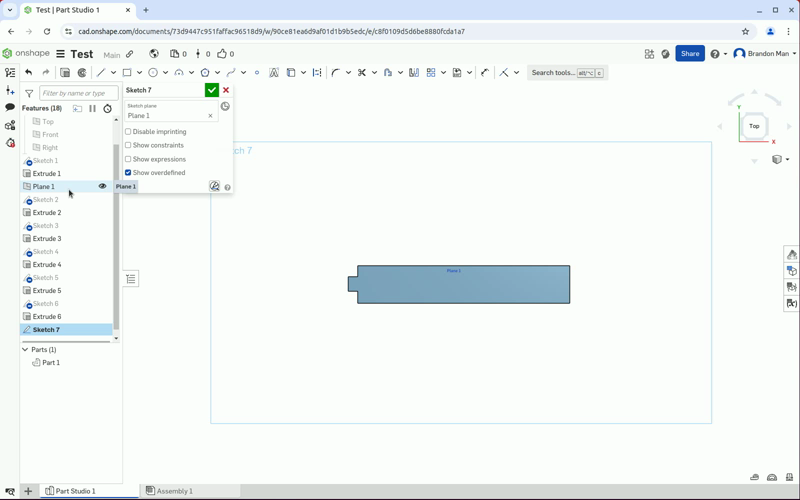
mouse_move(73, 352)
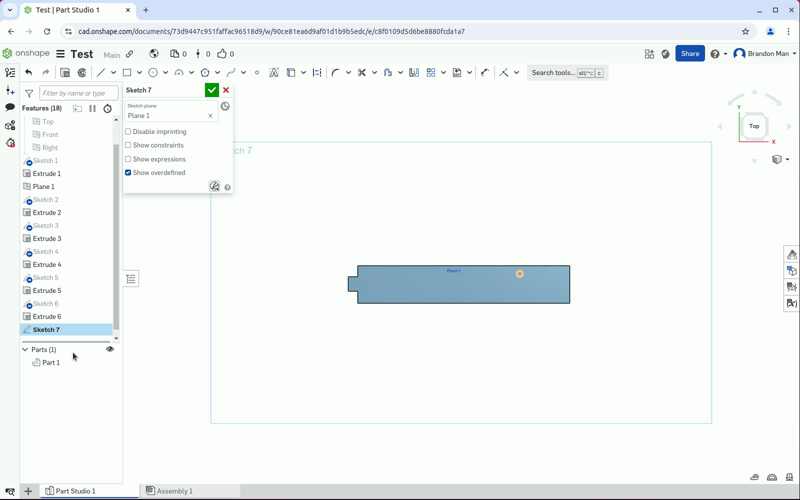
key(y)
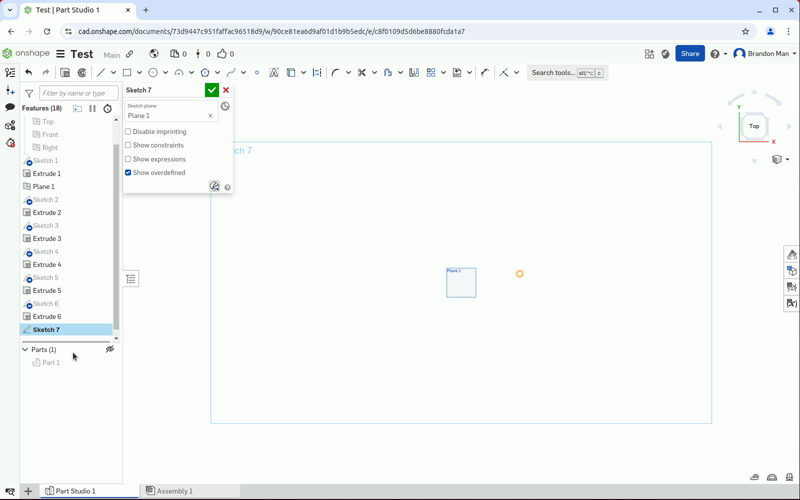
key(c)
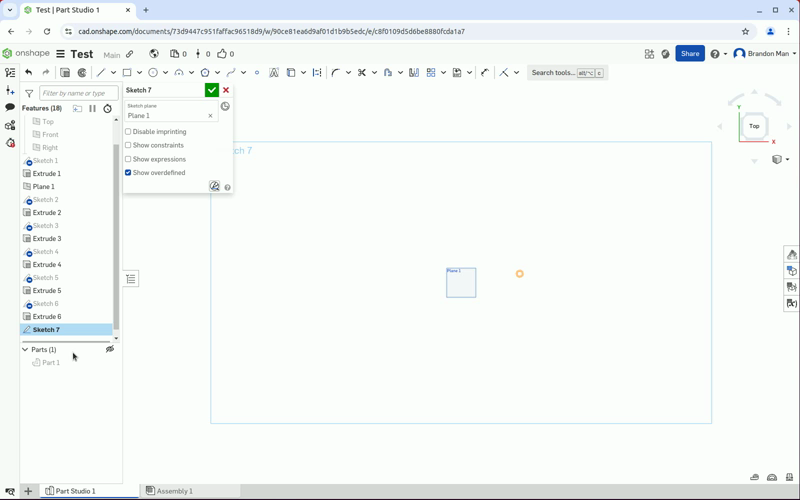
key_down(shift)
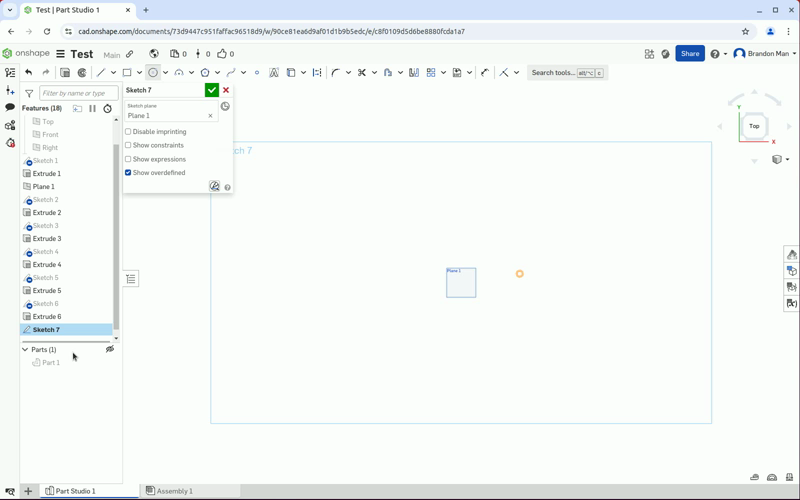
mouse_move(436, 273)
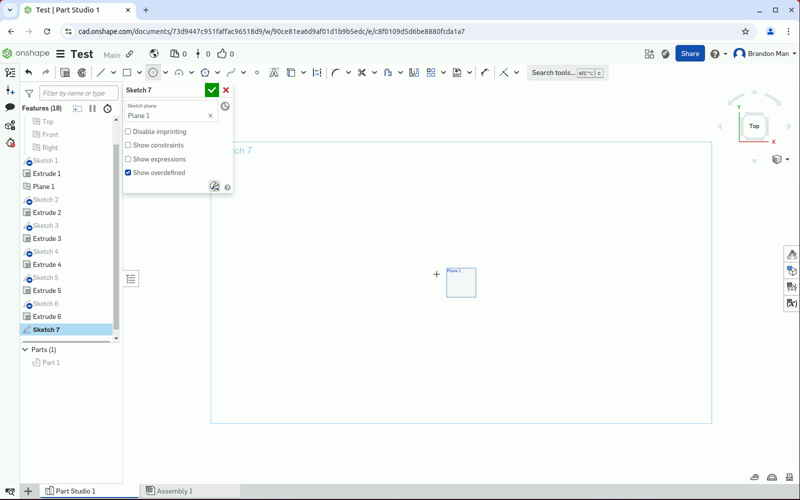
click(436, 273)
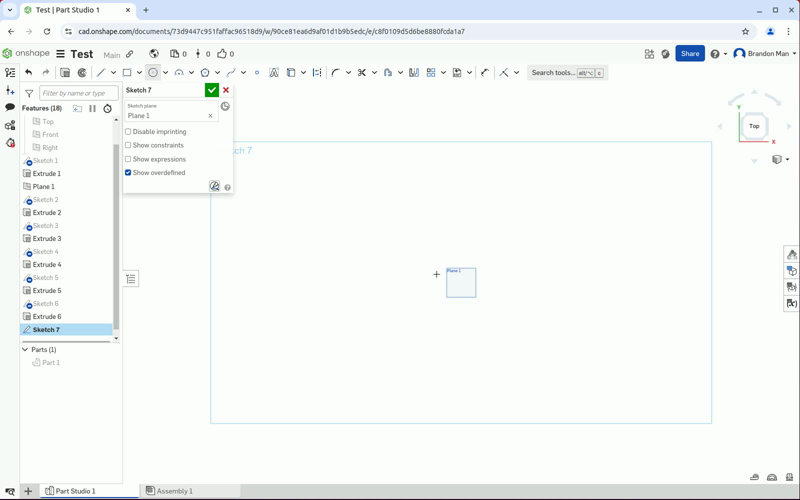
key_up(shift)
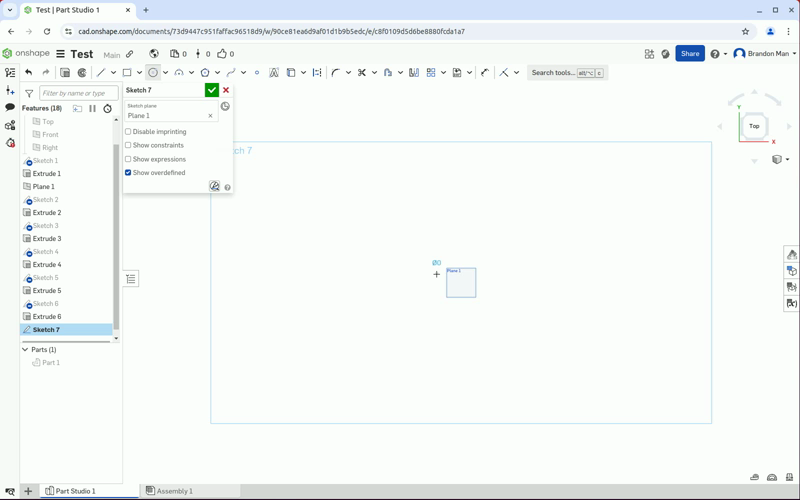
mouse_move(439, 273)
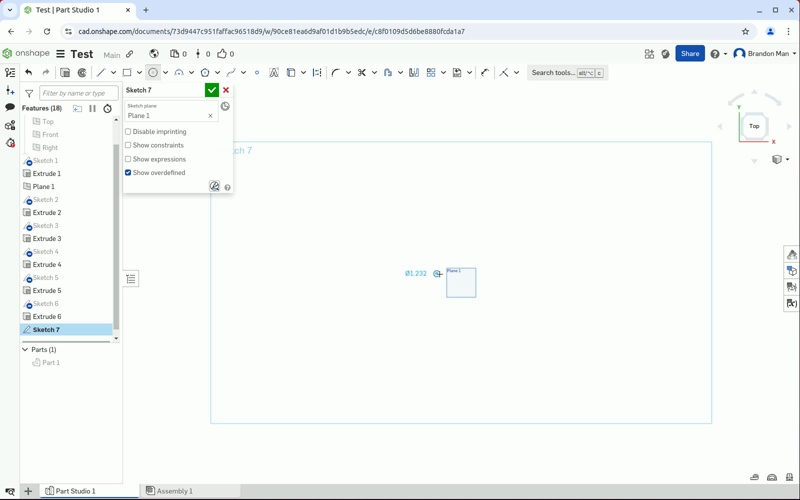
click(439, 273)
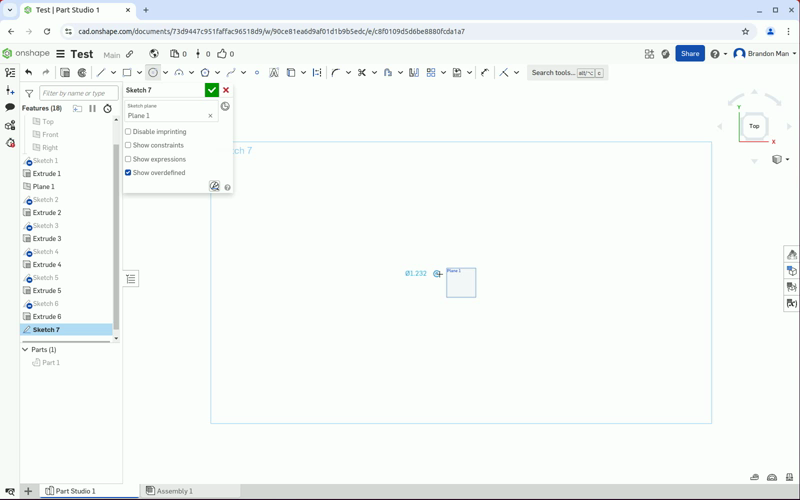
key(esc)
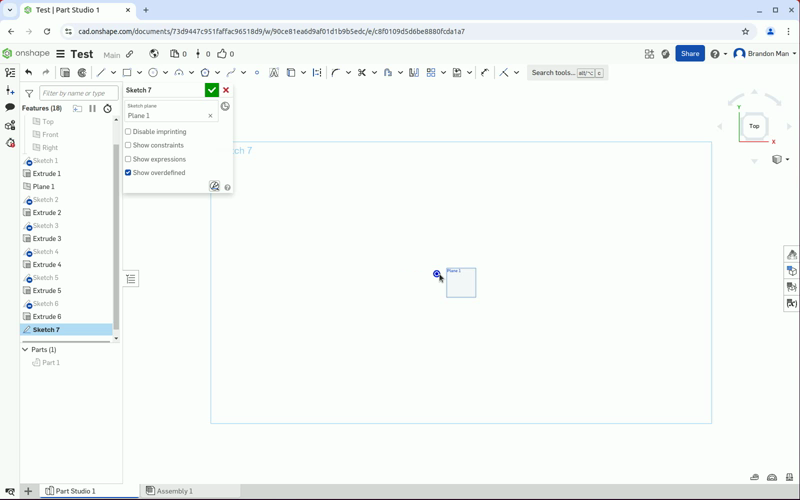
mouse_move(438, 272)
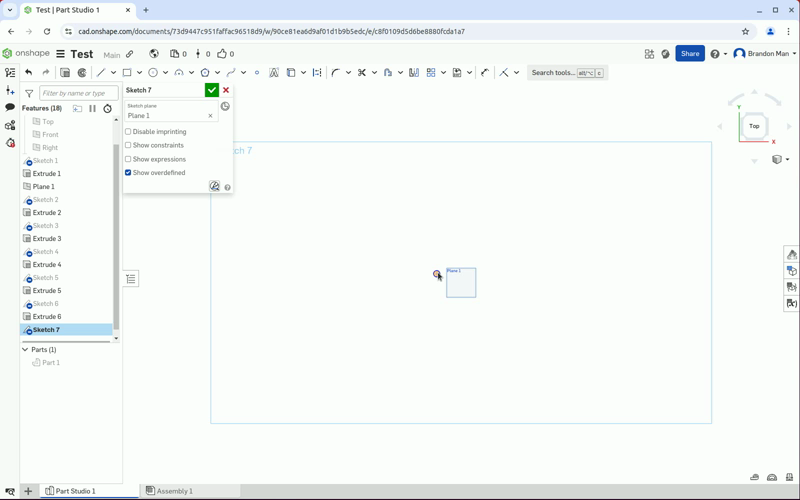
scroll(6)
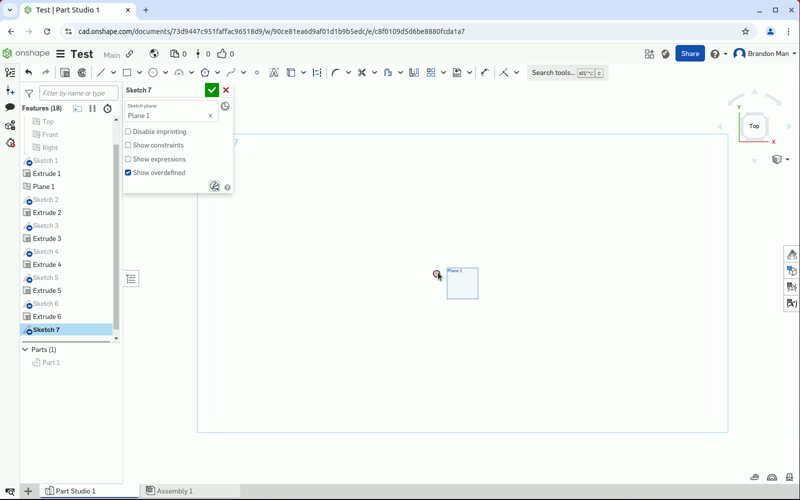
scroll(6)
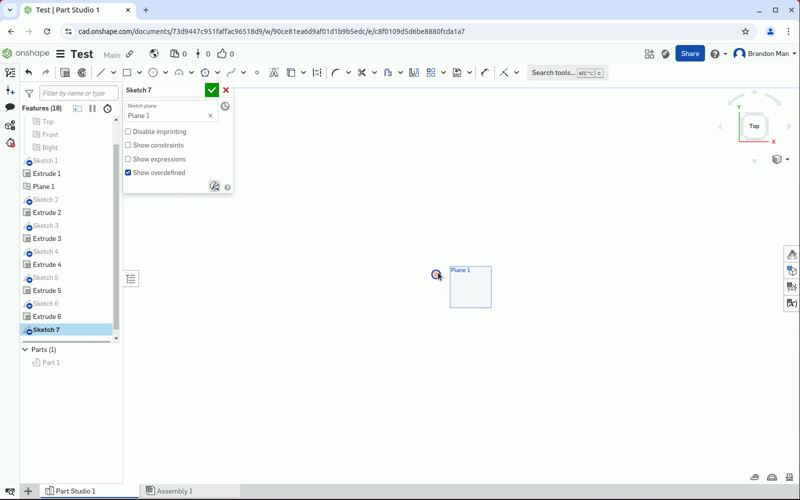
scroll(6)
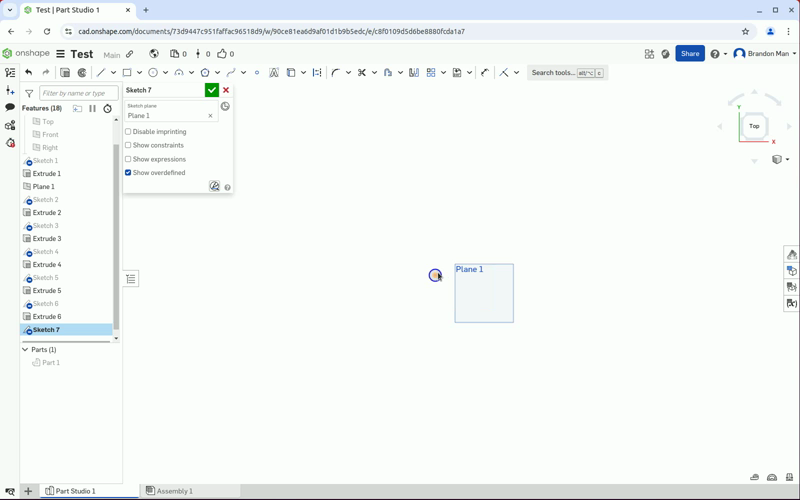
scroll(6)
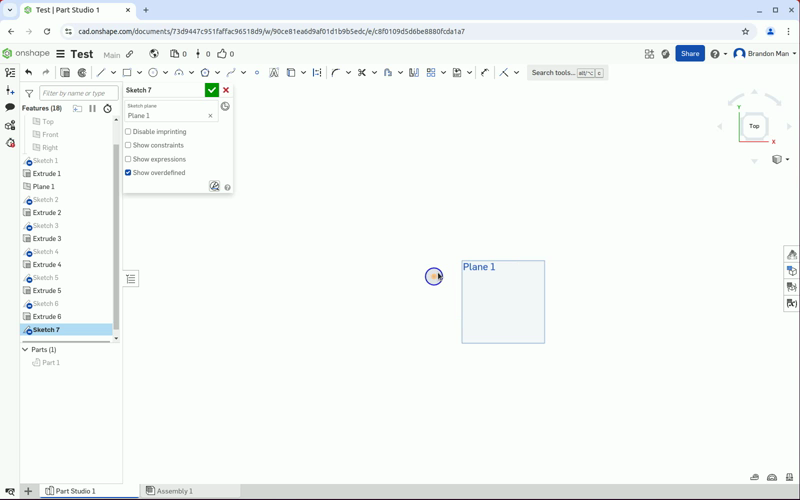
scroll(6)
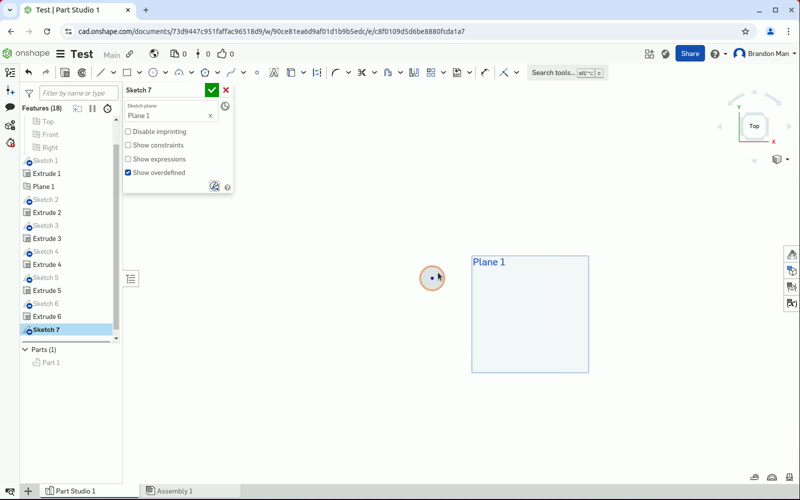
scroll(6)
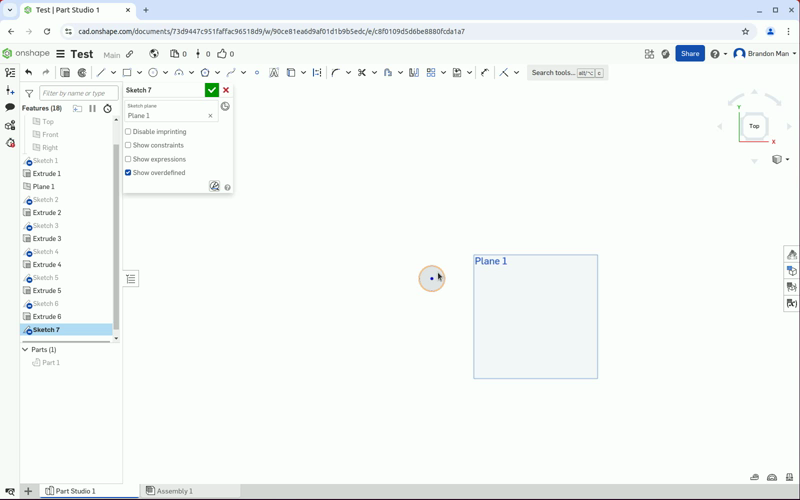
scroll(6)
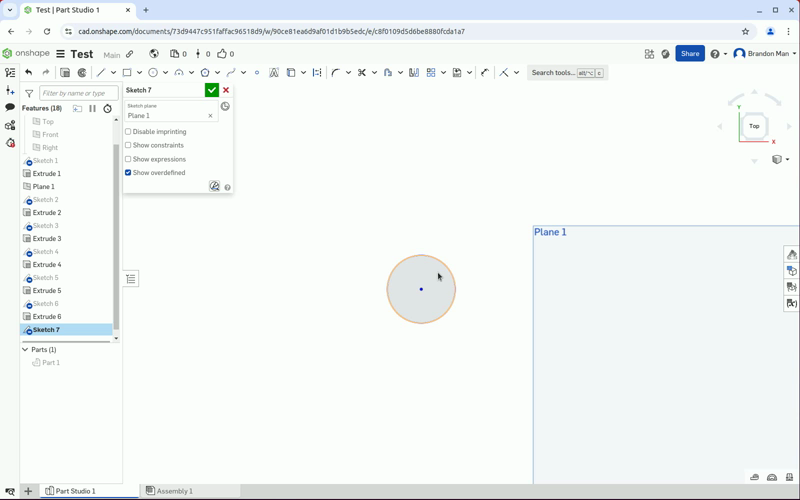
click(438, 272)
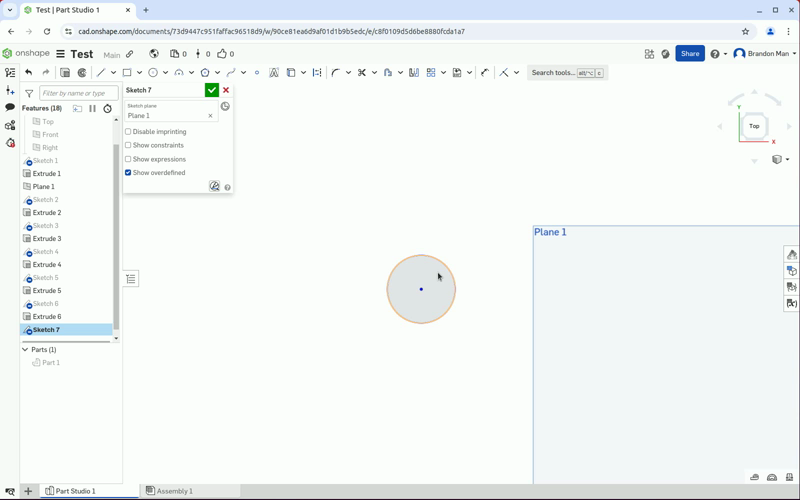
scroll(-6)
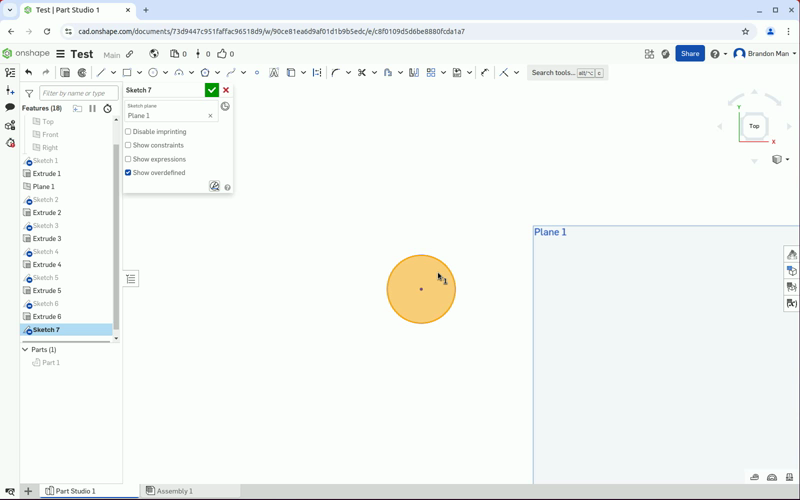
scroll(-6)
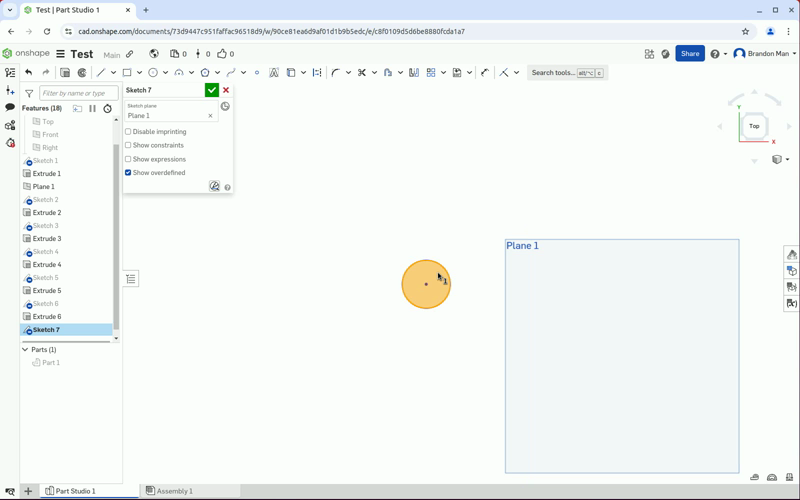
scroll(-6)
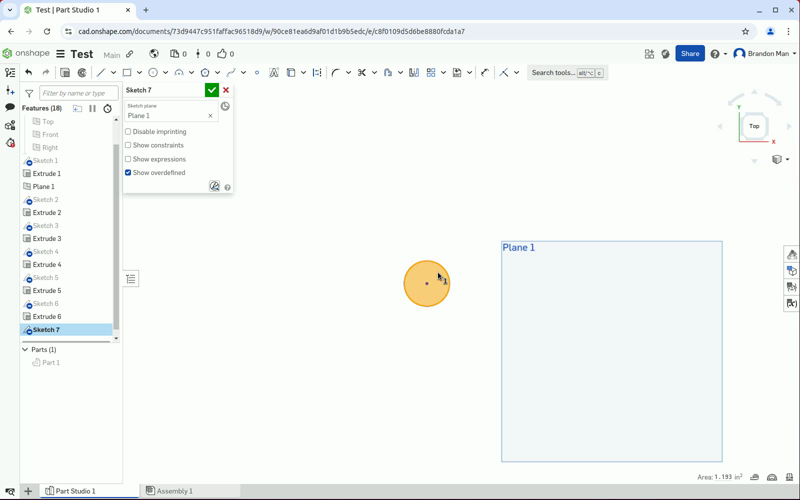
scroll(-6)
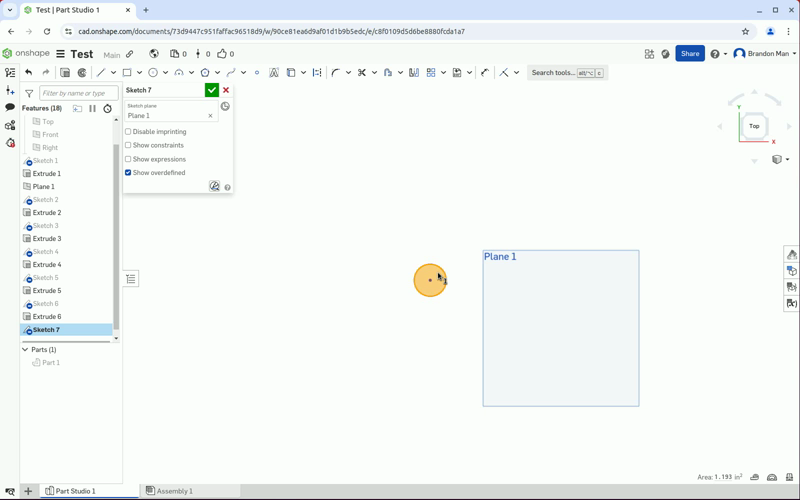
scroll(-6)
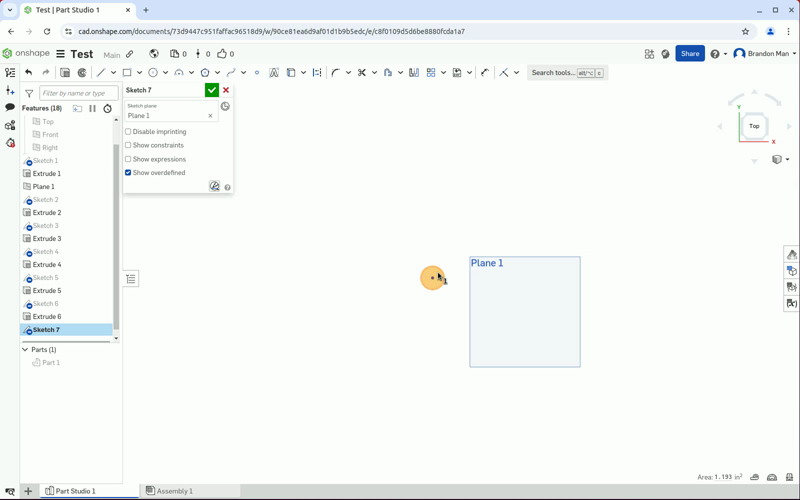
scroll(-6)
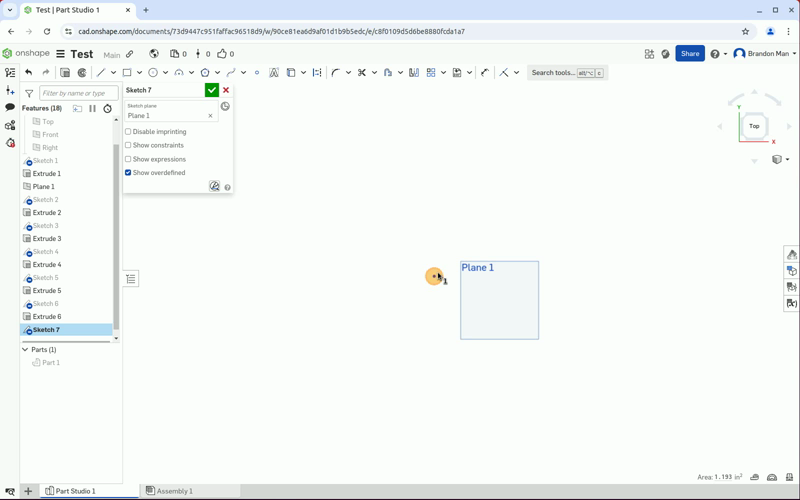
scroll(-6)
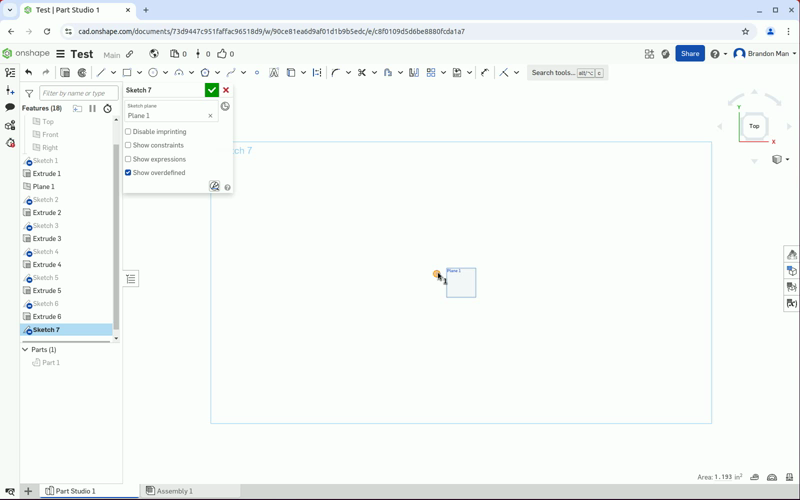
mouse_move(73, 352)
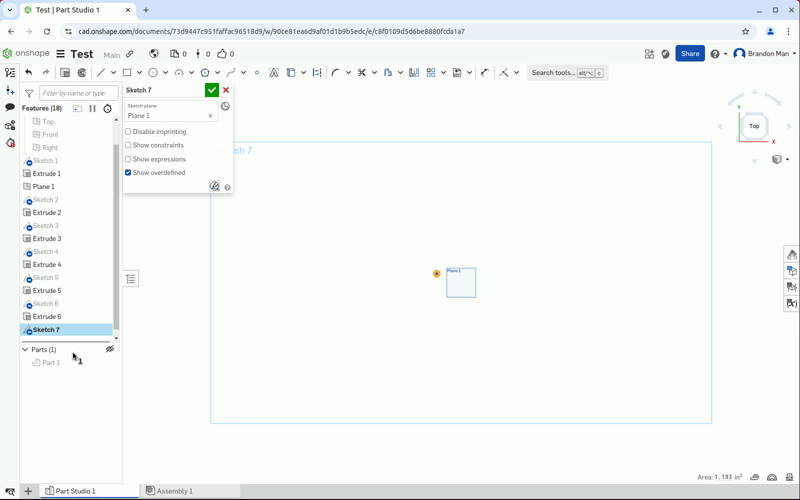
key(shift+y)
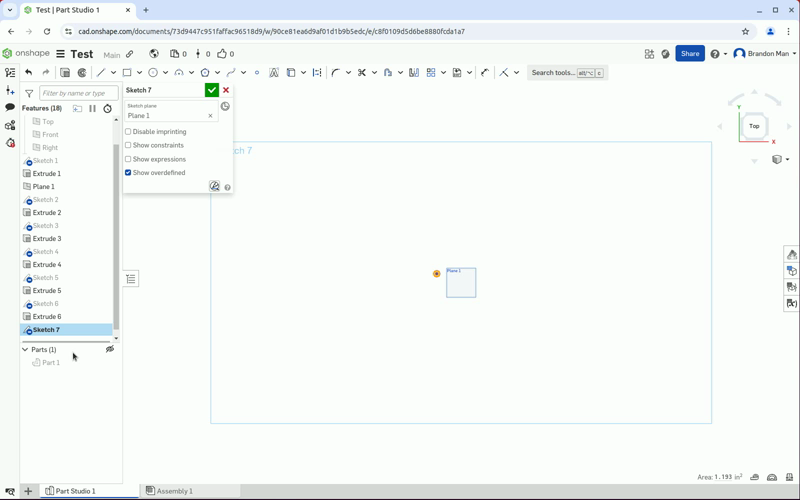
key(shift+e)
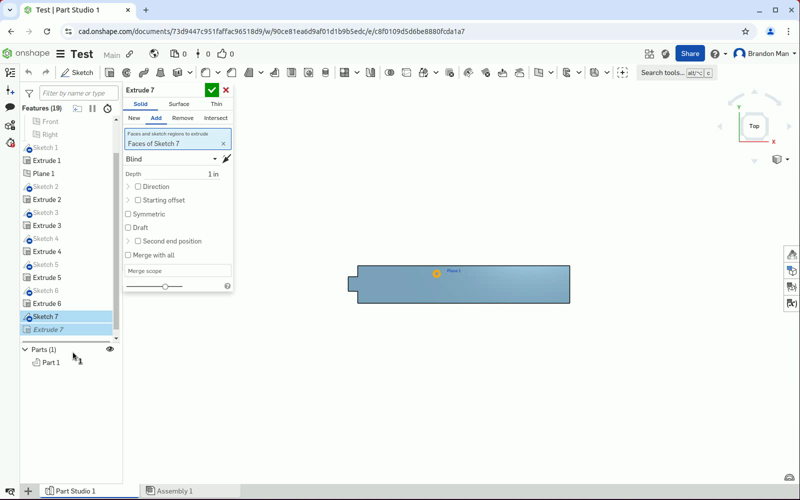
mouse_move(143, 106)
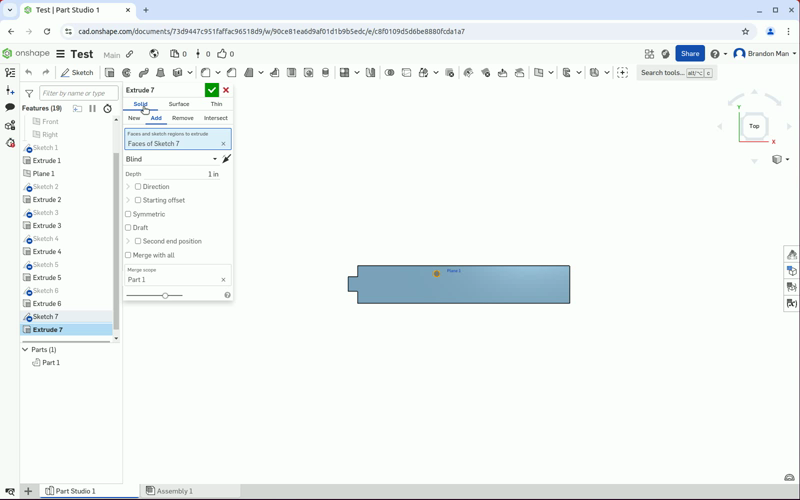
click(143, 106)
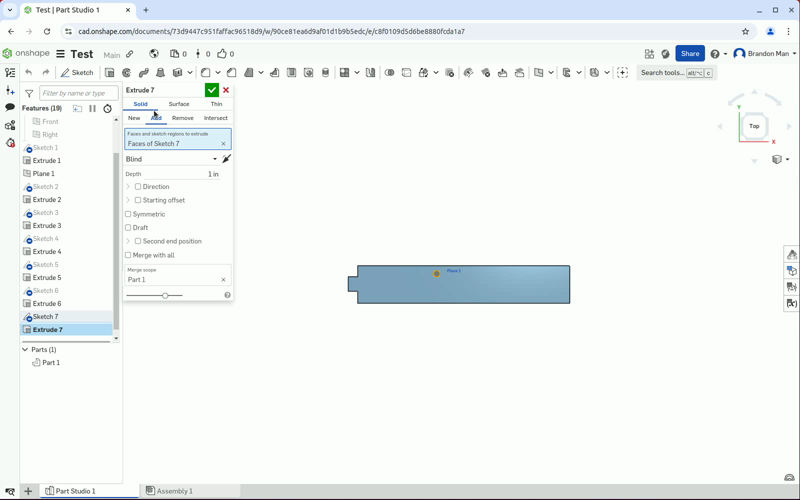
mouse_move(186, 120)
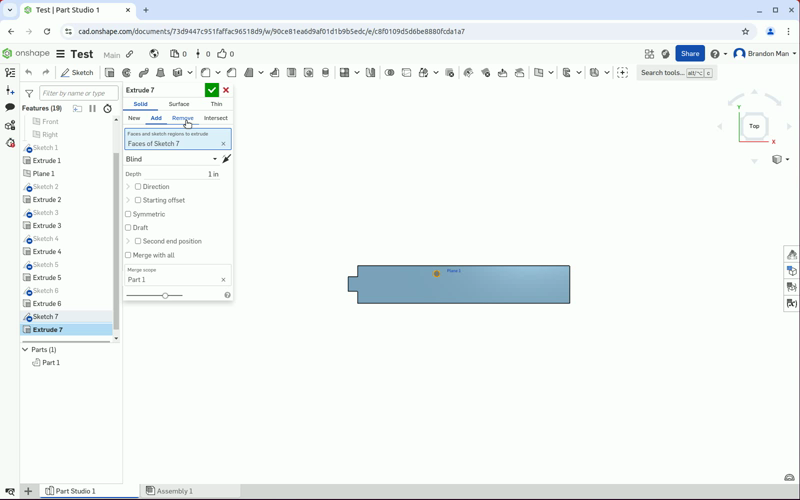
click(186, 120)
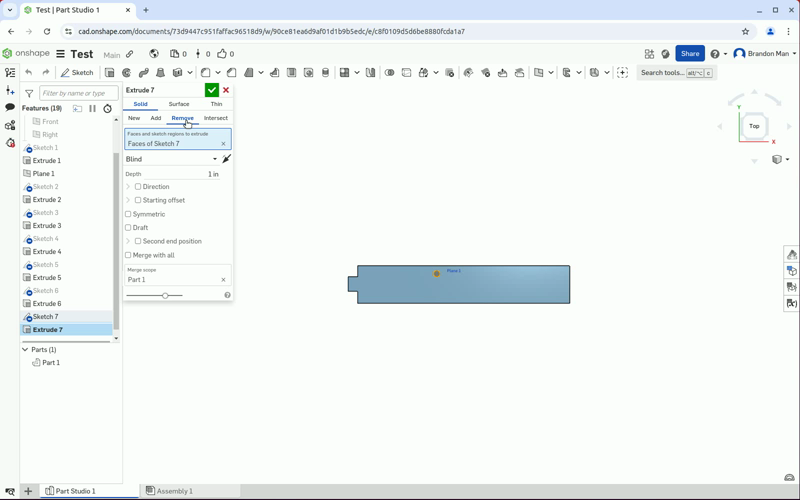
key(tab, 4)
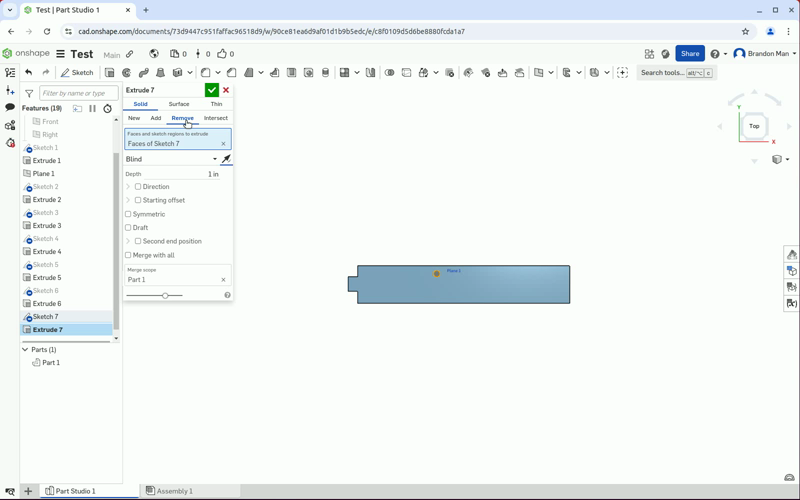
text(1.204)
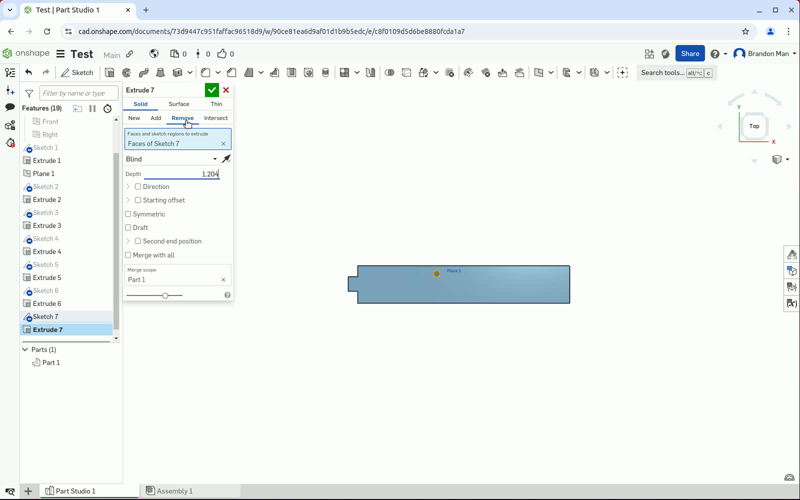
key(tab, 6)
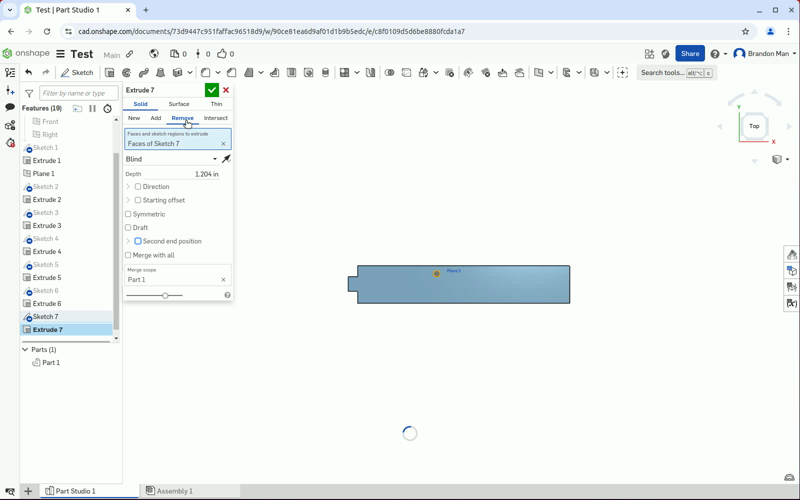
key(space)
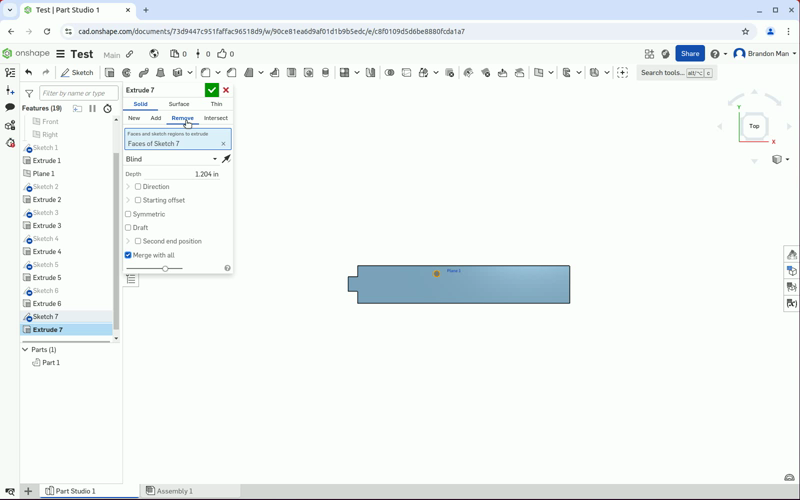
key(enter)
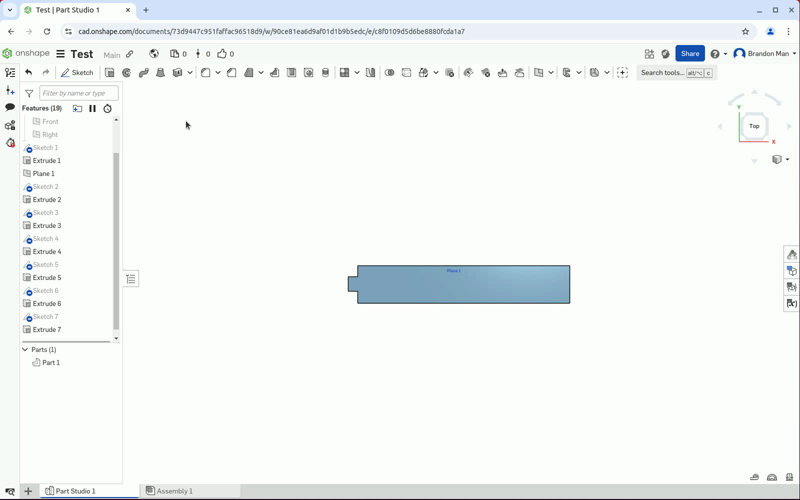
key(shift+h)
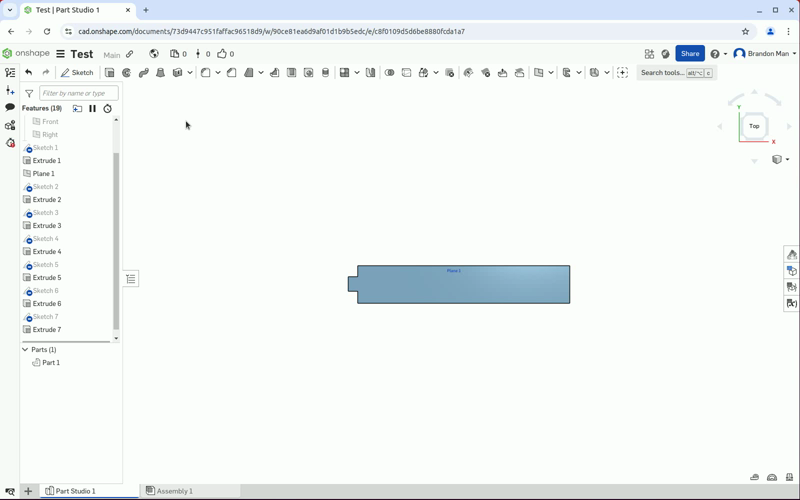
key(shift+h)
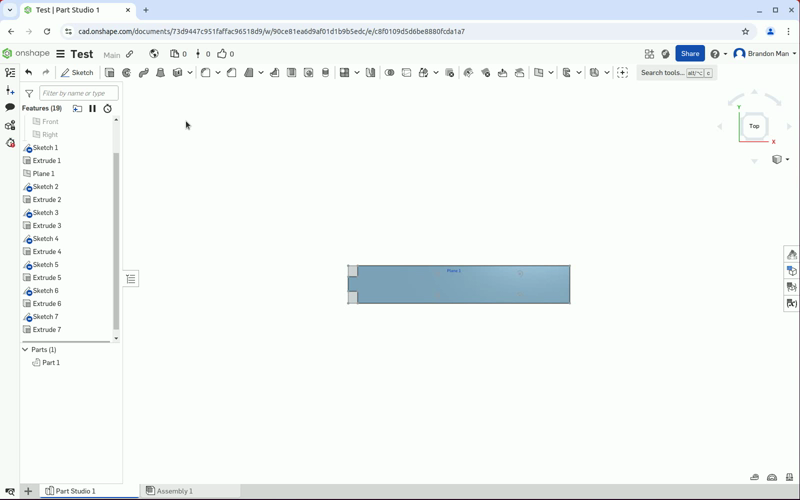
key(shift+7)
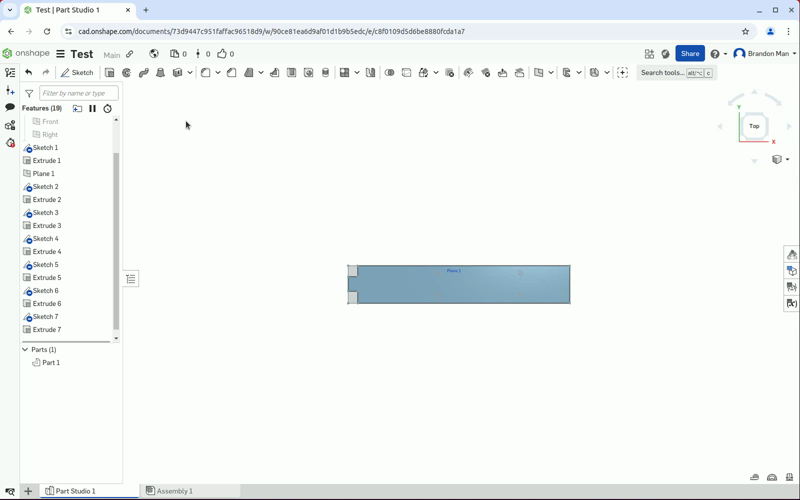
key(up, 3)
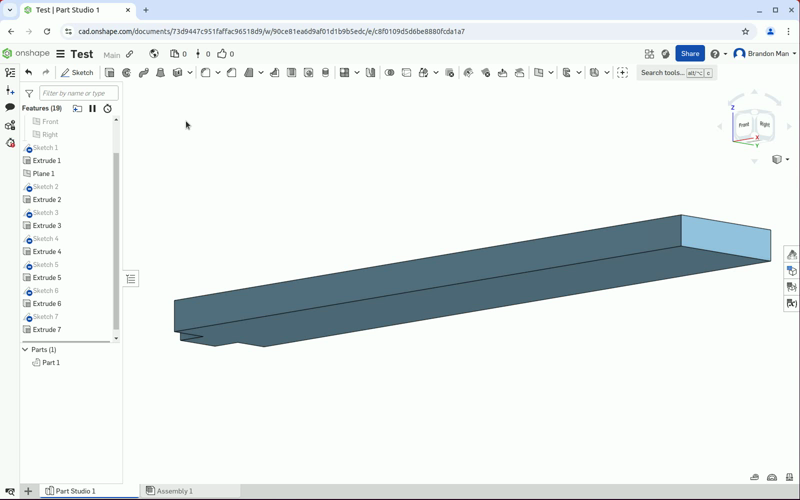
key(left, 3)
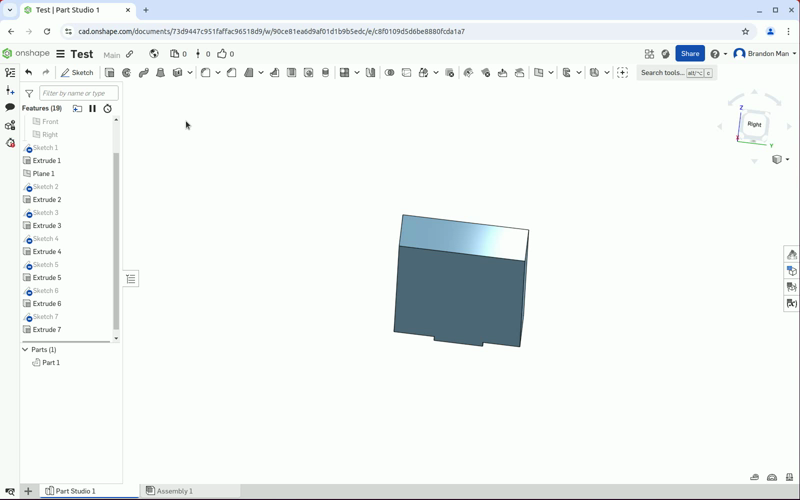
key(right, 3)
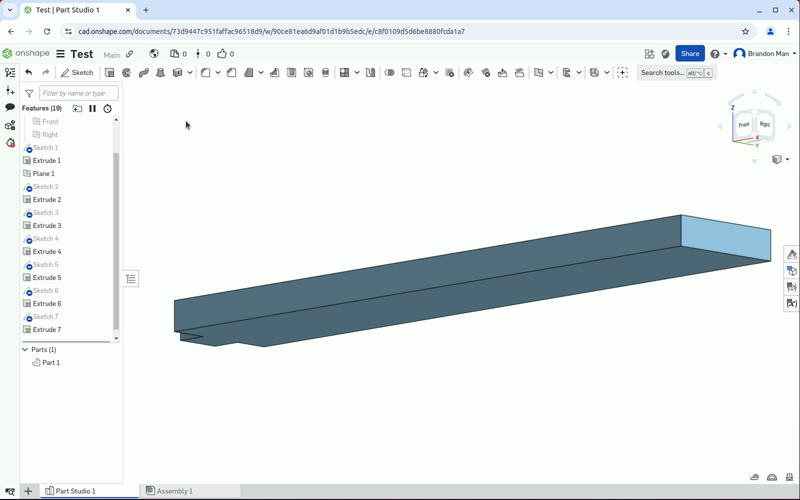
key(down, 3)
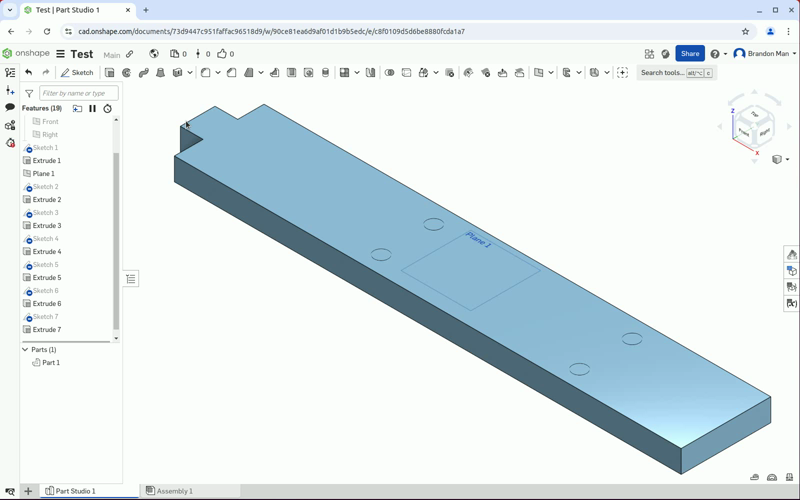
mouse_move(69, 150)
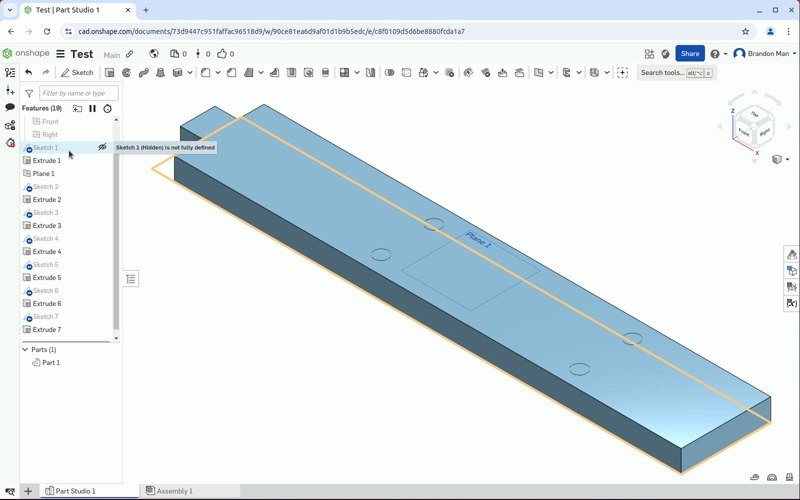
click(69, 150)